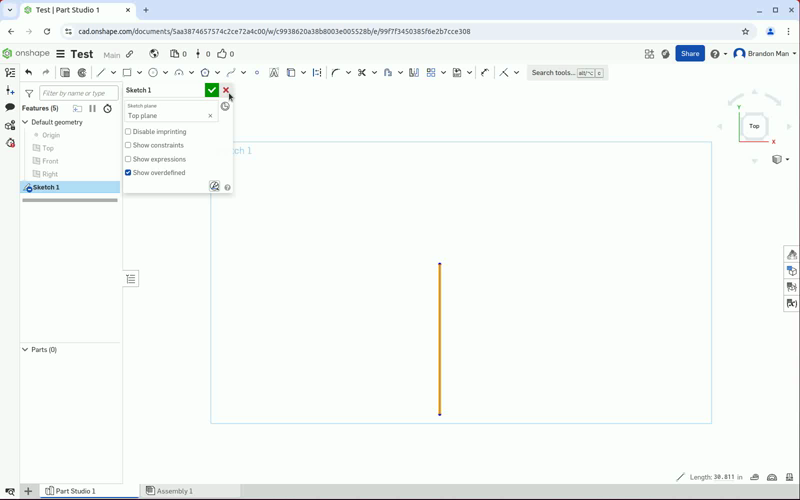
key(shift+h)
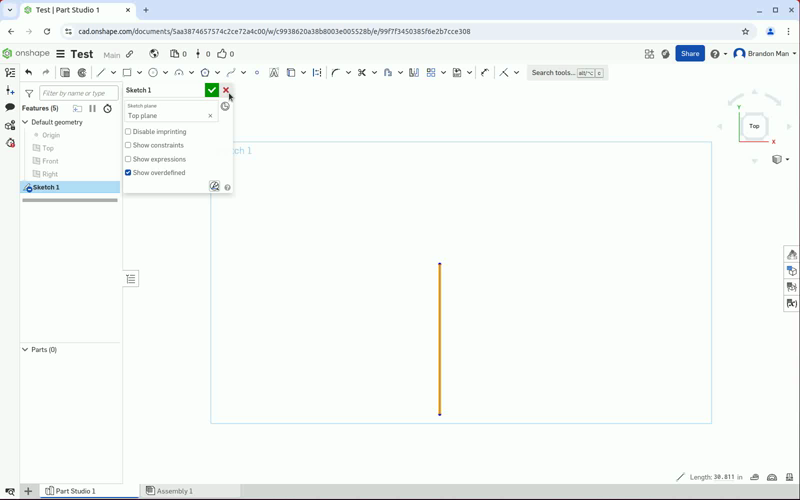
key(shift+s)
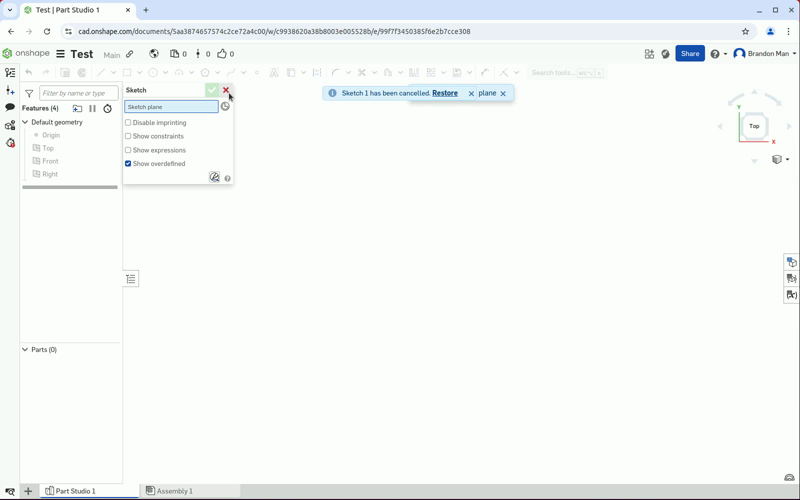
mouse_move(73, 150)
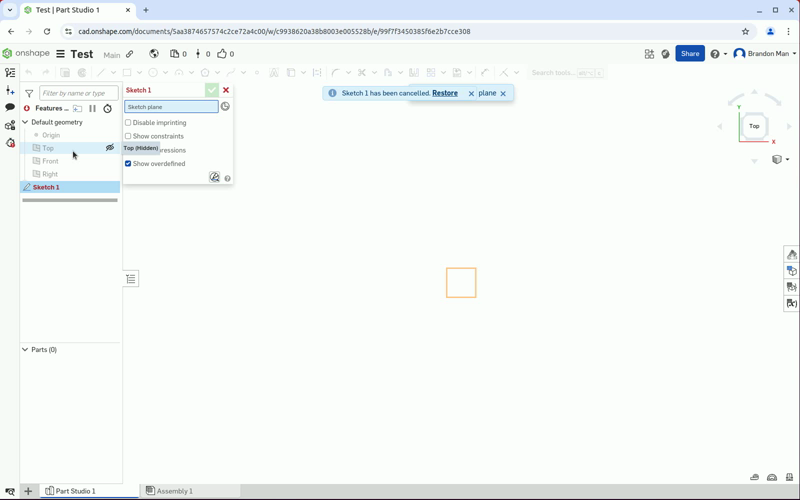
click(73, 150)
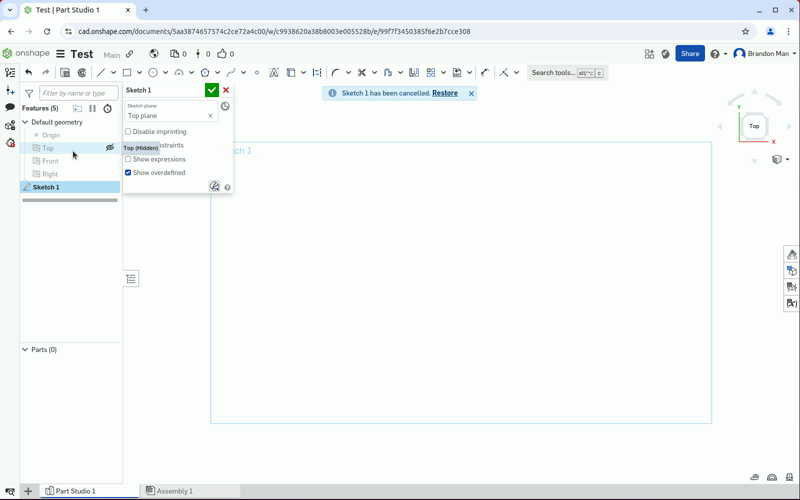
mouse_move(73, 352)
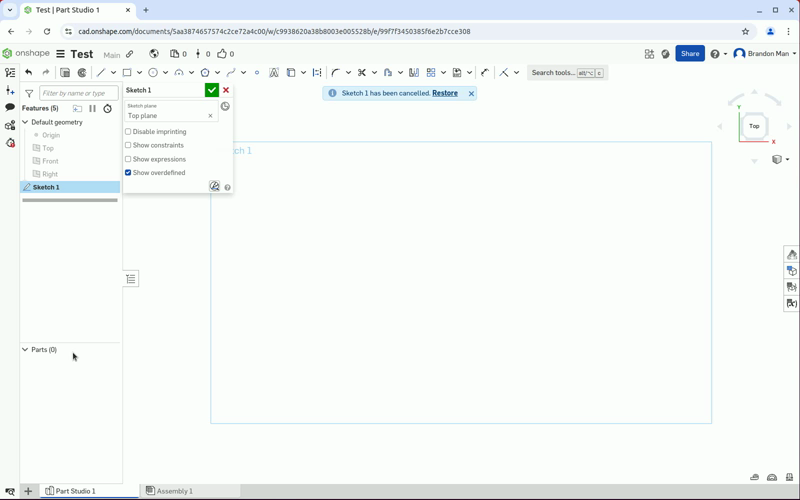
key(y)
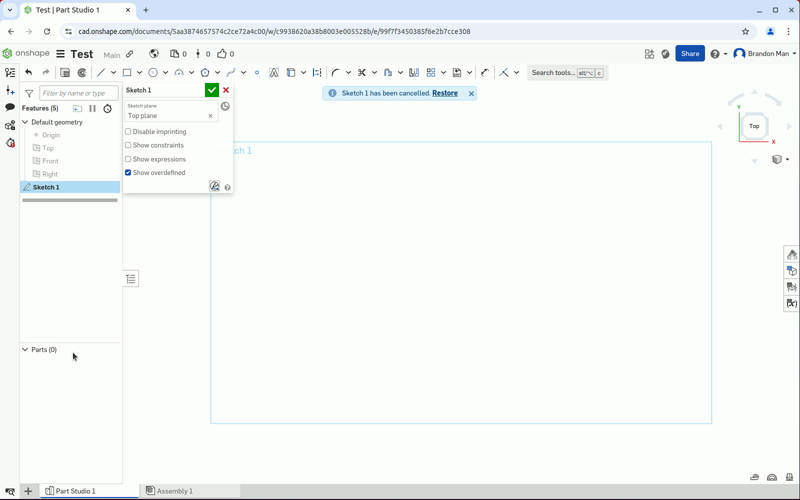
key(c)
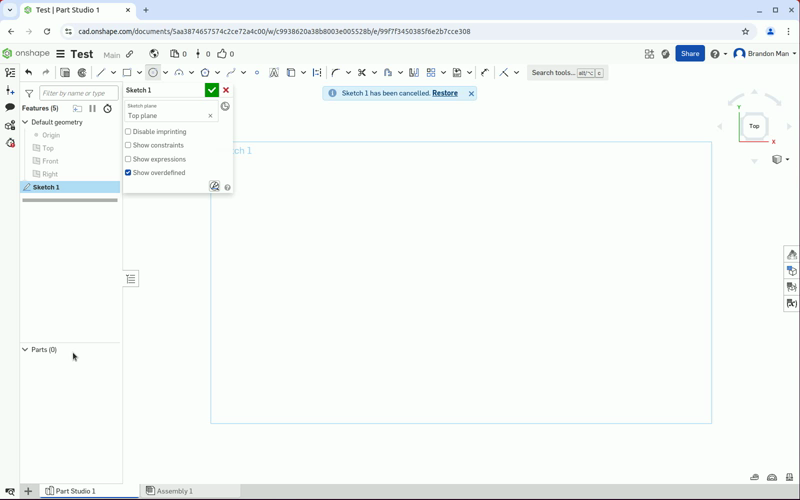
key_down(shift)
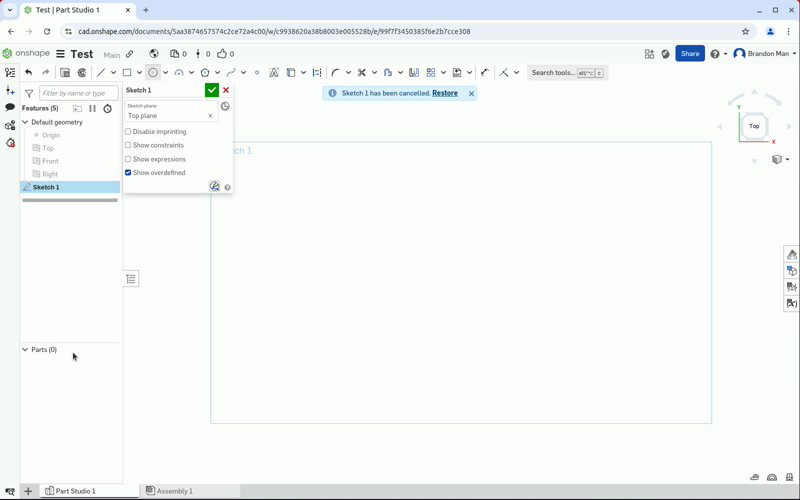
mouse_move(461, 282)
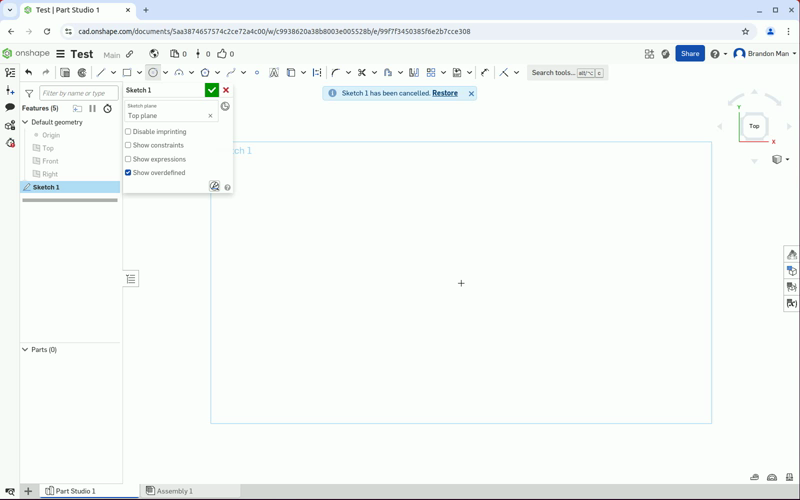
click(461, 282)
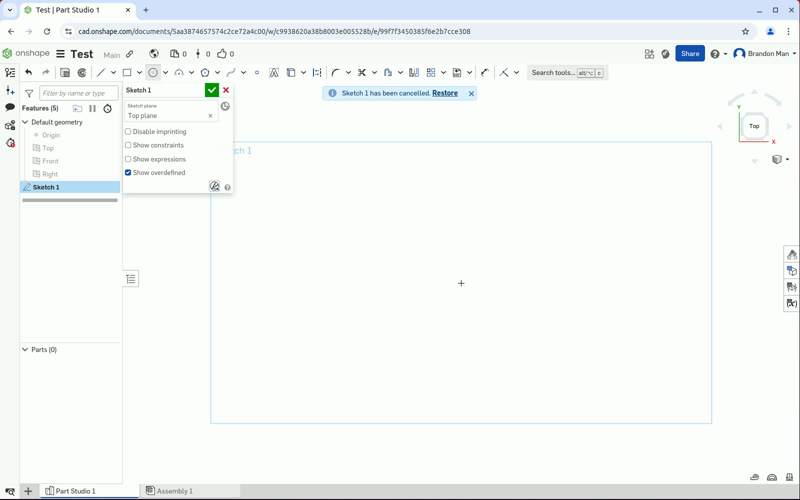
key_up(shift)
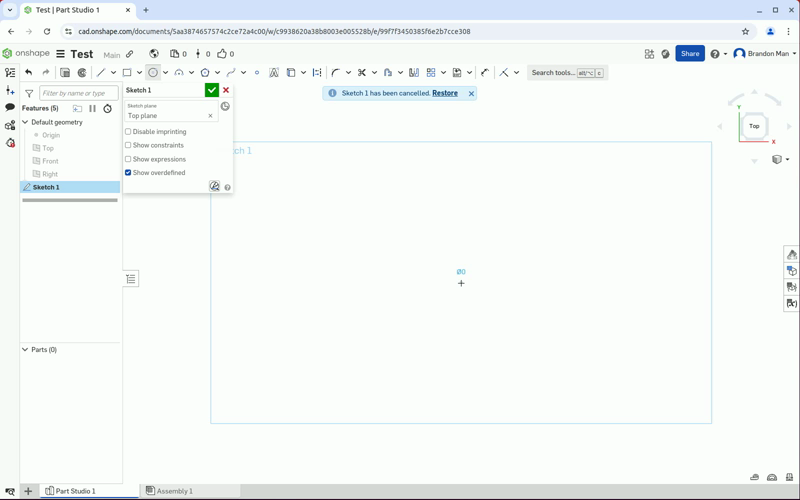
mouse_move(484, 282)
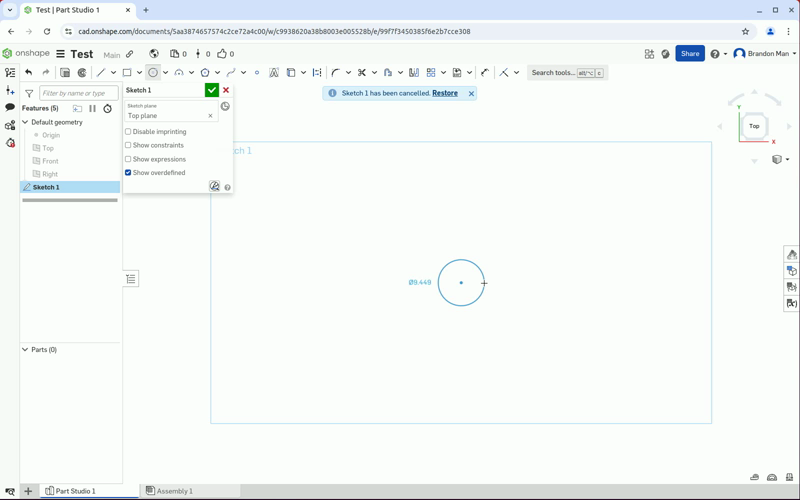
click(484, 282)
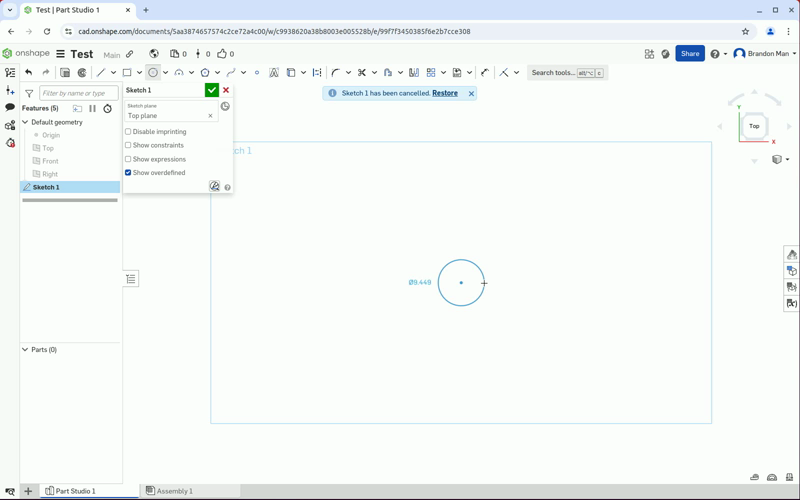
key(esc)
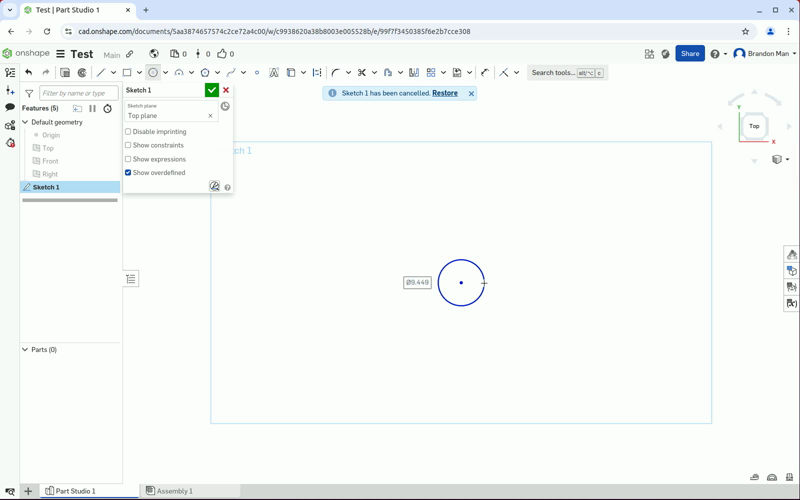
mouse_move(457, 278)
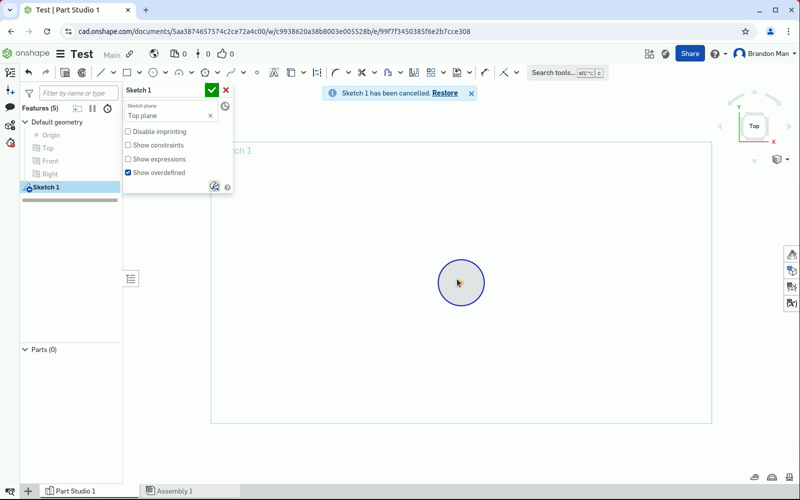
scroll(6)
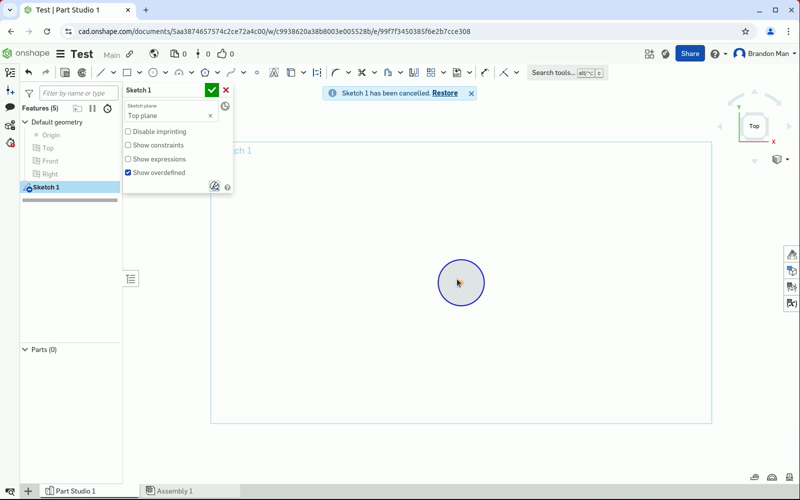
scroll(6)
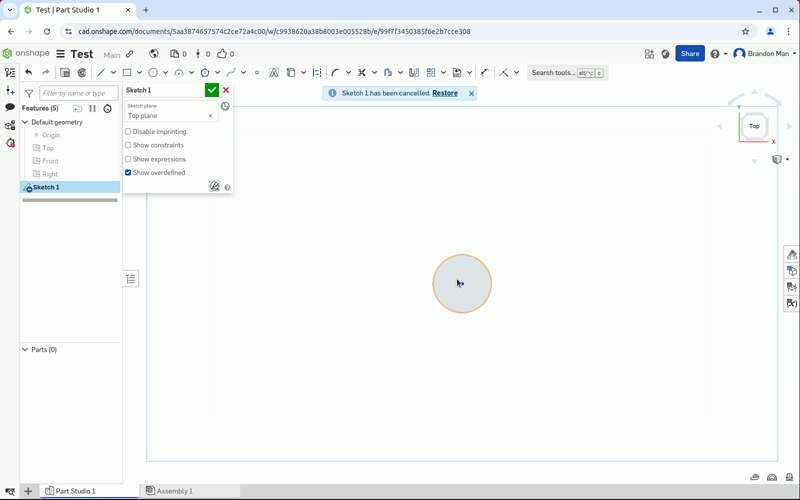
scroll(6)
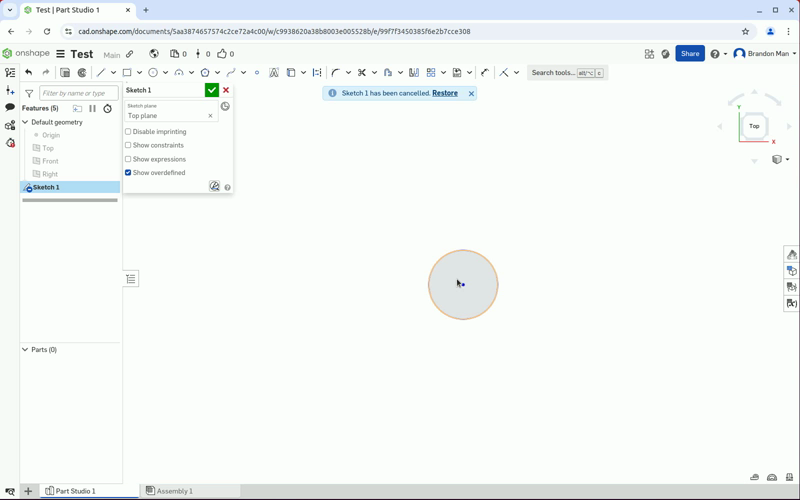
scroll(6)
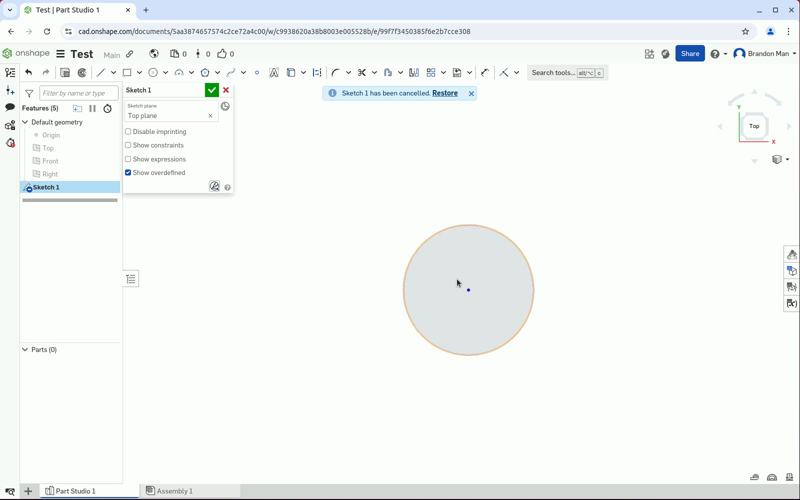
scroll(6)
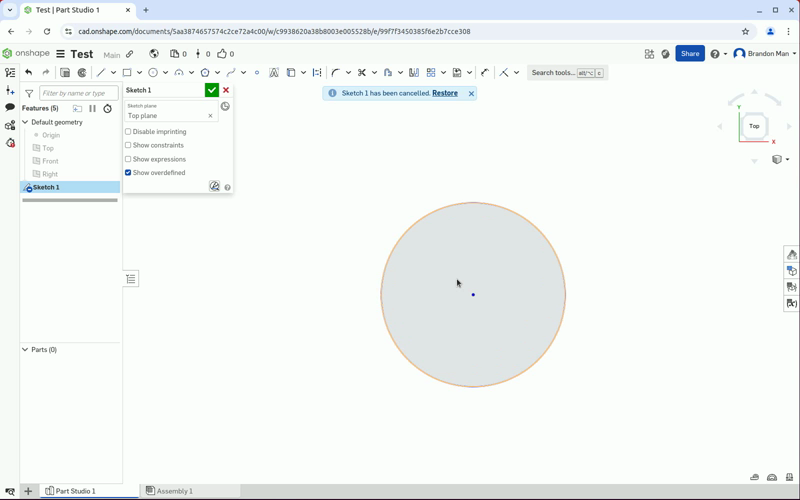
scroll(6)
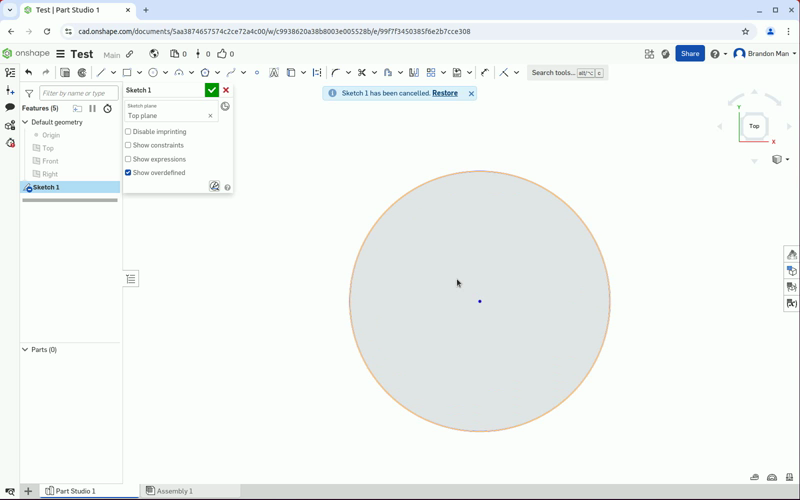
scroll(6)
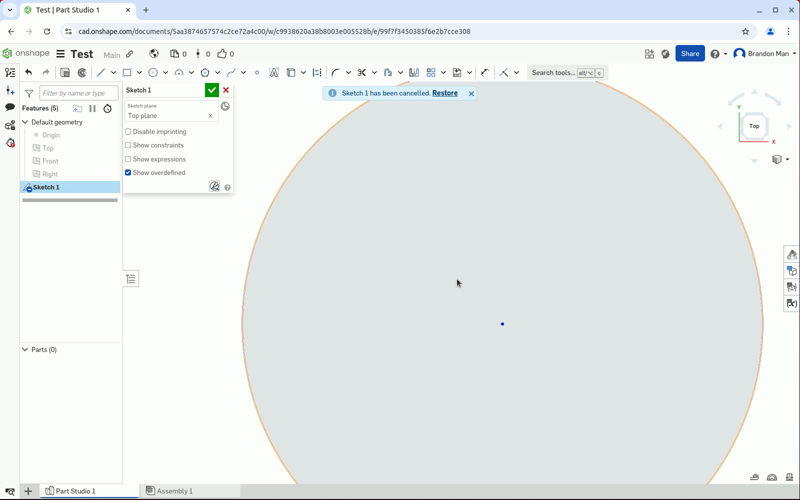
click(457, 278)
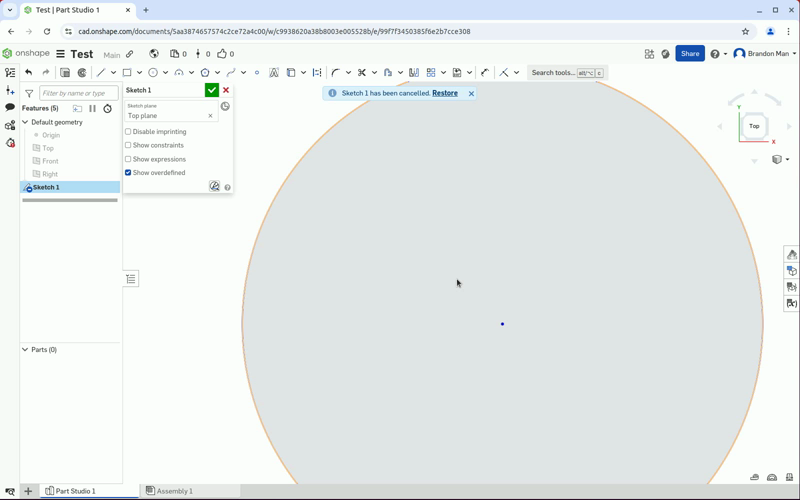
scroll(-6)
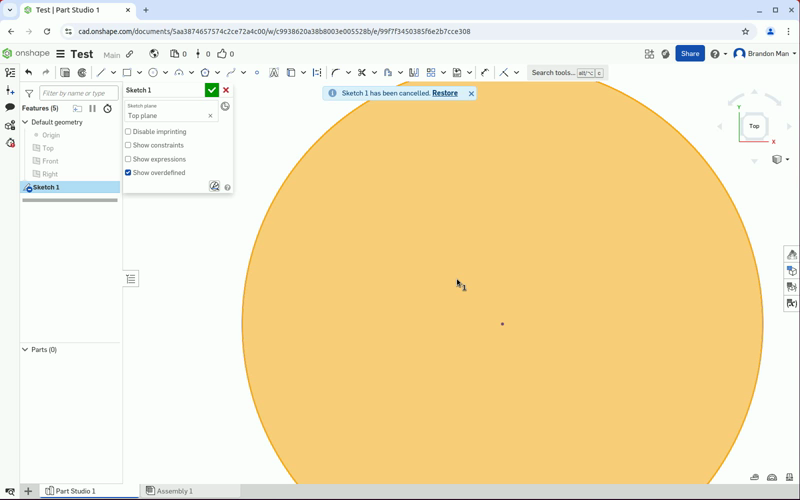
scroll(-6)
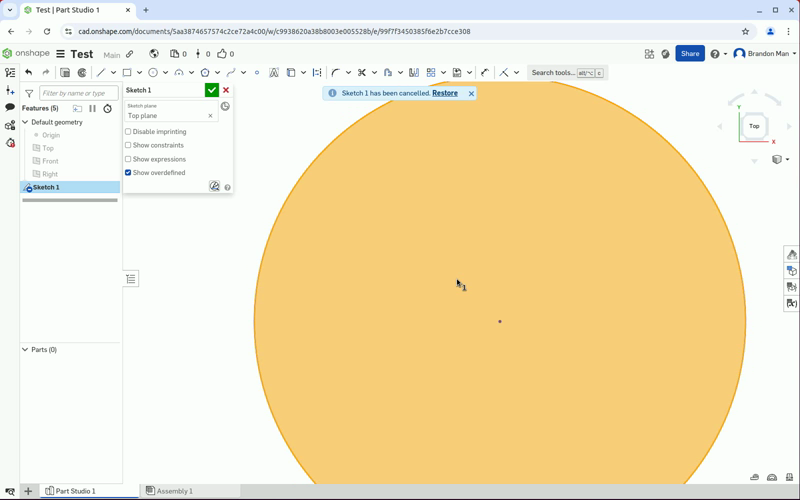
scroll(-6)
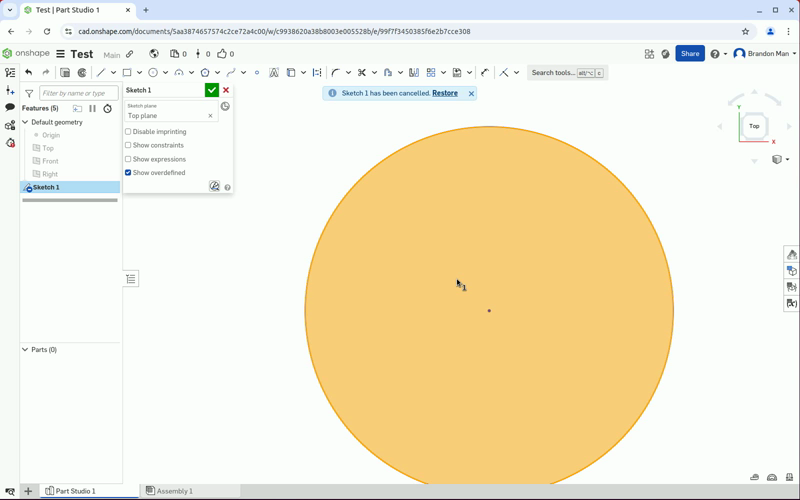
scroll(-6)
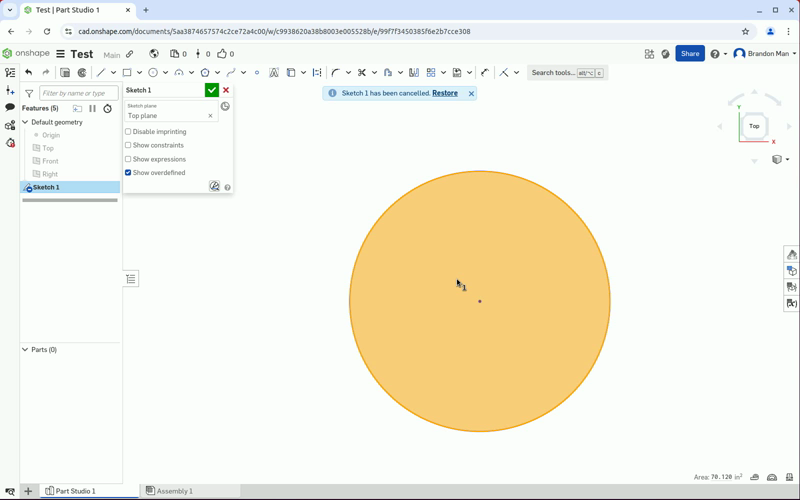
scroll(-6)
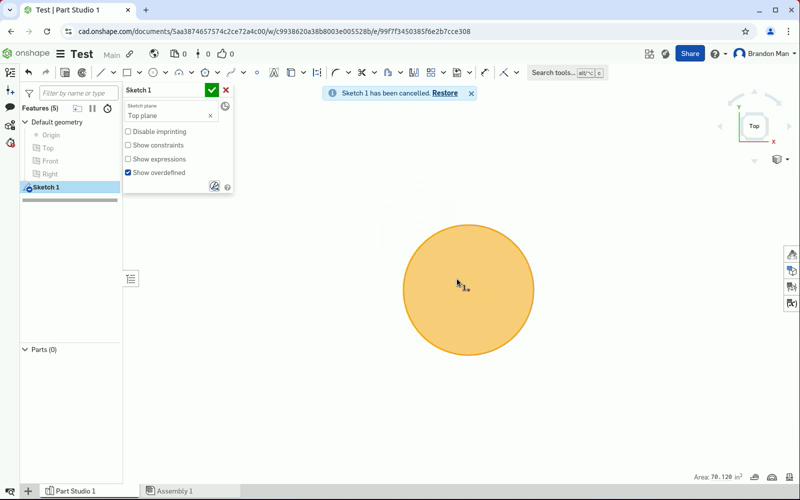
scroll(-6)
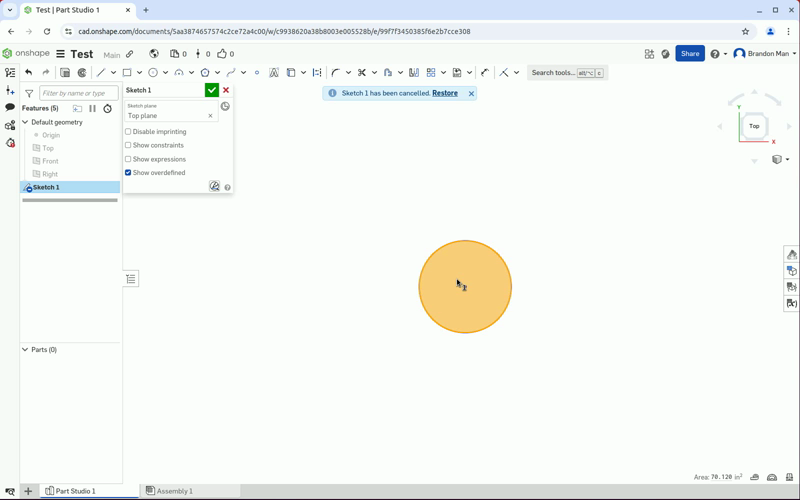
scroll(-6)
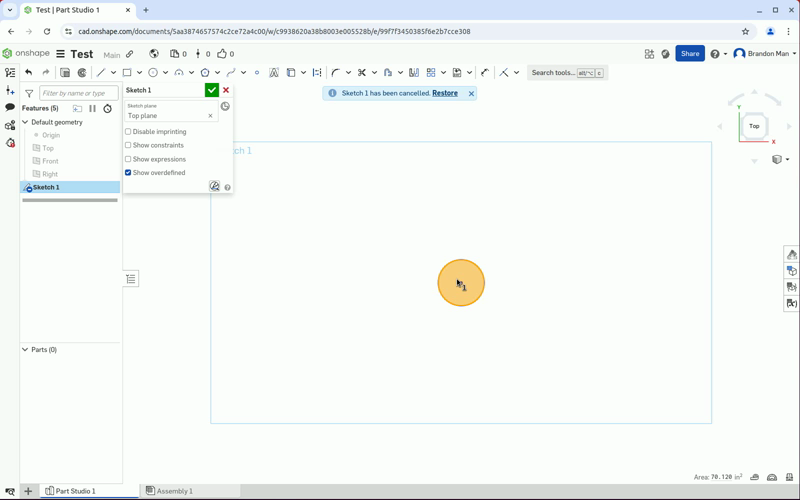
mouse_move(73, 352)
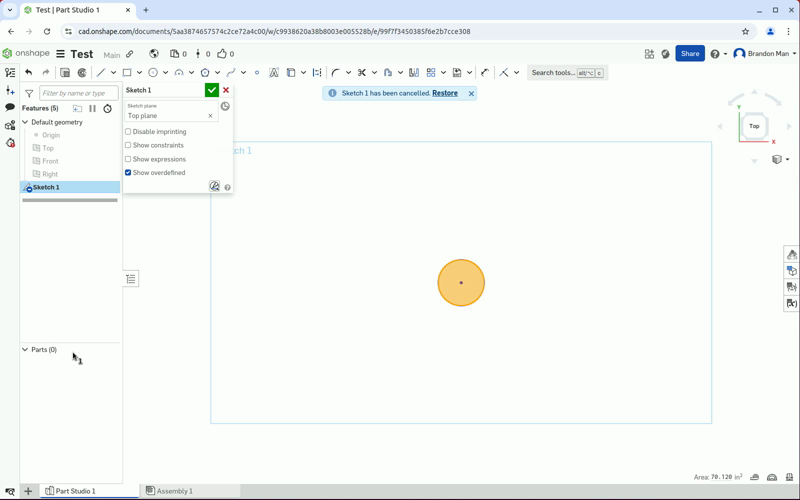
key(shift+y)
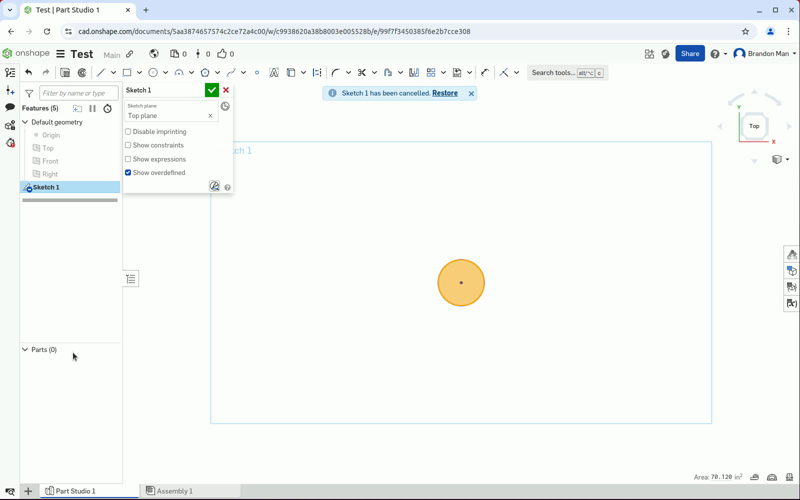
key(shift+e)
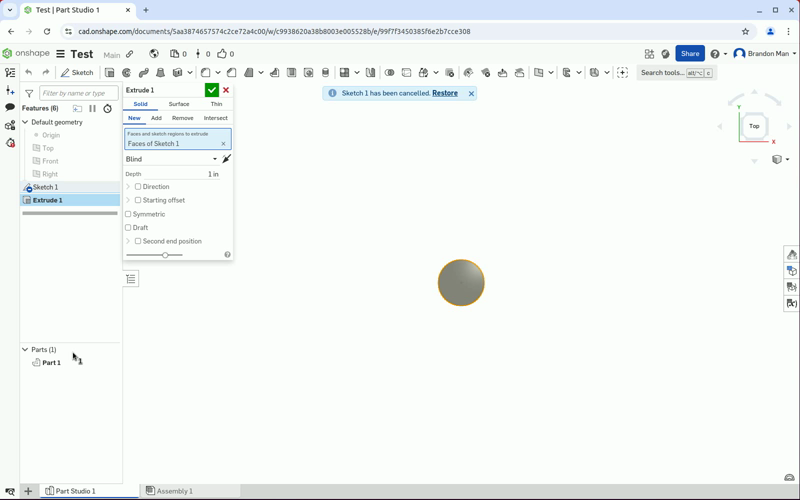
mouse_move(143, 106)
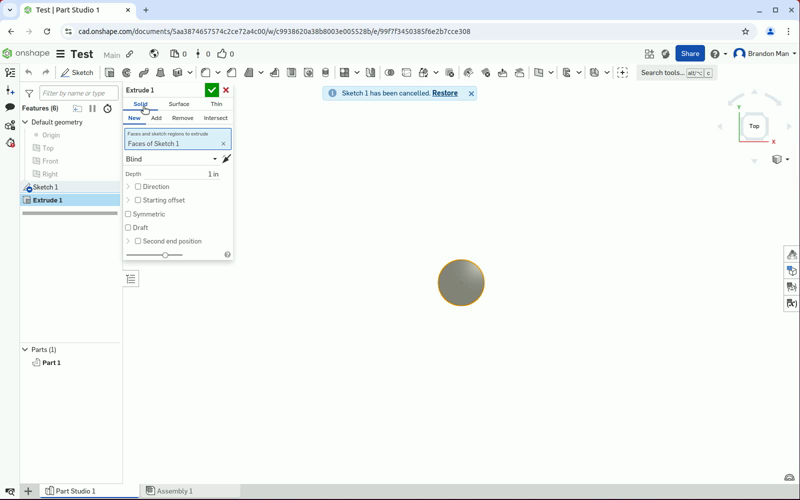
click(143, 106)
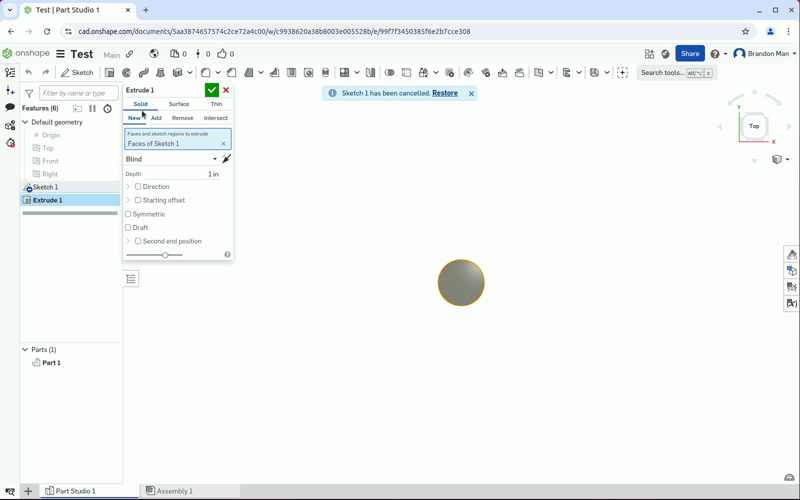
mouse_move(137, 120)
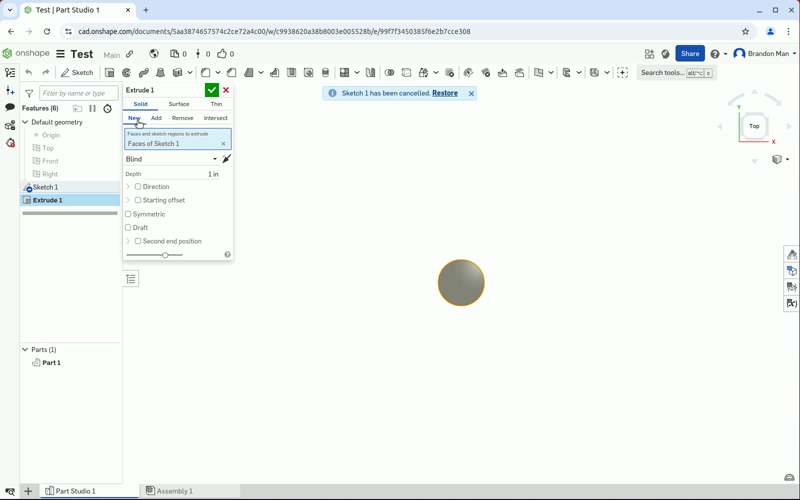
click(137, 120)
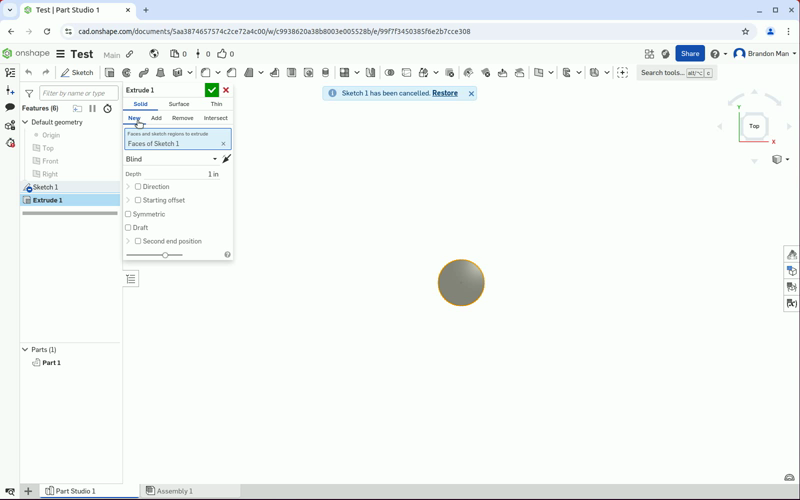
key(tab, 4)
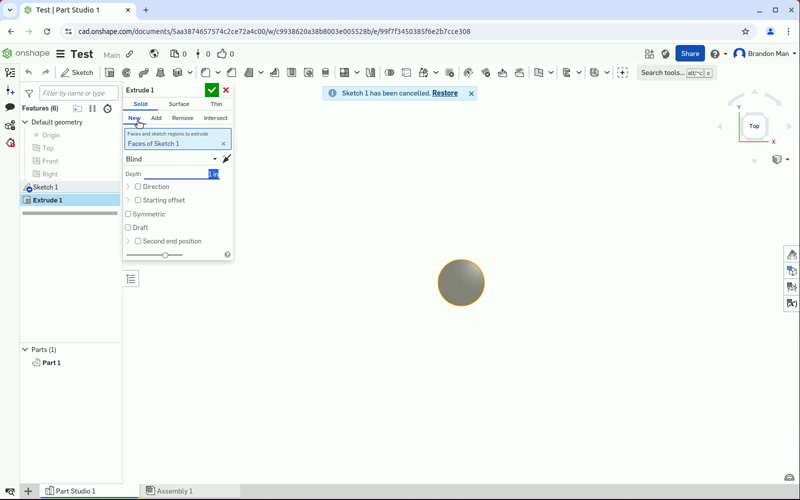
text(23.108)
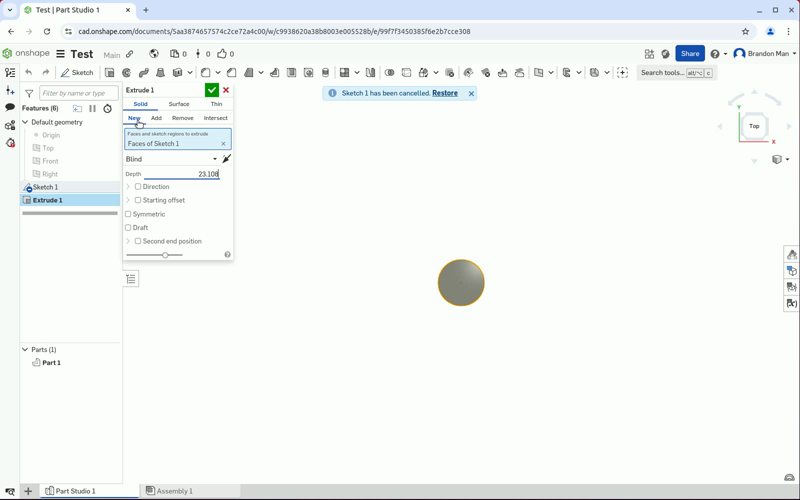
key(enter)
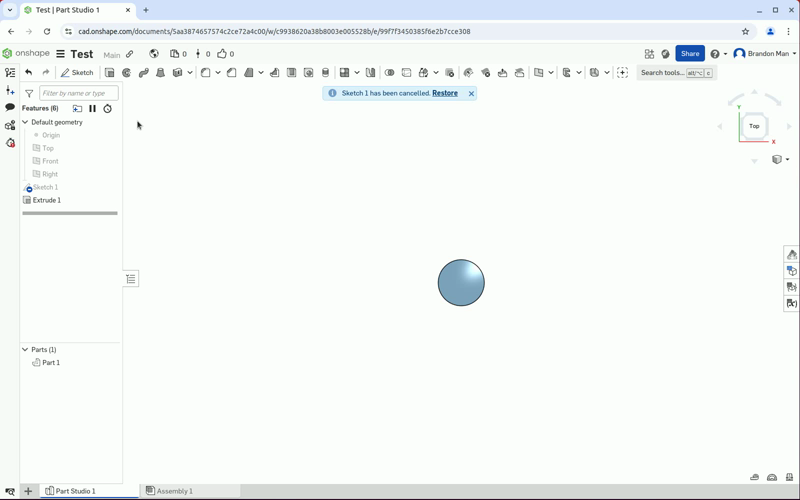
key(shift+h)
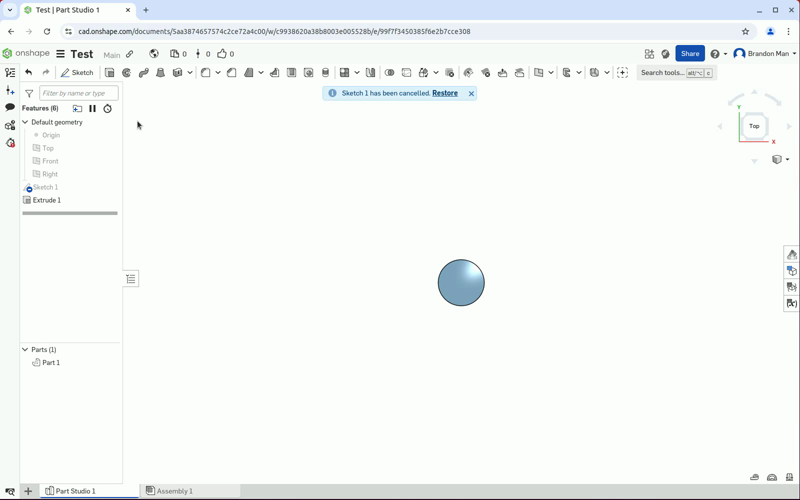
key(shift+h)
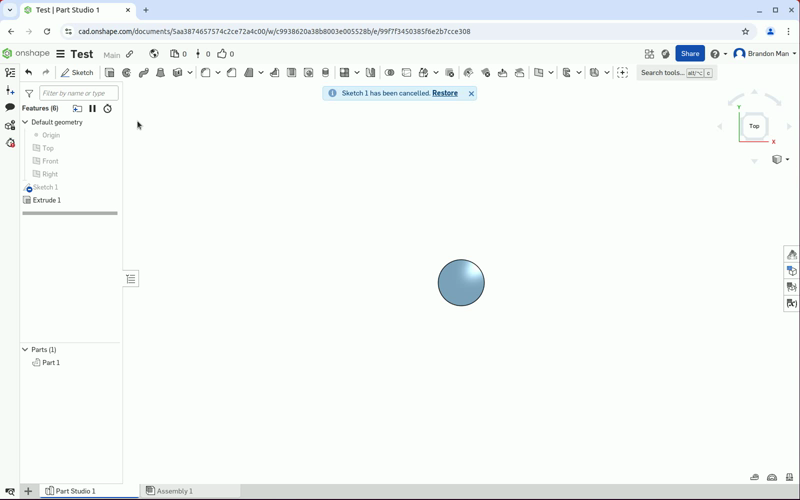
mouse_move(73, 189)
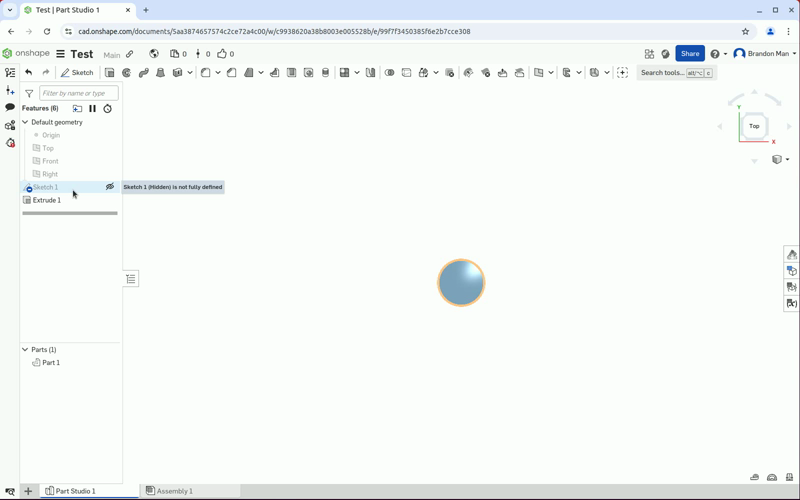
click(73, 189)
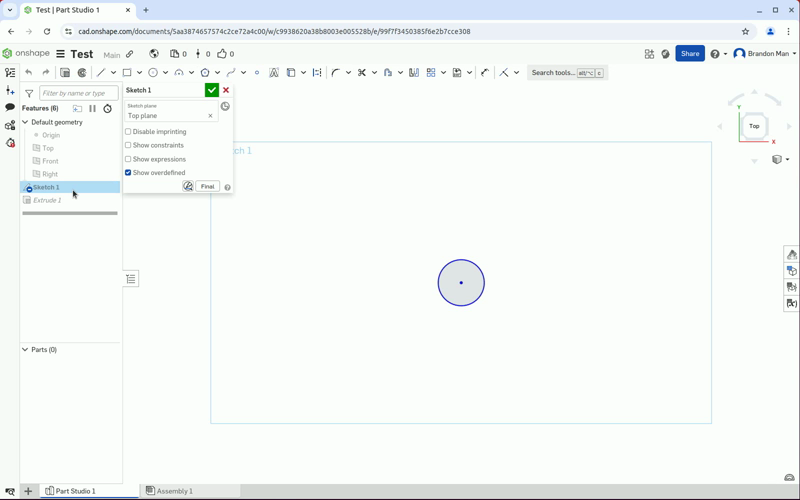
mouse_move(229, 92)
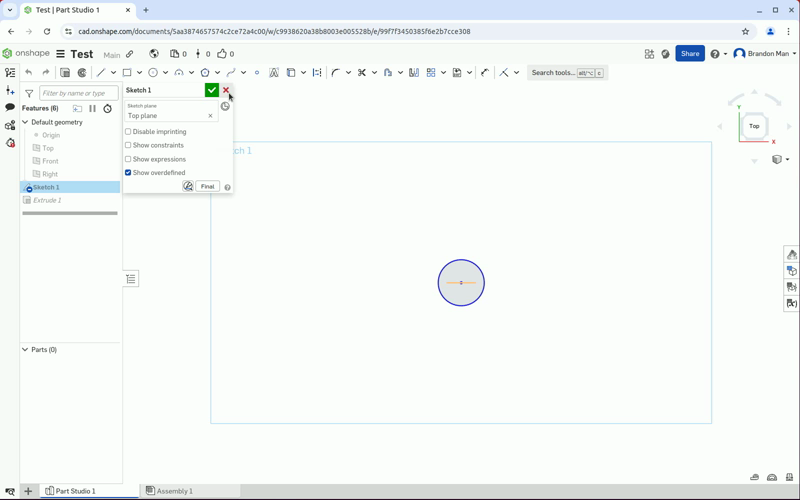
click(229, 92)
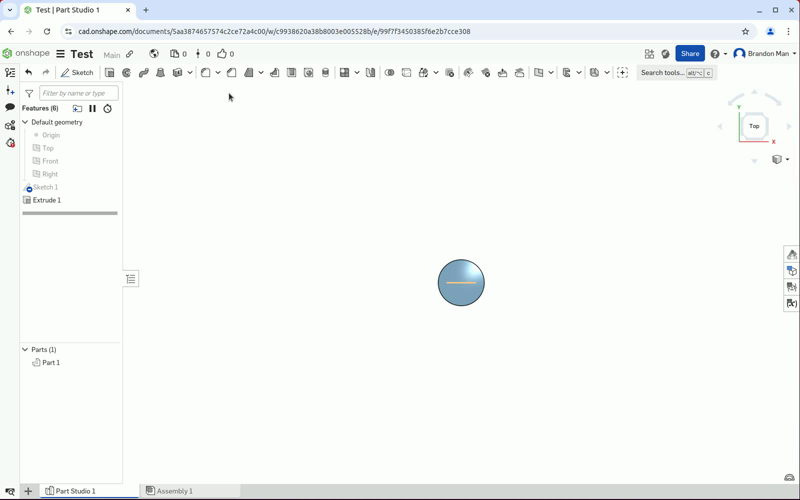
mouse_move(541, 75)
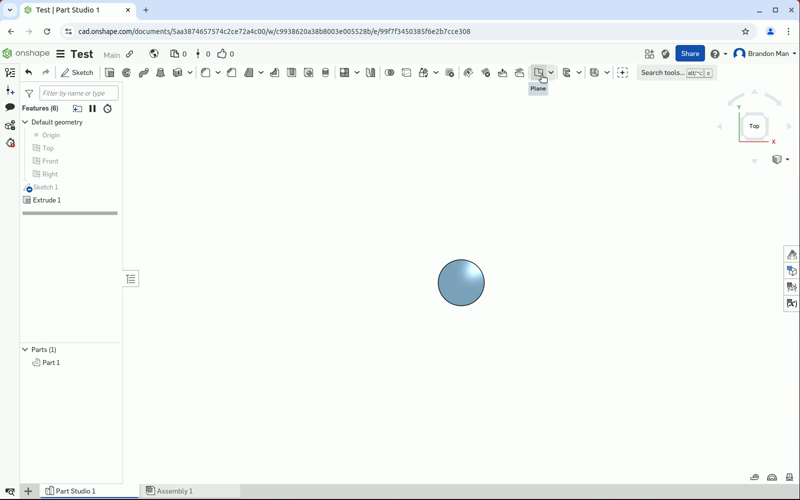
click(541, 75)
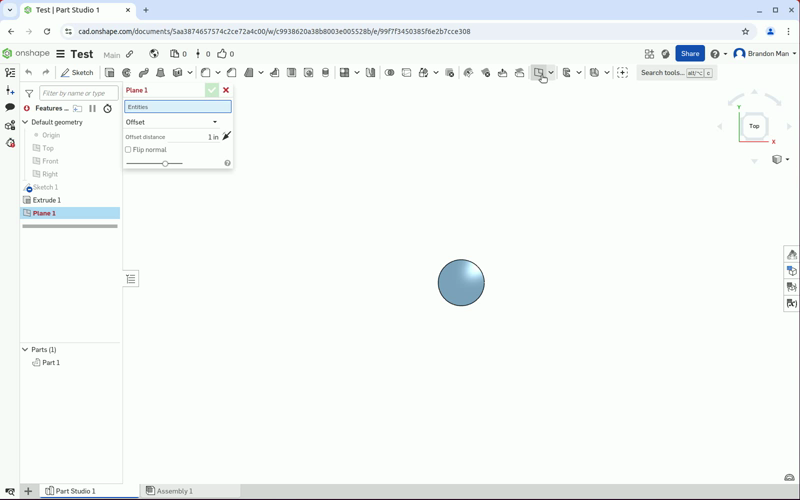
mouse_move(73, 150)
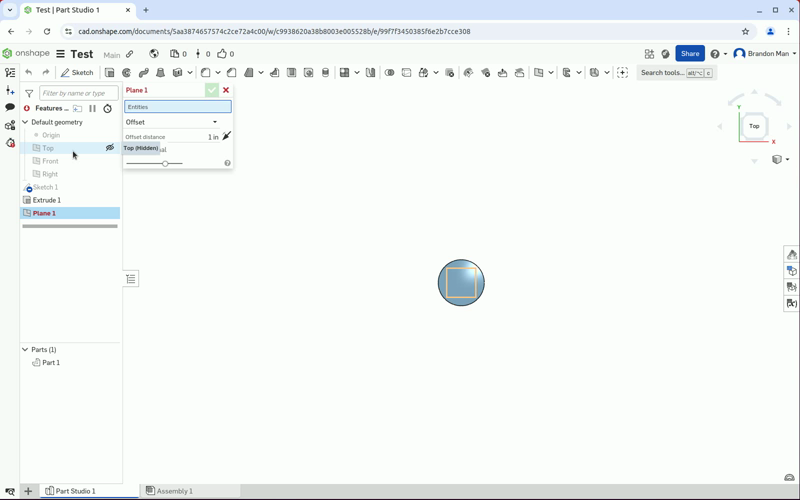
click(73, 150)
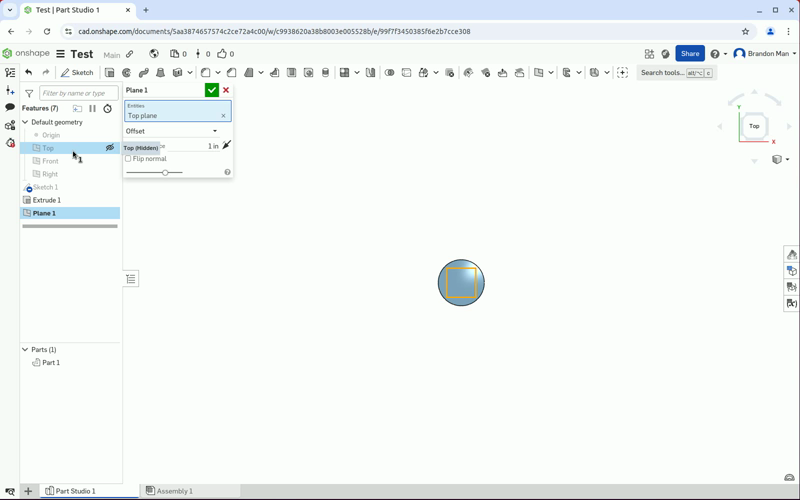
key(tab, 2)
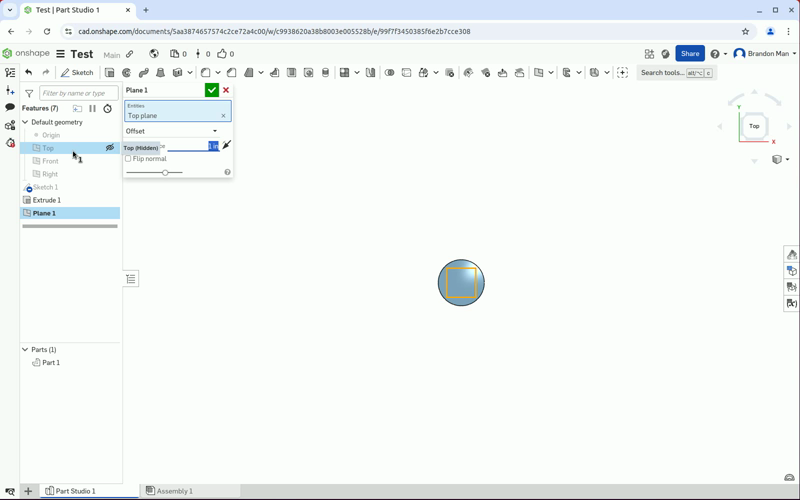
text(23.108)
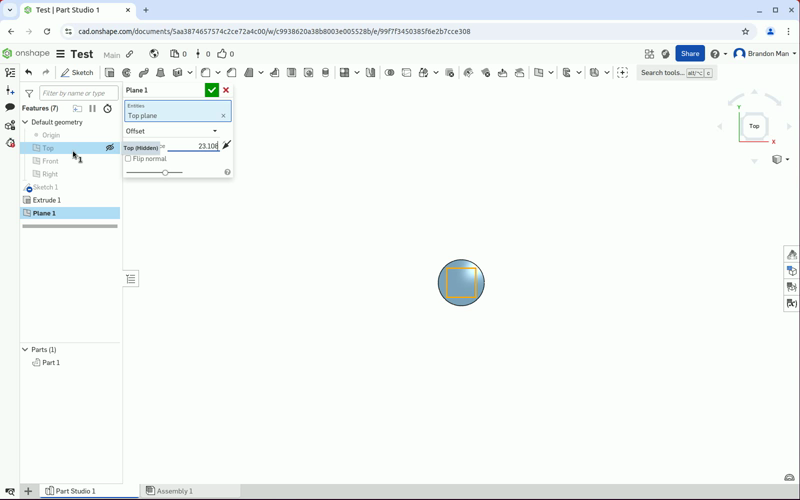
key(enter, 2)
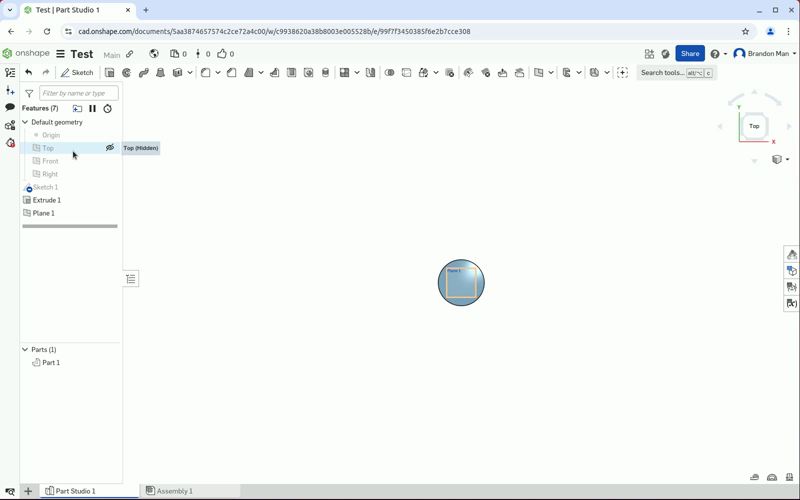
key(shift+s)
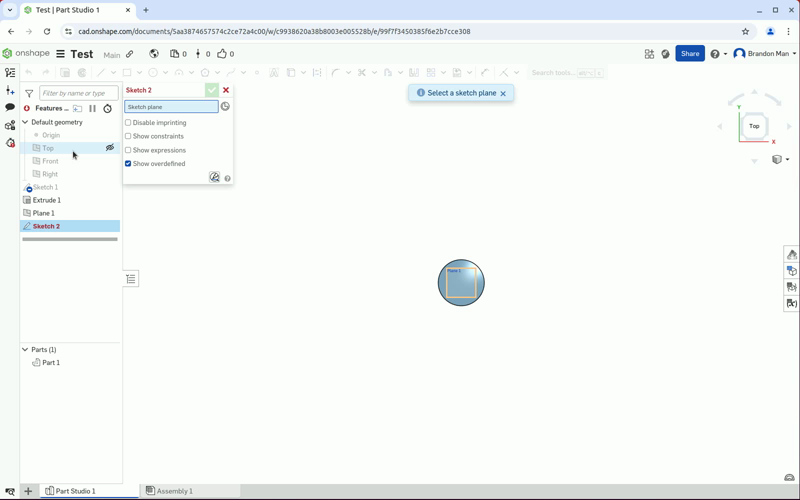
mouse_move(73, 215)
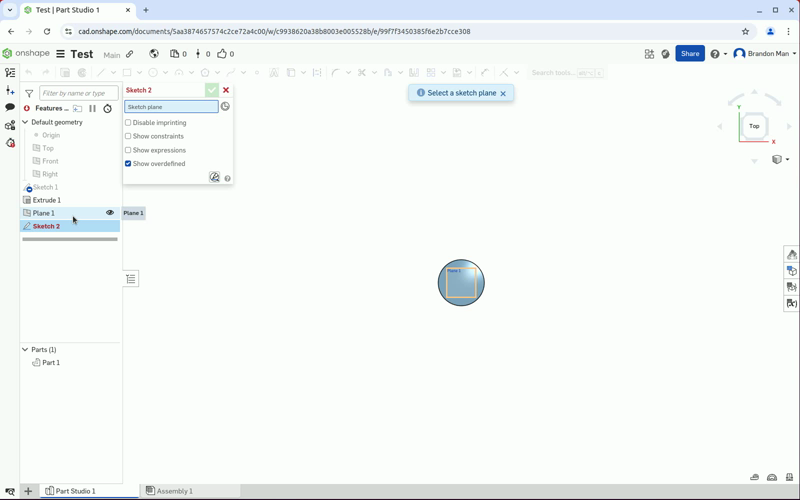
click(73, 215)
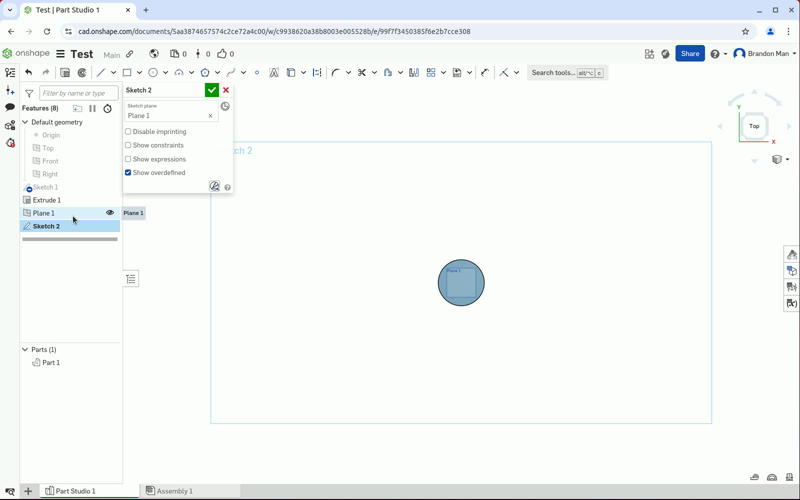
mouse_move(73, 352)
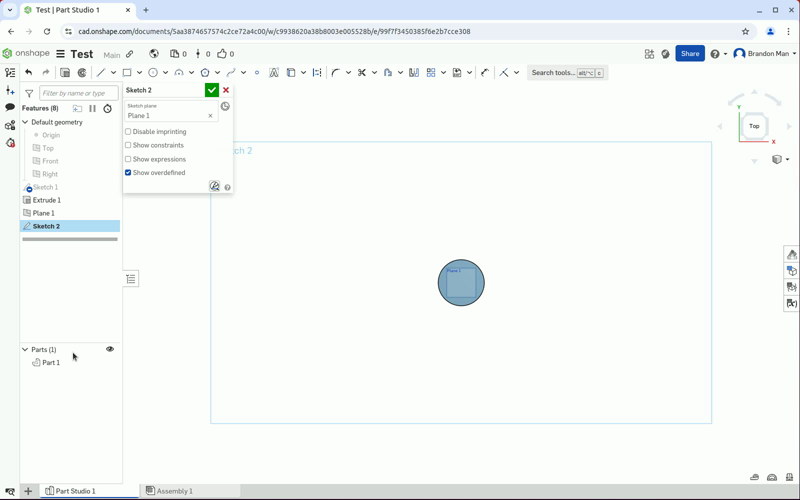
key(y)
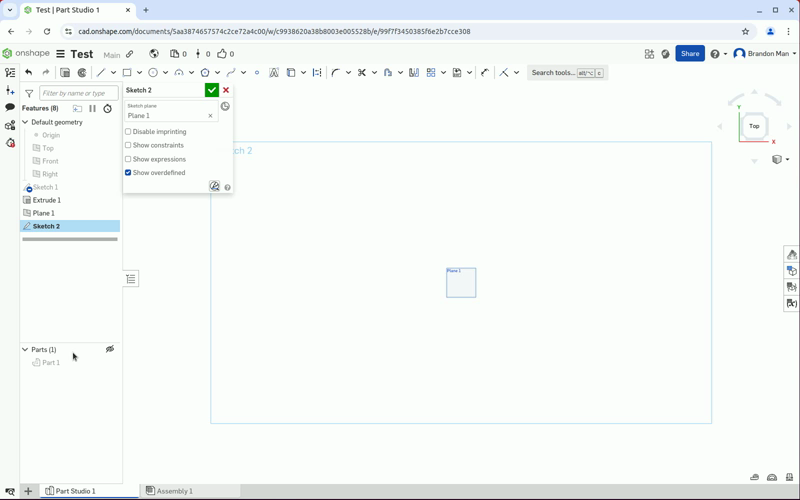
key(l)
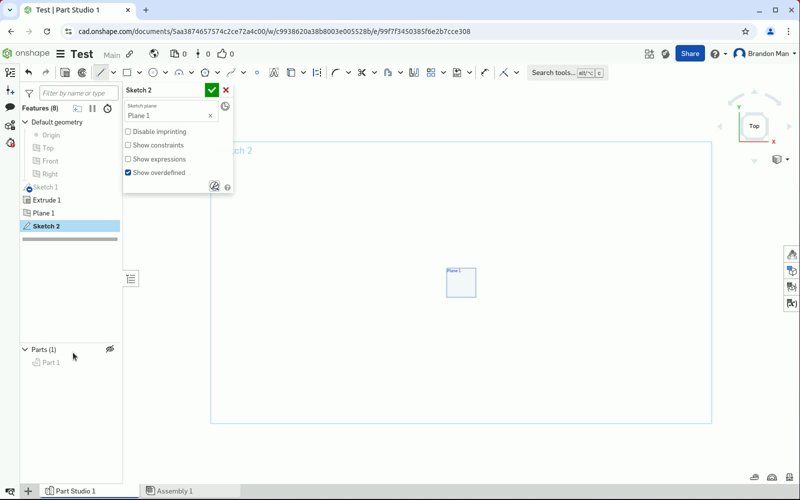
key_down(shift)
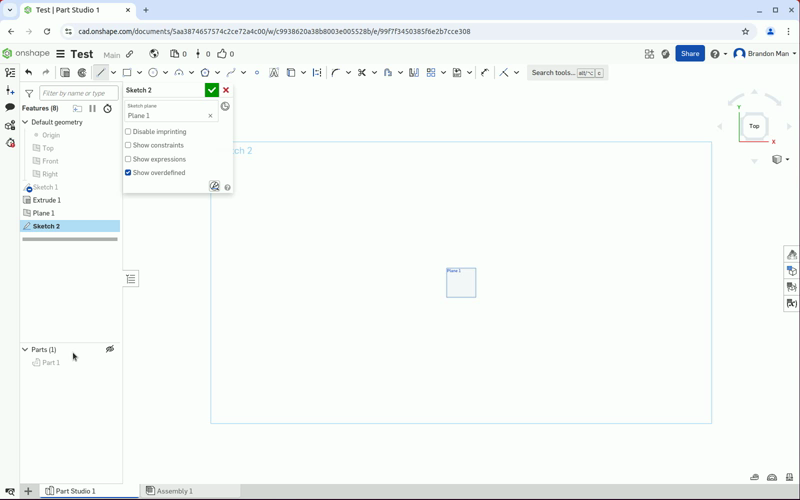
mouse_move(445, 290)
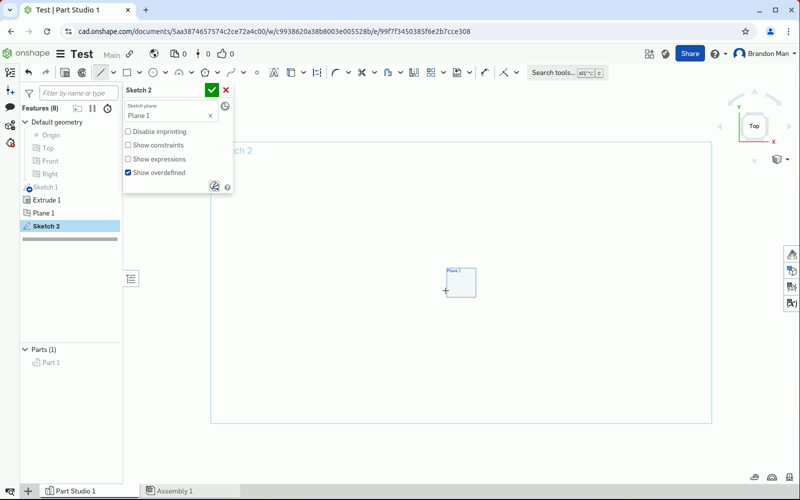
click(445, 290)
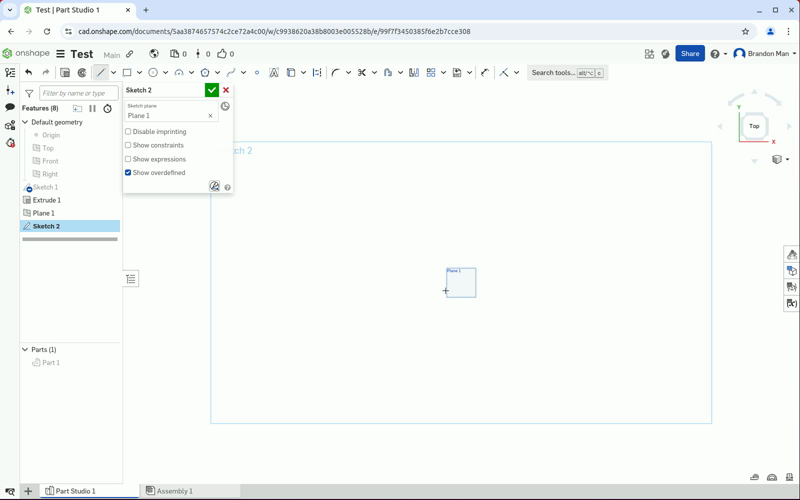
key_up(shift)
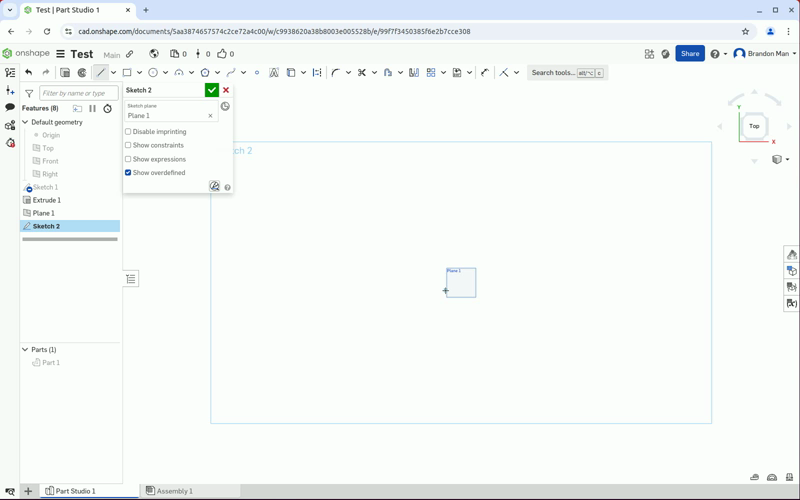
key_down(shift)
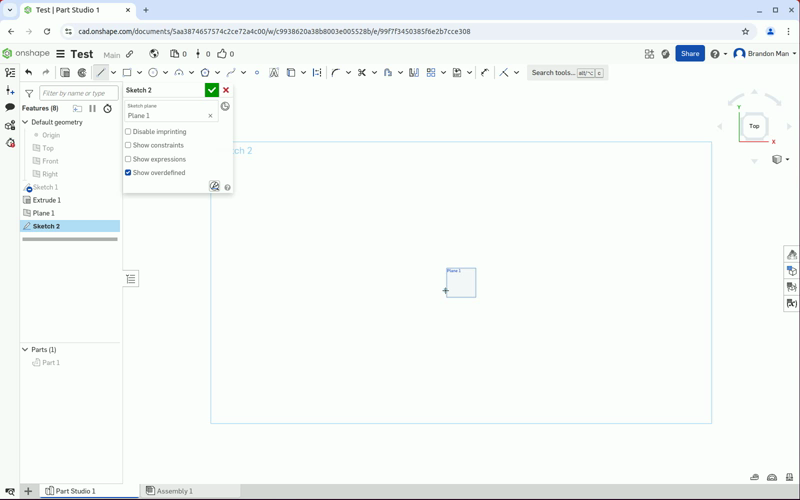
mouse_move(475, 290)
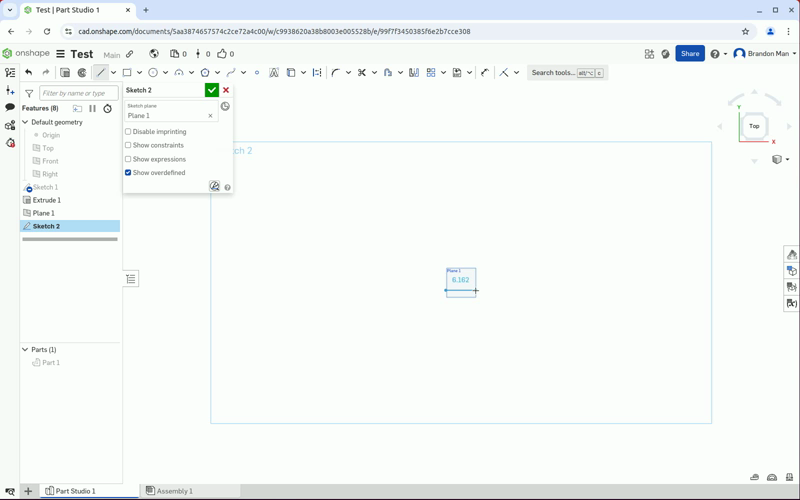
mouse_move(448, 290)
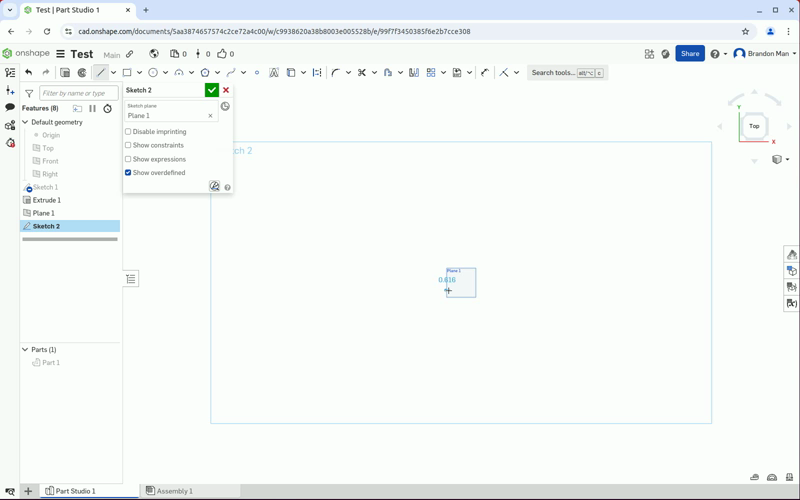
scroll(6)
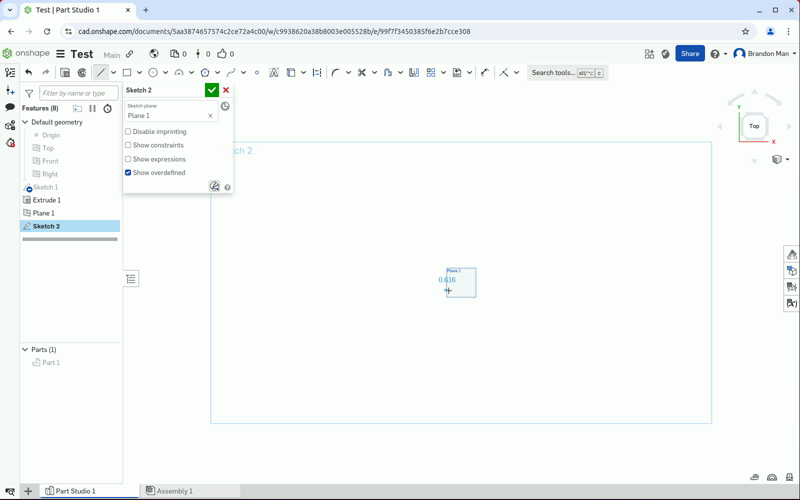
scroll(6)
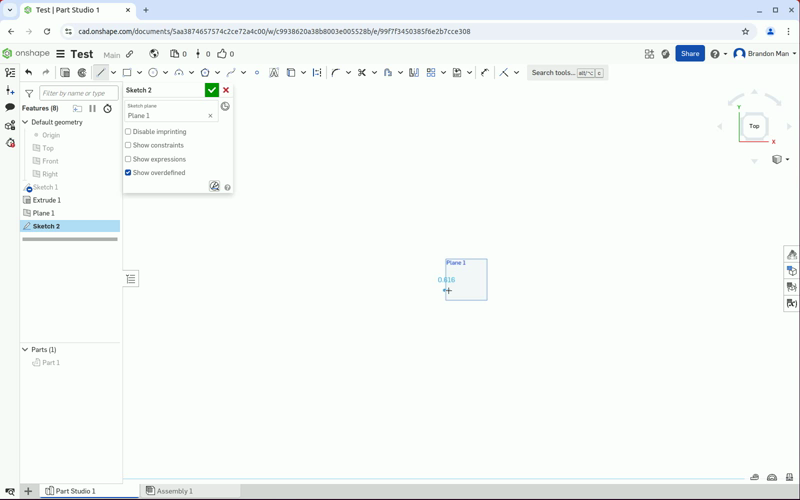
scroll(6)
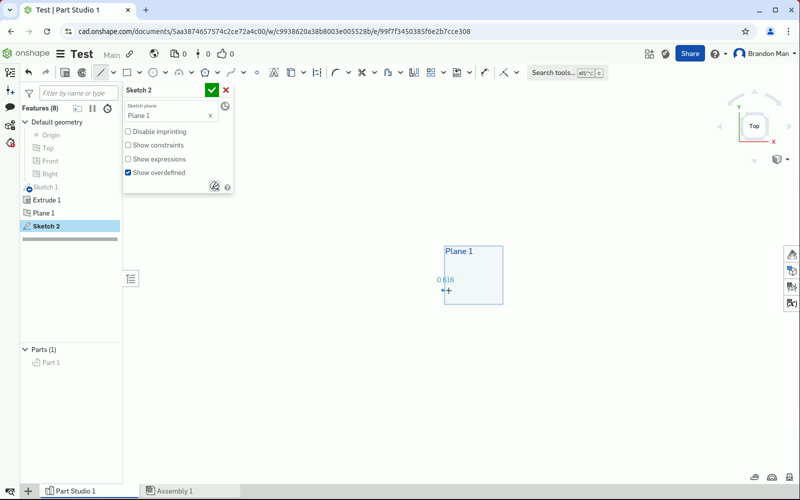
scroll(6)
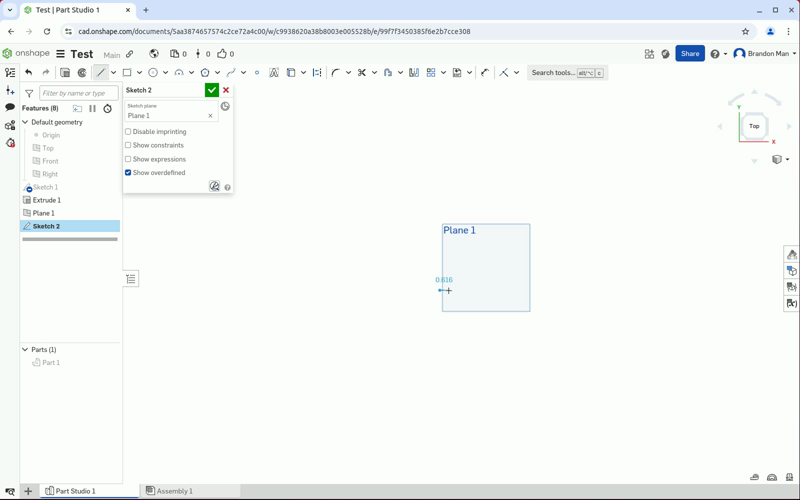
scroll(6)
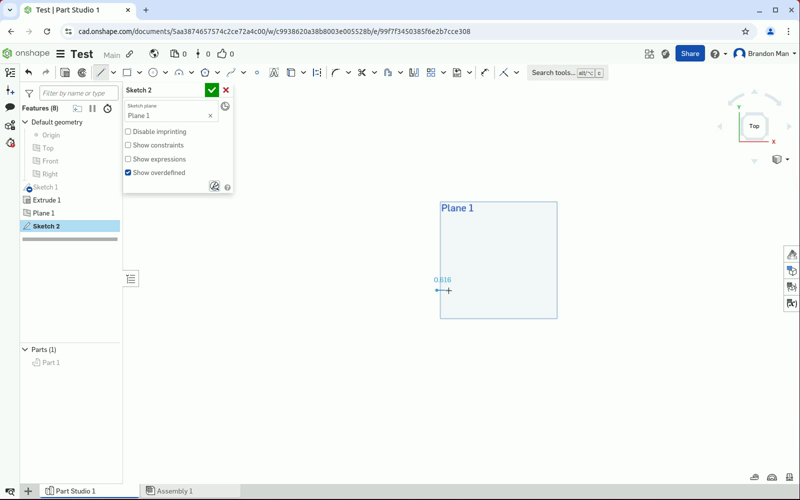
scroll(6)
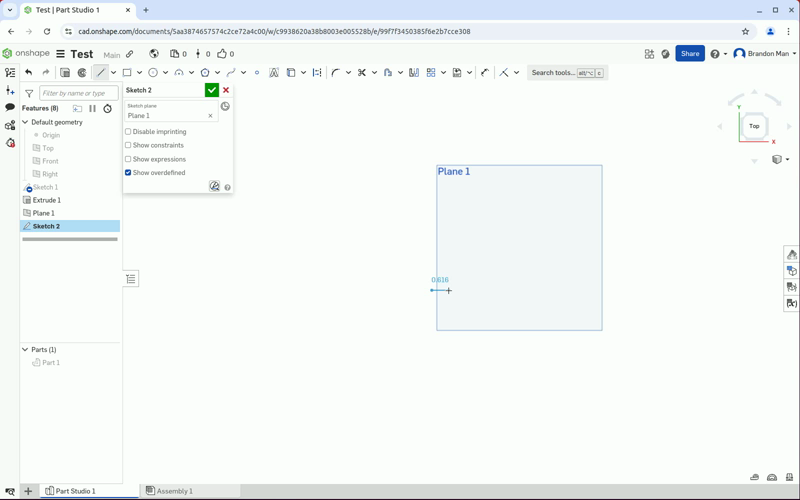
scroll(6)
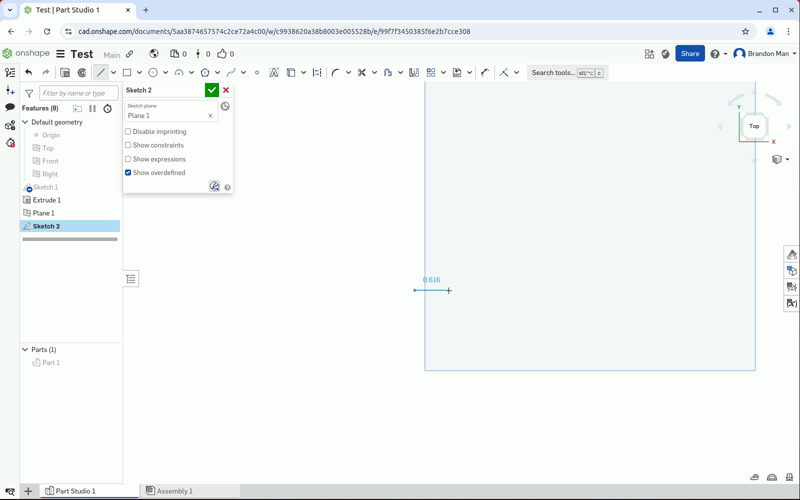
click(448, 290)
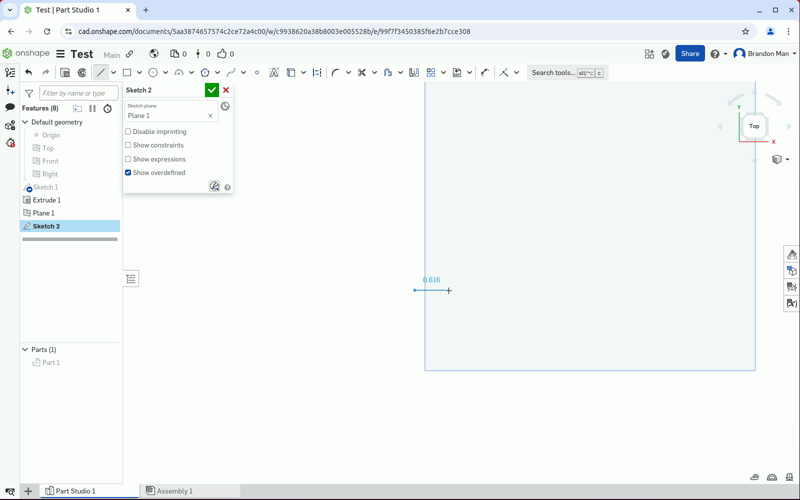
scroll(-6)
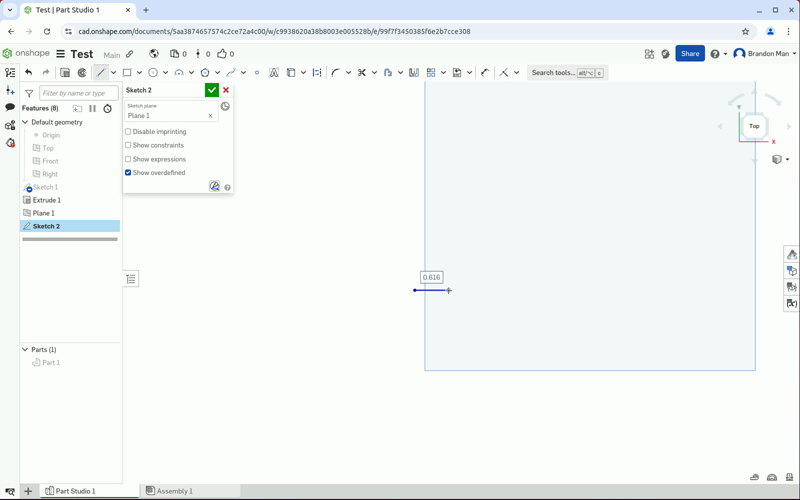
scroll(-6)
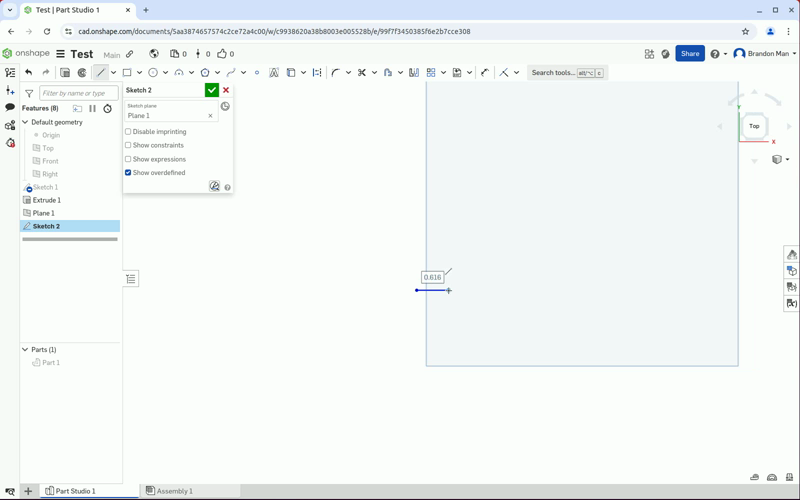
scroll(-6)
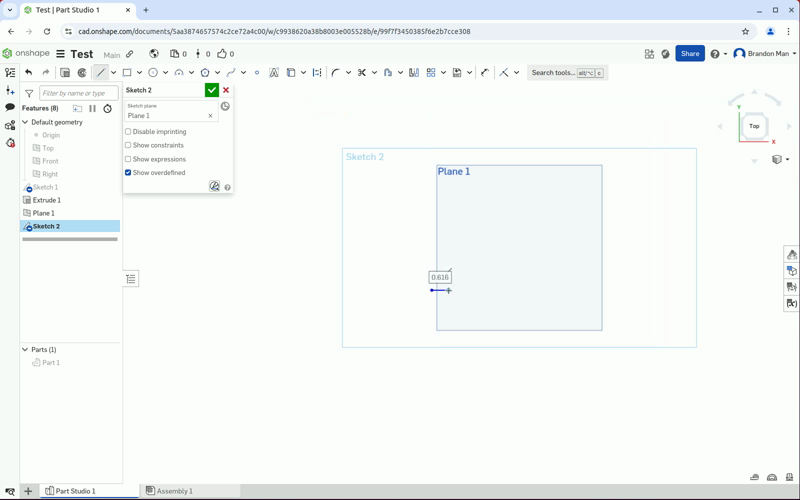
scroll(-6)
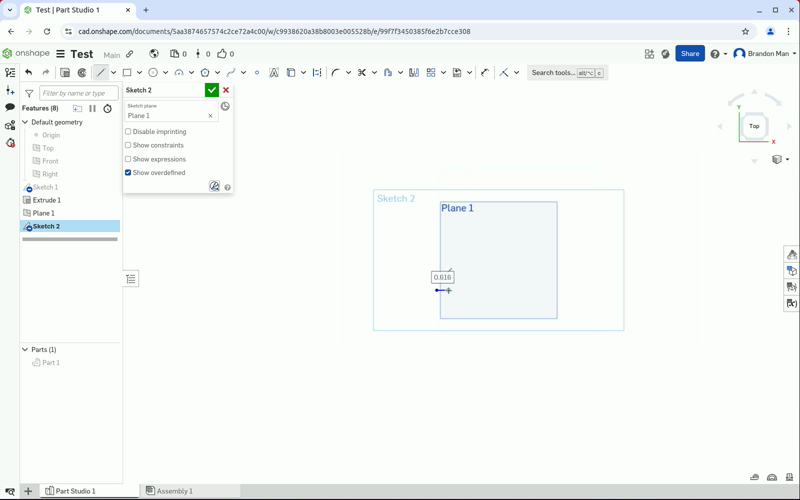
scroll(-6)
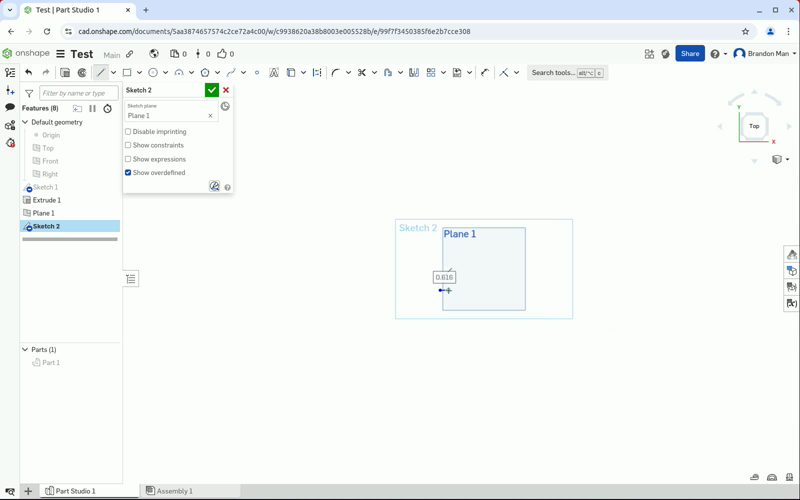
scroll(-6)
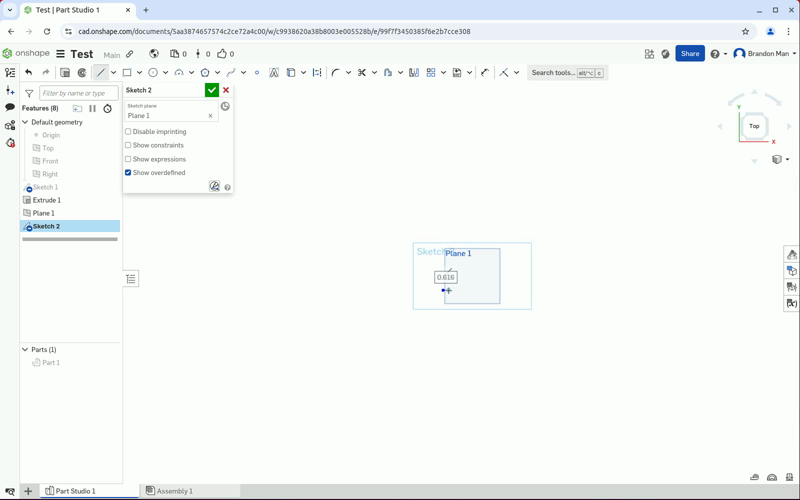
scroll(-6)
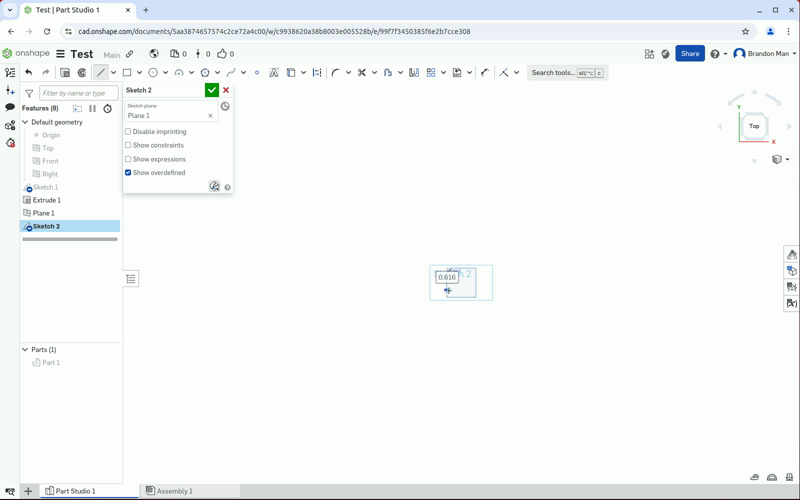
key_up(shift)
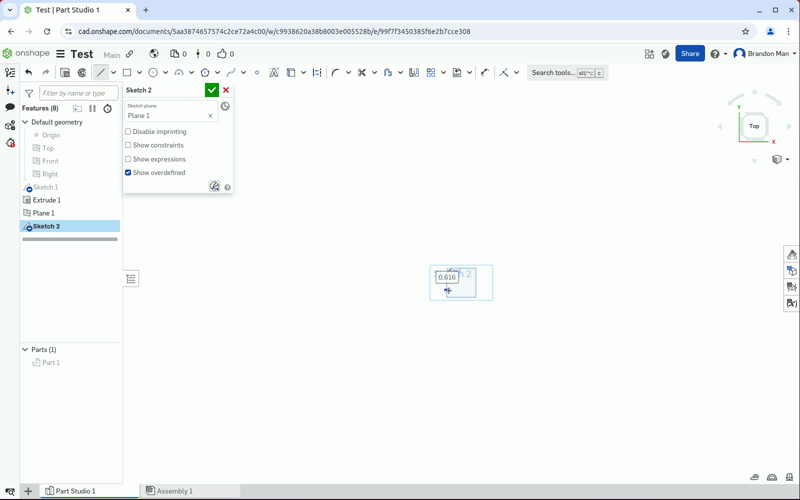
key_down(shift)
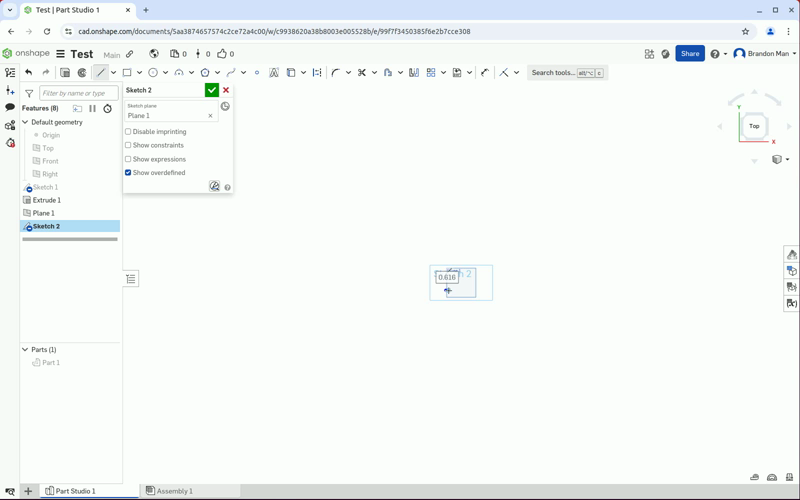
mouse_move(478, 290)
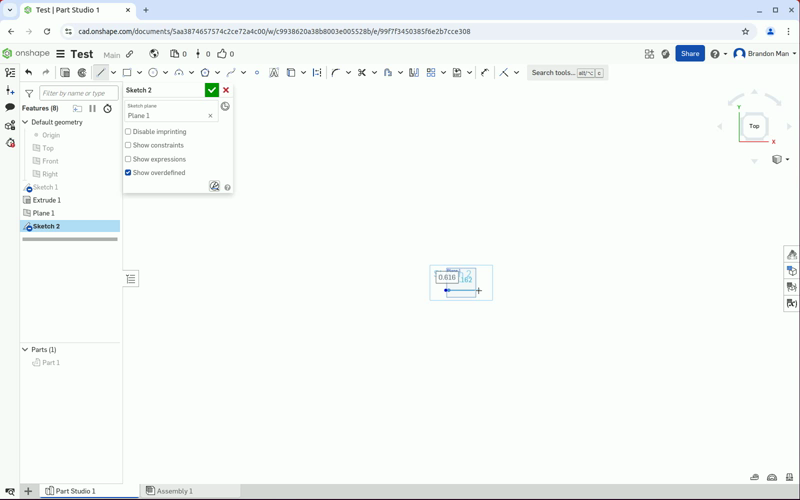
mouse_move(448, 282)
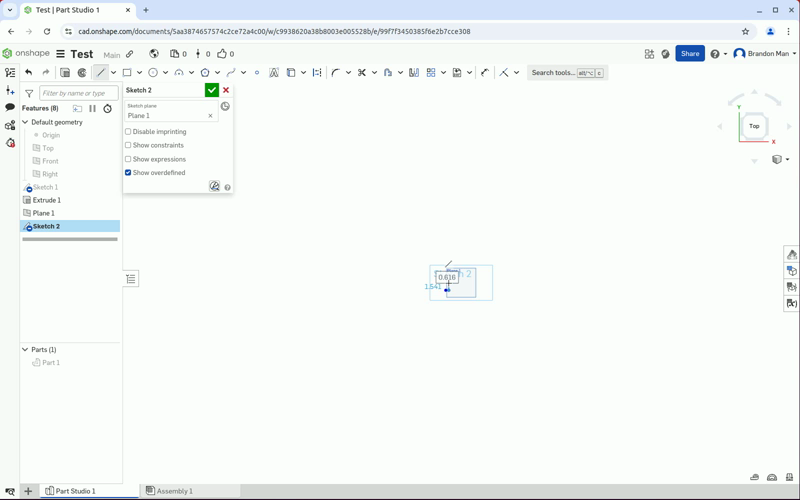
click(448, 282)
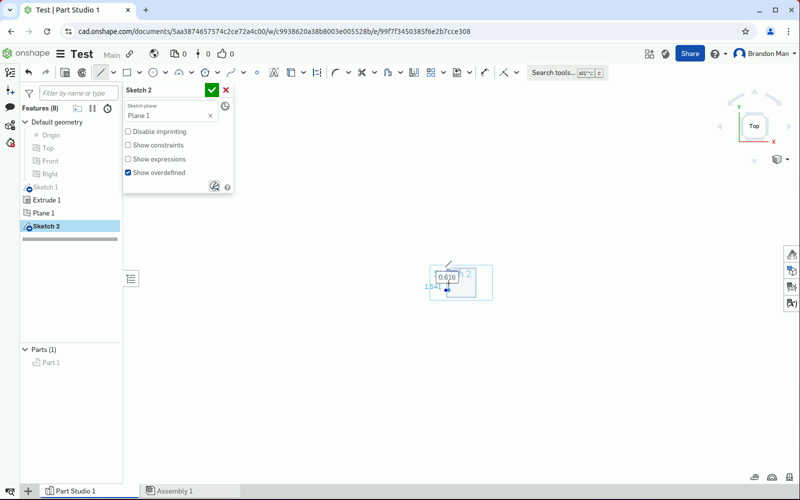
key_up(shift)
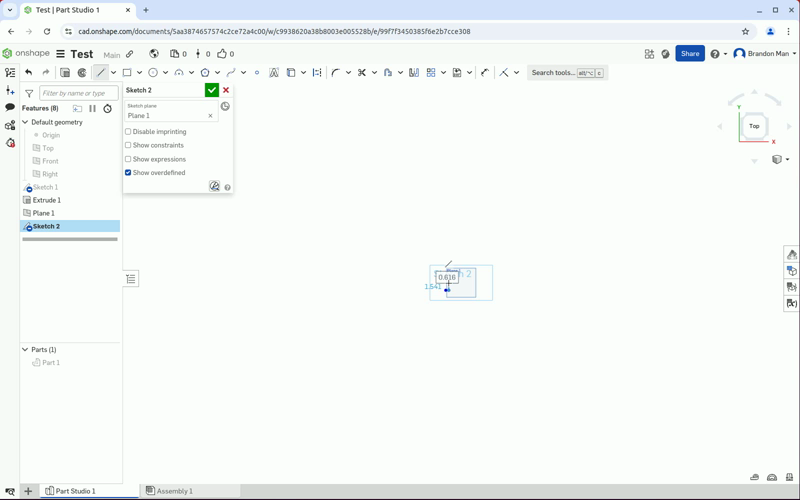
key_down(shift)
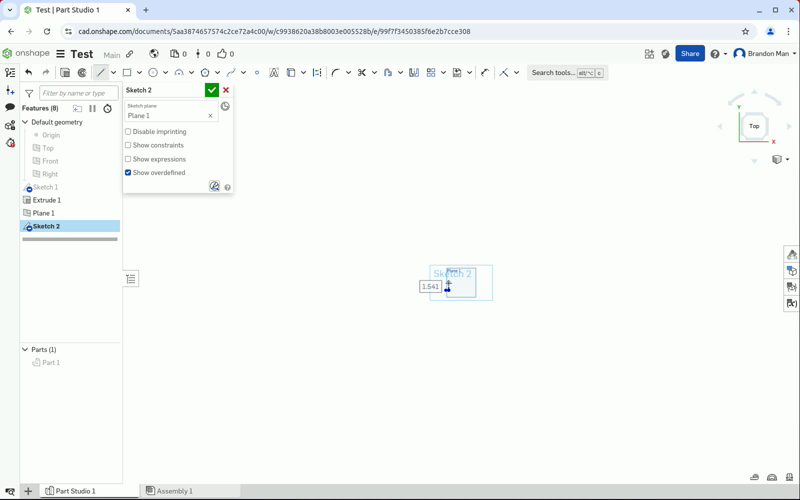
mouse_move(478, 282)
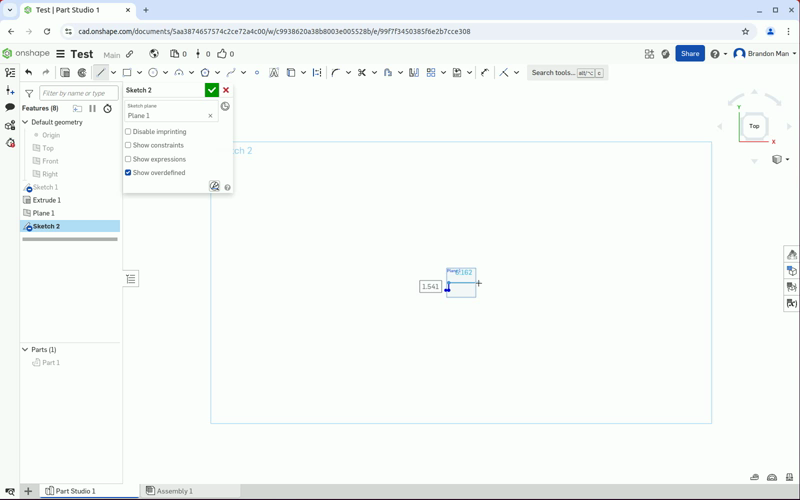
mouse_move(453, 282)
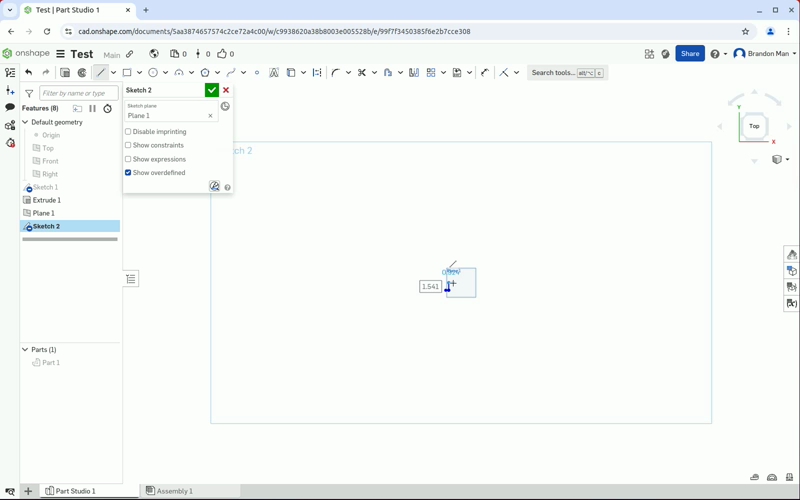
scroll(6)
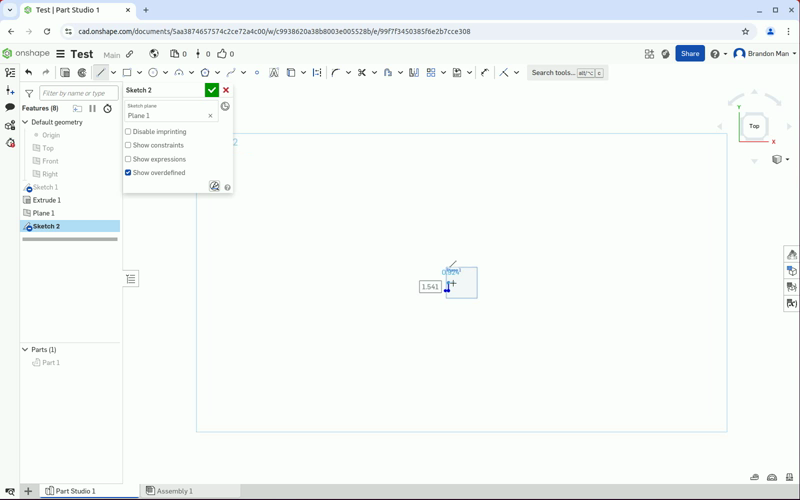
scroll(6)
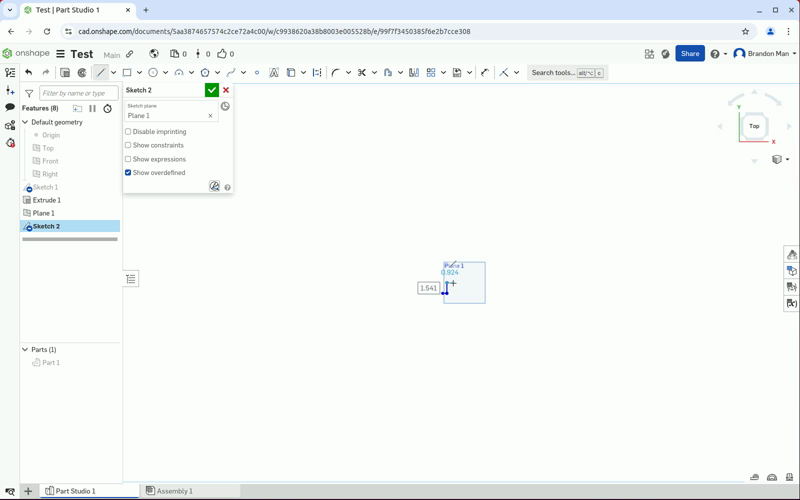
scroll(6)
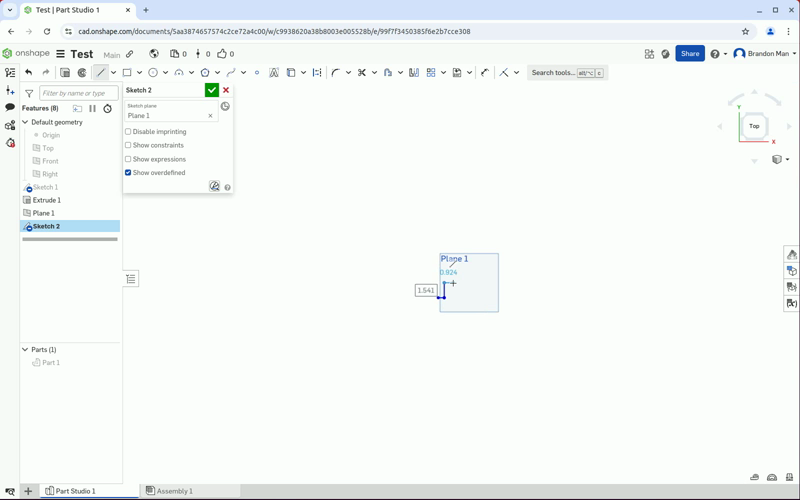
scroll(6)
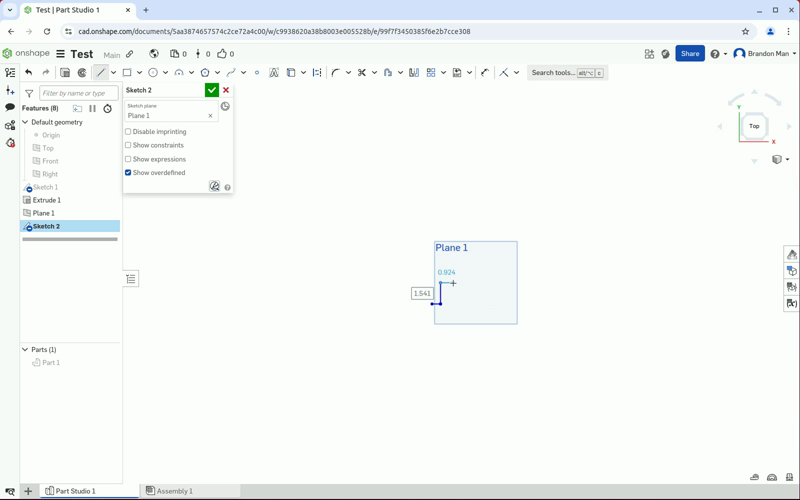
scroll(6)
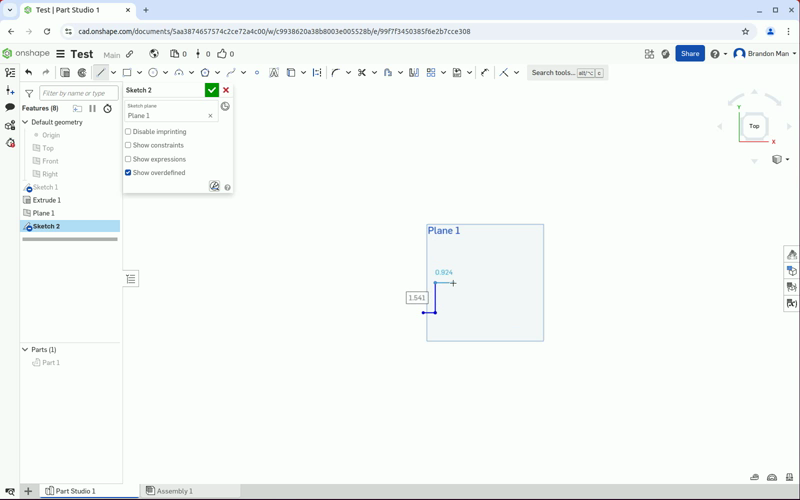
scroll(6)
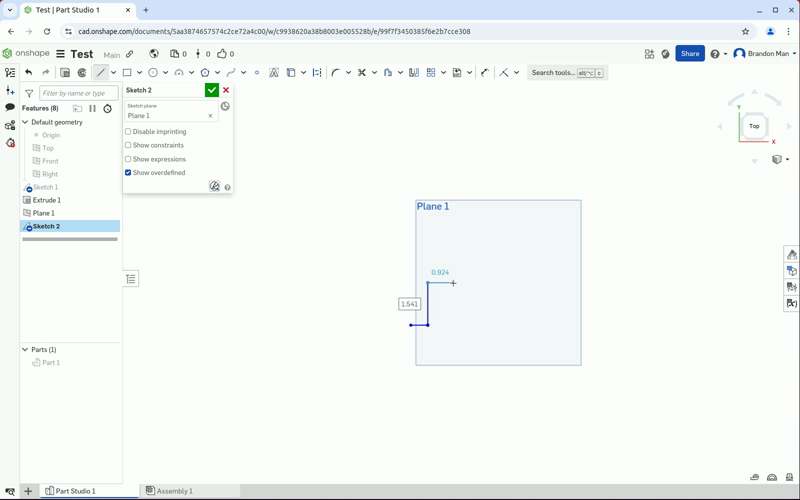
scroll(6)
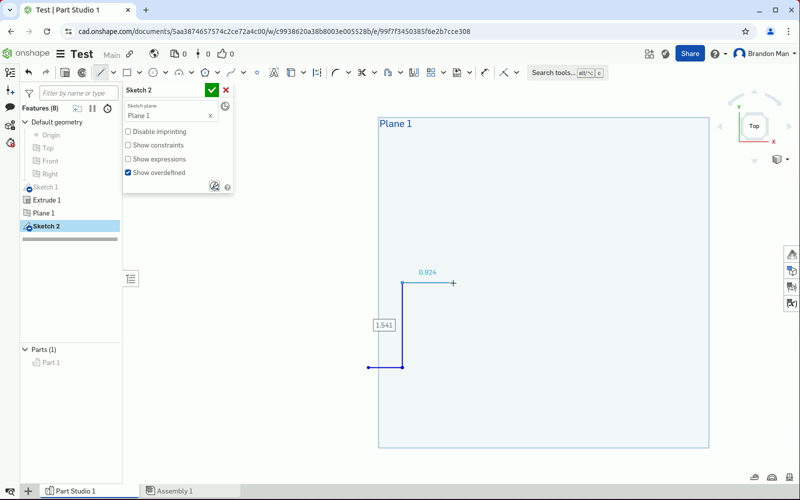
click(453, 282)
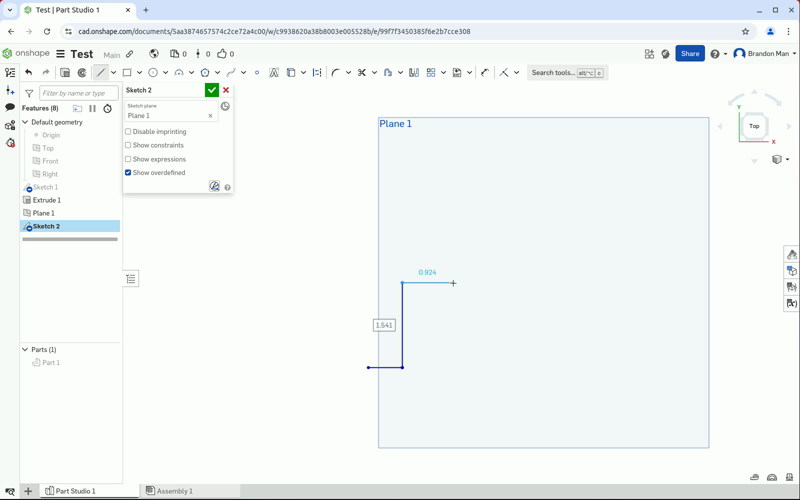
scroll(-6)
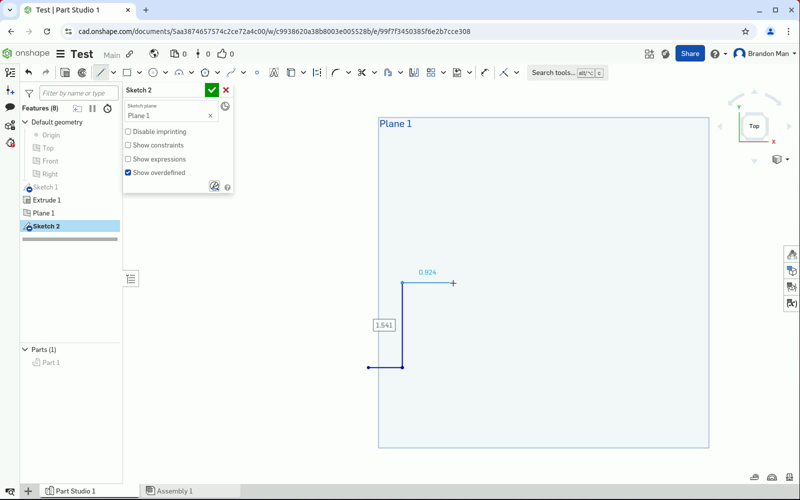
scroll(-6)
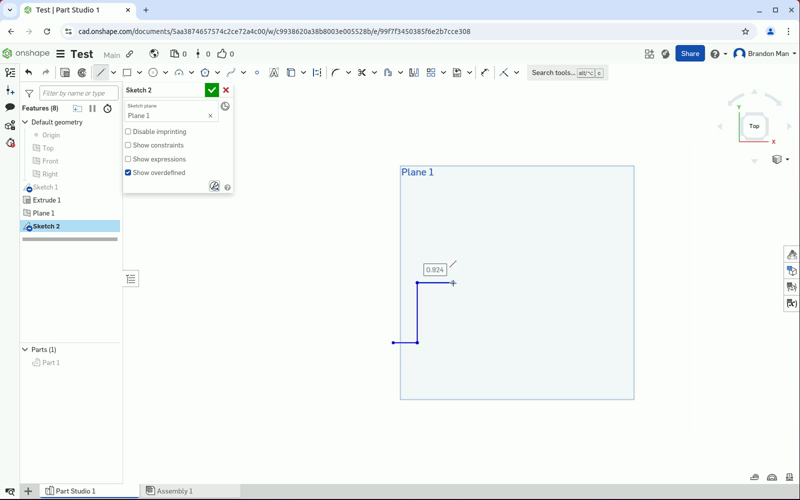
scroll(-6)
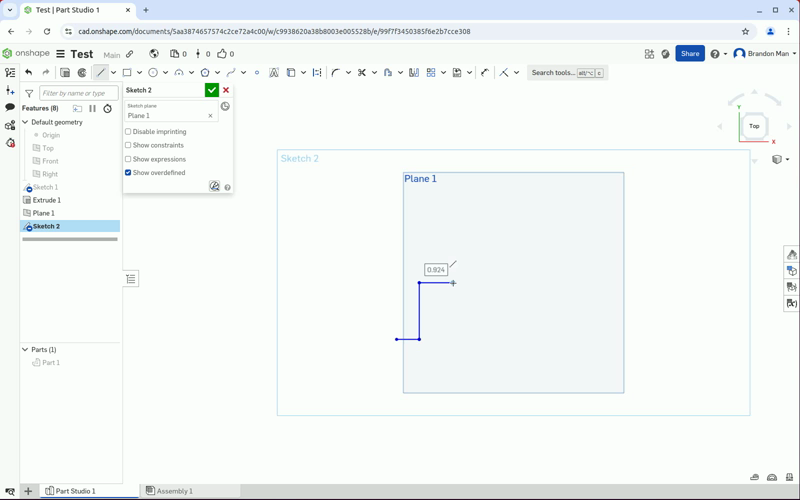
scroll(-6)
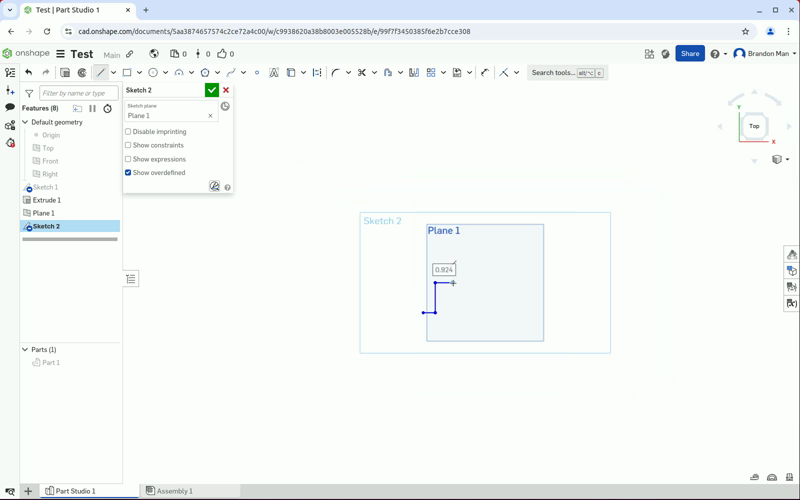
scroll(-6)
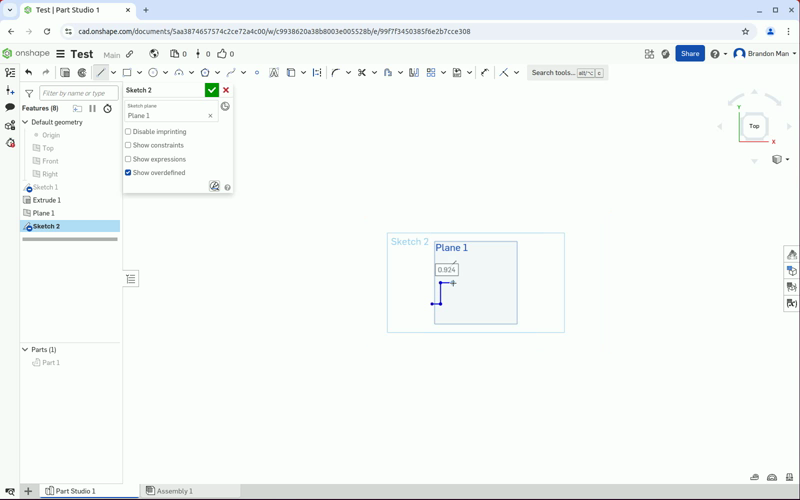
scroll(-6)
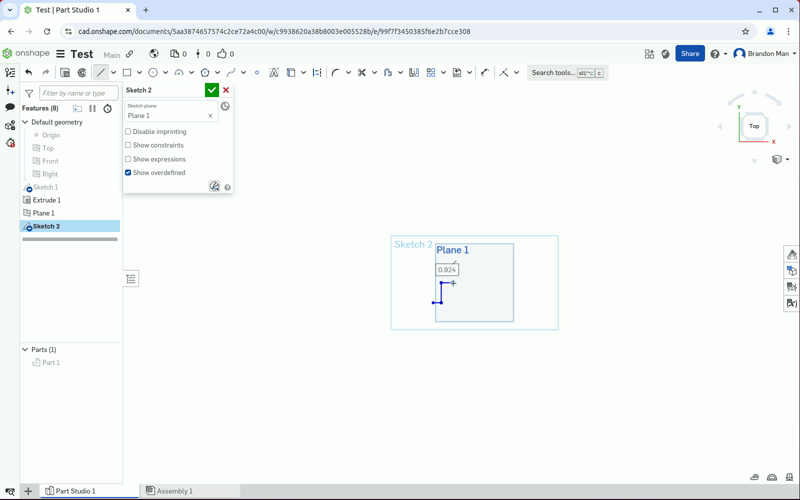
scroll(-6)
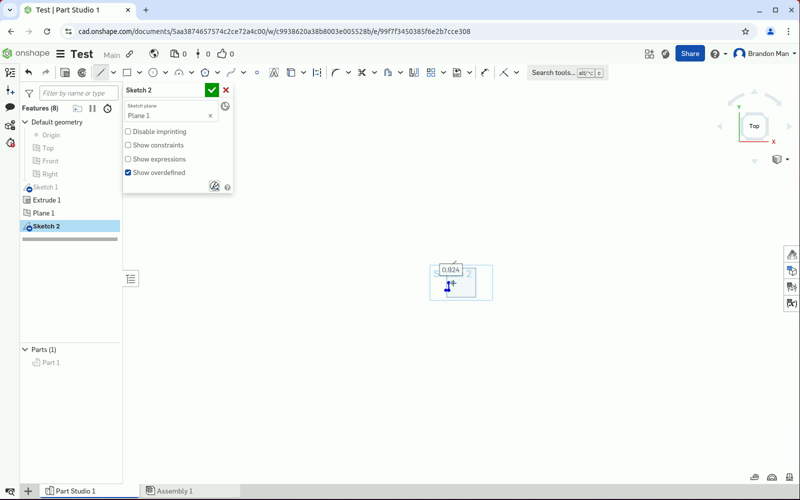
key_up(shift)
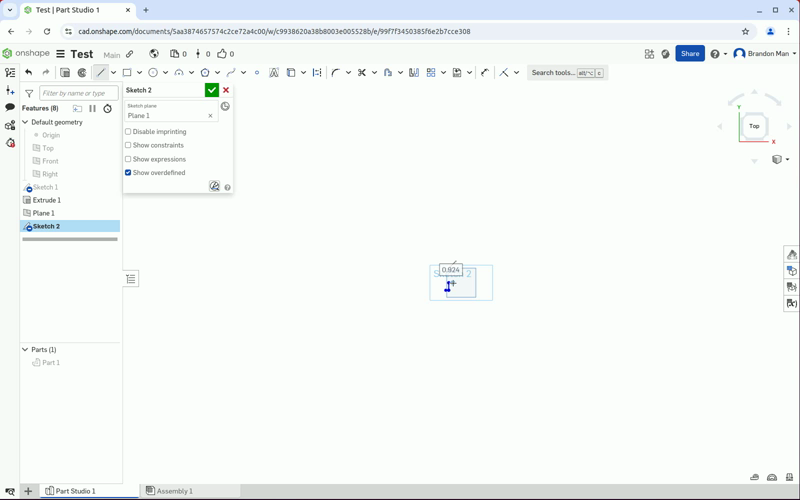
key_down(shift)
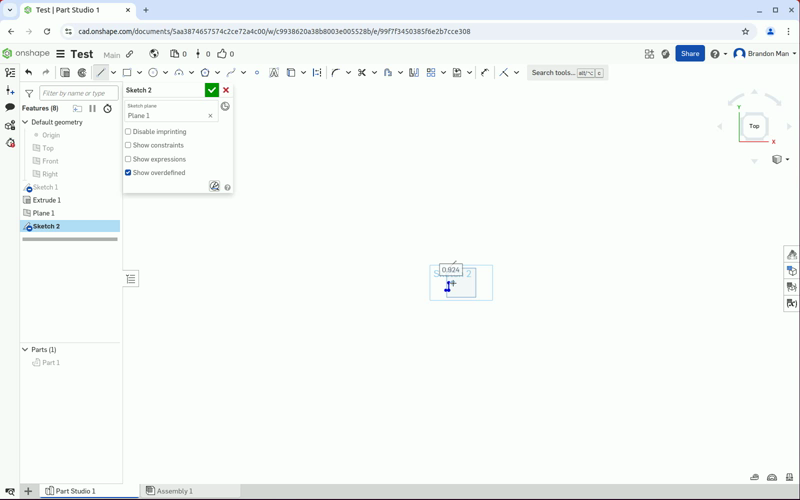
mouse_move(483, 282)
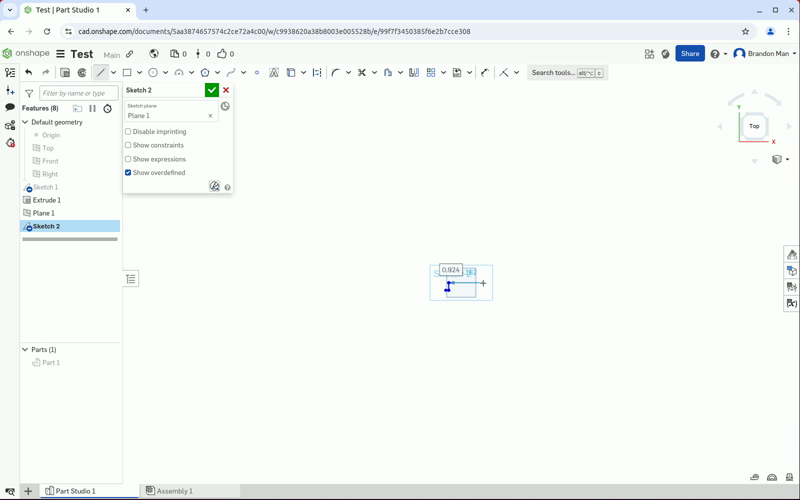
mouse_move(453, 280)
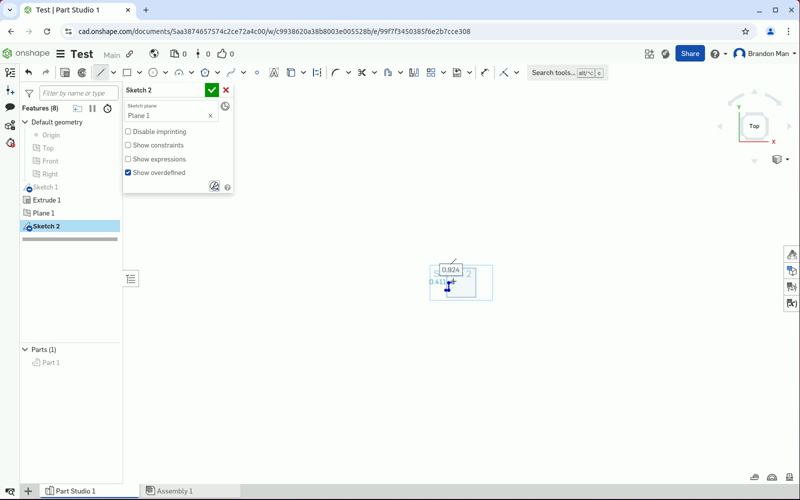
scroll(6)
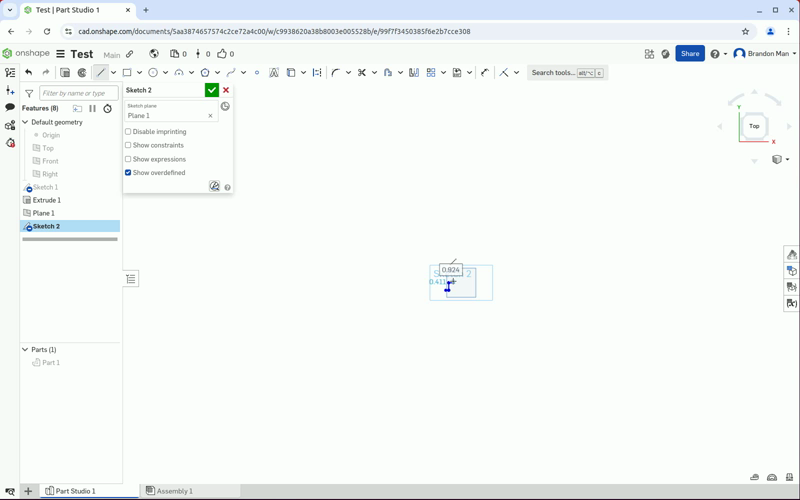
scroll(6)
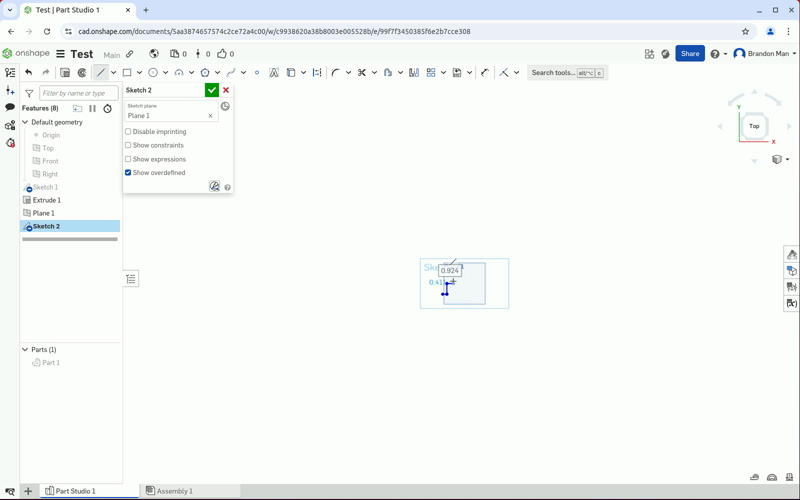
scroll(6)
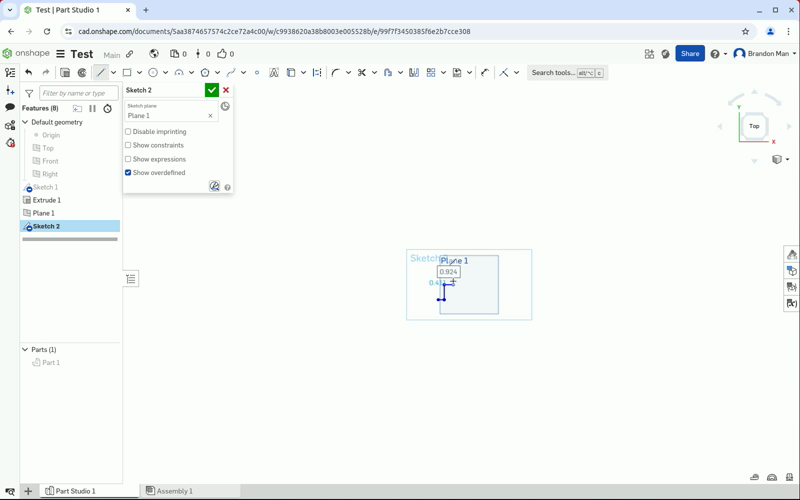
scroll(6)
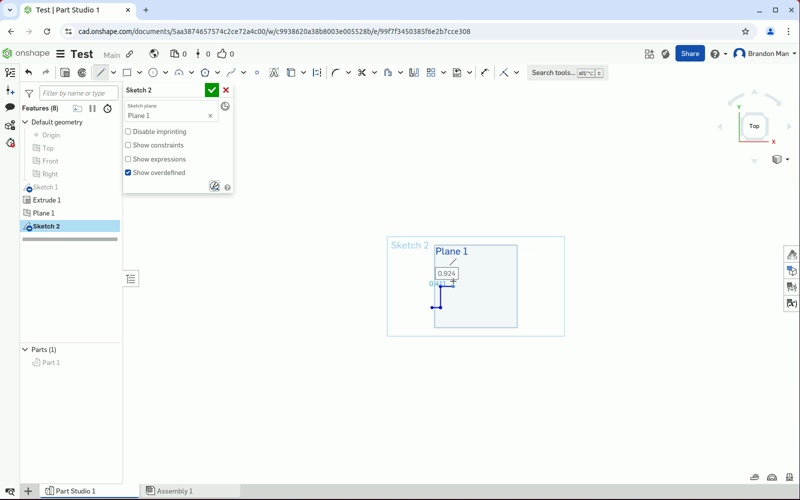
scroll(6)
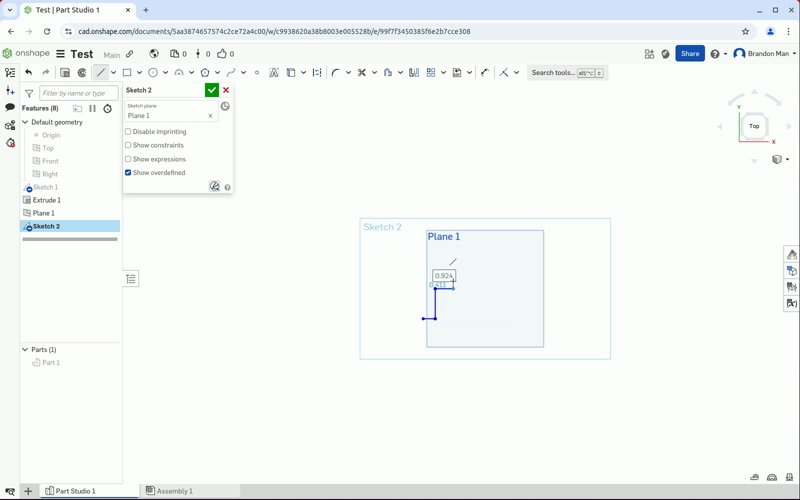
scroll(6)
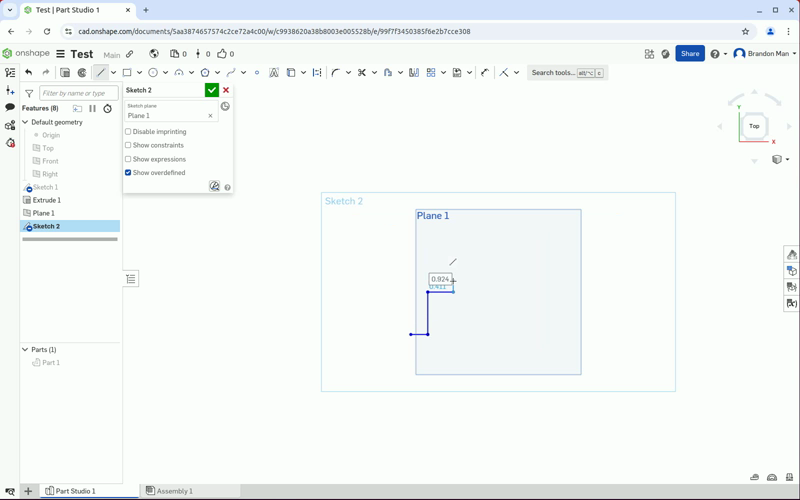
scroll(6)
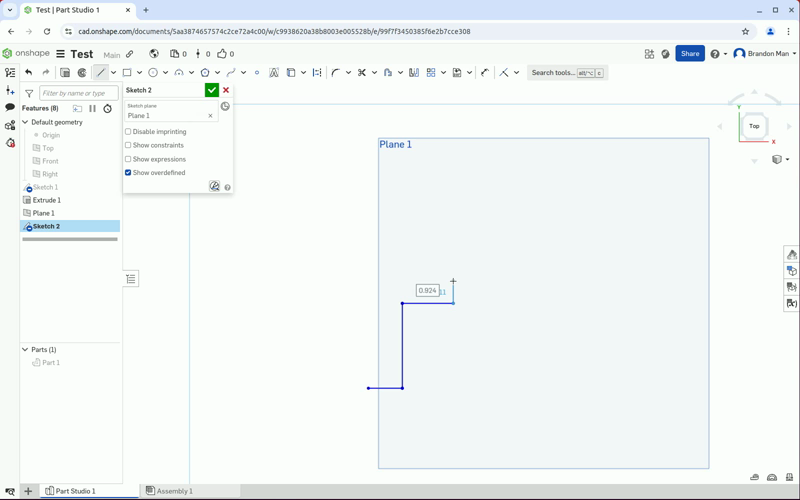
click(453, 280)
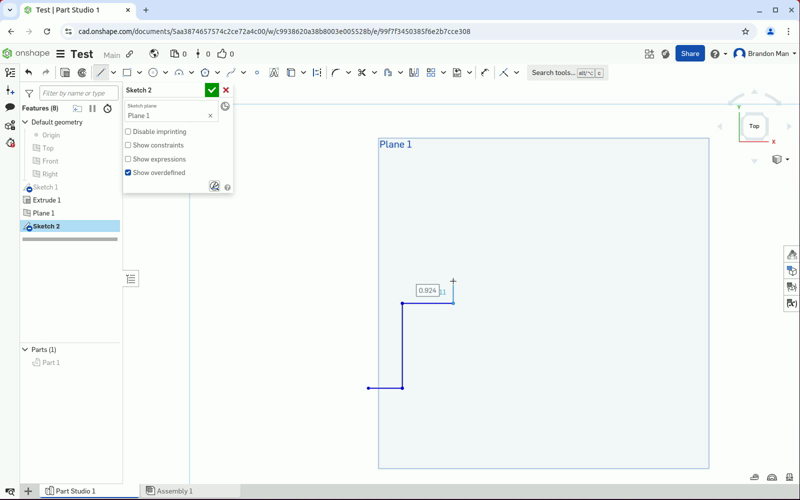
scroll(-6)
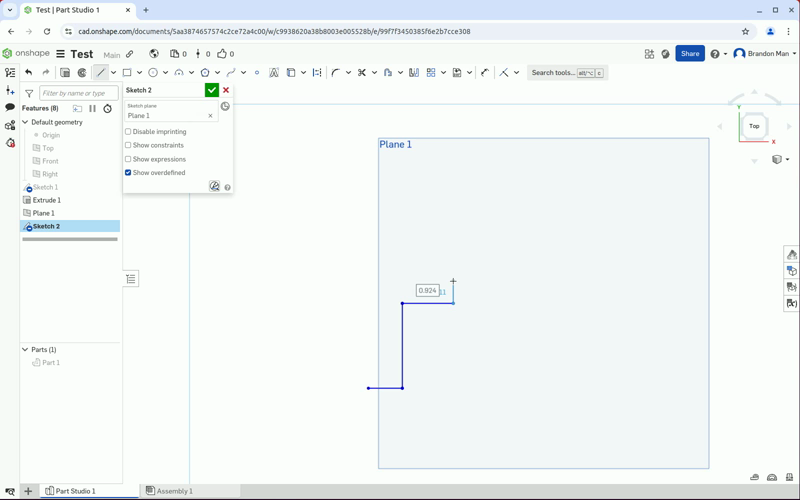
scroll(-6)
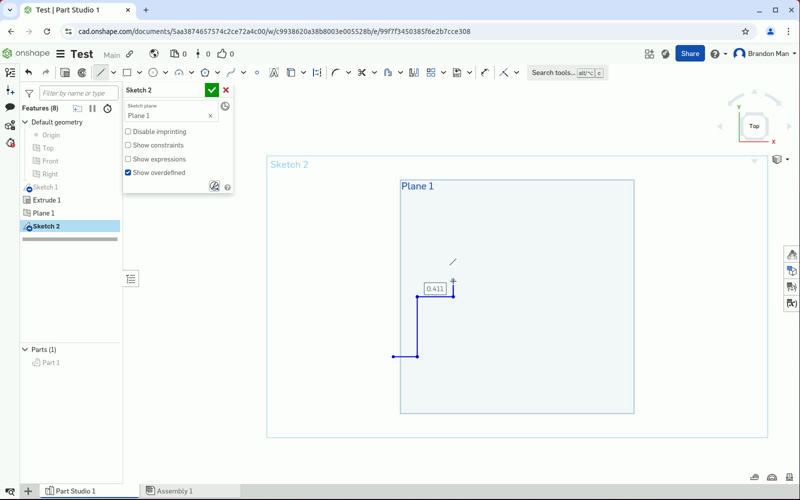
scroll(-6)
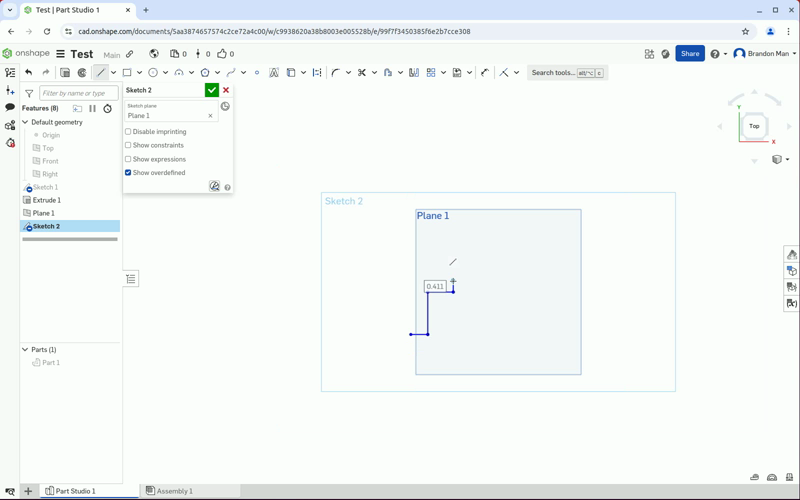
scroll(-6)
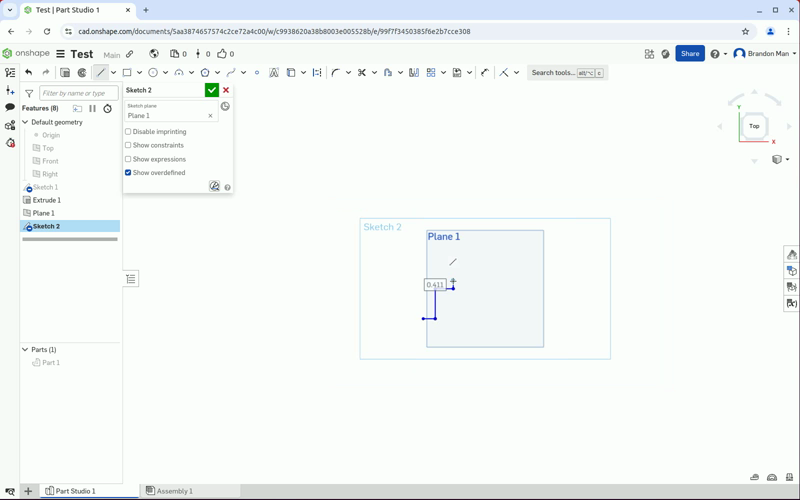
scroll(-6)
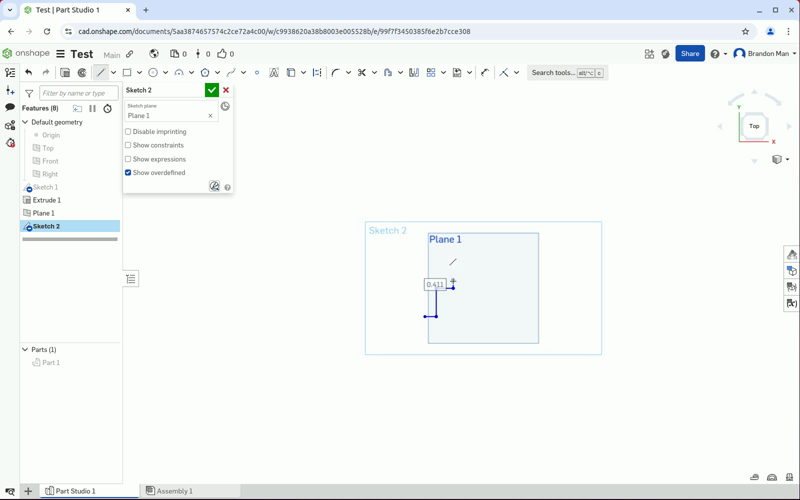
scroll(-6)
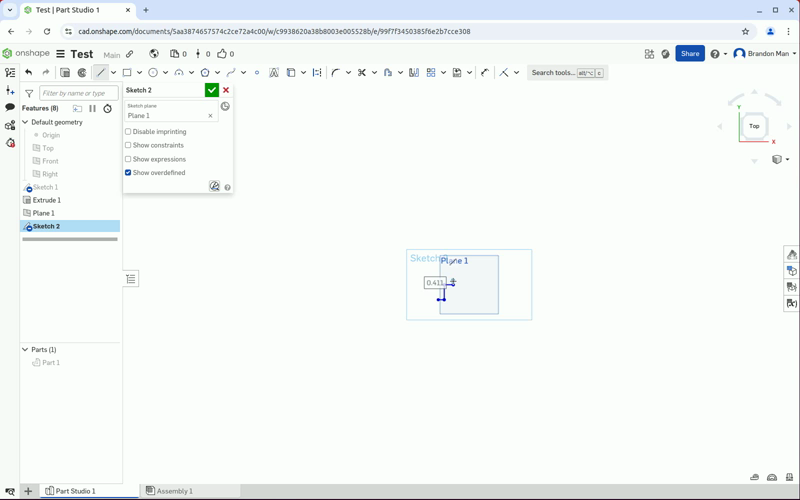
scroll(-6)
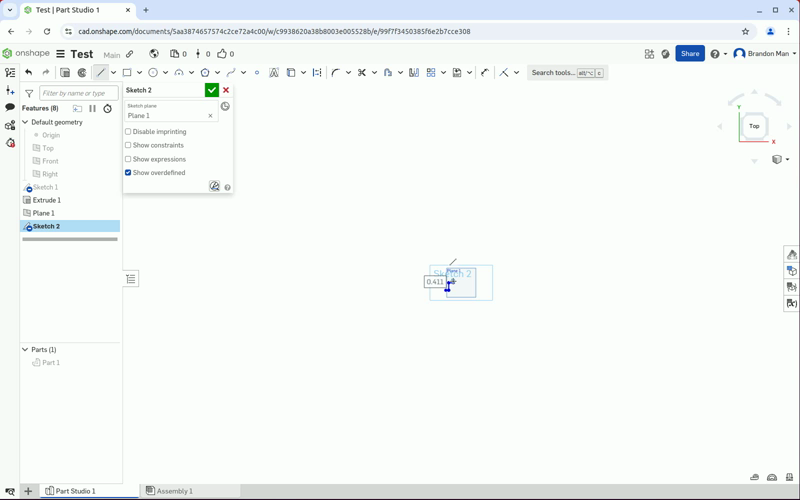
key_up(shift)
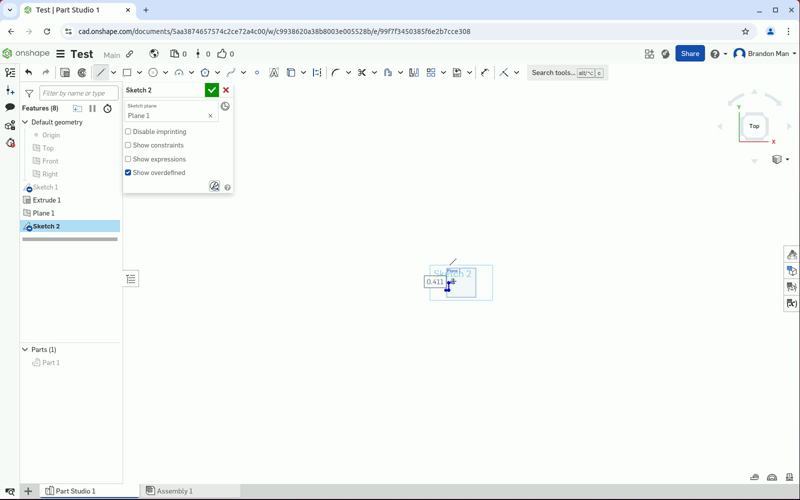
key_down(shift)
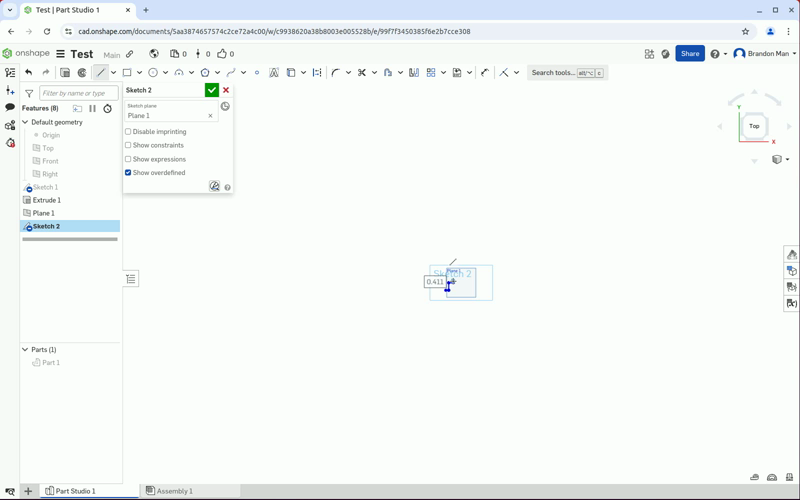
mouse_move(483, 280)
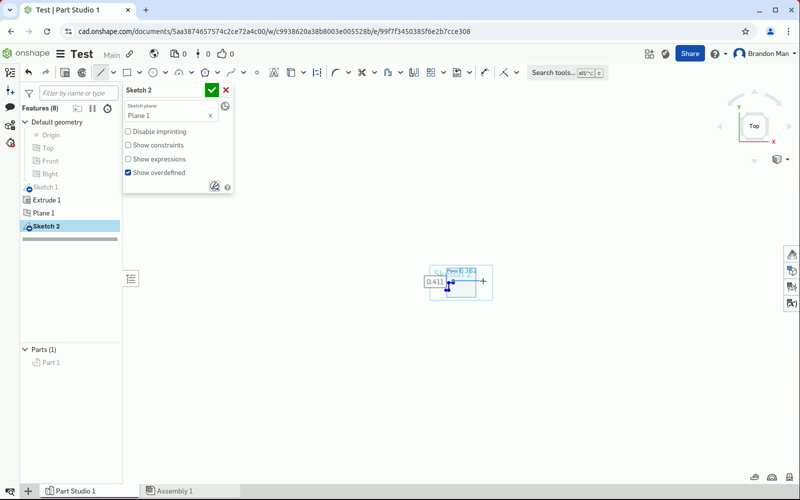
mouse_move(448, 280)
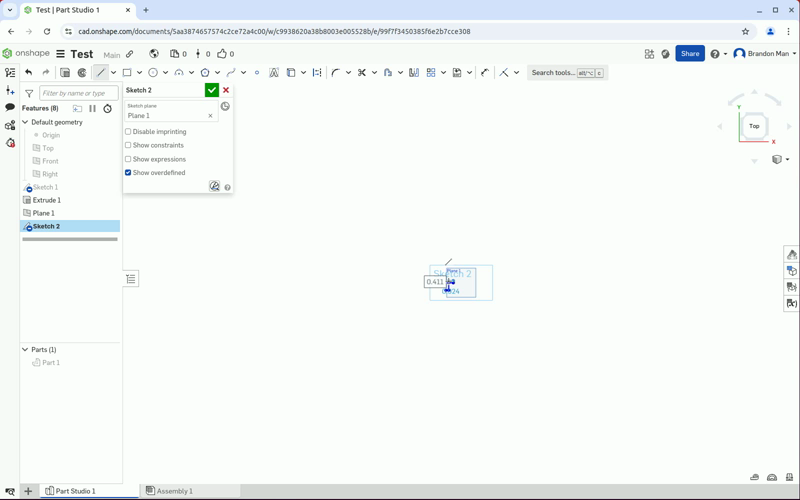
scroll(6)
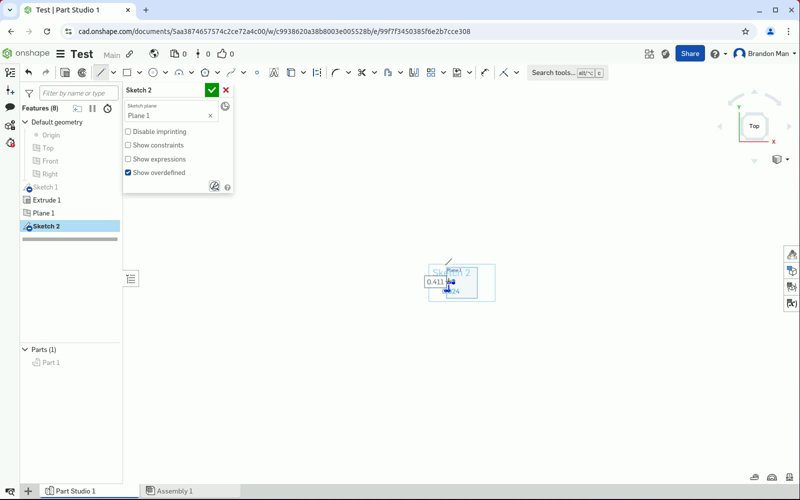
scroll(6)
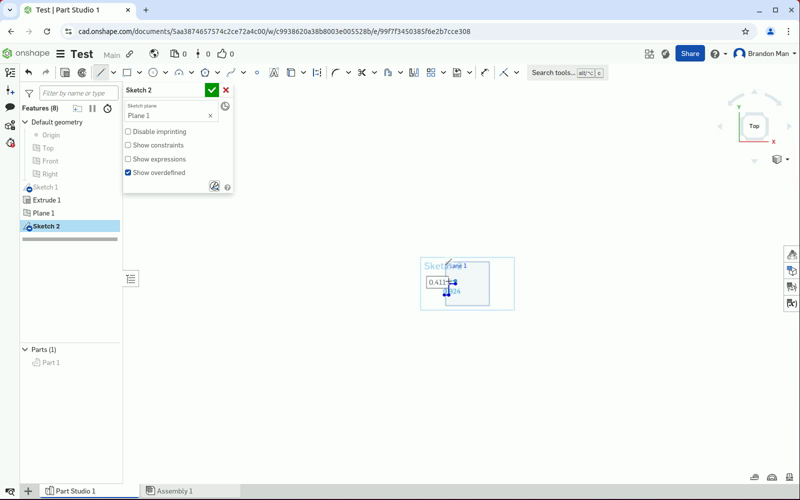
scroll(6)
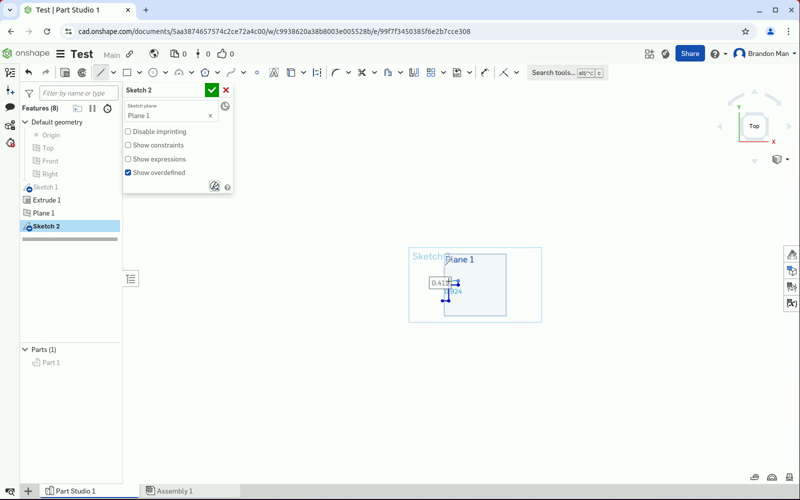
scroll(6)
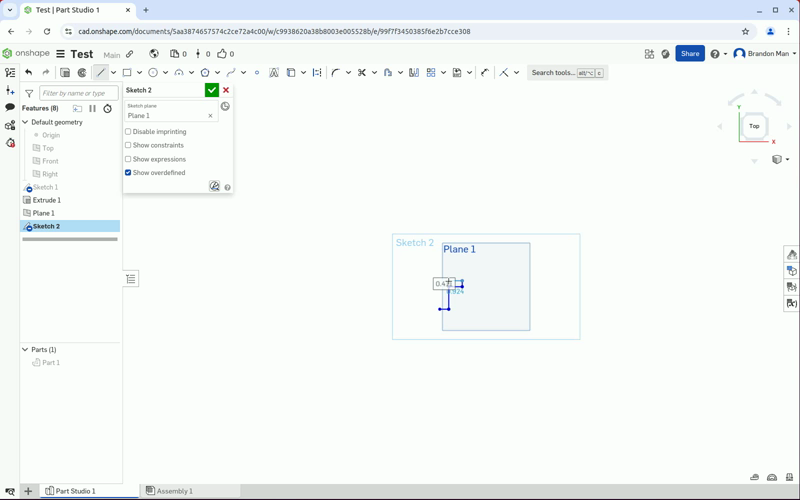
scroll(6)
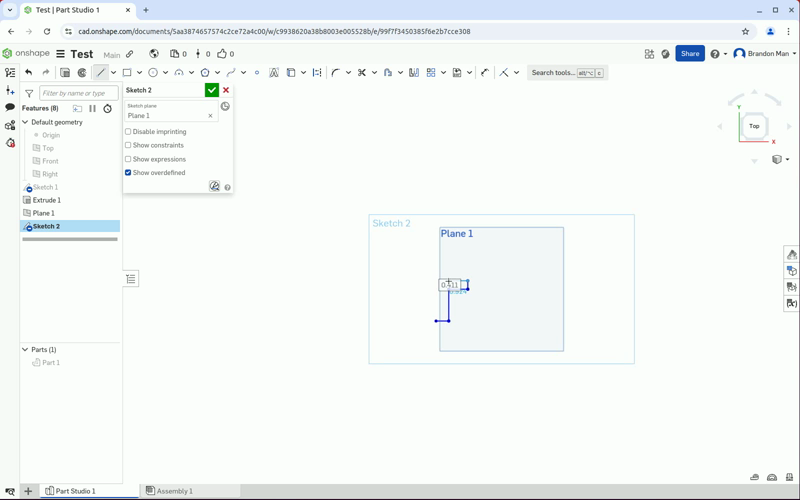
scroll(6)
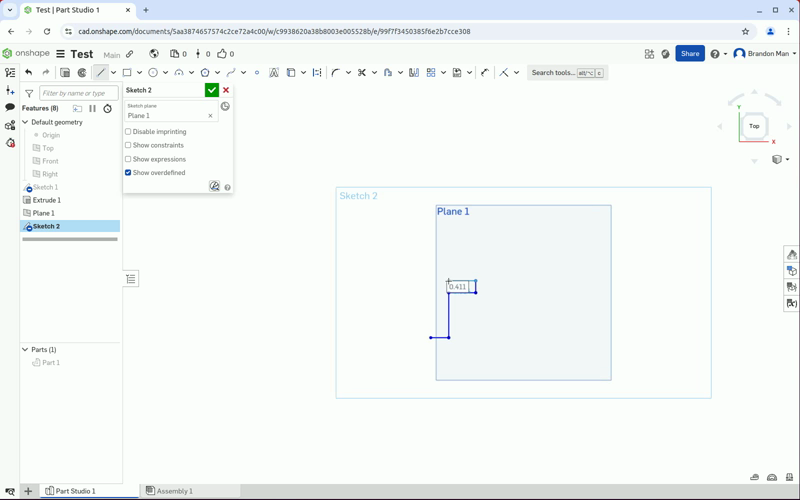
scroll(6)
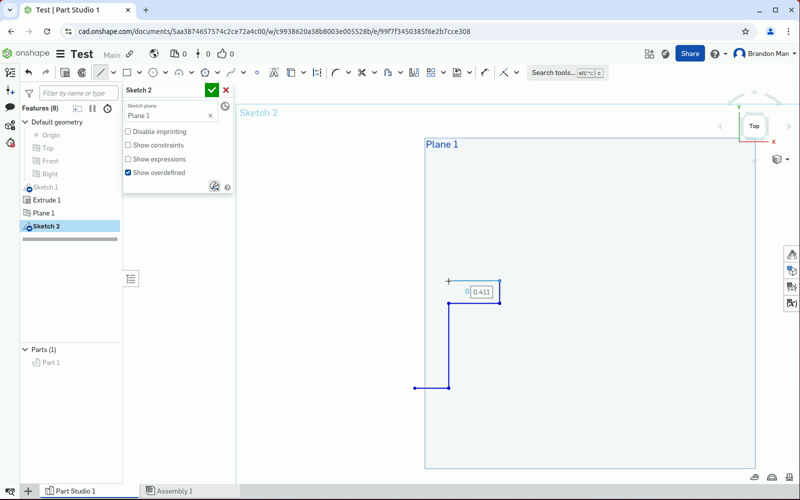
click(448, 280)
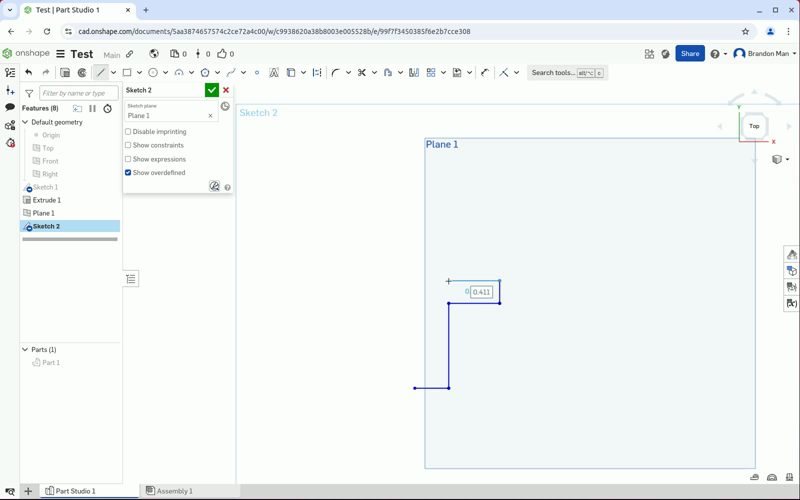
scroll(-6)
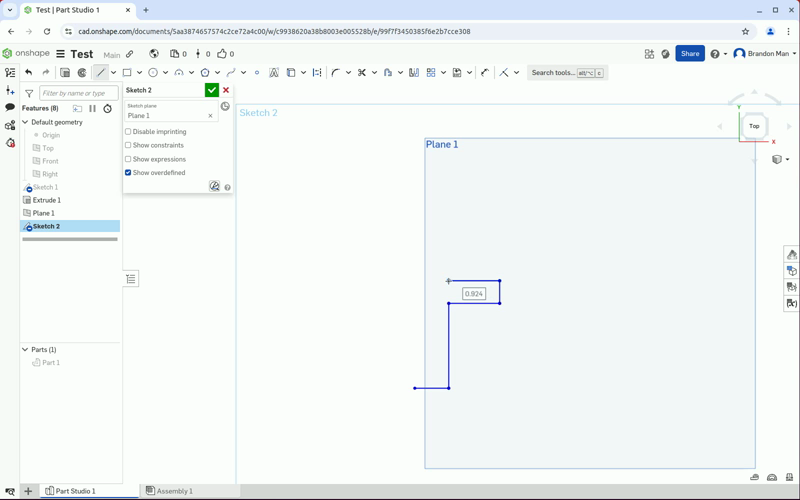
scroll(-6)
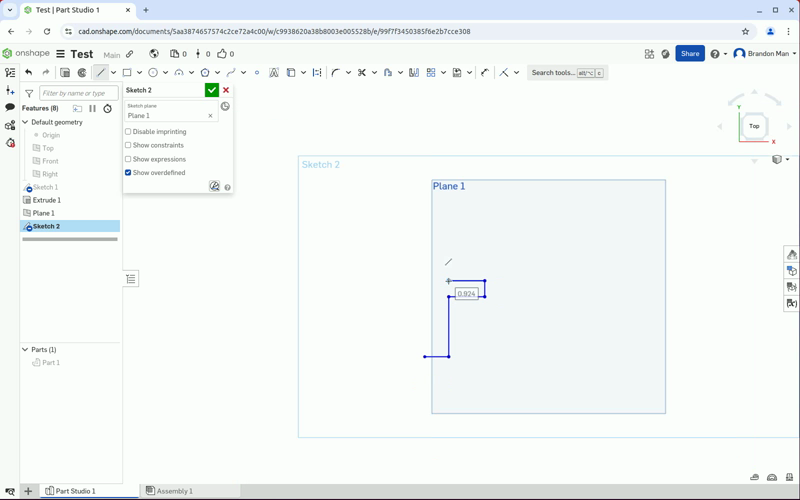
scroll(-6)
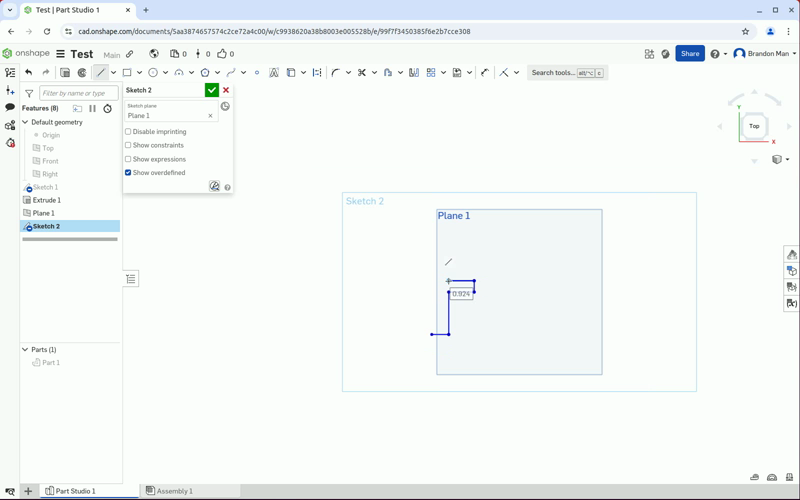
scroll(-6)
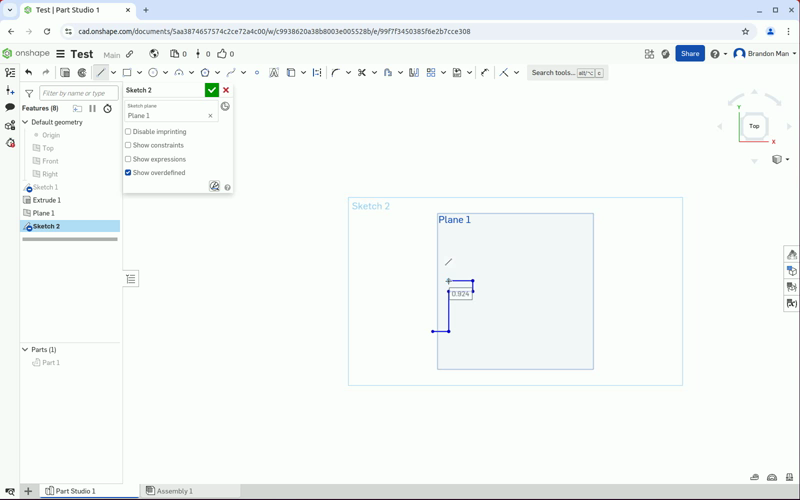
scroll(-6)
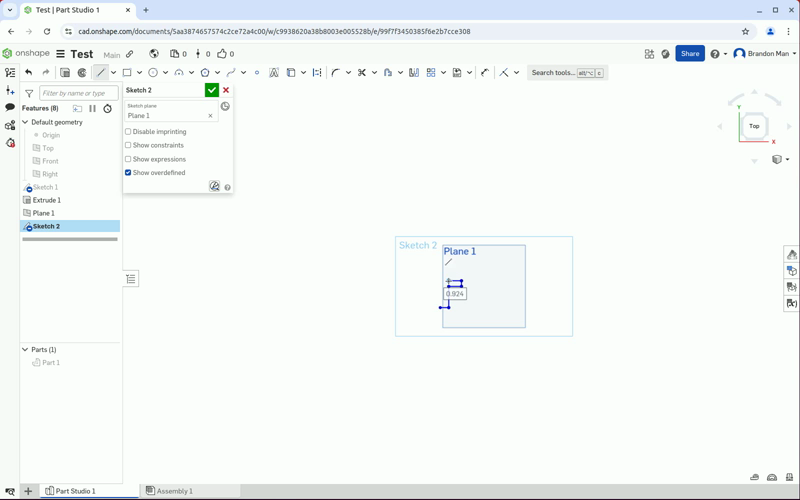
scroll(-6)
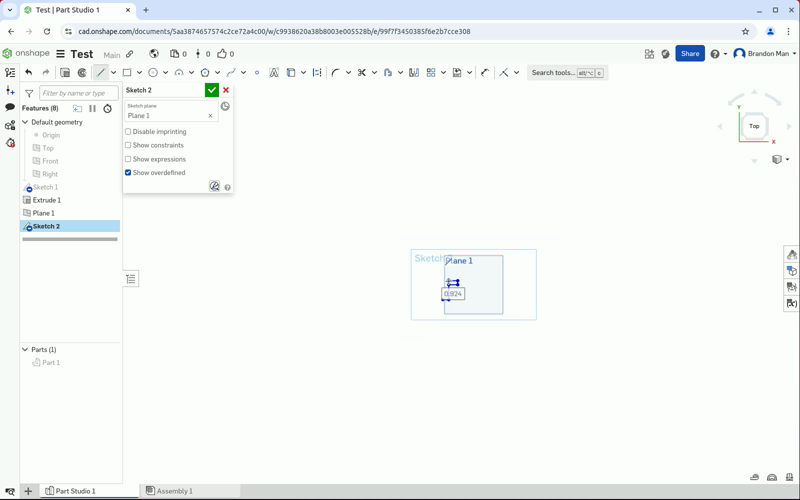
scroll(-6)
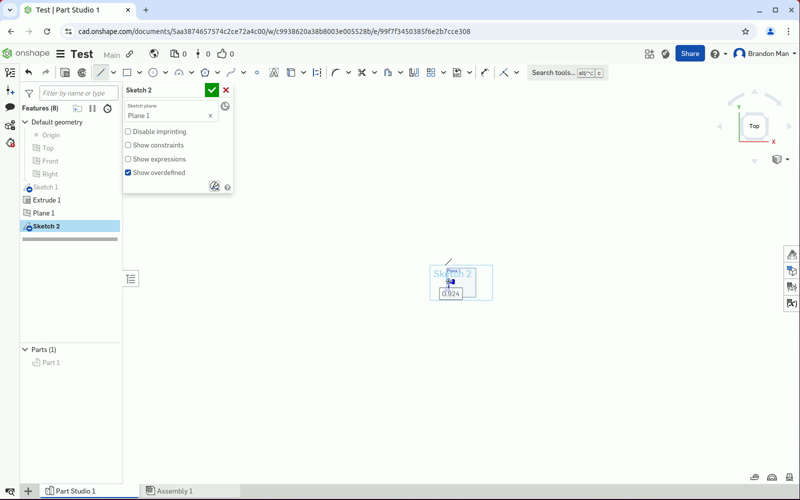
key_up(shift)
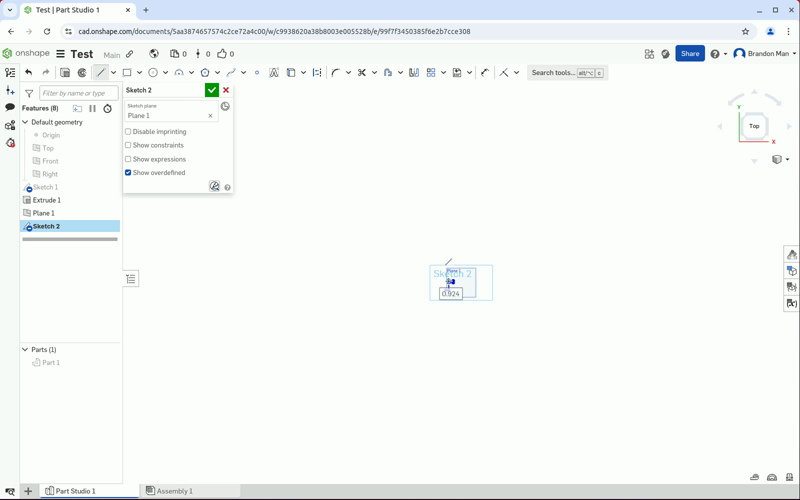
key_down(shift)
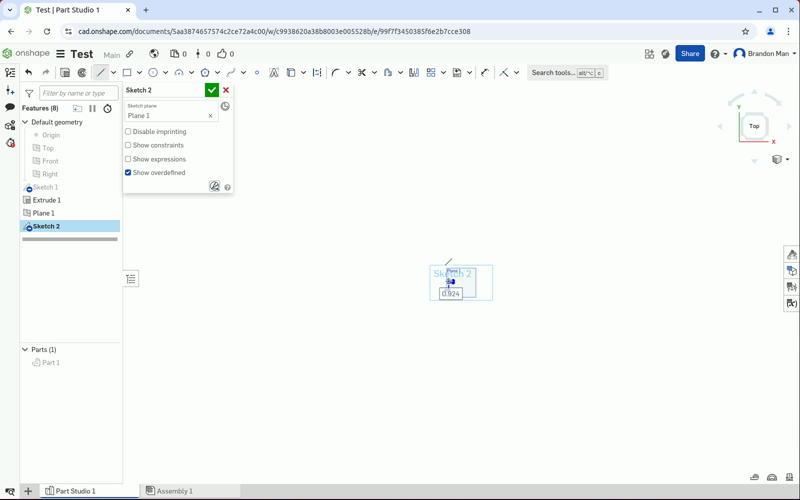
mouse_move(478, 280)
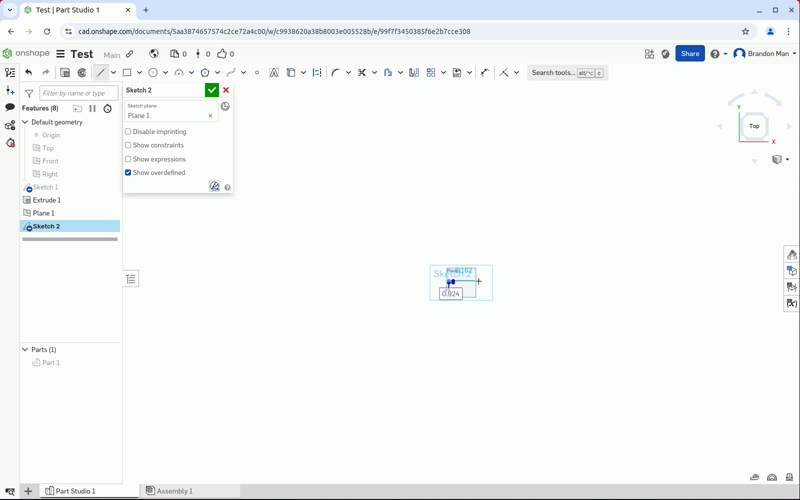
mouse_move(448, 278)
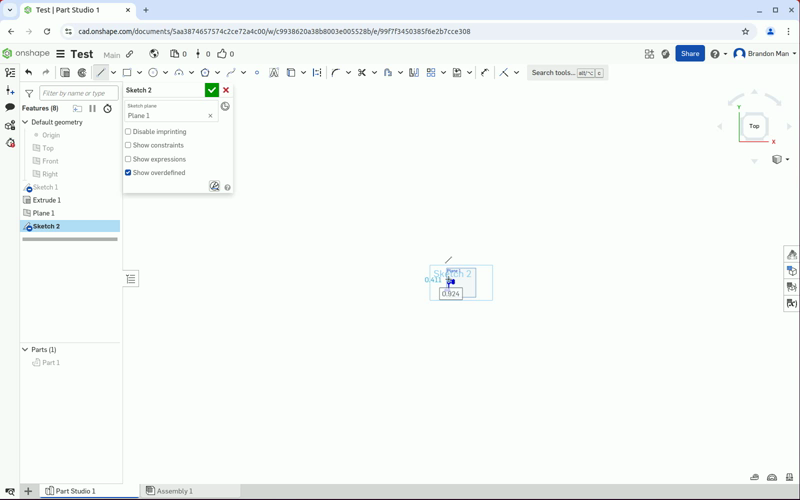
scroll(6)
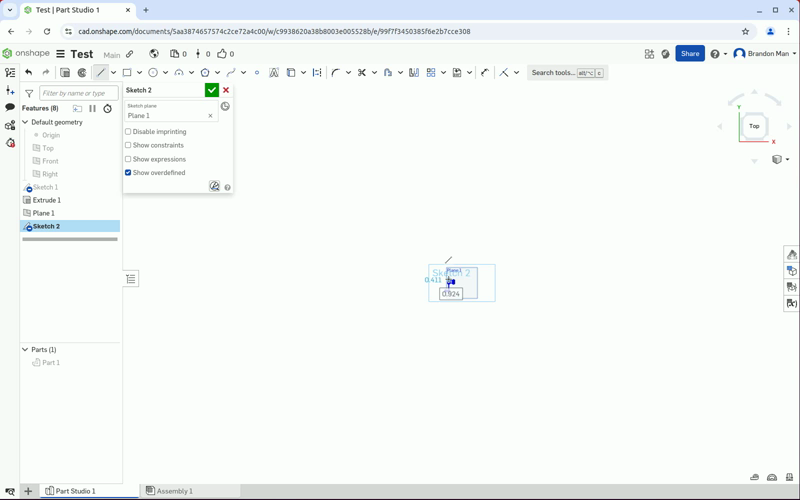
scroll(6)
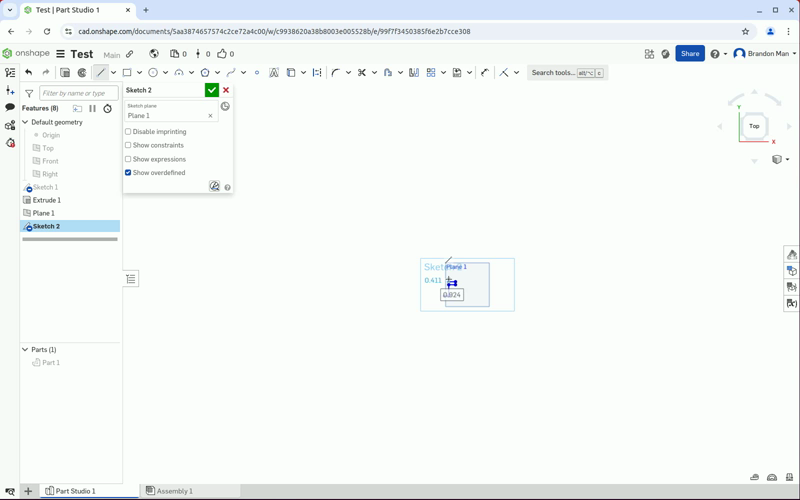
scroll(6)
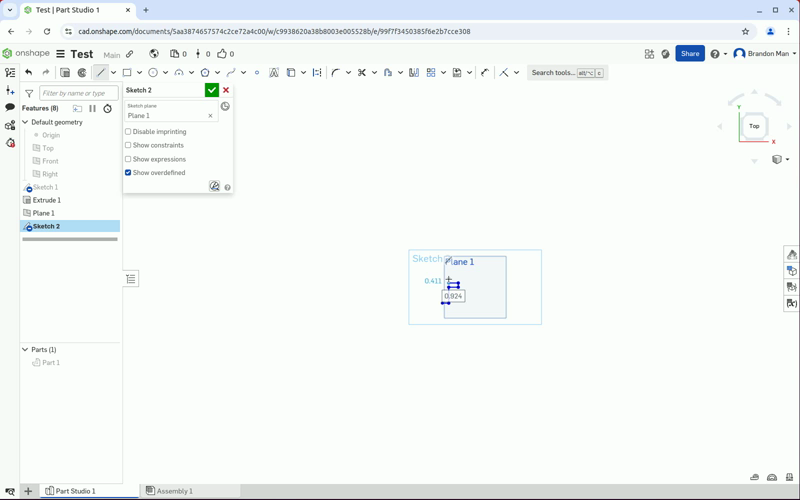
scroll(6)
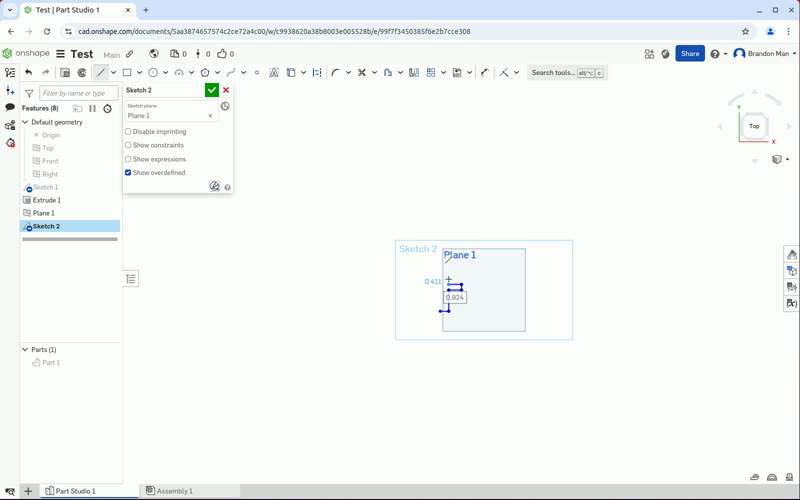
scroll(6)
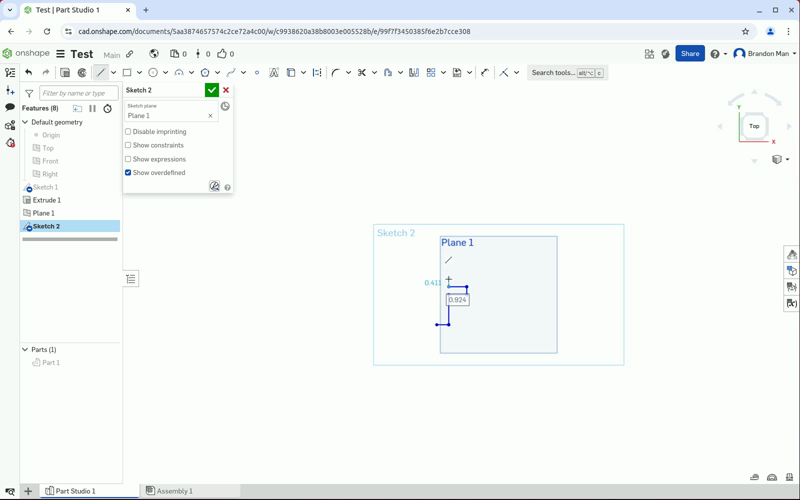
scroll(6)
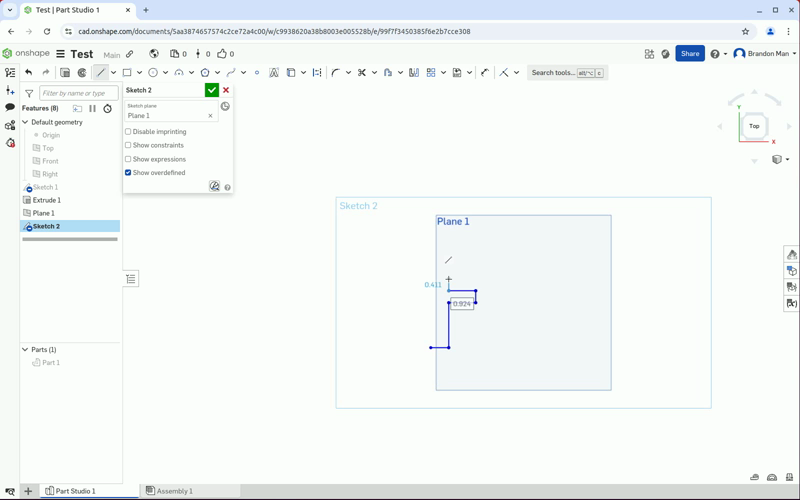
scroll(6)
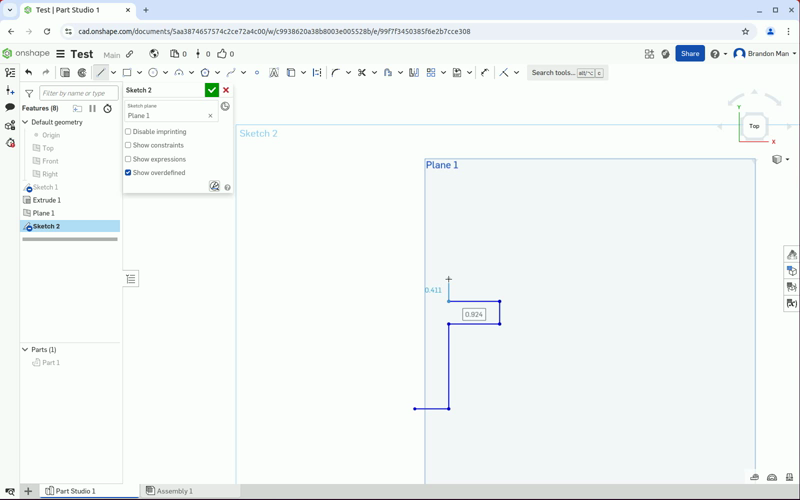
click(448, 278)
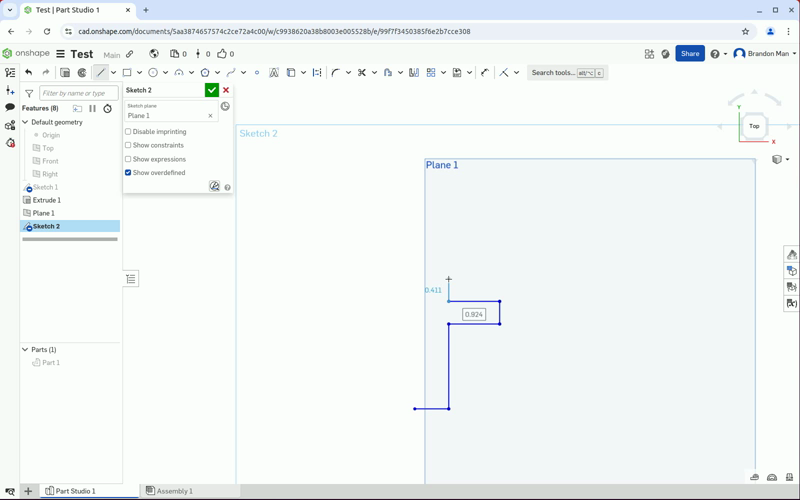
scroll(-6)
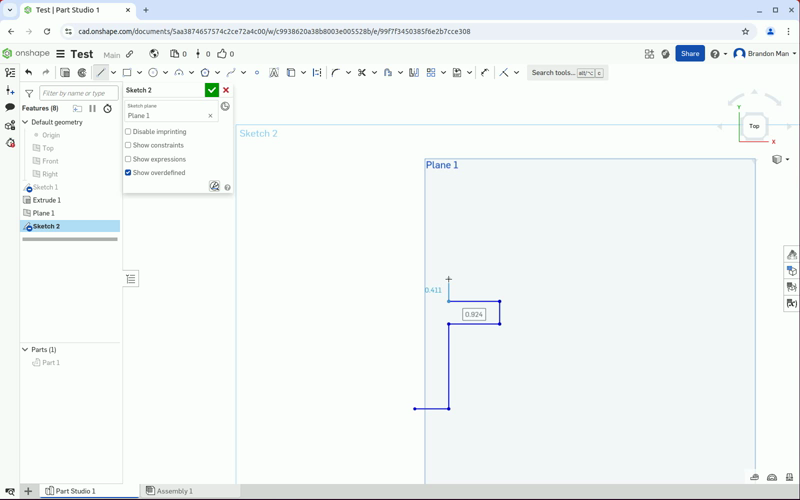
scroll(-6)
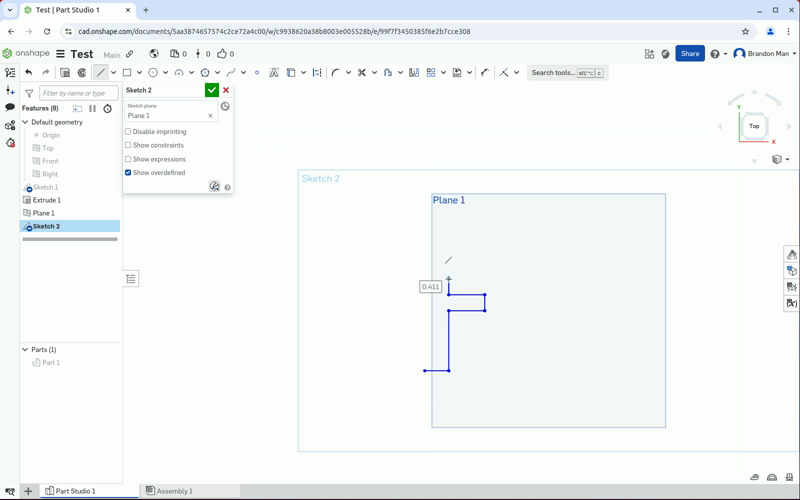
scroll(-6)
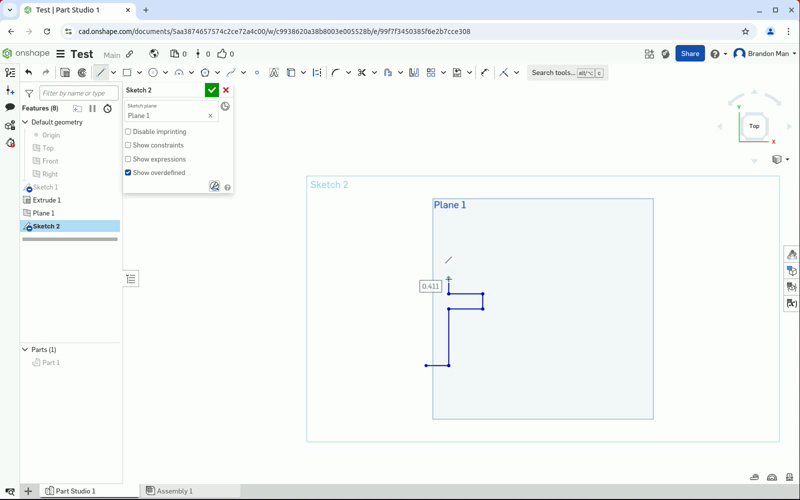
scroll(-6)
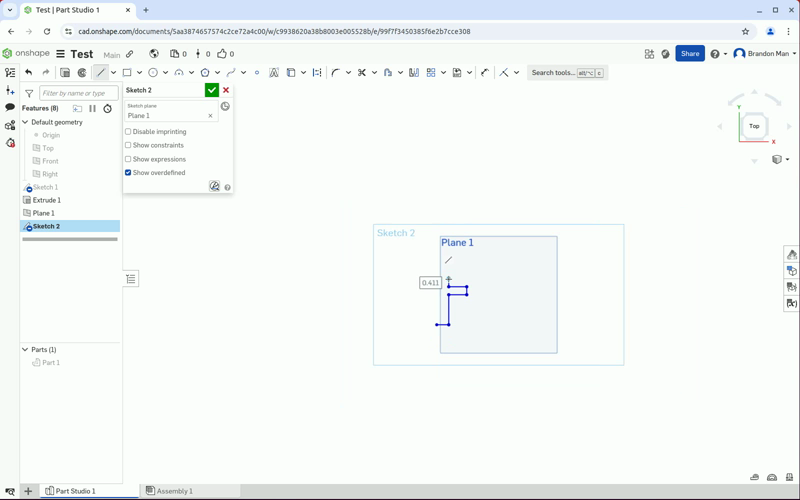
scroll(-6)
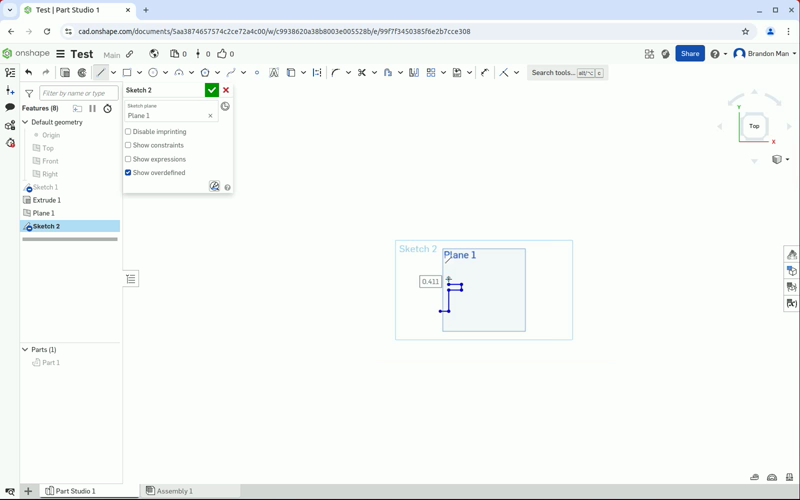
scroll(-6)
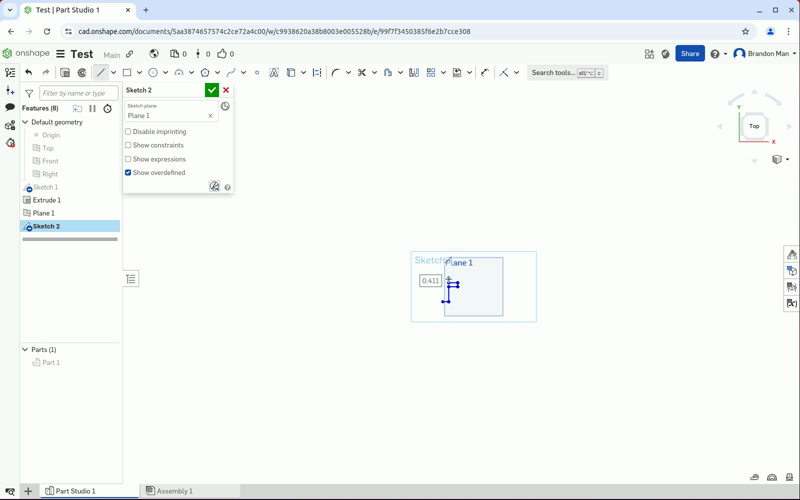
scroll(-6)
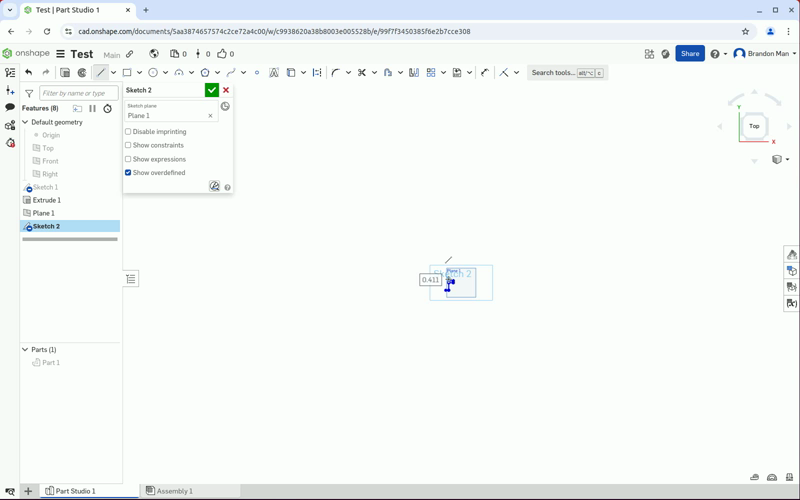
key_up(shift)
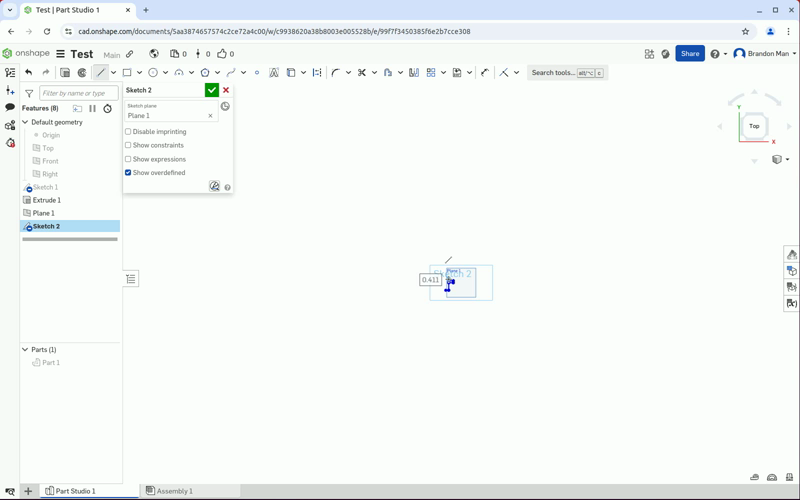
key_down(shift)
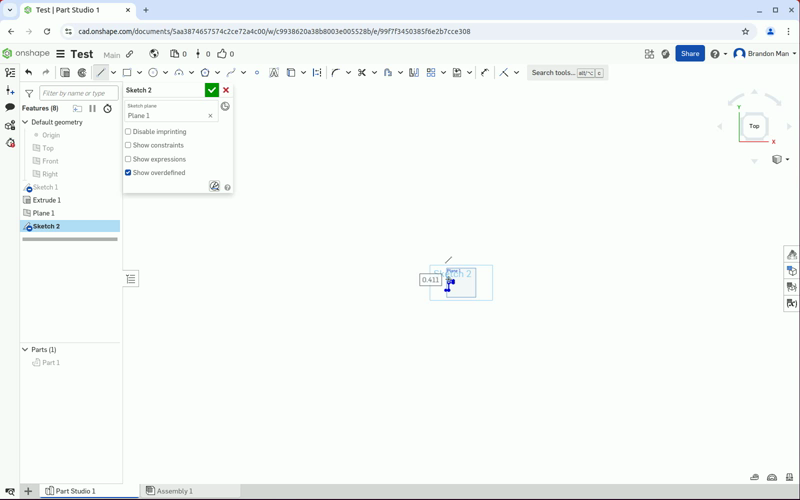
mouse_move(478, 278)
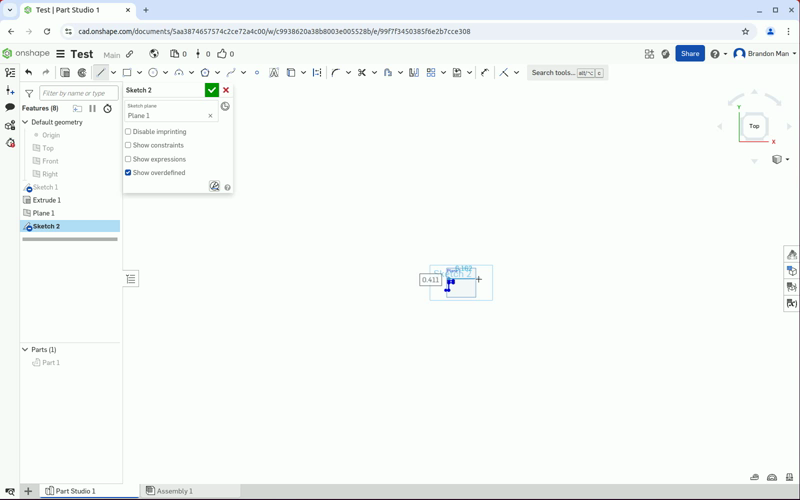
mouse_move(453, 278)
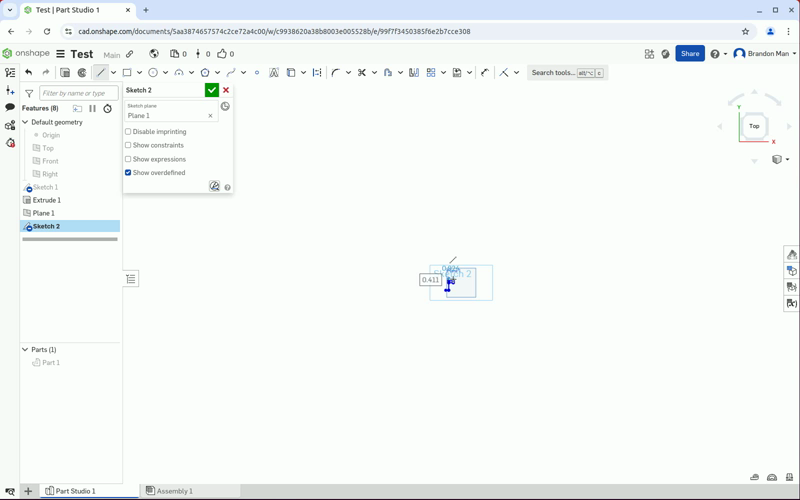
scroll(6)
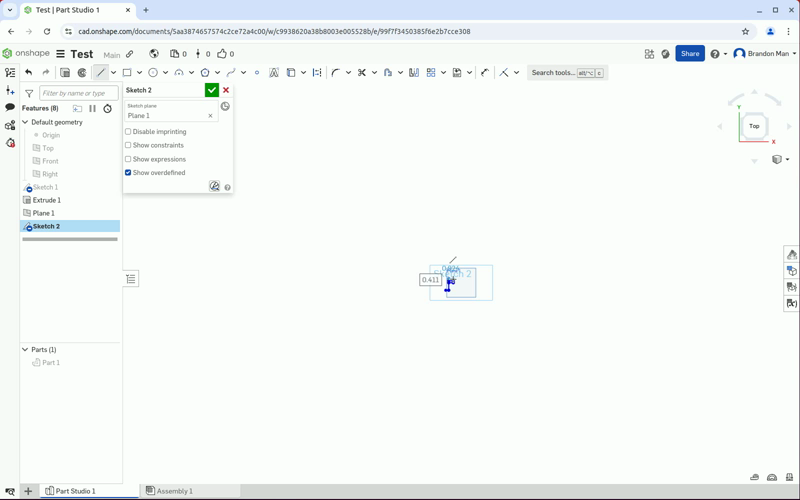
scroll(6)
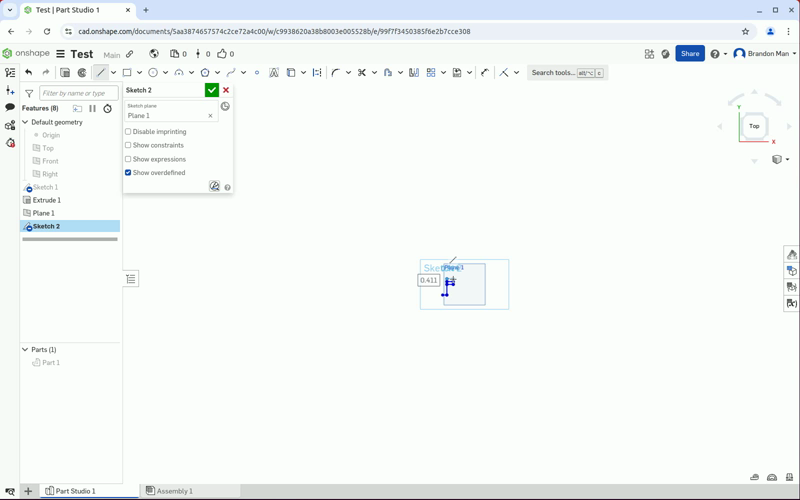
scroll(6)
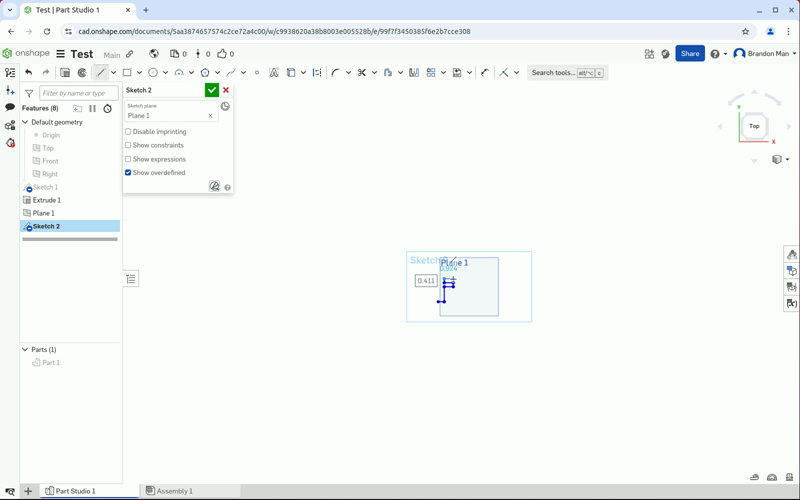
scroll(6)
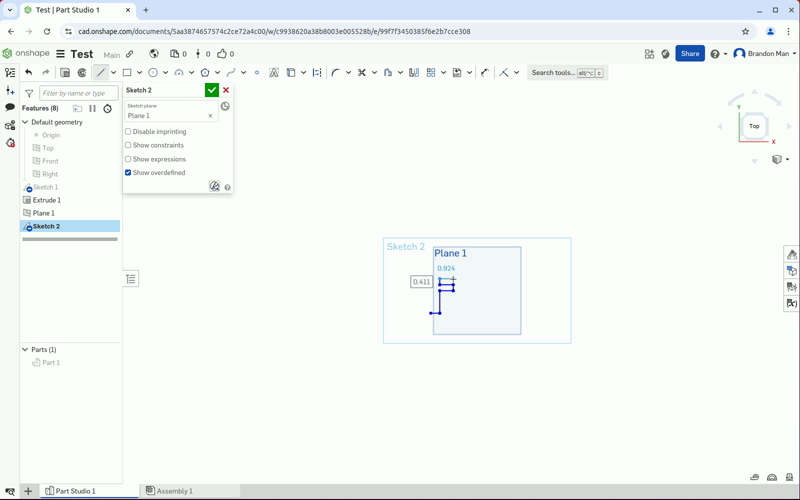
scroll(6)
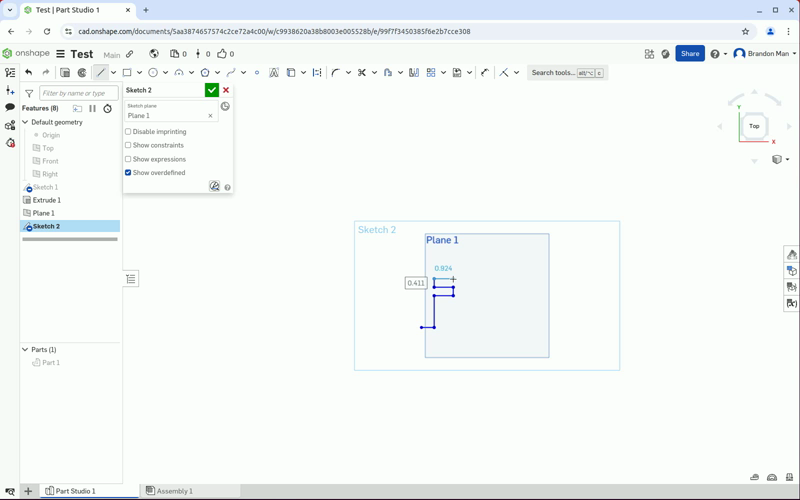
scroll(6)
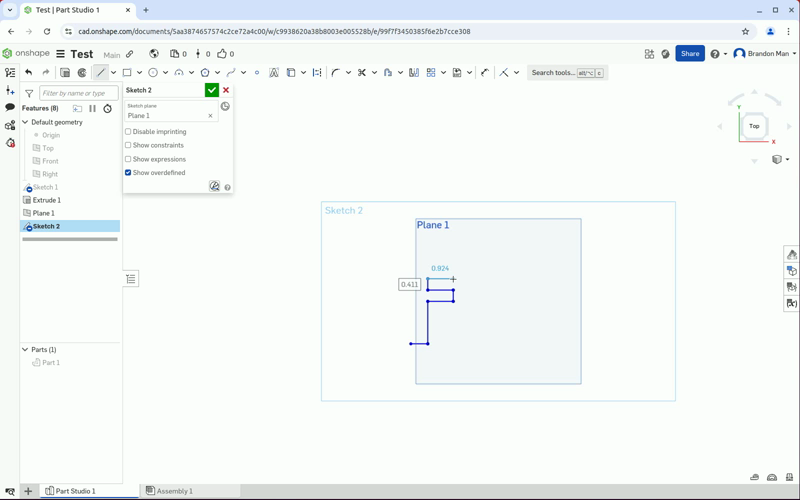
scroll(6)
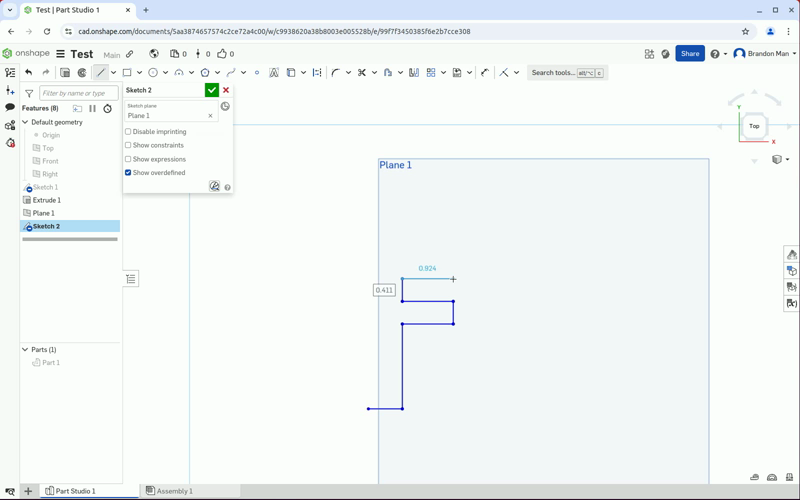
click(453, 278)
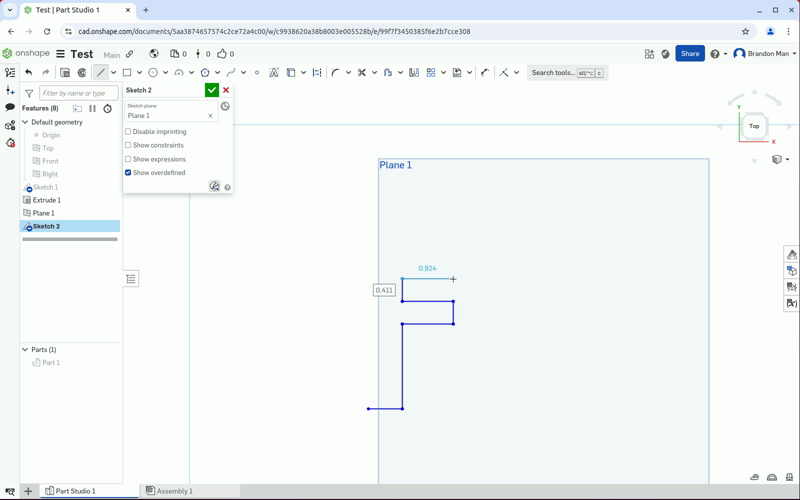
scroll(-6)
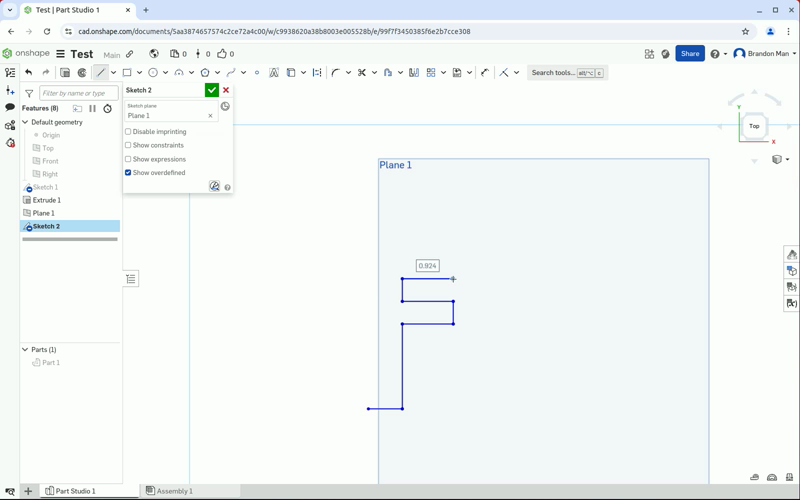
scroll(-6)
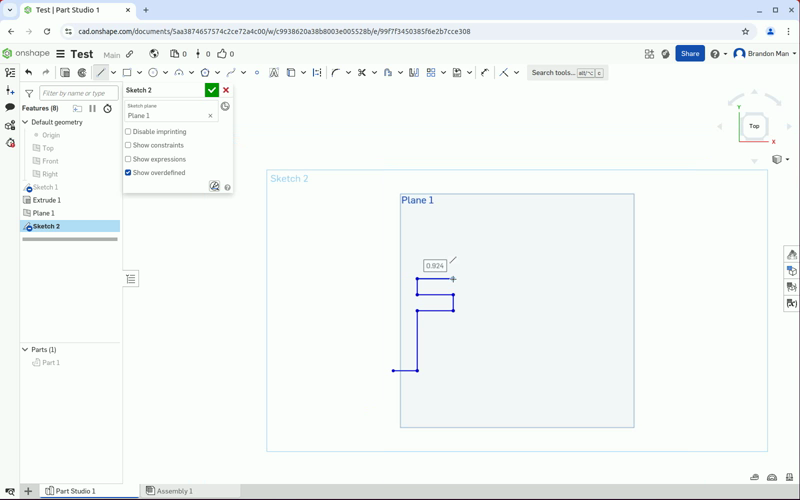
scroll(-6)
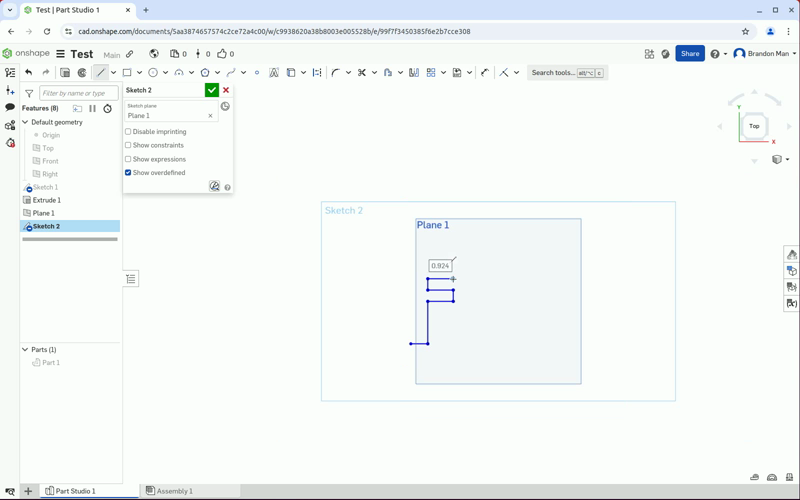
scroll(-6)
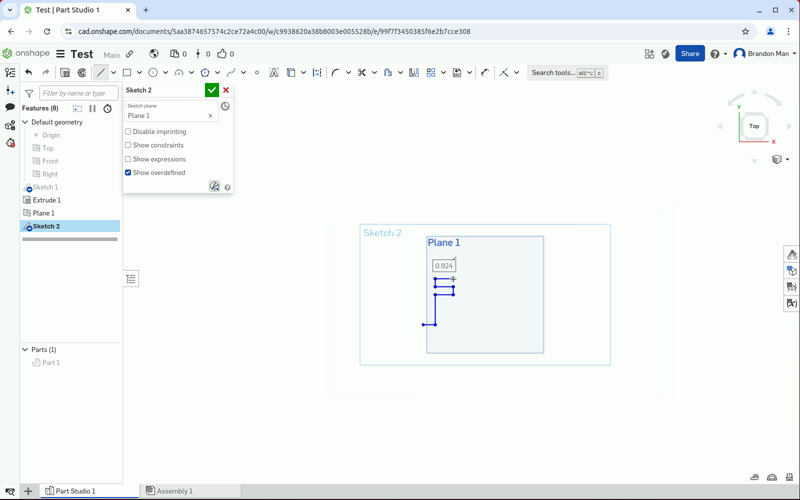
scroll(-6)
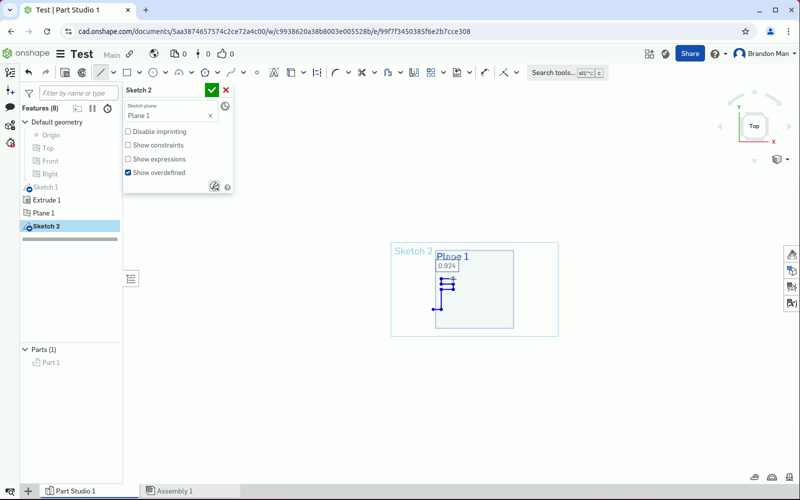
scroll(-6)
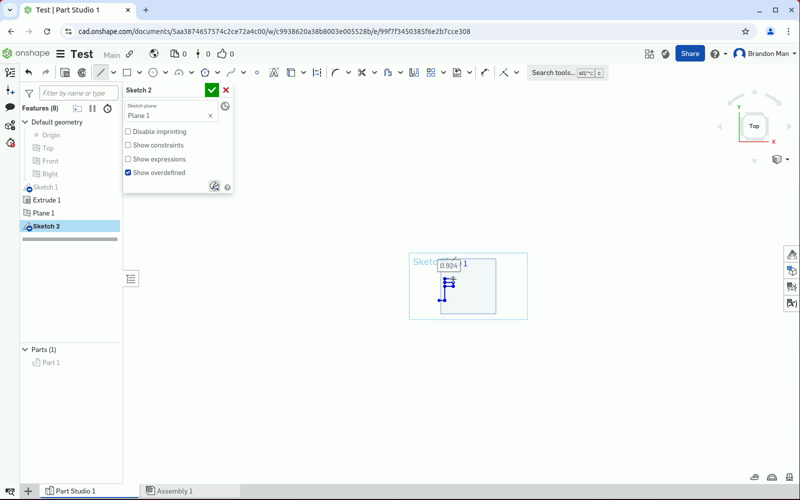
scroll(-6)
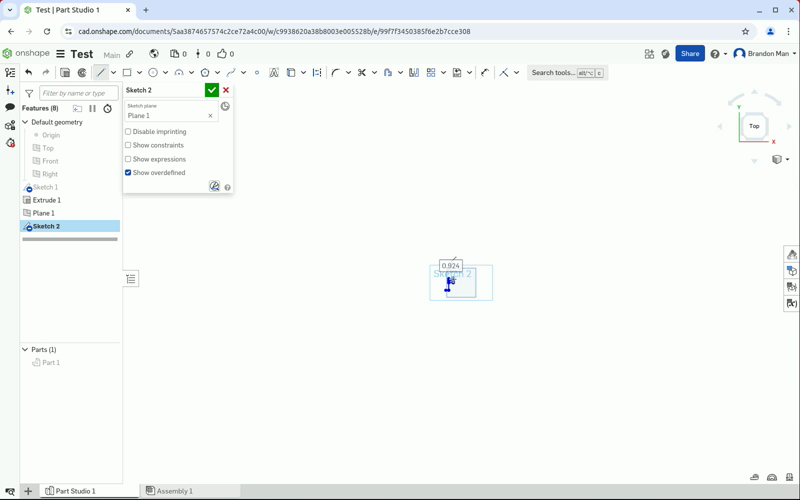
key_up(shift)
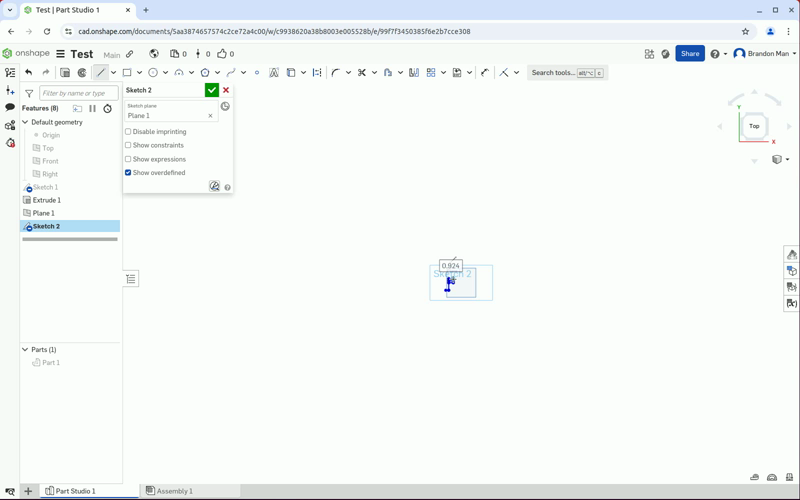
key_down(shift)
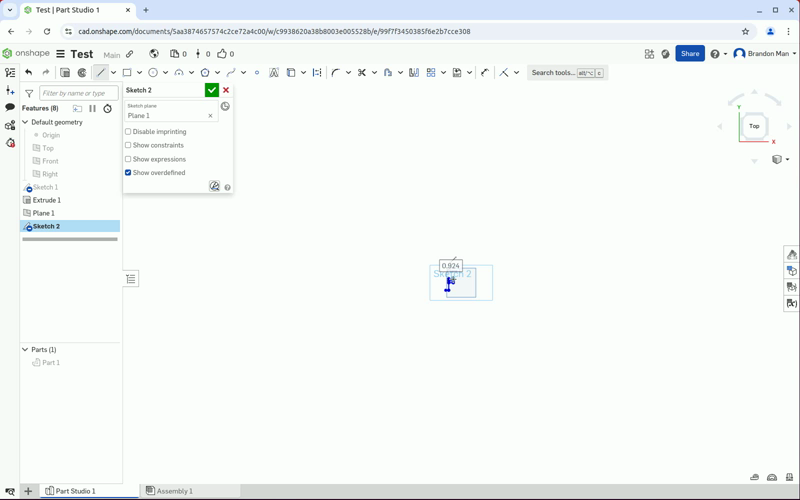
mouse_move(483, 278)
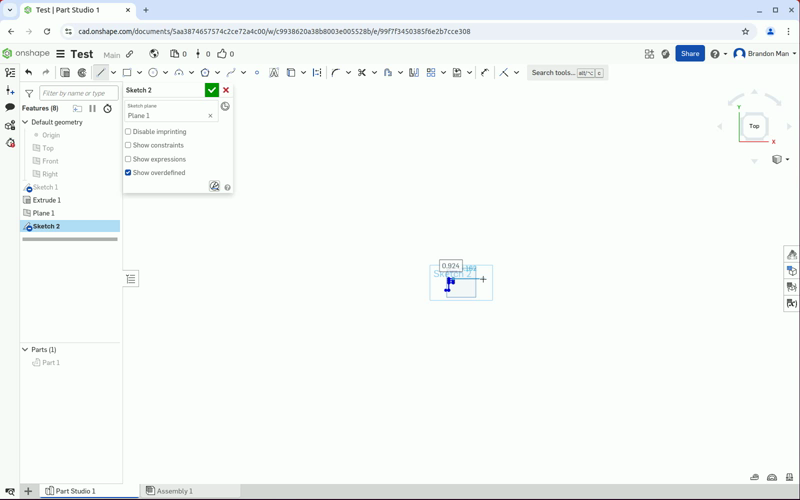
mouse_move(453, 276)
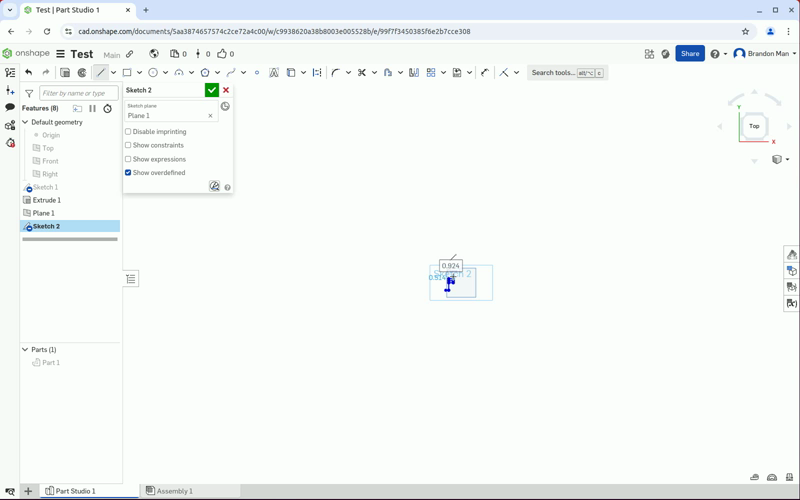
scroll(6)
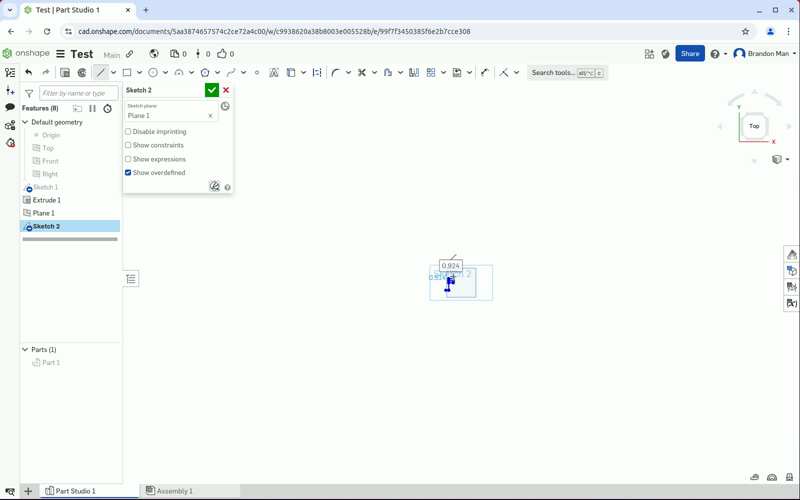
scroll(6)
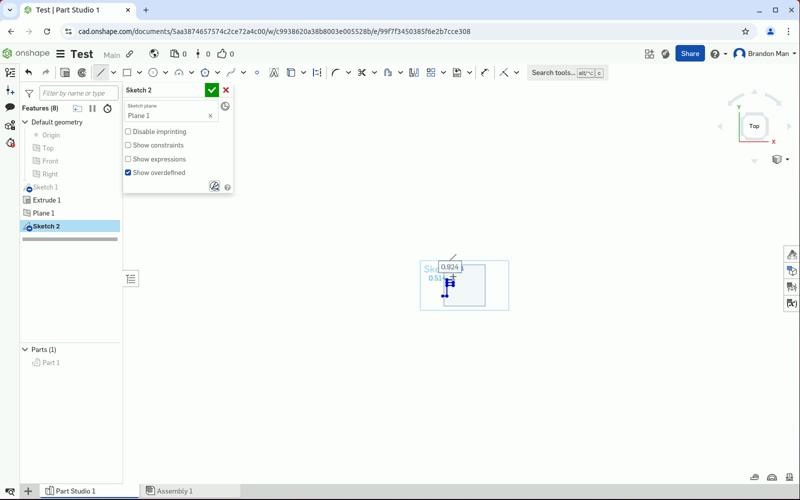
scroll(6)
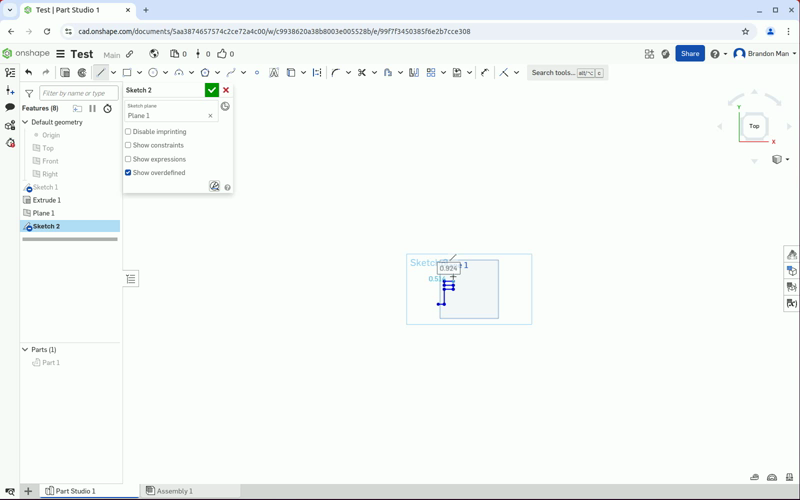
scroll(6)
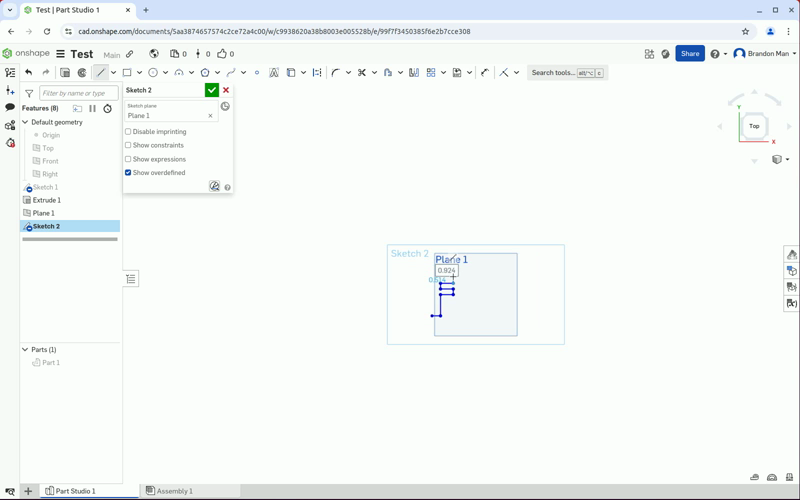
scroll(6)
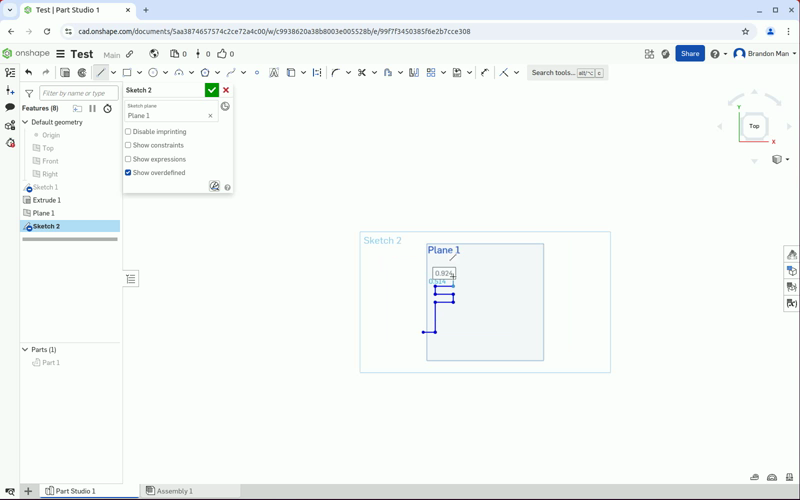
scroll(6)
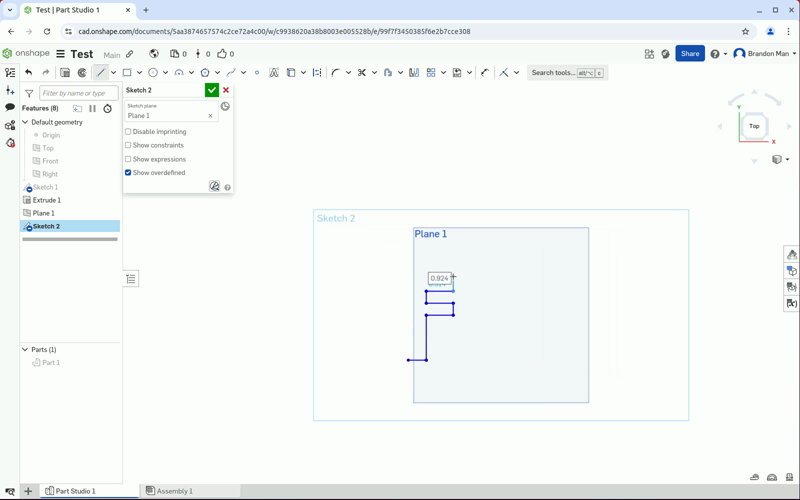
scroll(6)
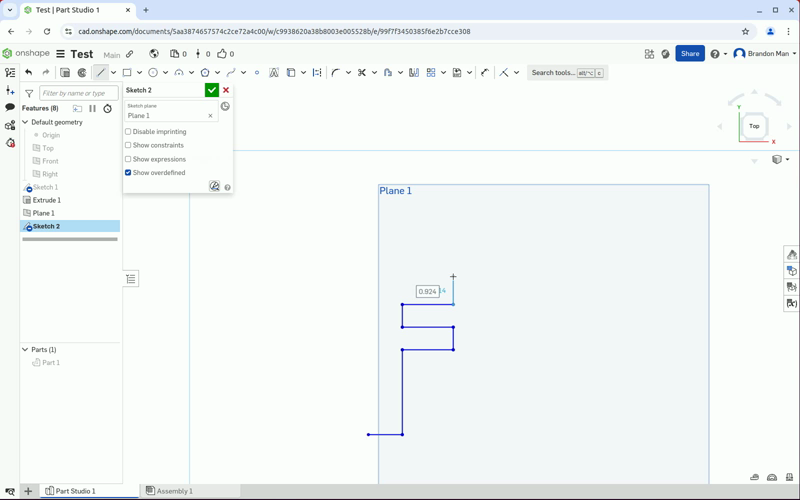
click(453, 276)
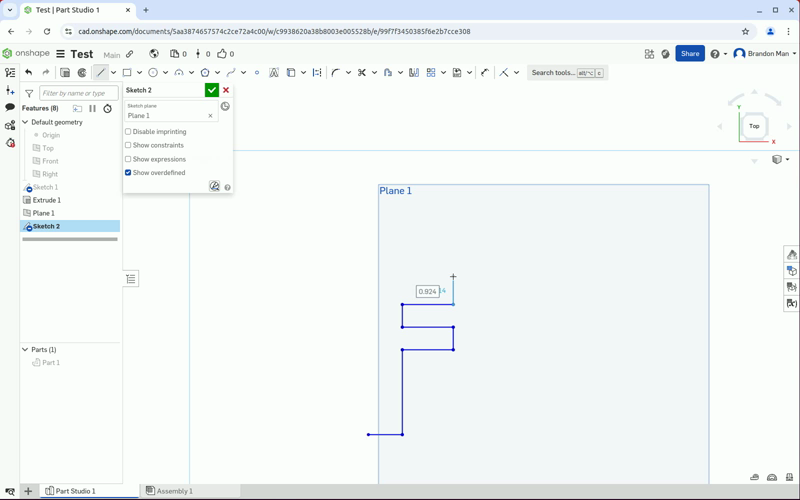
scroll(-6)
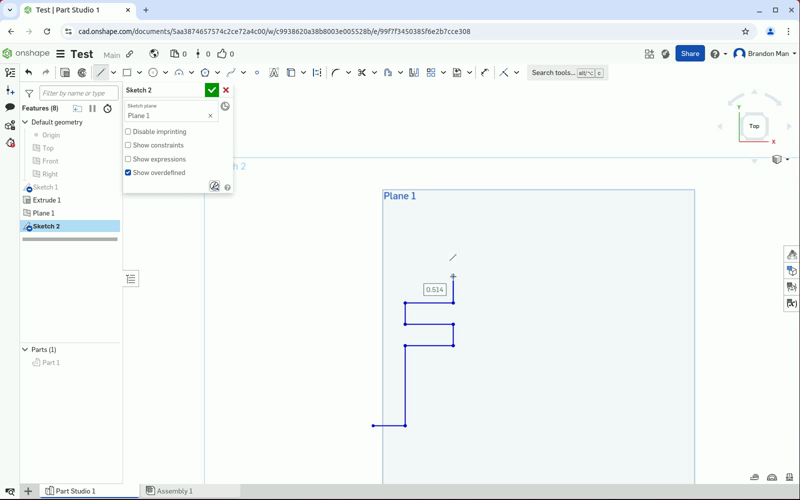
scroll(-6)
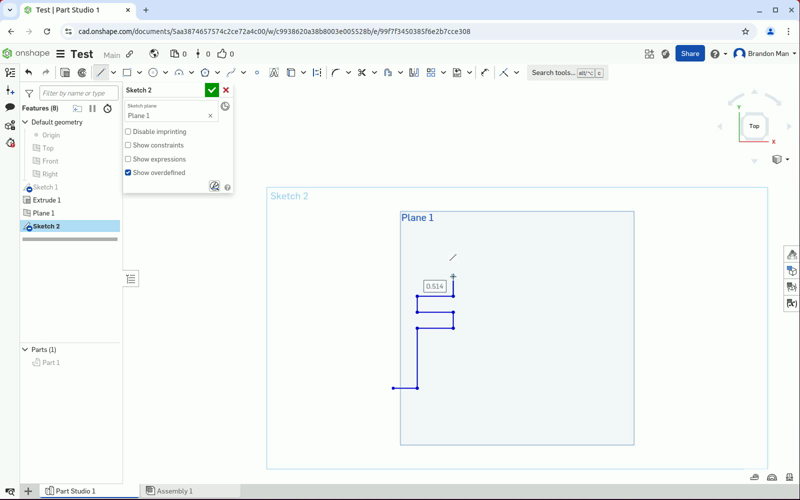
scroll(-6)
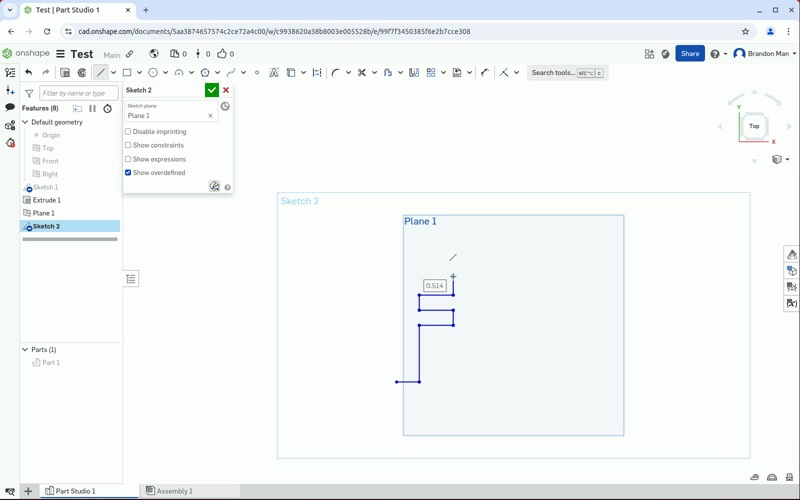
scroll(-6)
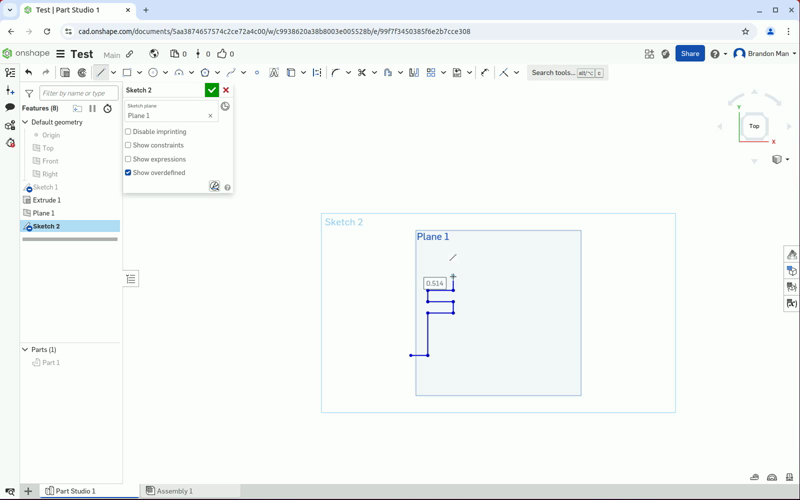
scroll(-6)
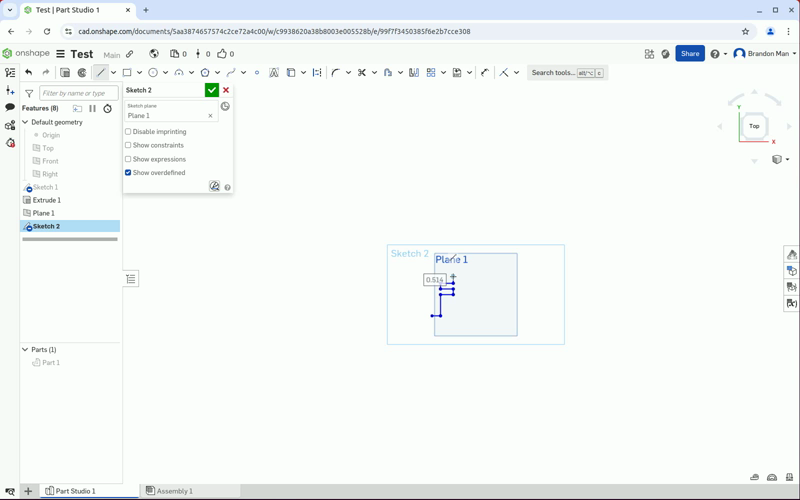
scroll(-6)
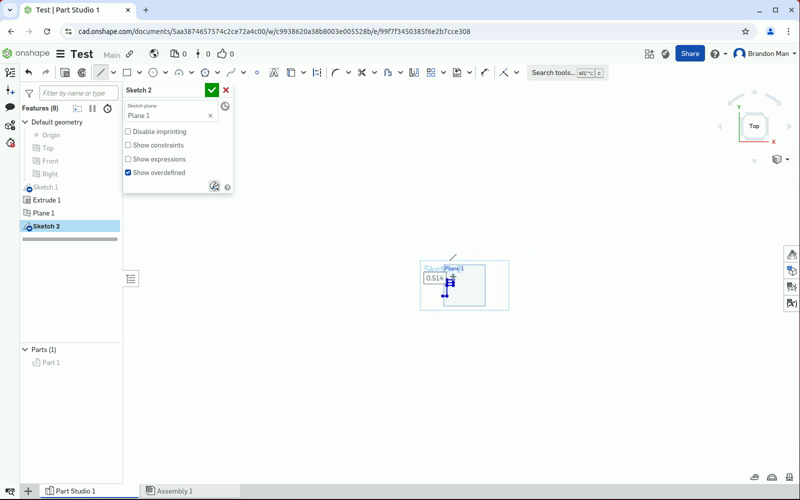
scroll(-6)
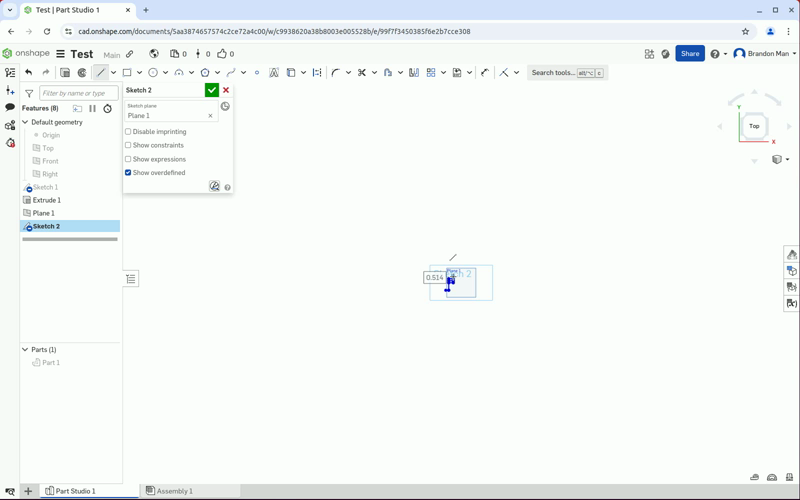
key_up(shift)
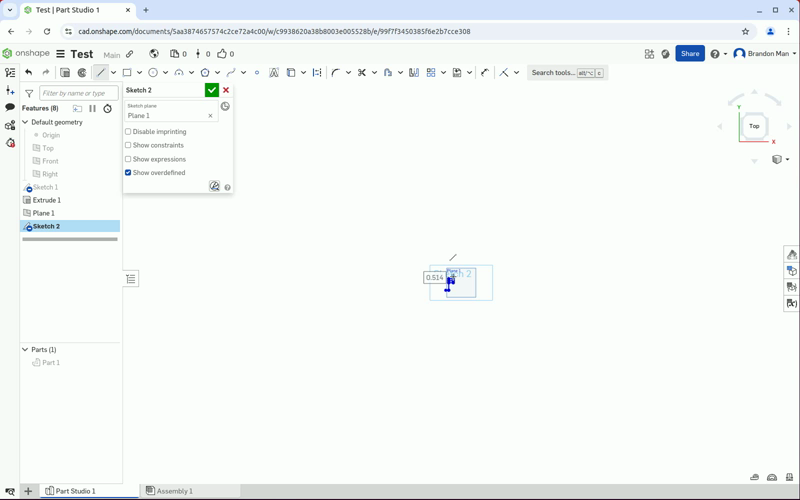
key_down(shift)
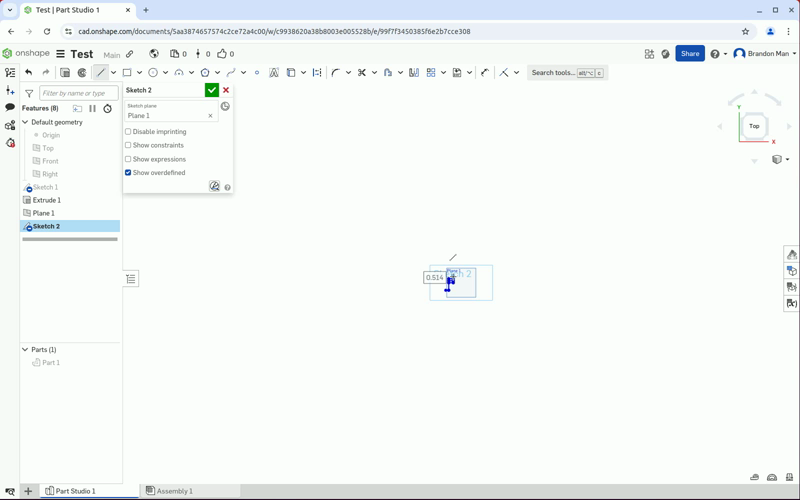
mouse_move(483, 276)
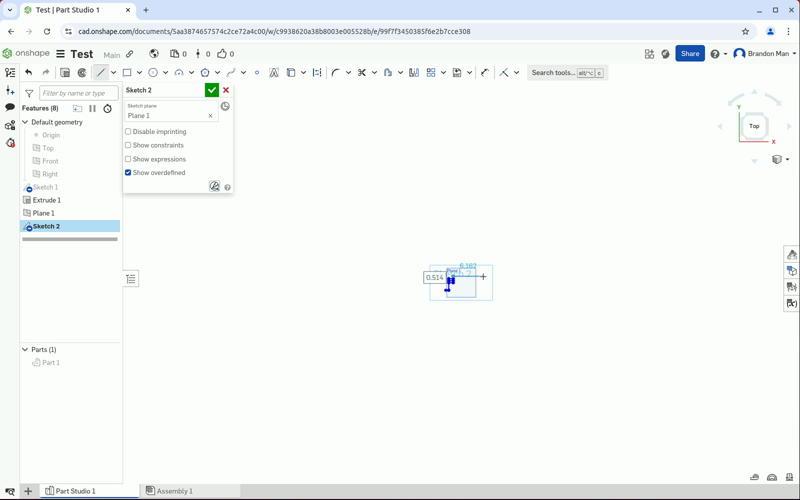
mouse_move(445, 276)
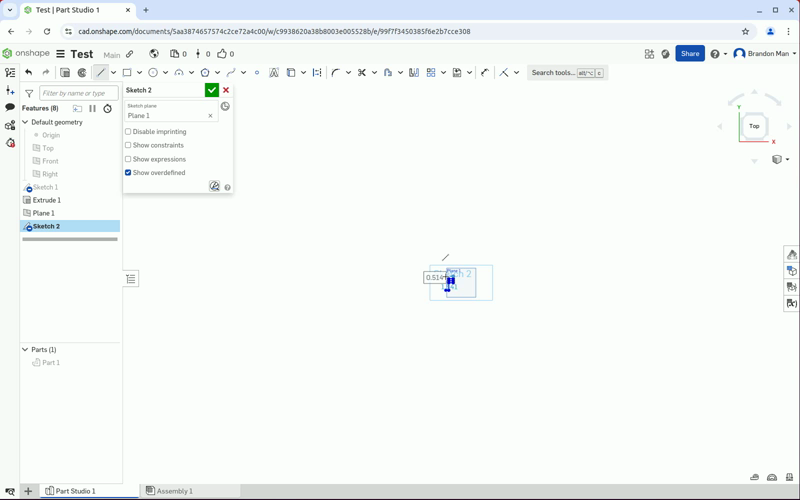
scroll(6)
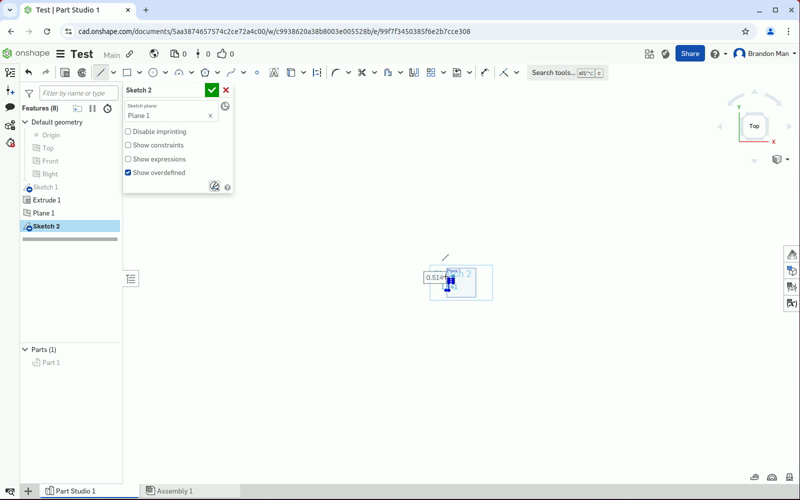
scroll(6)
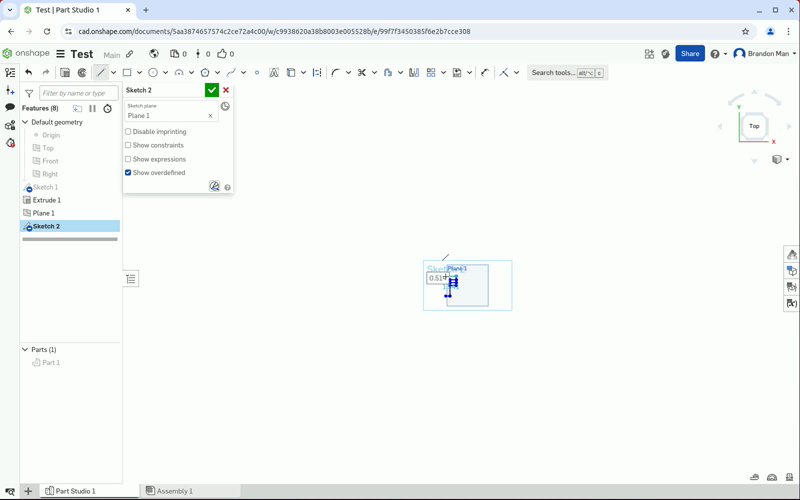
scroll(6)
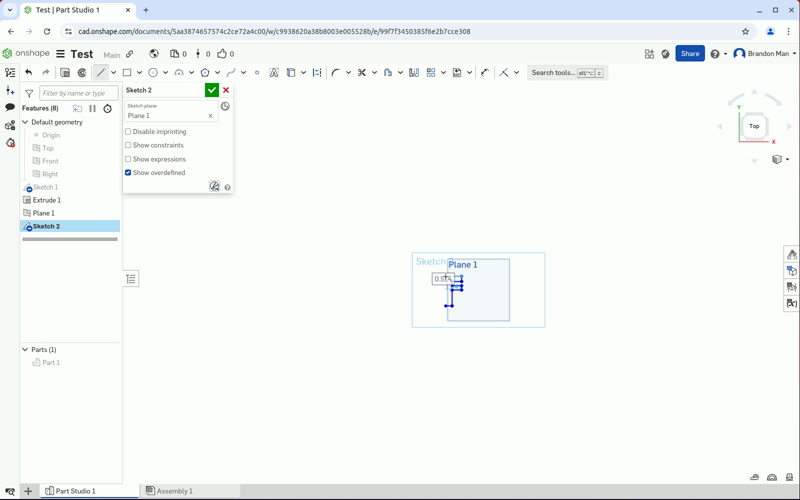
scroll(6)
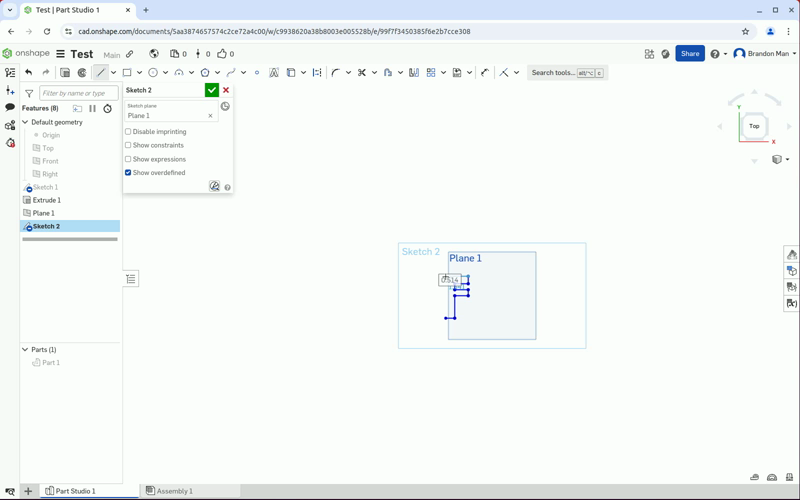
scroll(6)
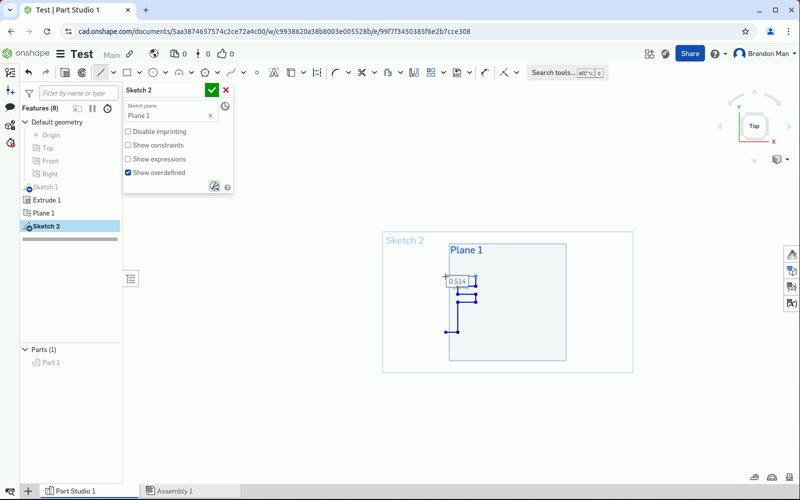
scroll(6)
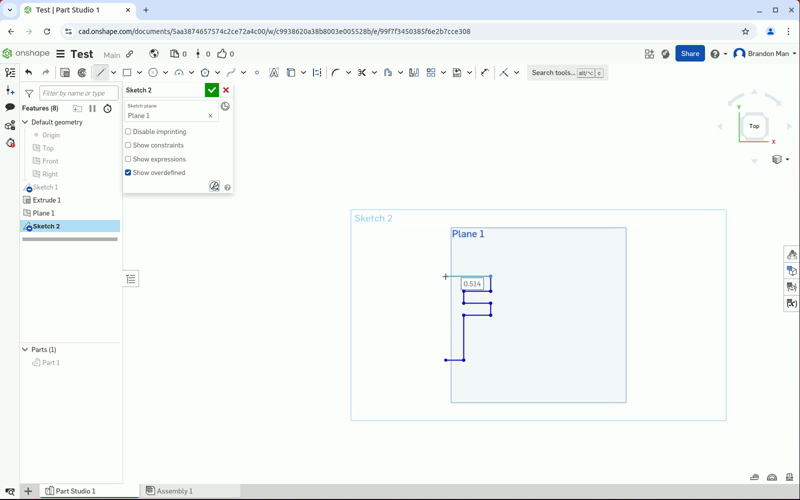
scroll(6)
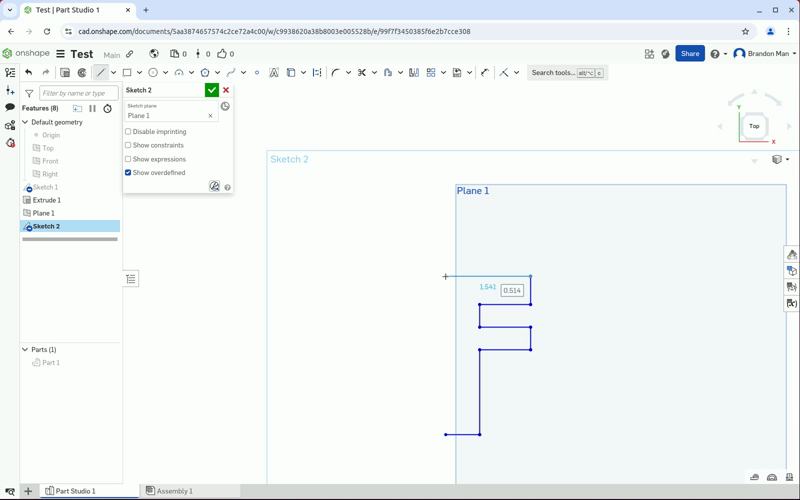
click(445, 276)
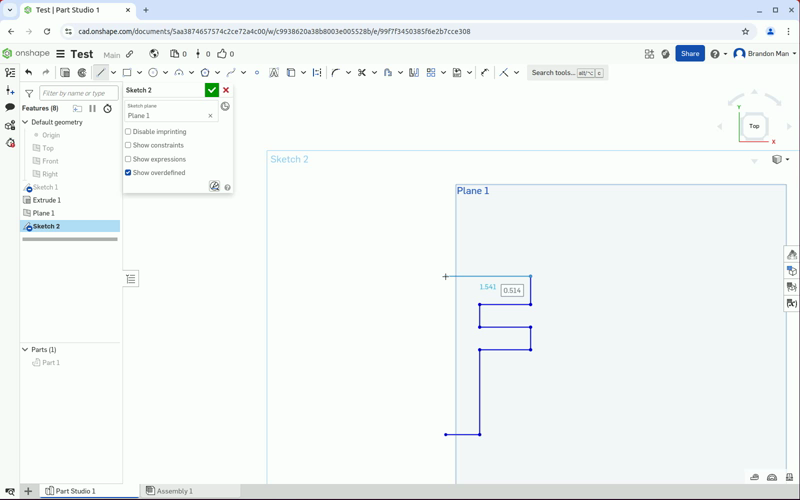
scroll(-6)
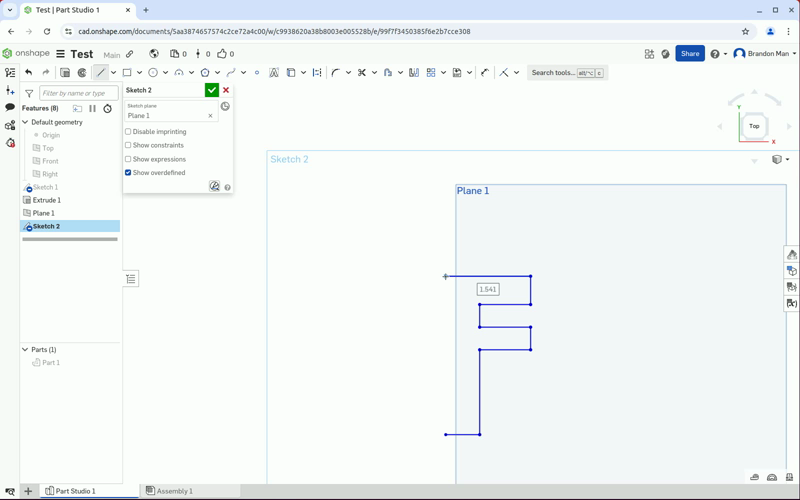
scroll(-6)
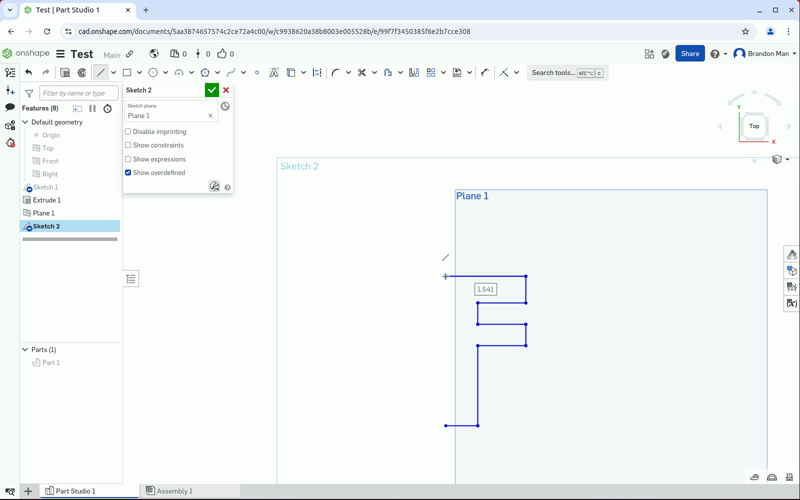
scroll(-6)
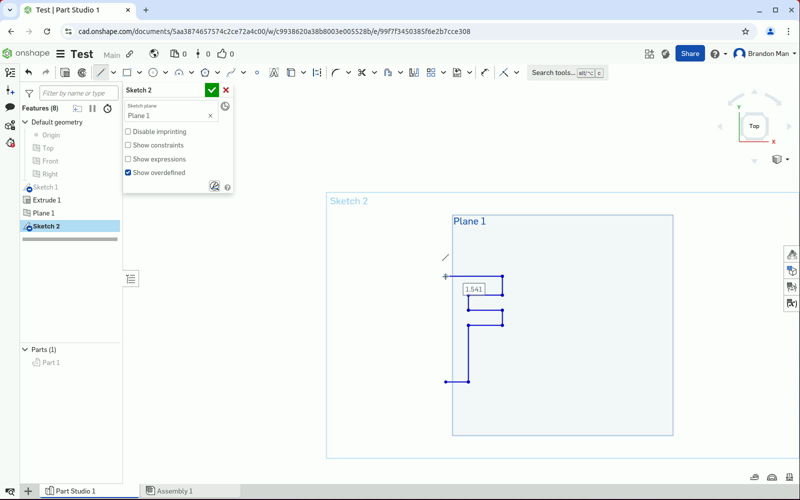
scroll(-6)
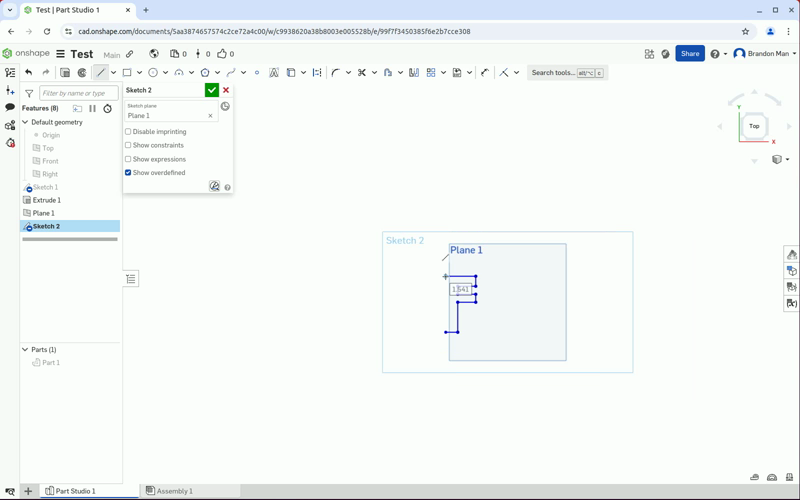
scroll(-6)
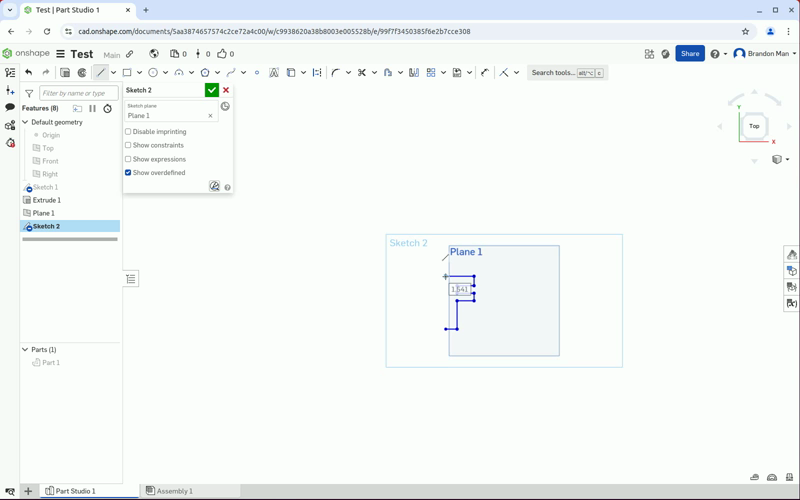
scroll(-6)
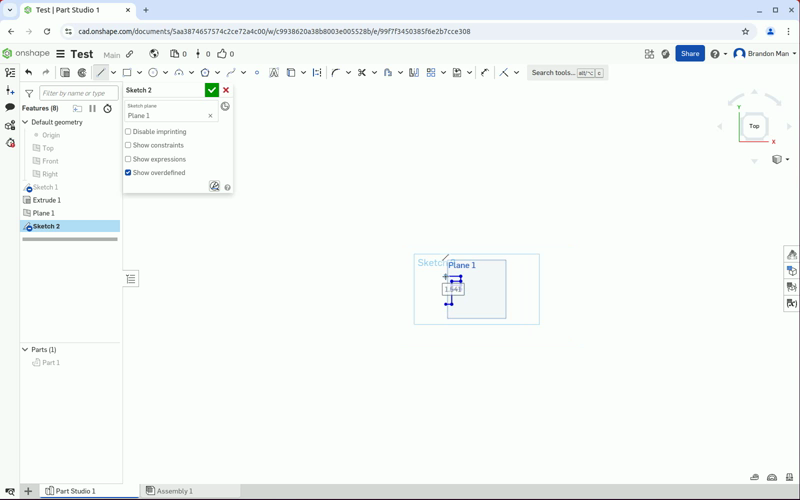
scroll(-6)
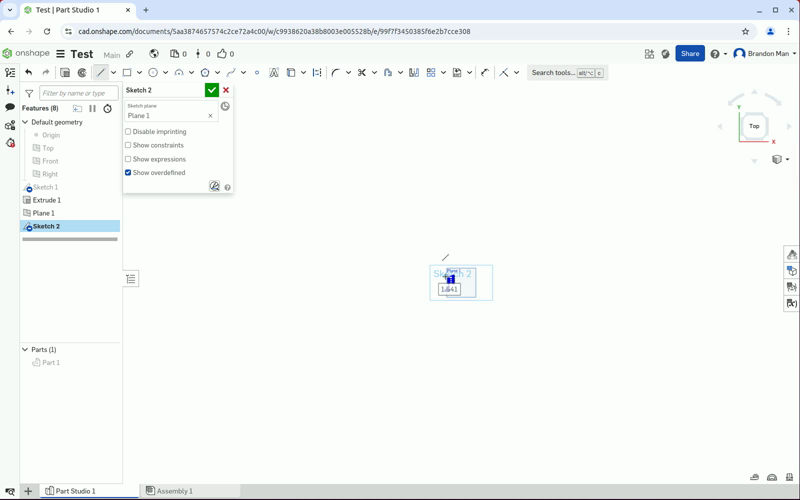
key_up(shift)
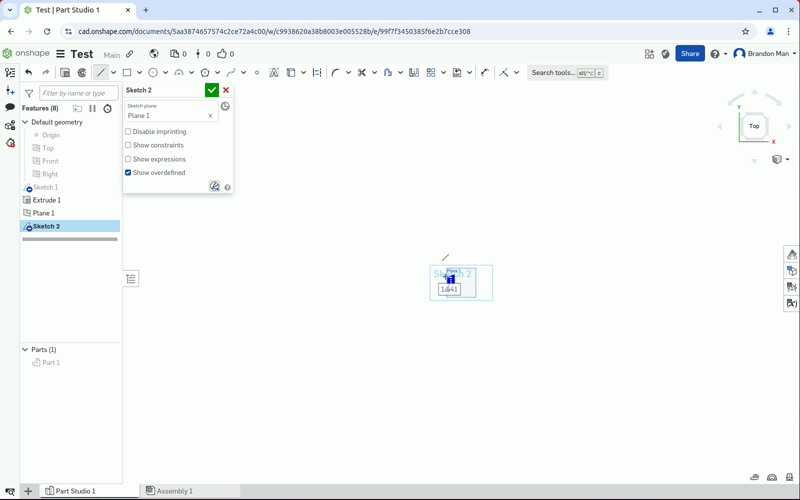
mouse_move(475, 276)
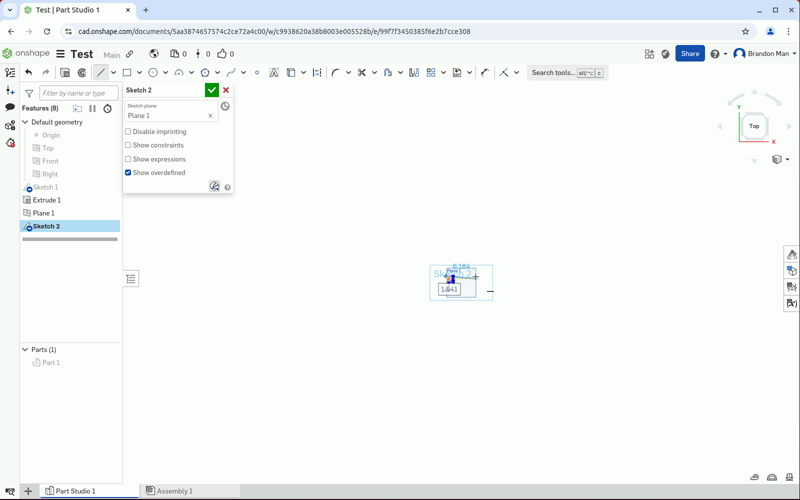
key_down(shift)
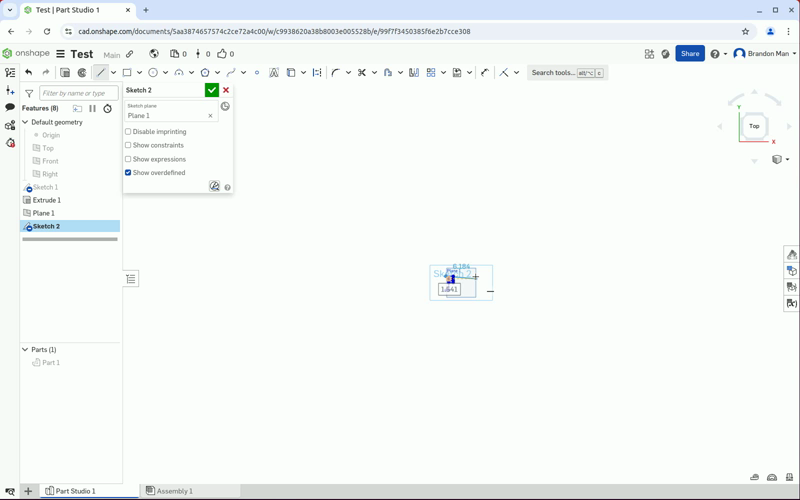
mouse_move(445, 290)
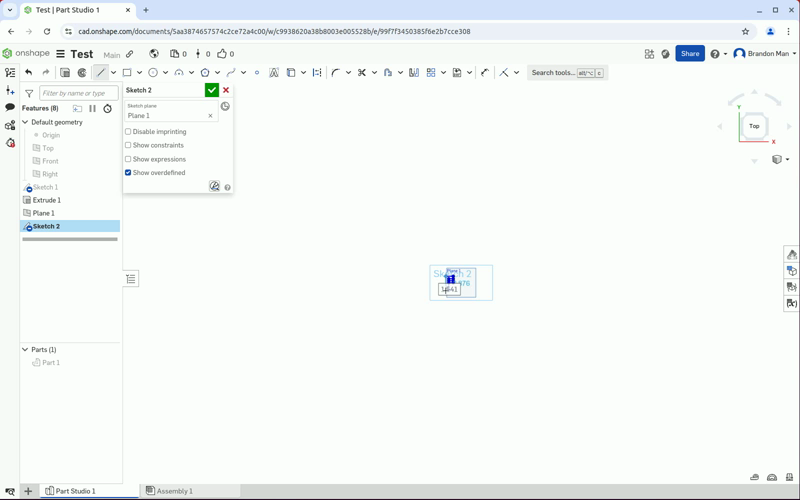
scroll(6)
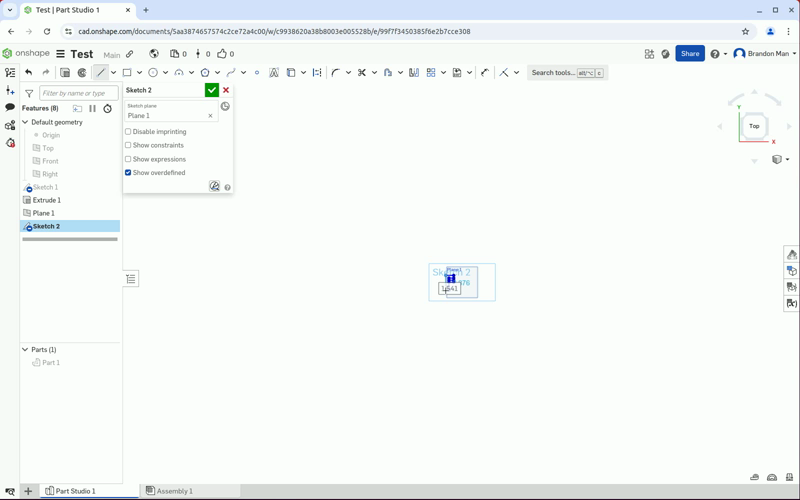
scroll(6)
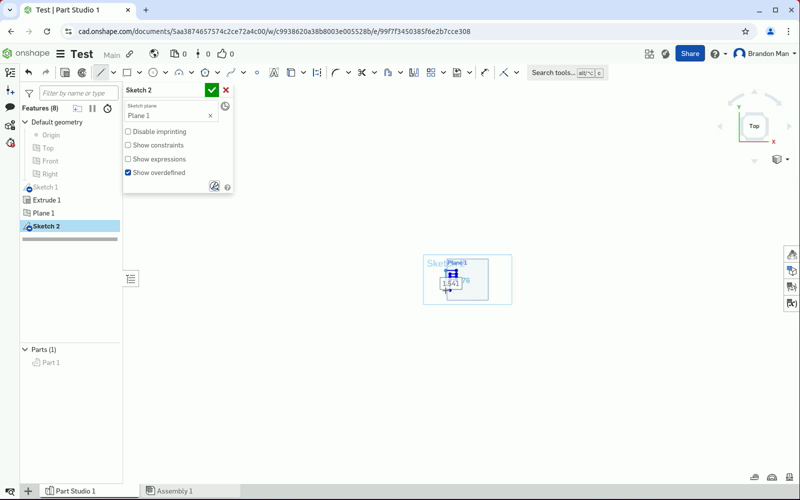
scroll(6)
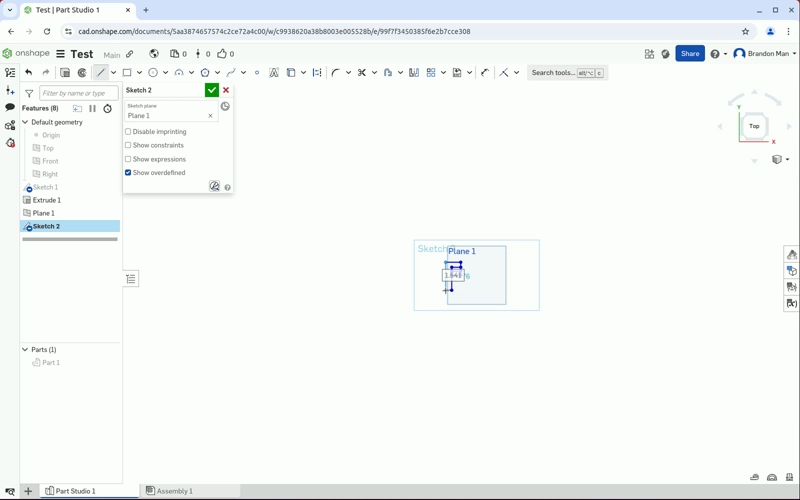
scroll(6)
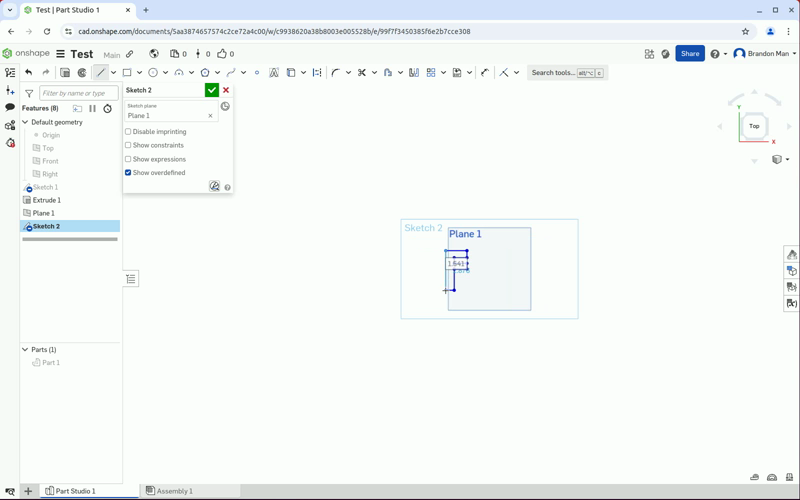
scroll(6)
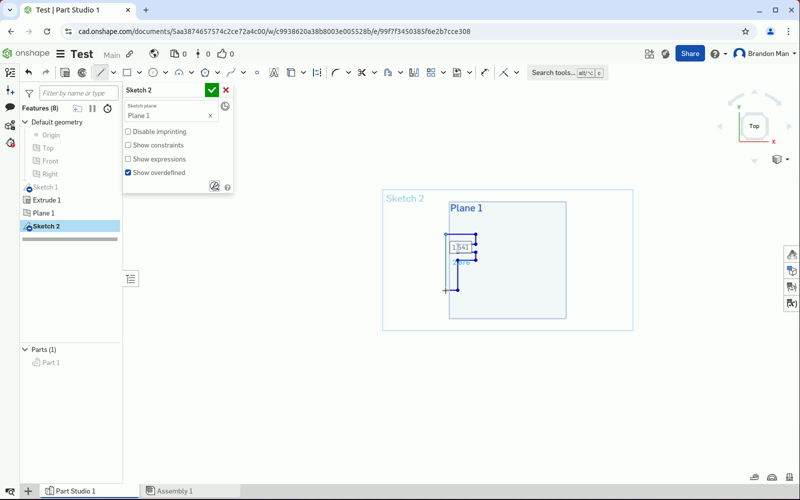
scroll(6)
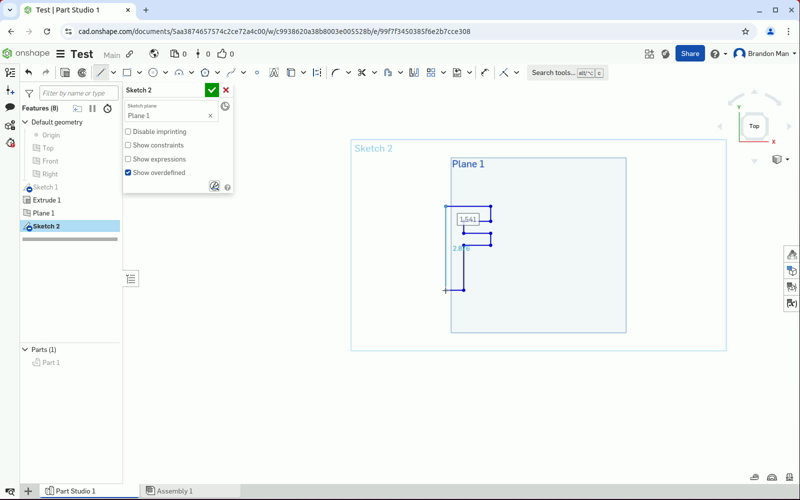
scroll(6)
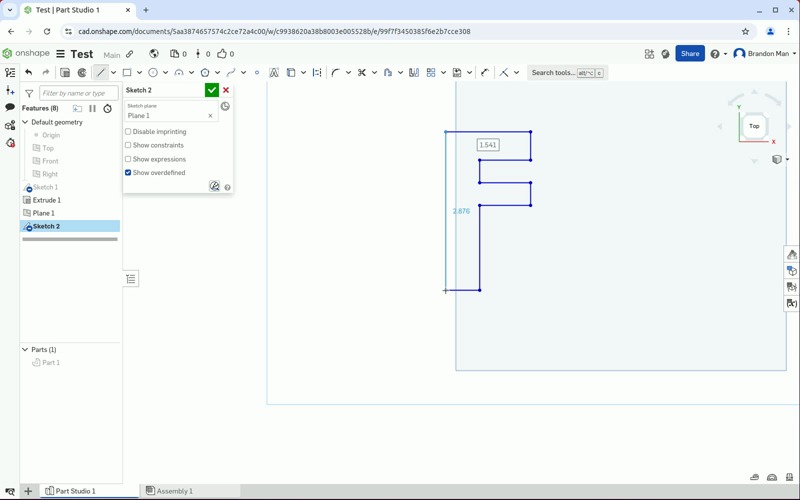
key_up(shift)
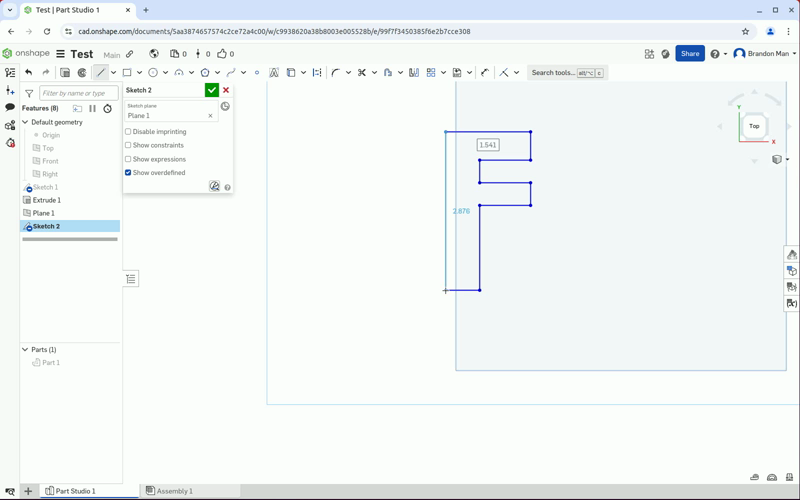
click(445, 290)
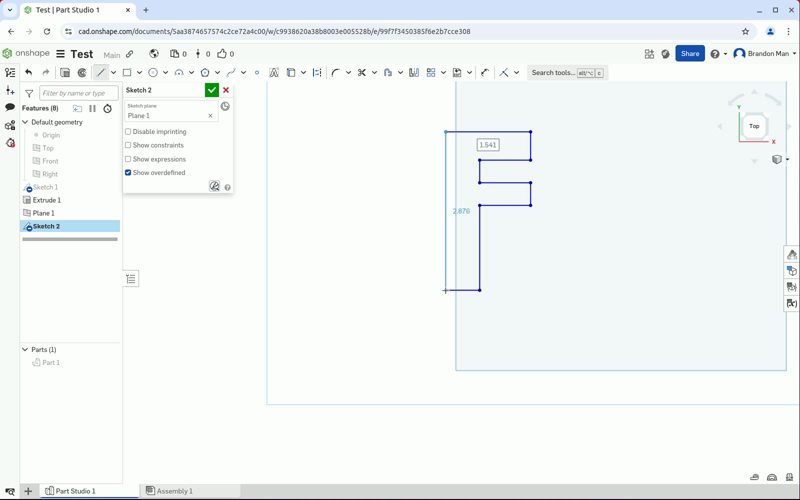
scroll(-6)
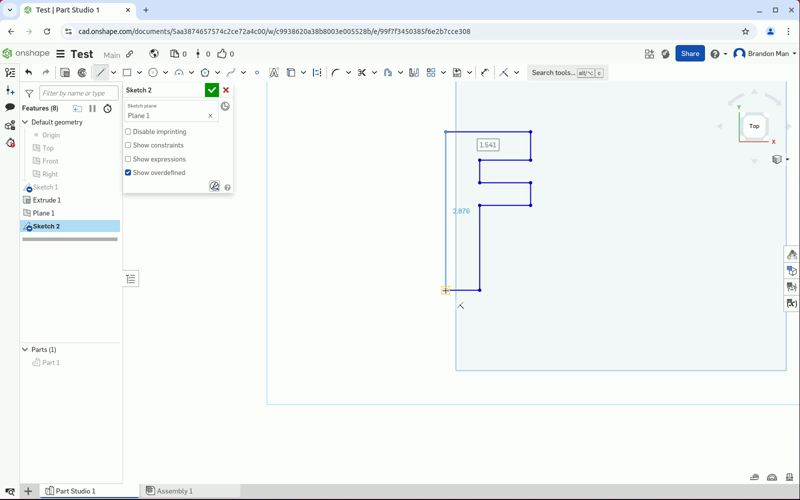
scroll(-6)
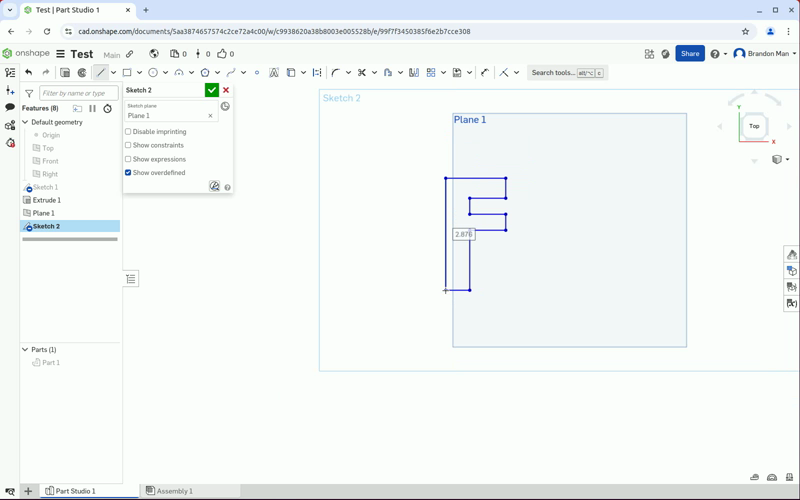
scroll(-6)
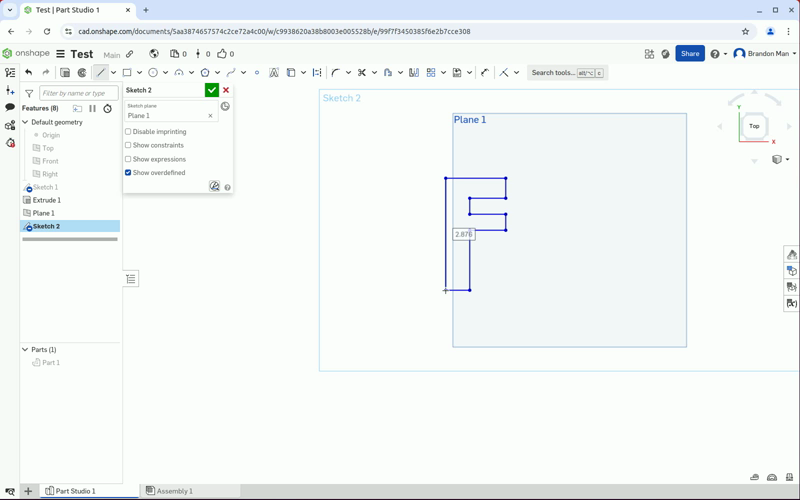
scroll(-6)
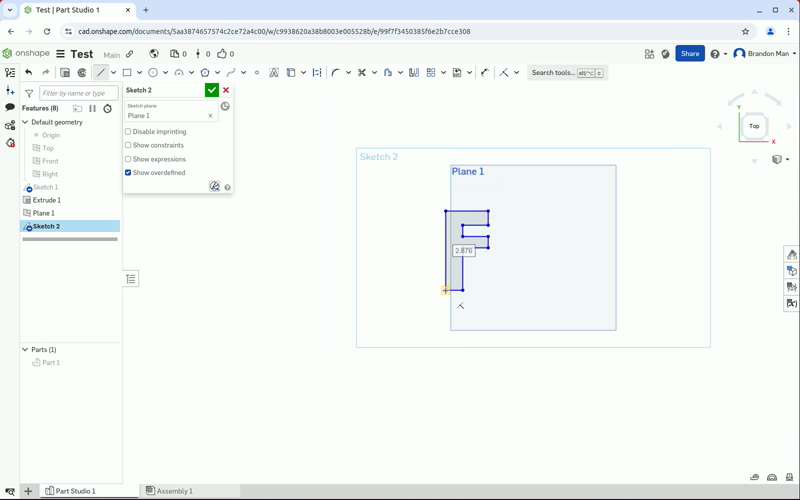
scroll(-6)
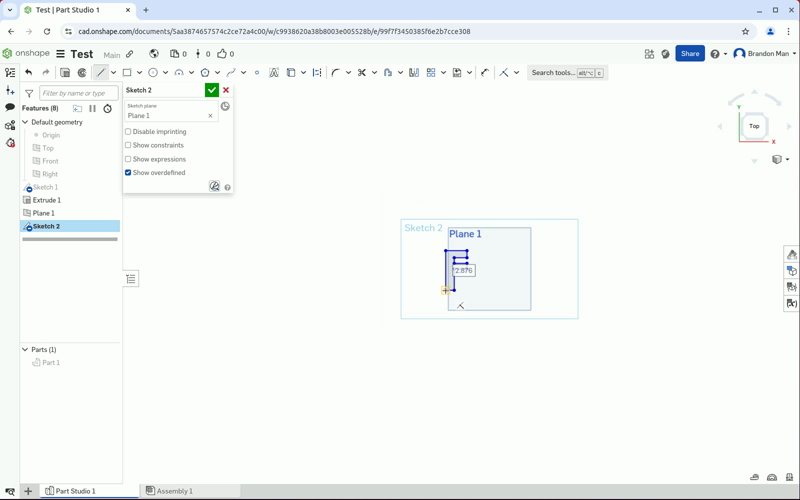
scroll(-6)
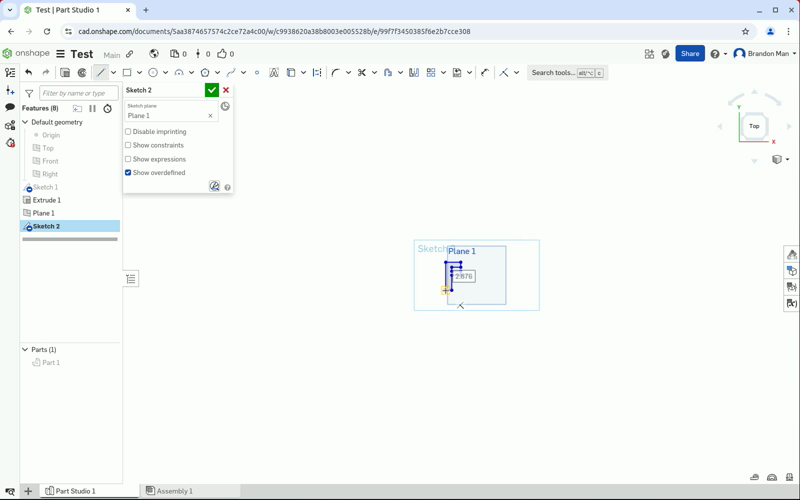
scroll(-6)
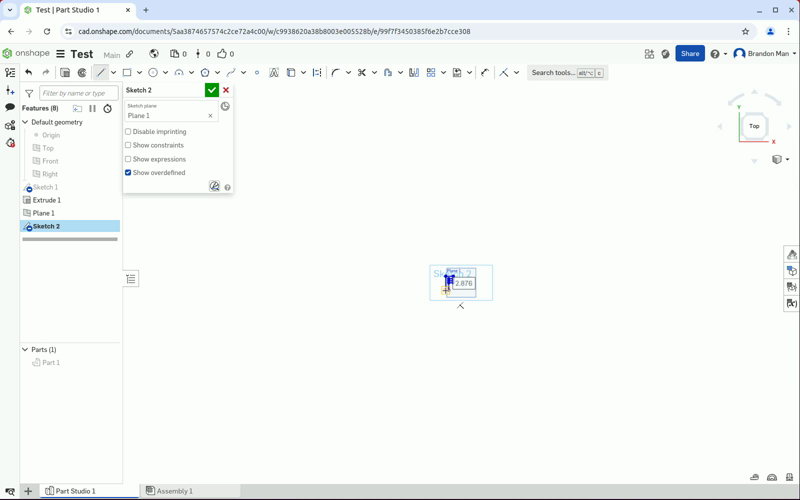
key(esc)
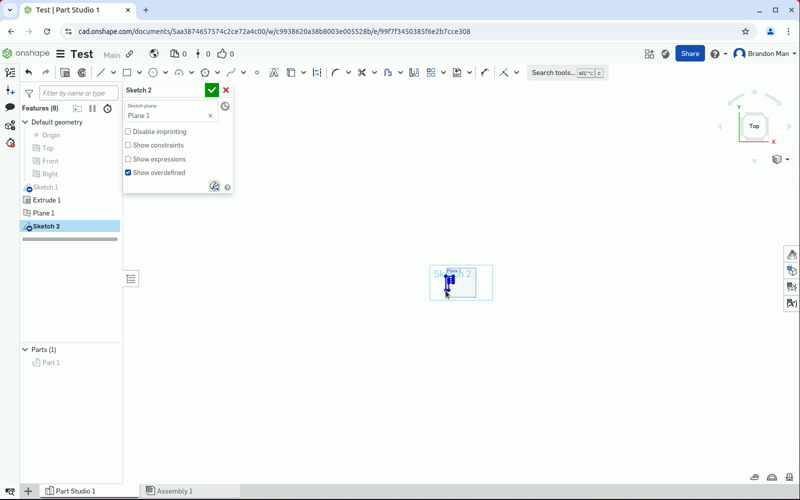
mouse_move(451, 278)
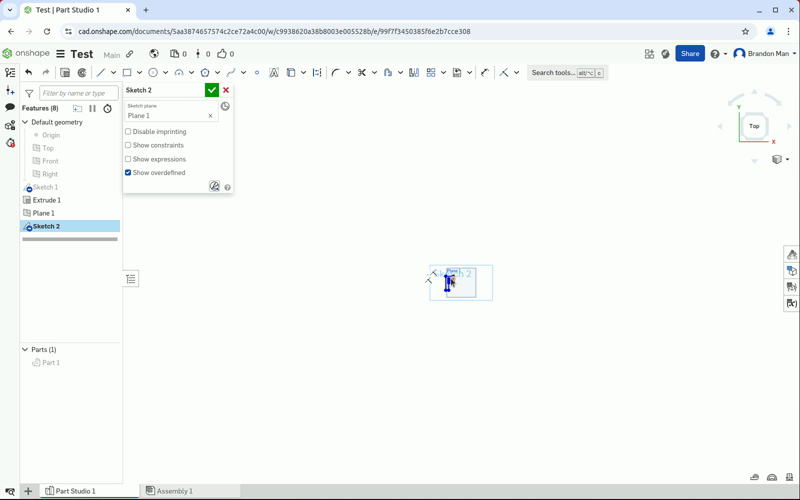
scroll(6)
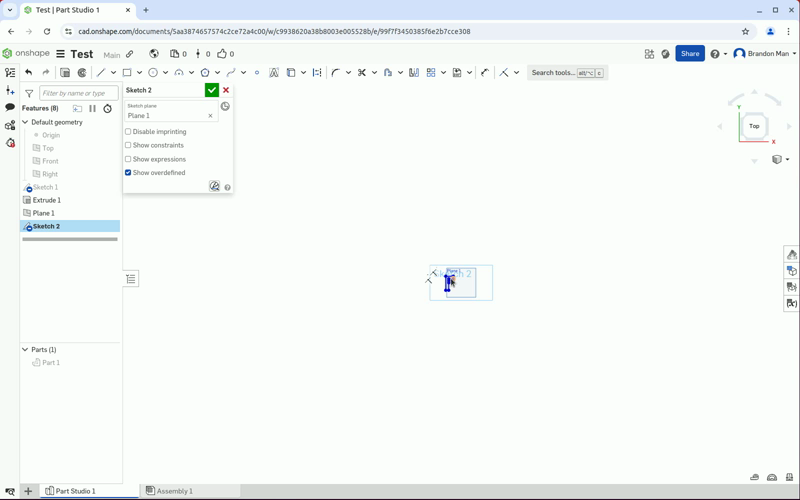
scroll(6)
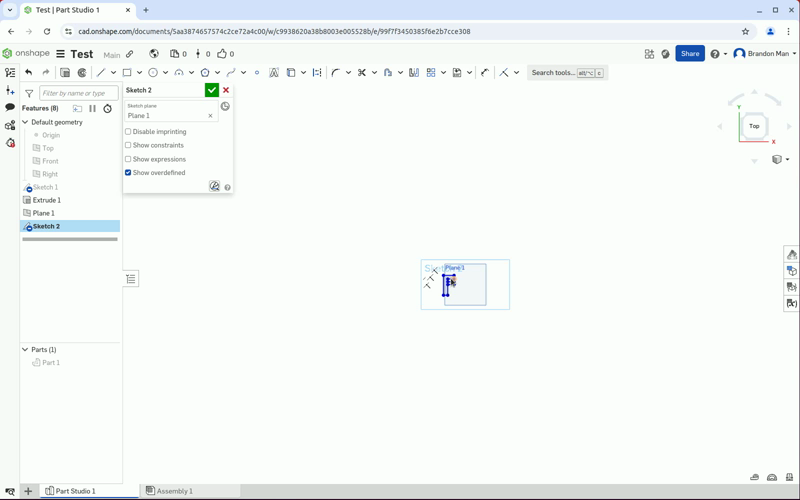
scroll(6)
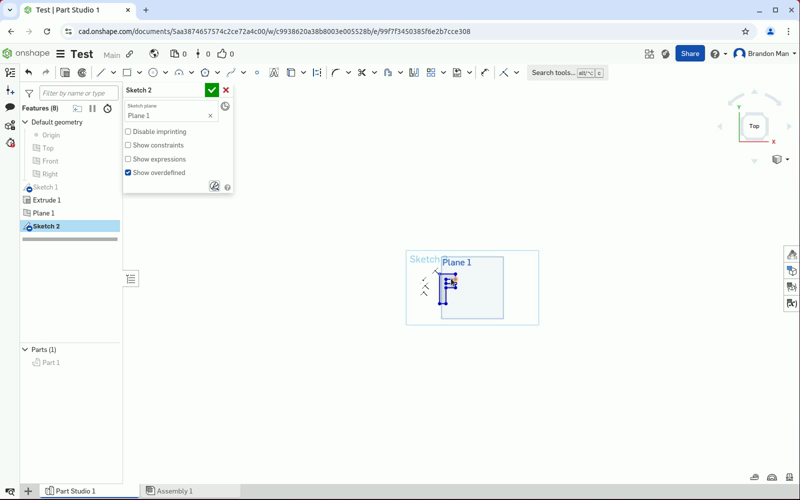
scroll(6)
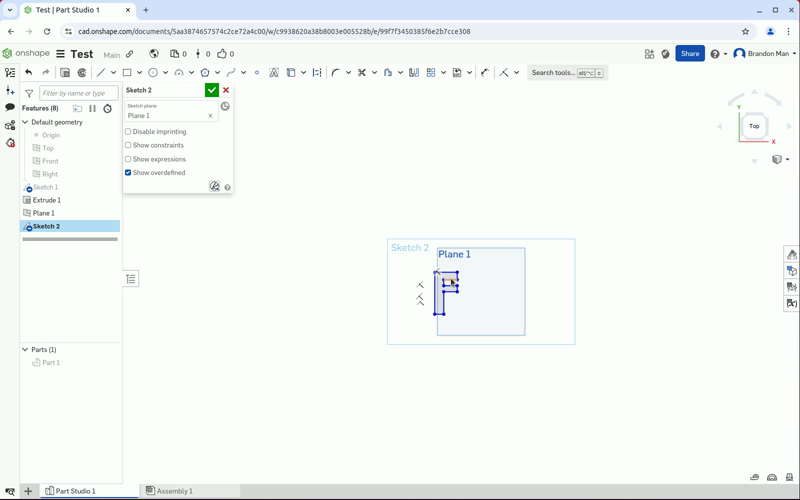
scroll(6)
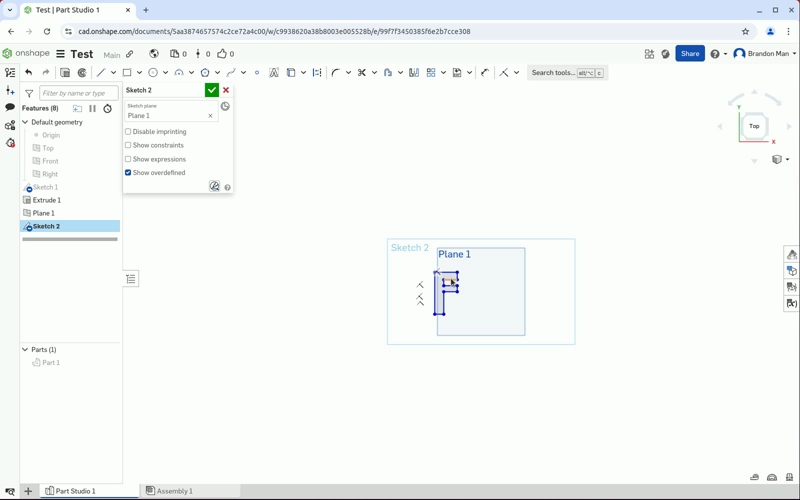
scroll(6)
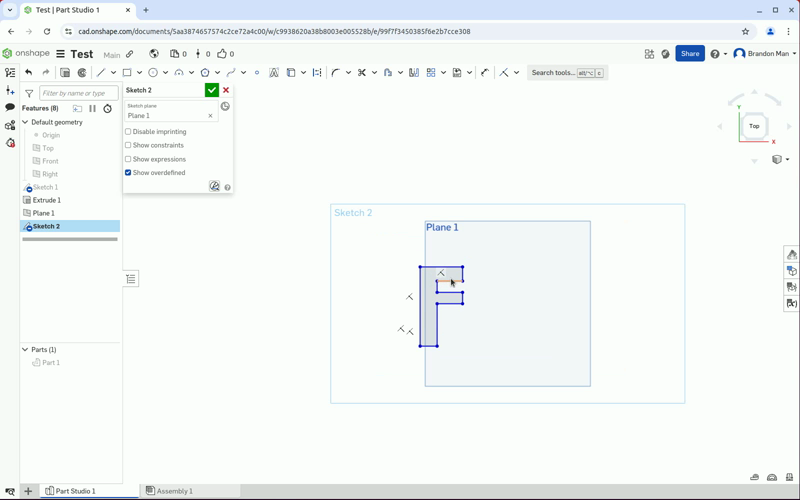
scroll(6)
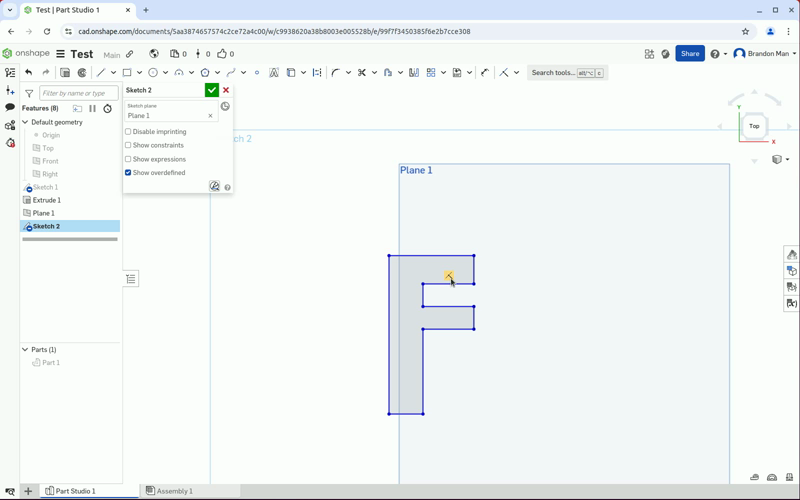
click(451, 278)
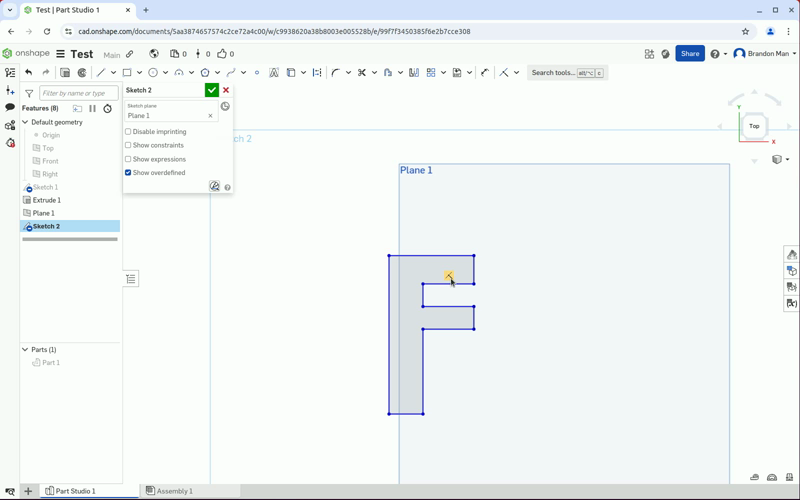
scroll(-6)
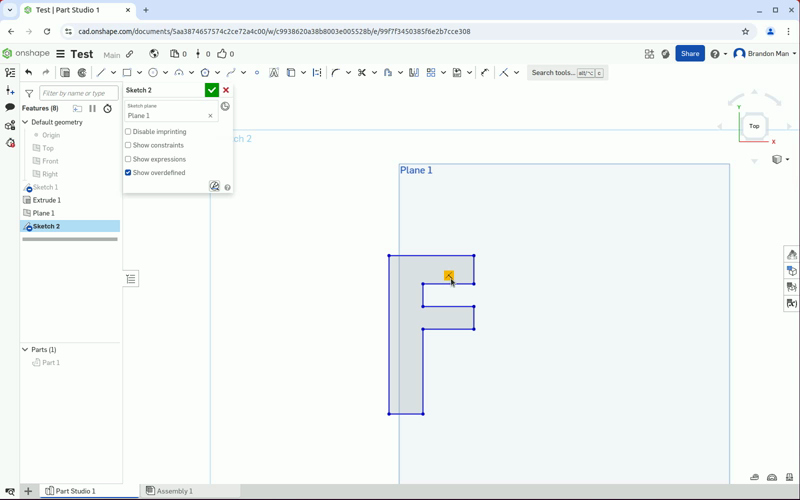
scroll(-6)
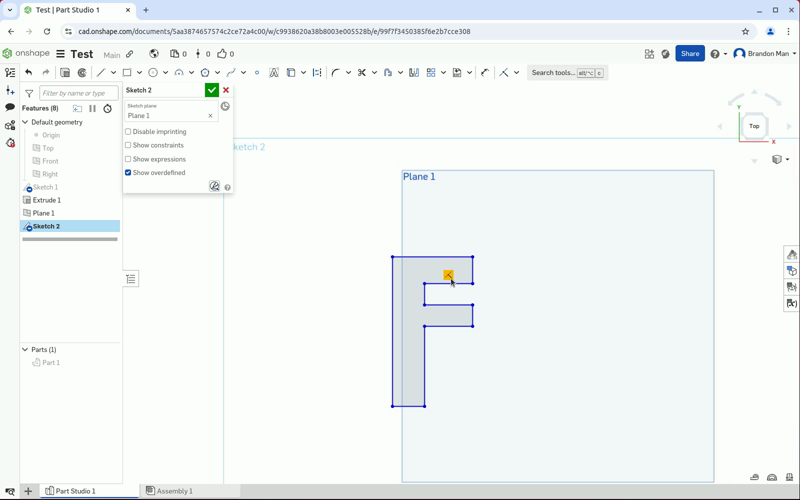
scroll(-6)
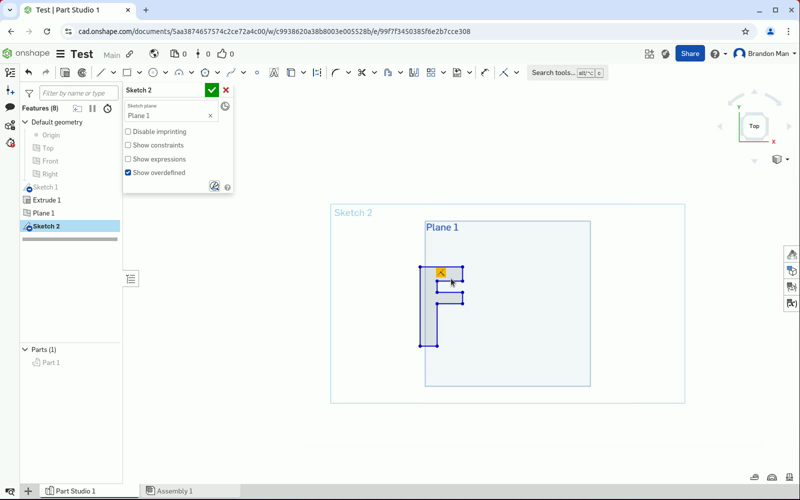
scroll(-6)
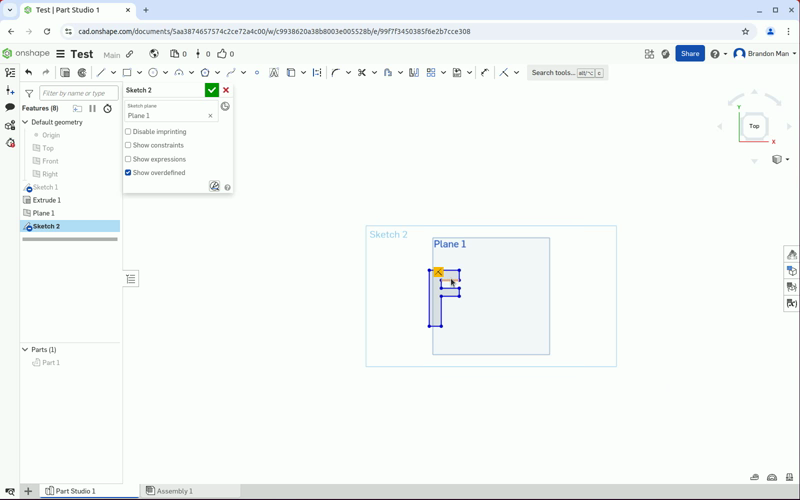
scroll(-6)
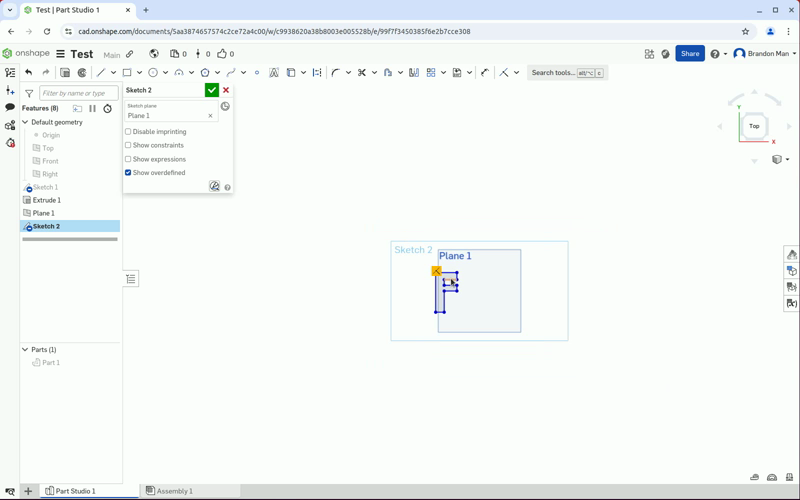
scroll(-6)
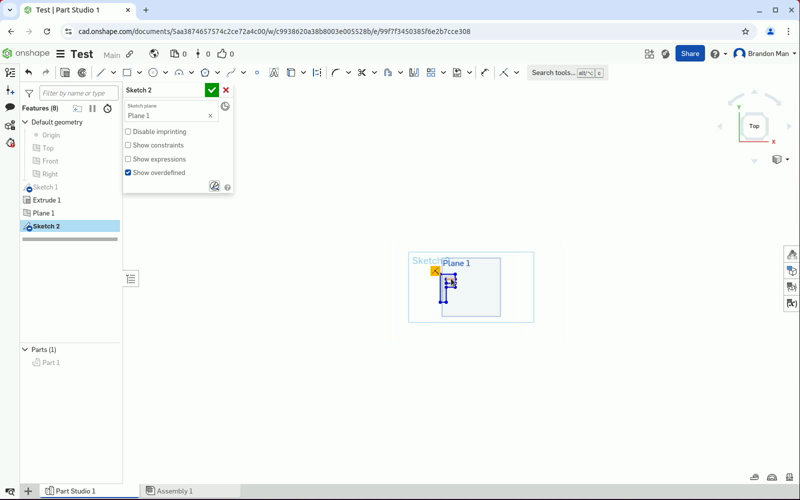
scroll(-6)
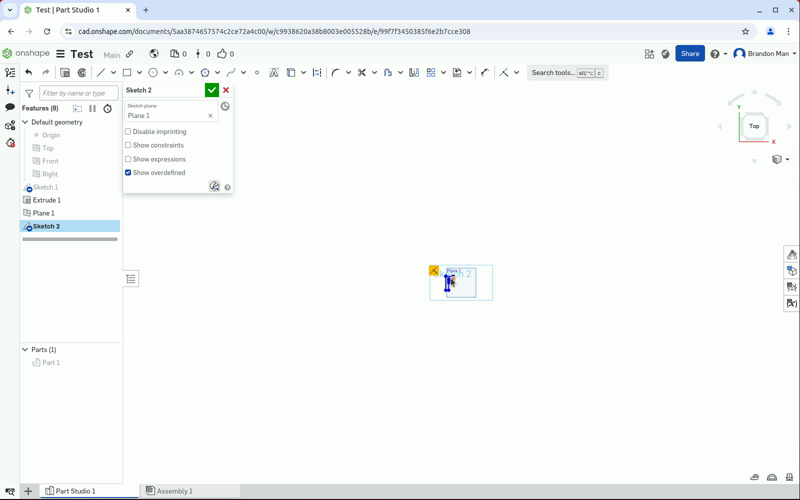
mouse_move(73, 352)
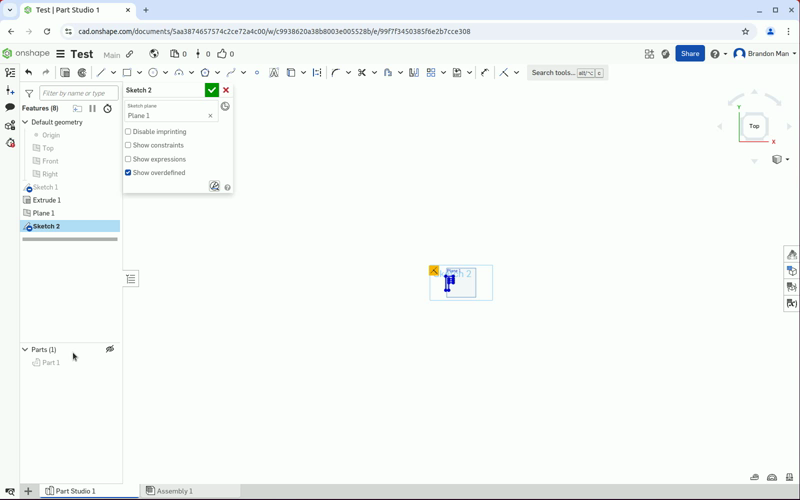
key(shift+y)
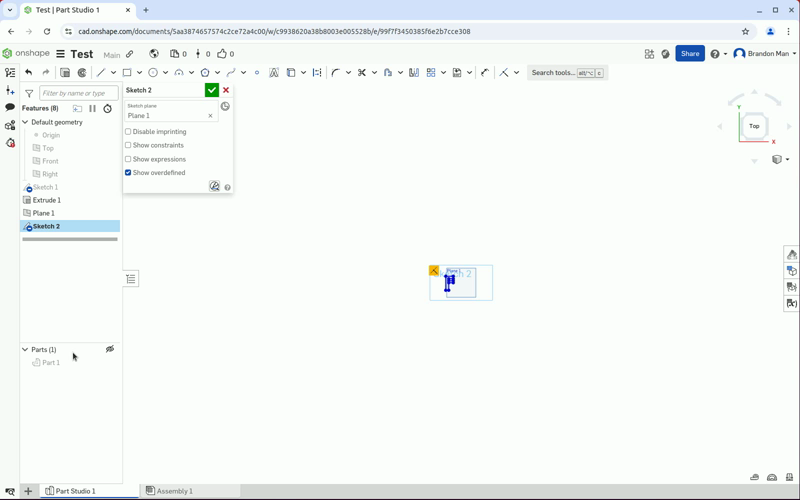
key(shift+e)
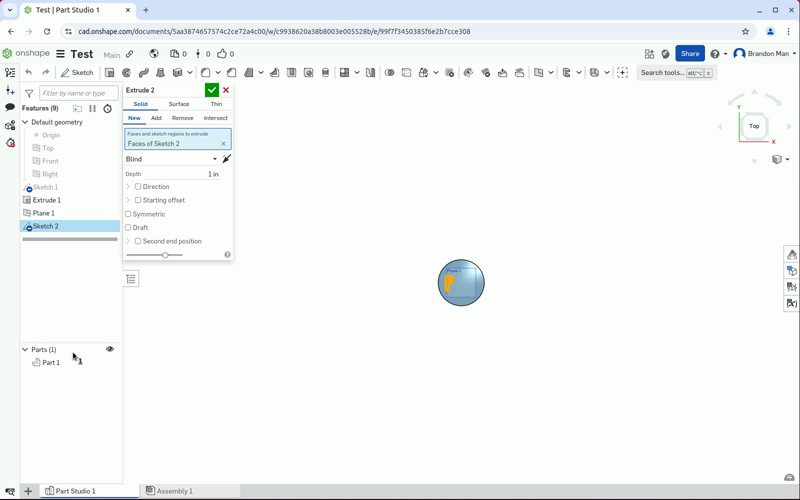
mouse_move(143, 106)
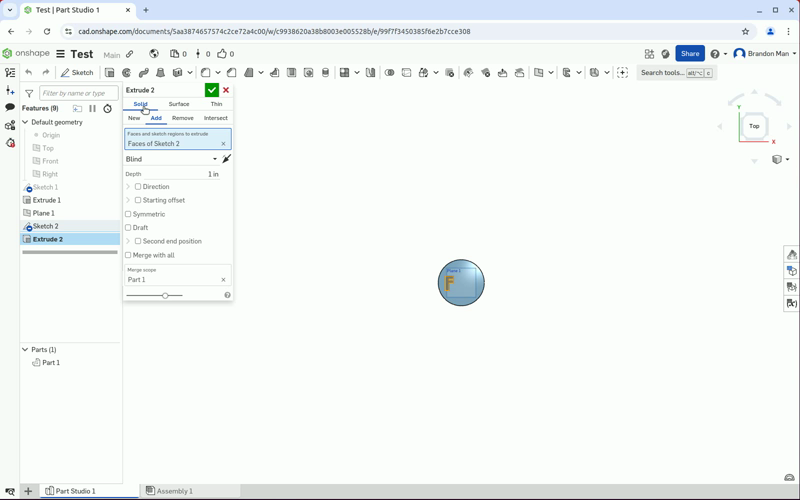
click(143, 106)
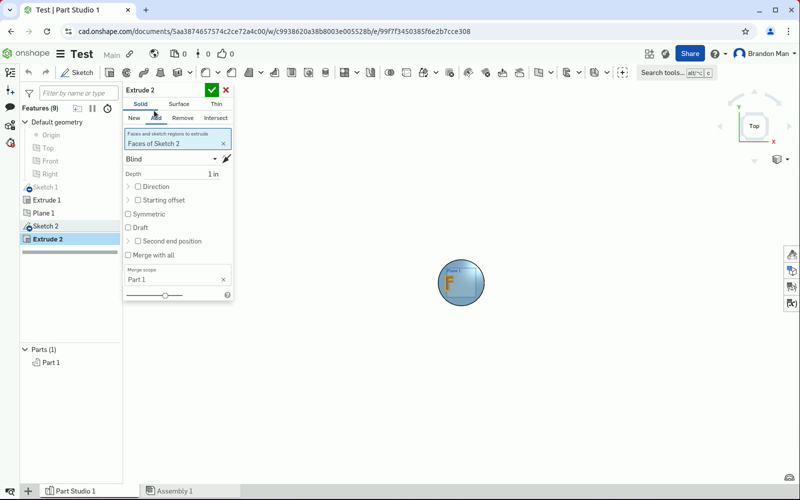
mouse_move(186, 120)
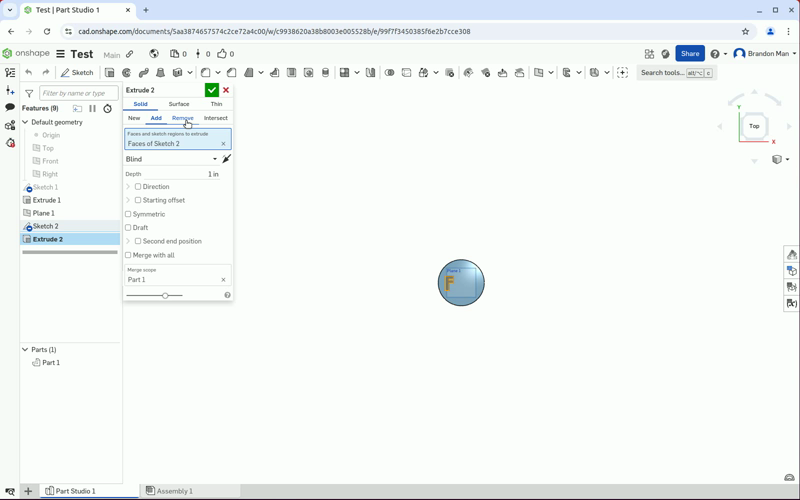
click(186, 120)
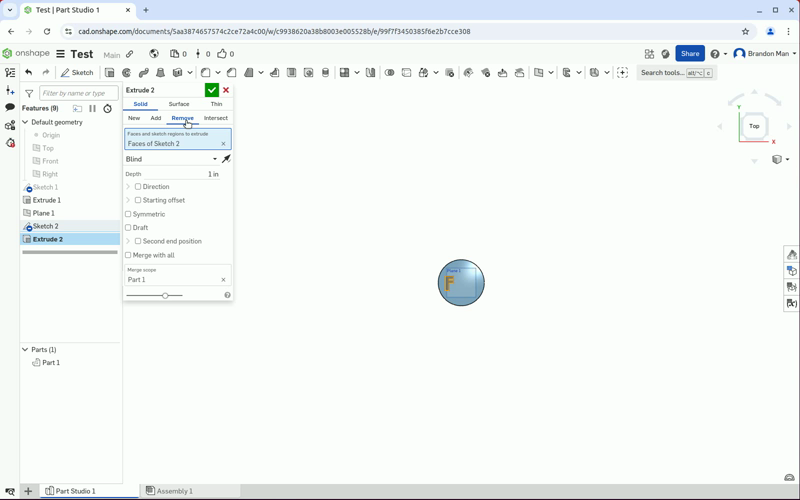
key(tab, 4)
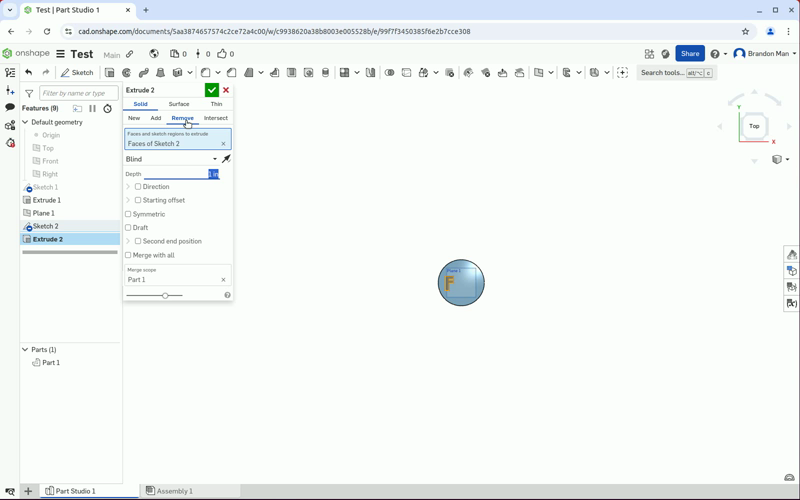
text(4.574)
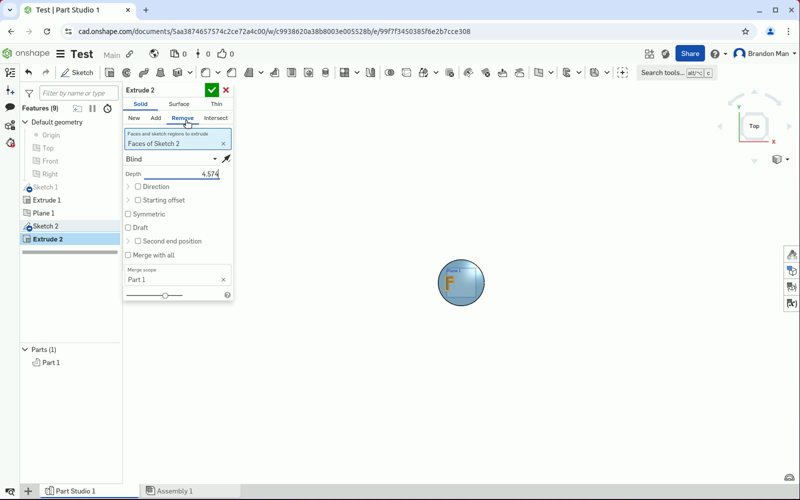
key(tab, 6)
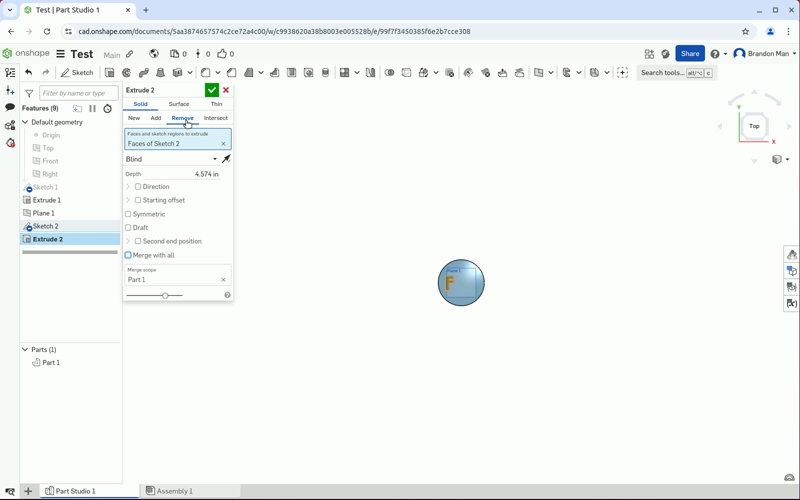
key(space)
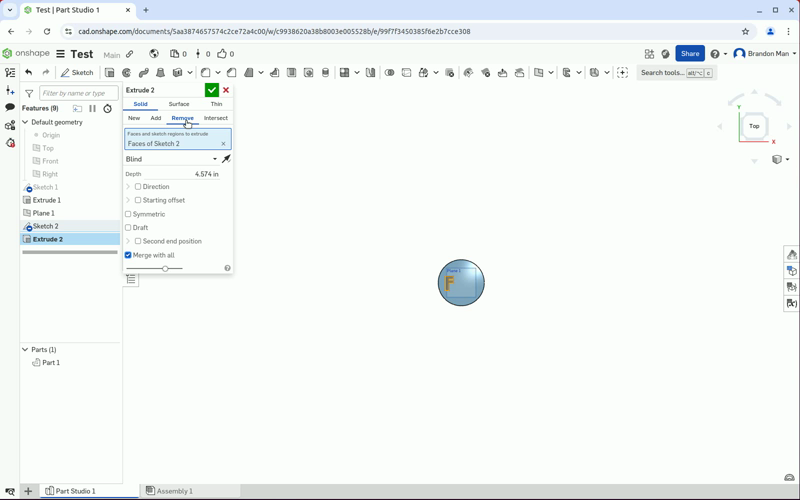
key(enter)
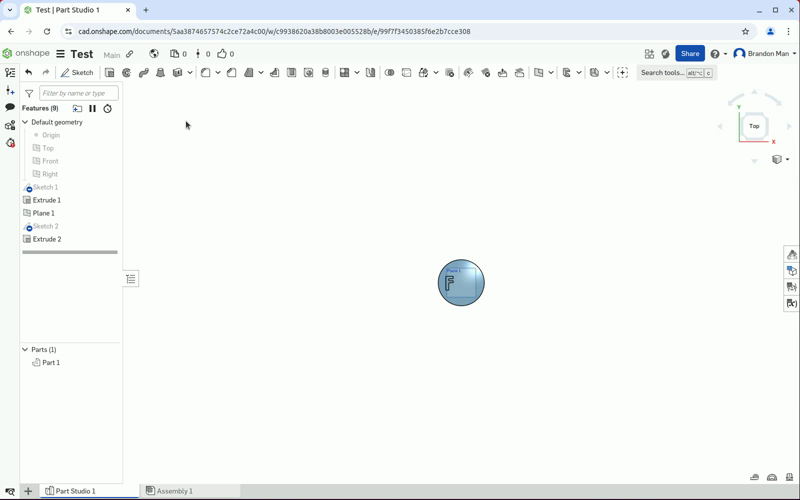
key(shift+h)
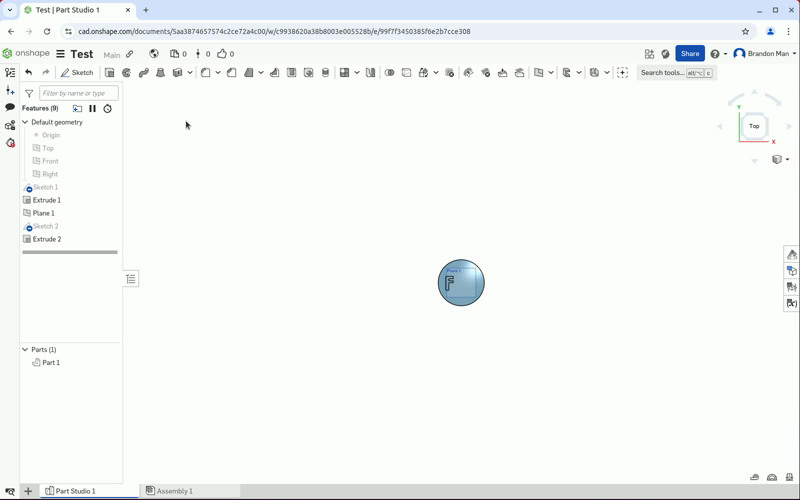
key(shift+h)
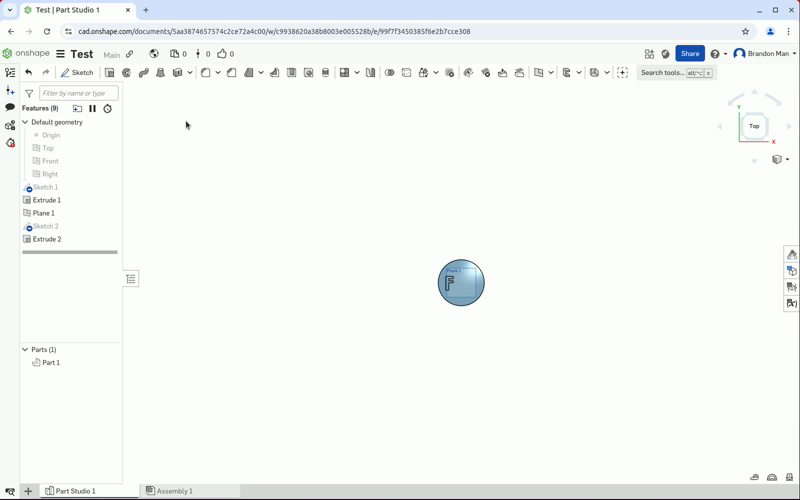
mouse_move(73, 189)
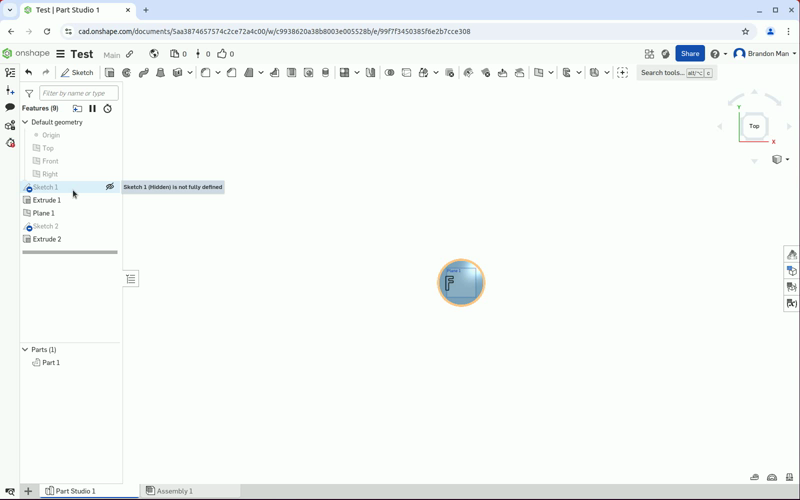
click(73, 189)
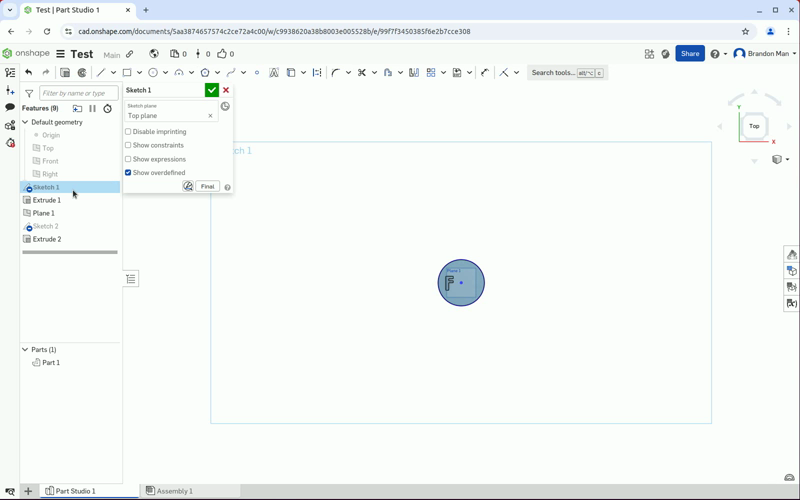
mouse_move(229, 92)
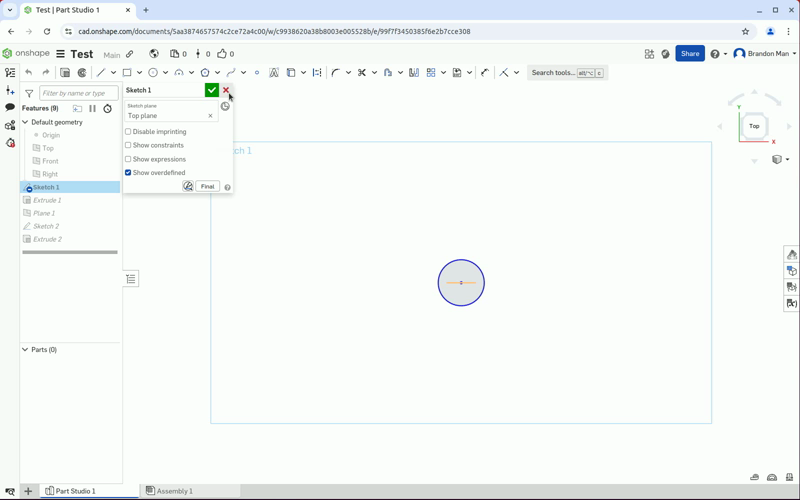
click(229, 92)
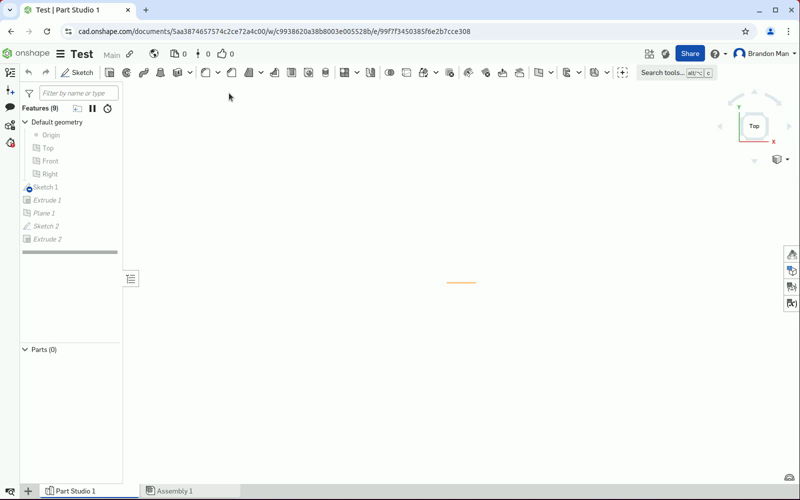
key(shift+s)
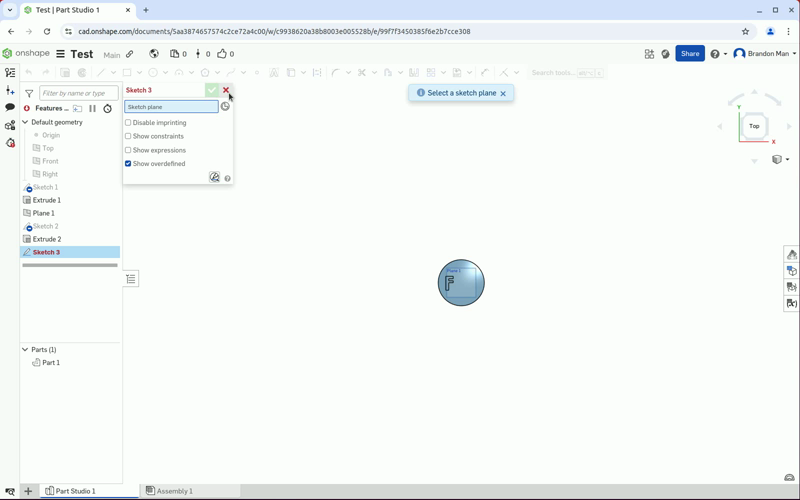
mouse_move(73, 215)
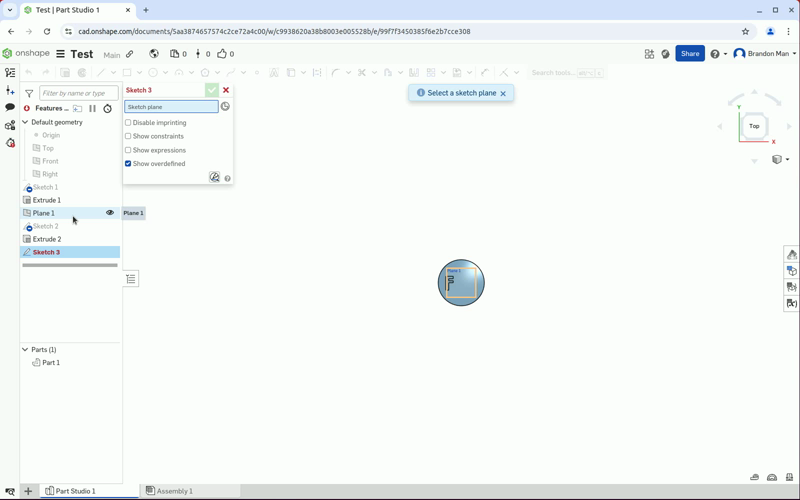
click(73, 215)
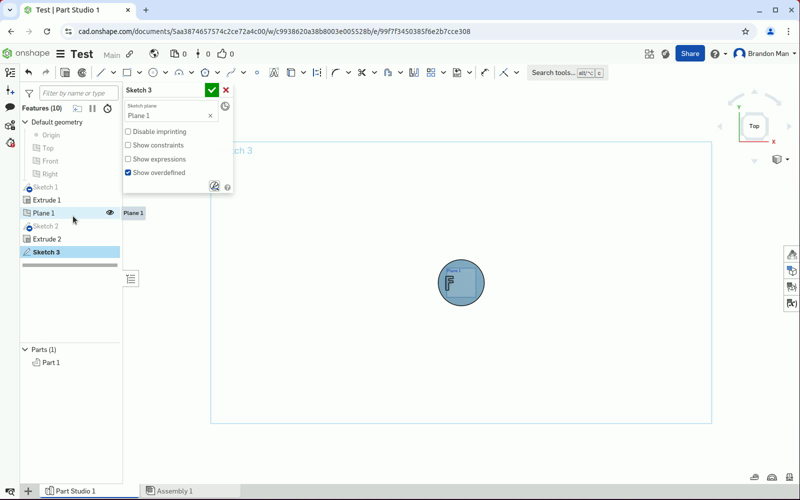
mouse_move(73, 352)
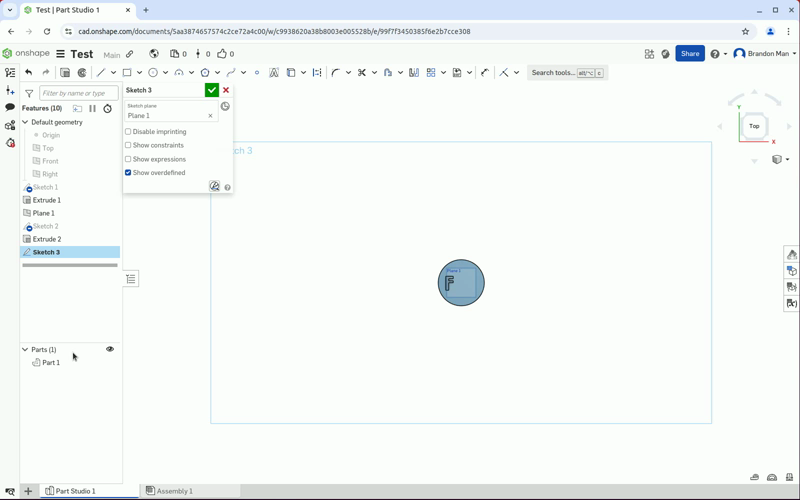
key(y)
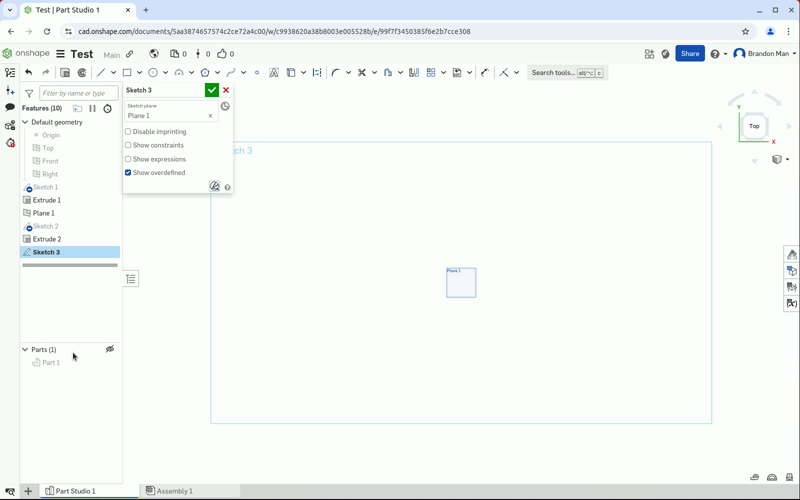
key(l)
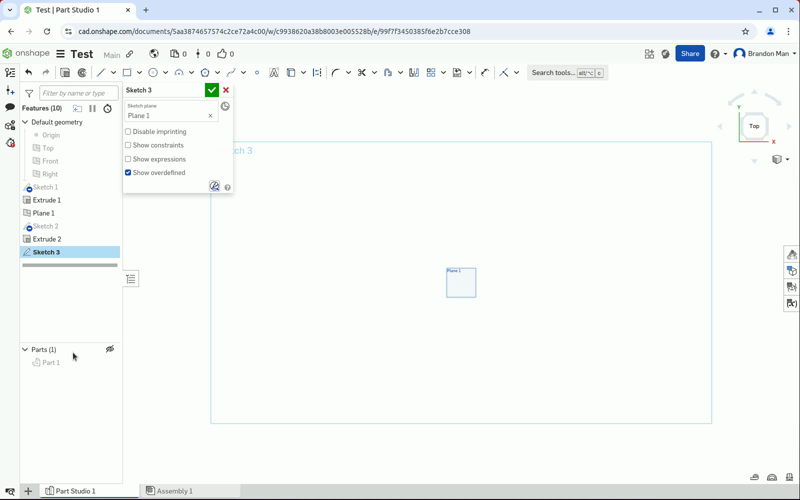
key_down(shift)
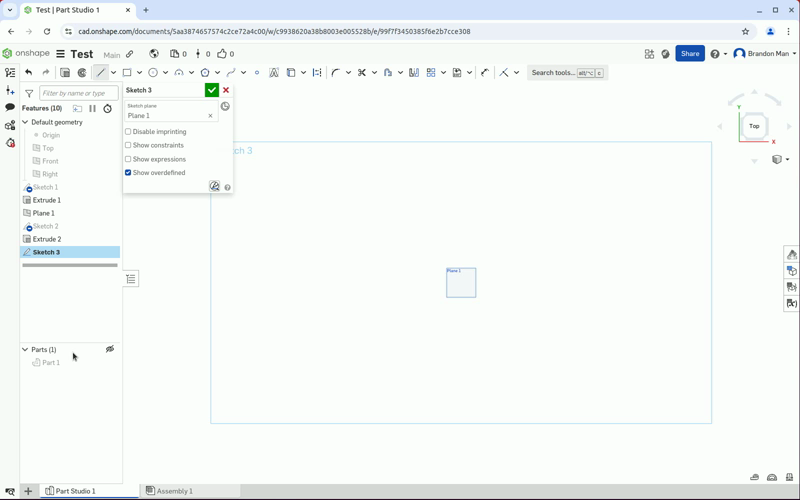
mouse_move(456, 290)
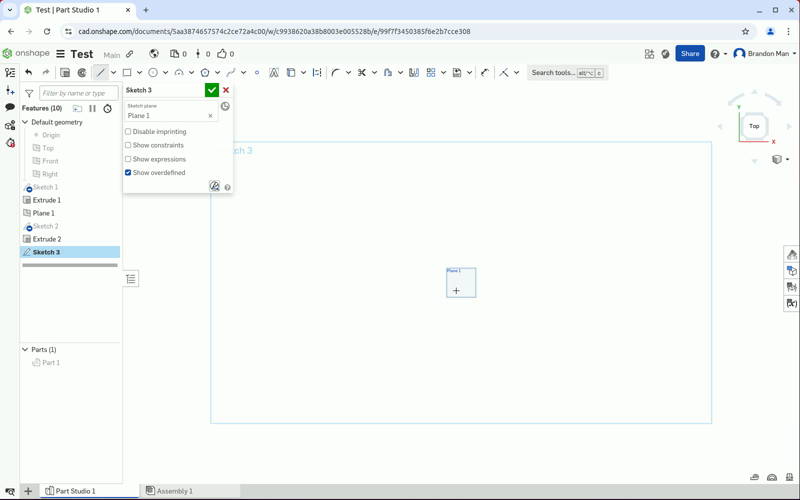
click(456, 290)
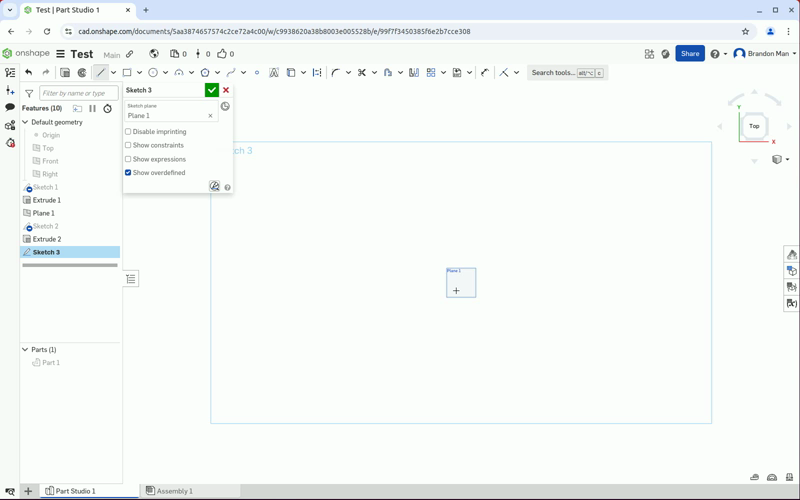
key_up(shift)
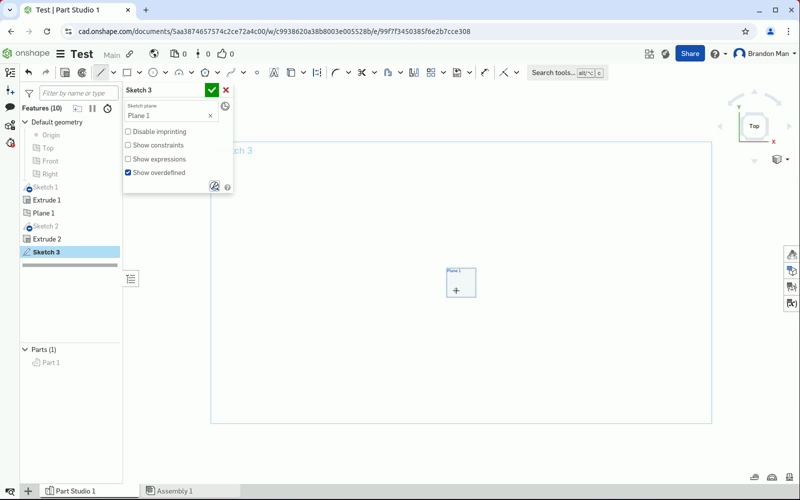
key_down(shift)
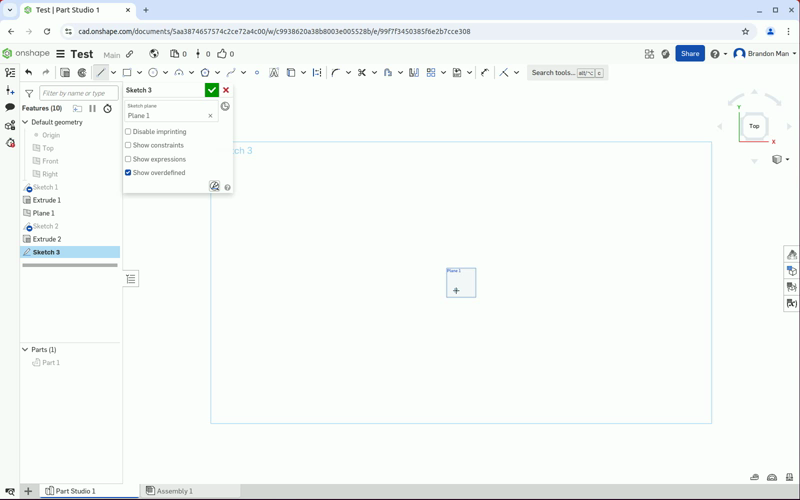
mouse_move(486, 290)
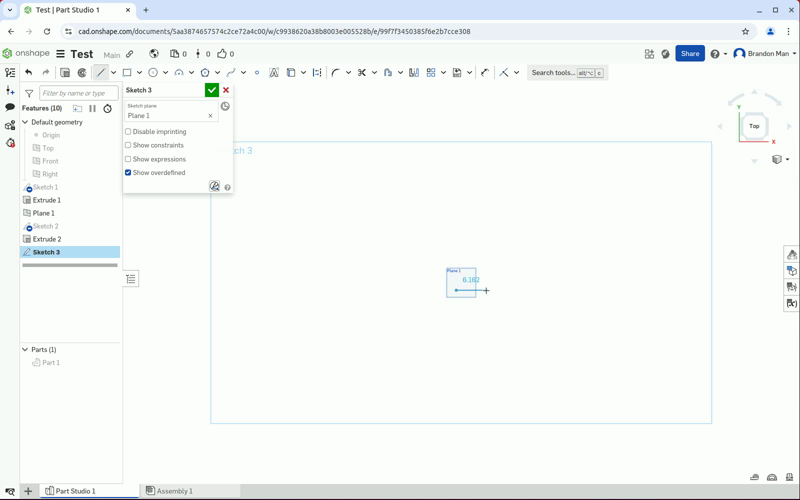
mouse_move(459, 290)
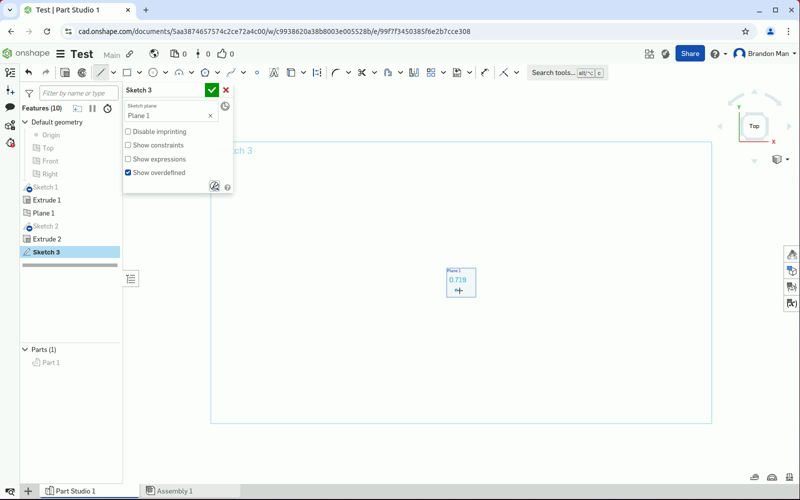
scroll(6)
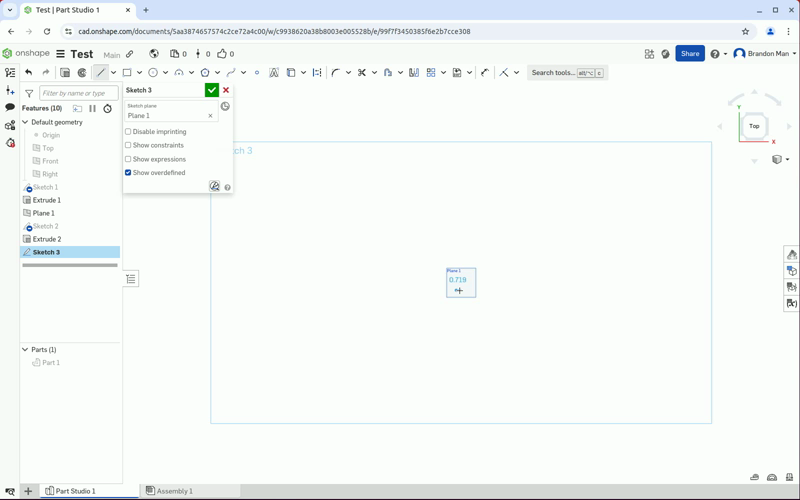
scroll(6)
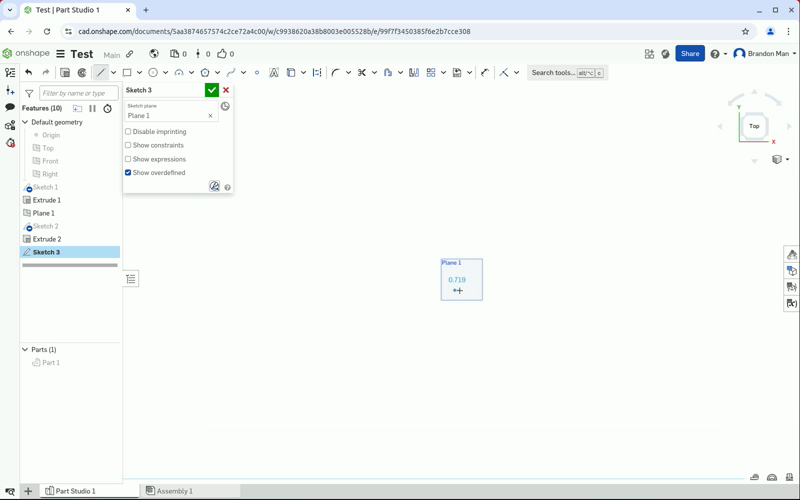
scroll(6)
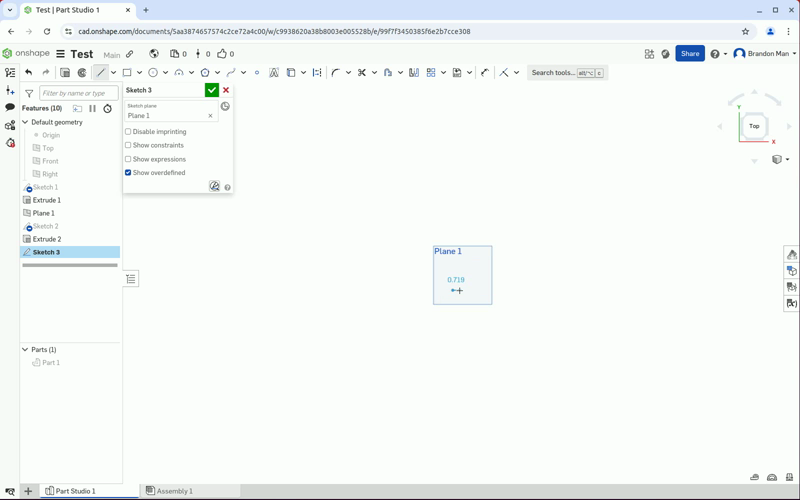
scroll(6)
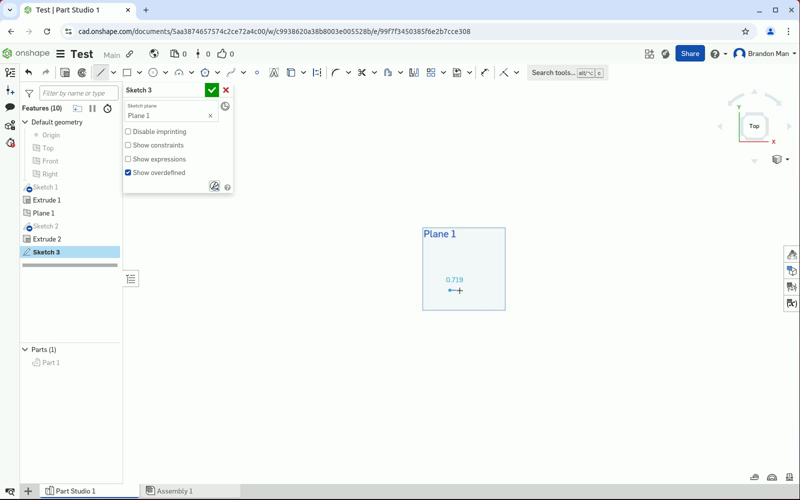
scroll(6)
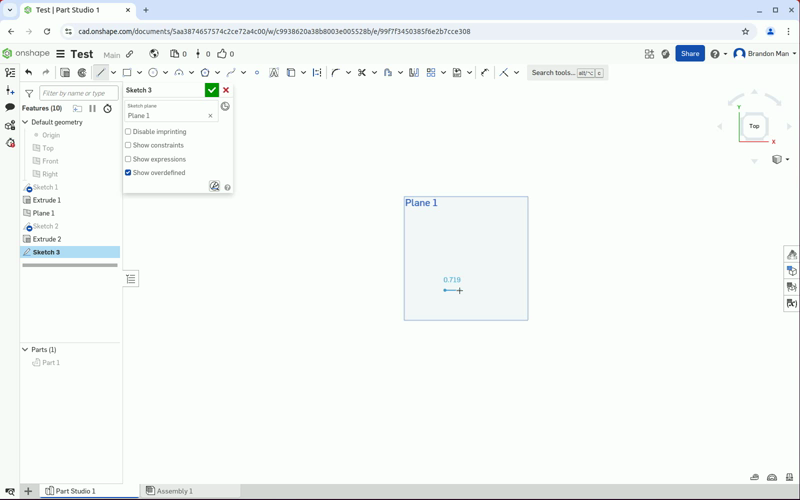
scroll(6)
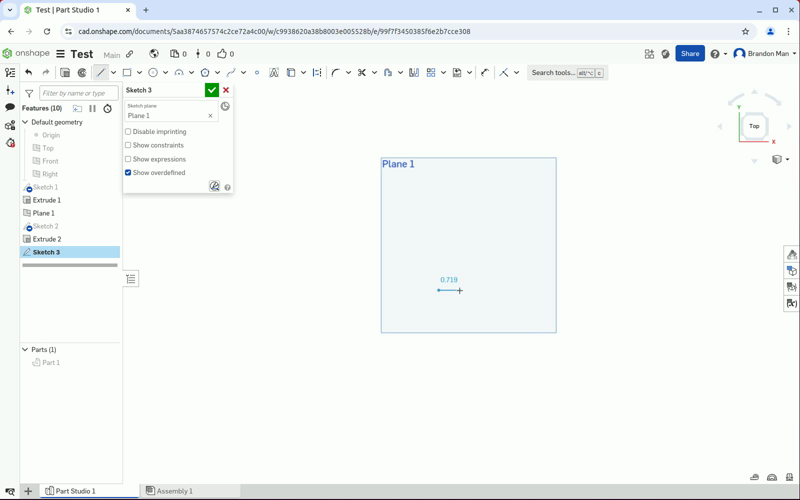
scroll(6)
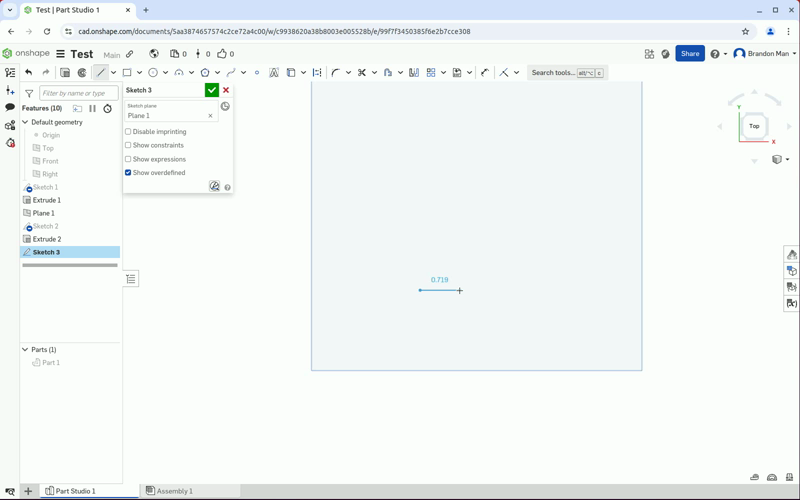
click(459, 290)
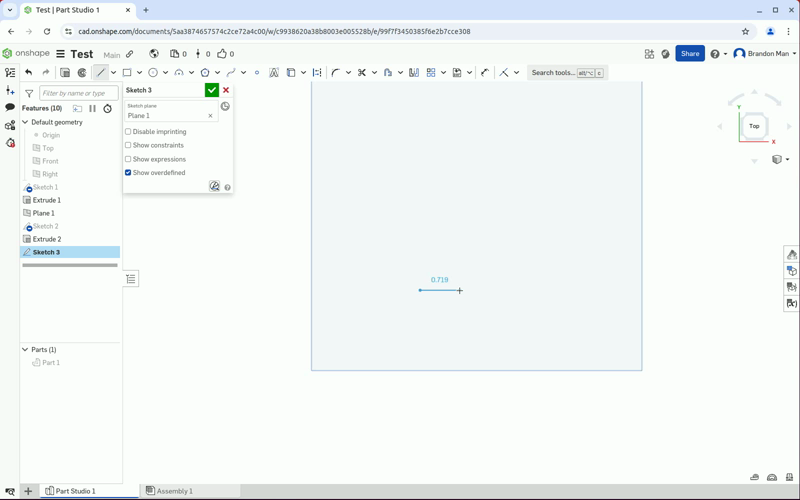
scroll(-6)
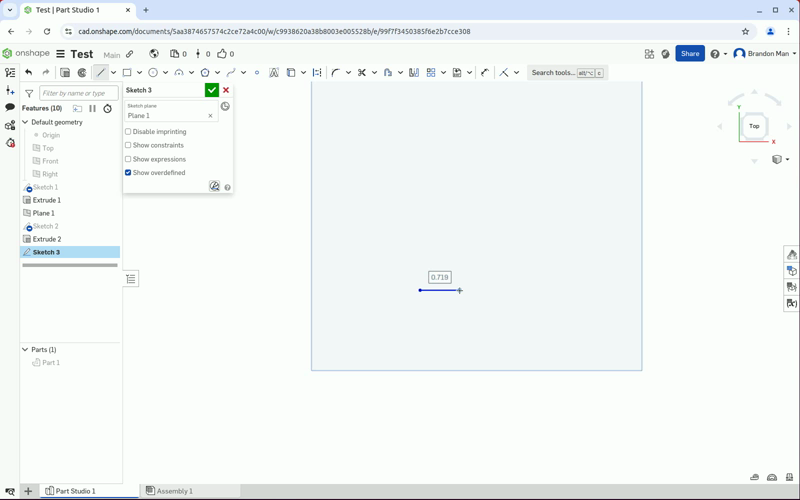
scroll(-6)
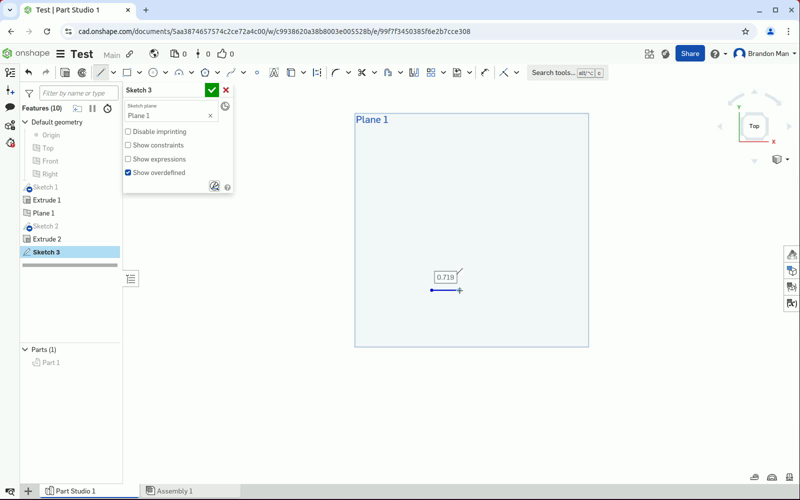
scroll(-6)
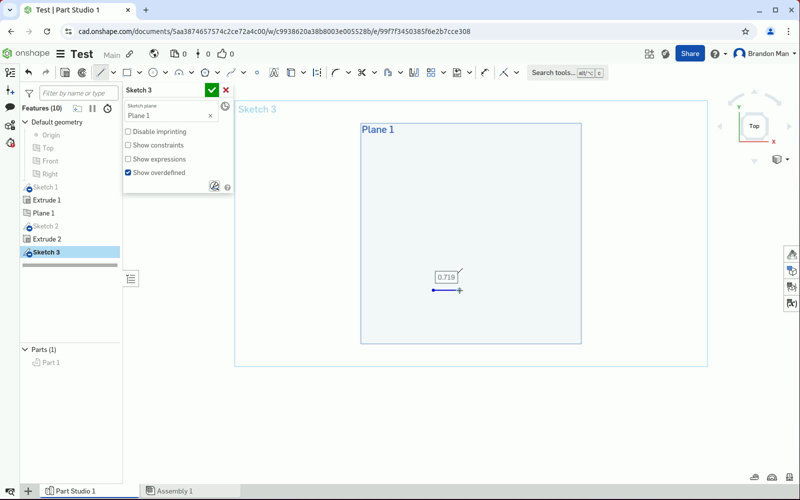
scroll(-6)
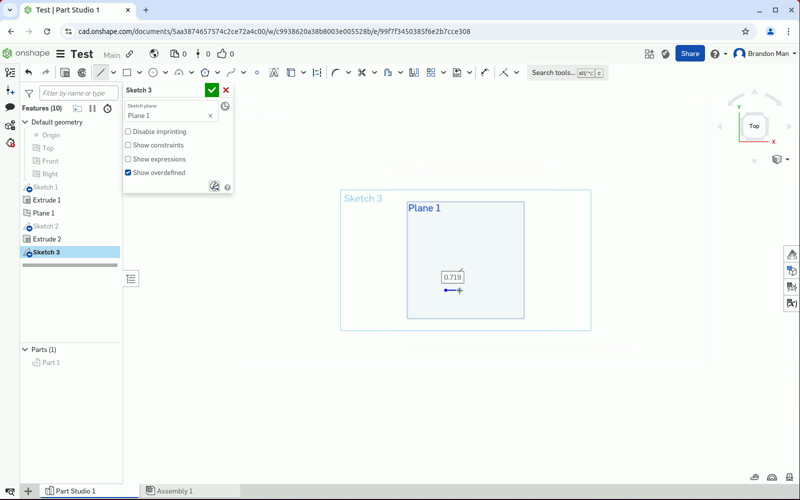
scroll(-6)
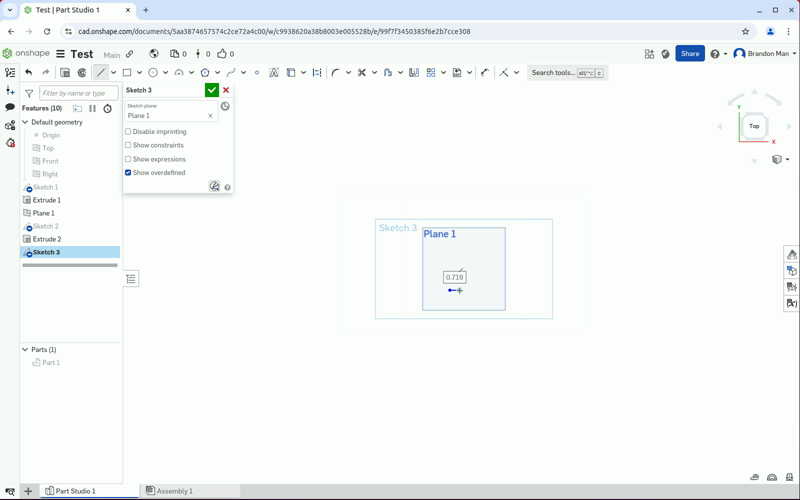
scroll(-6)
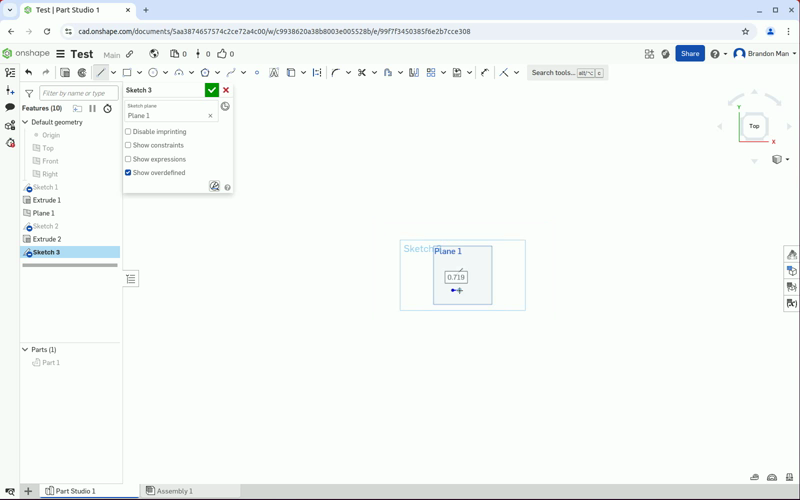
scroll(-6)
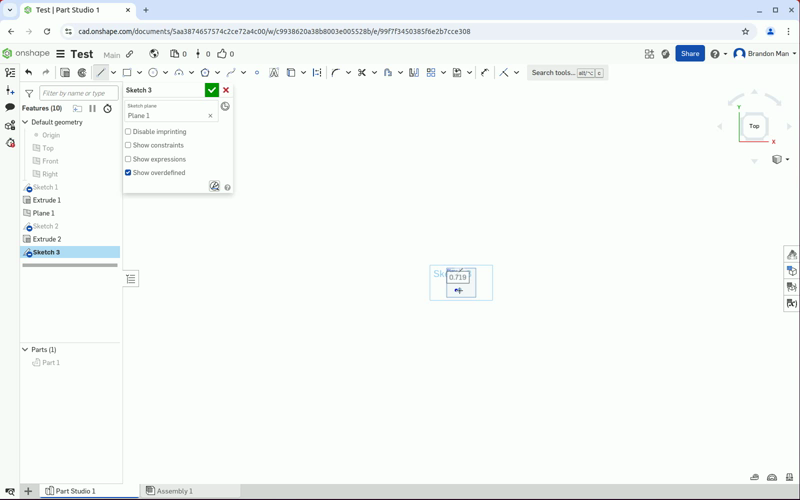
key_up(shift)
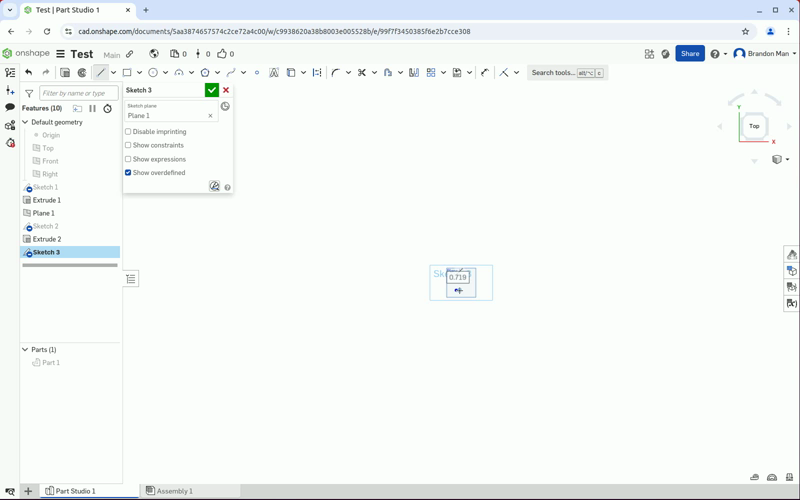
key_down(shift)
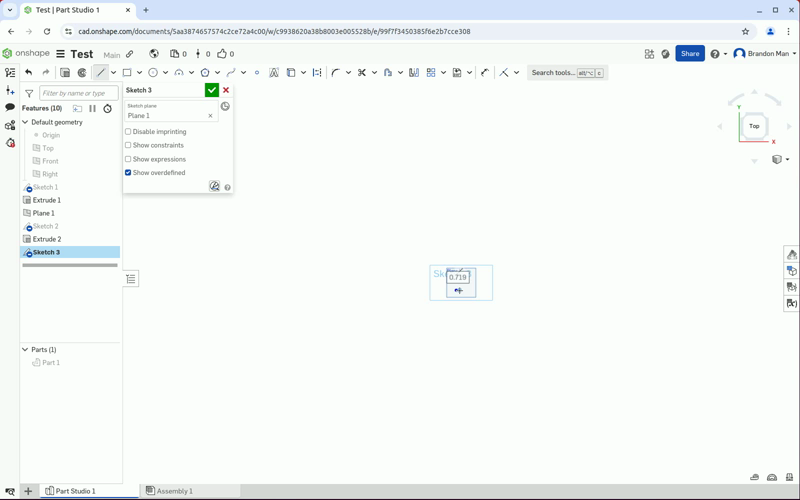
mouse_move(489, 290)
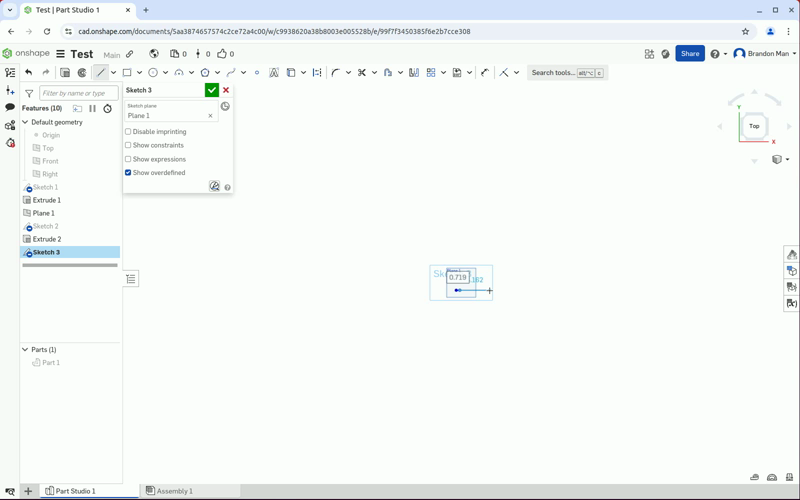
mouse_move(459, 285)
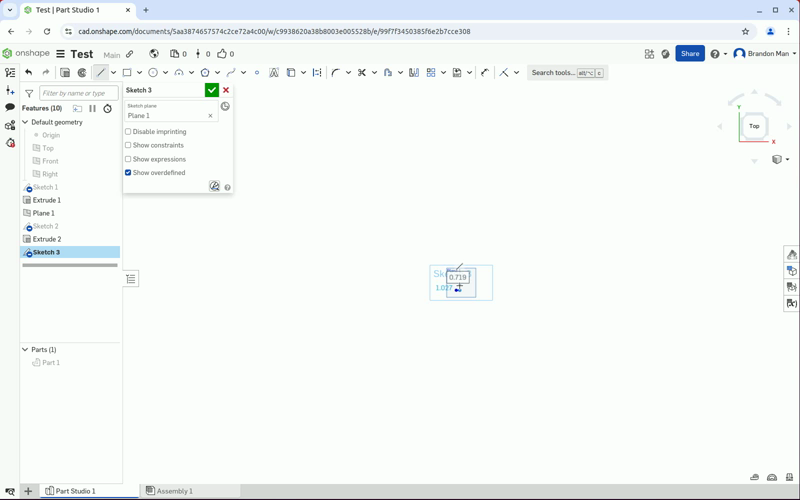
scroll(6)
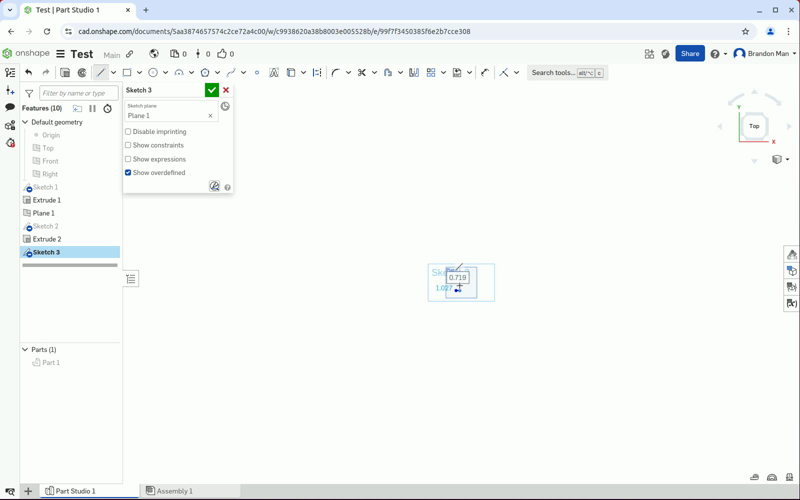
scroll(6)
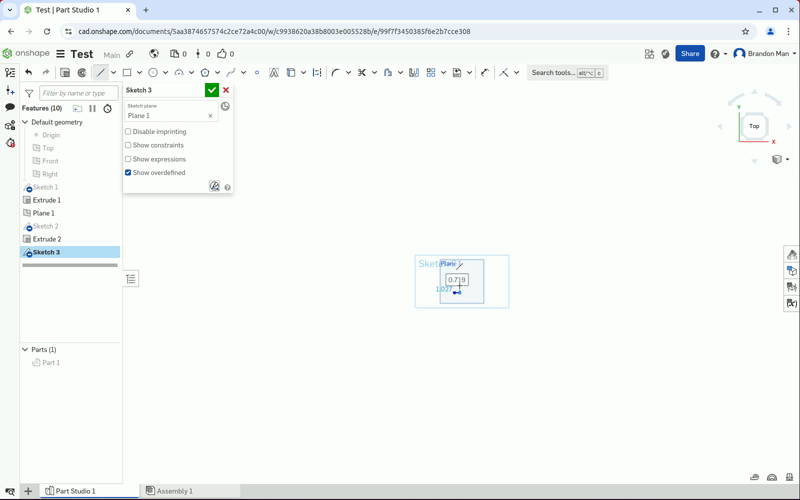
scroll(6)
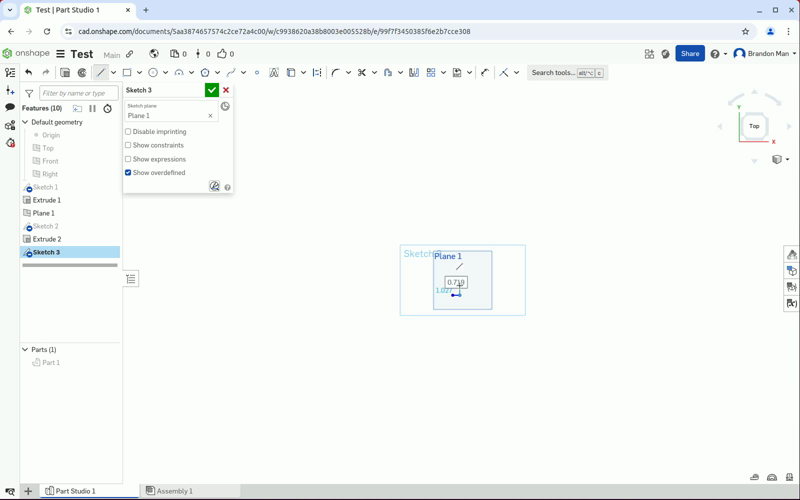
scroll(6)
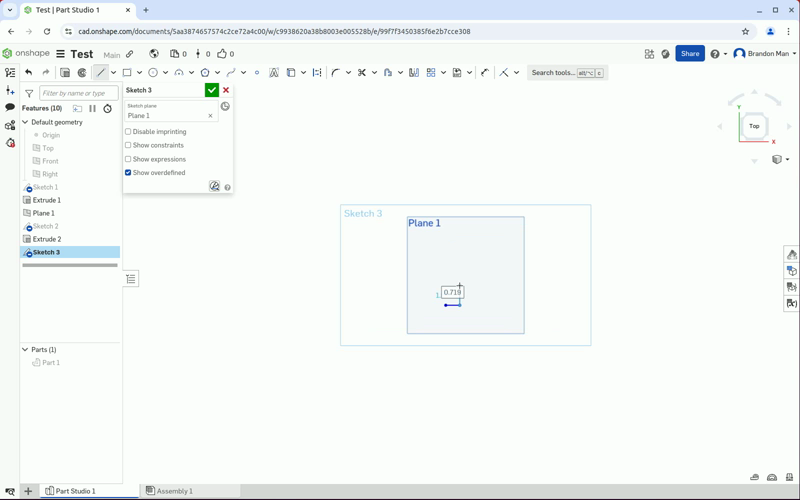
scroll(6)
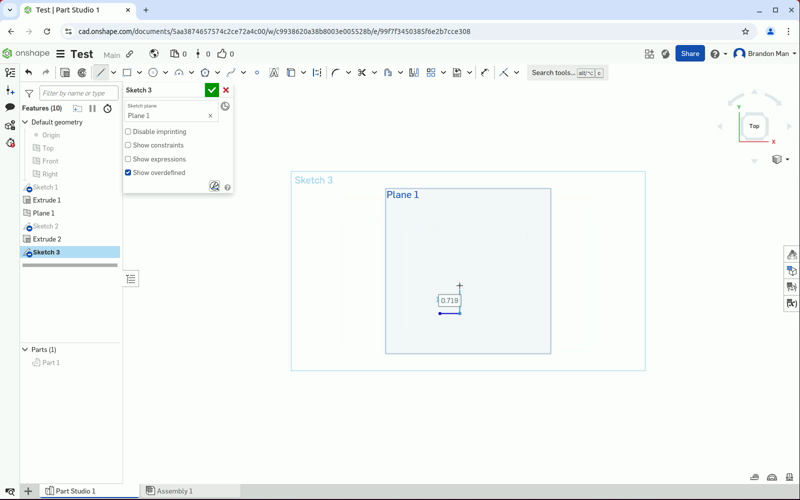
scroll(6)
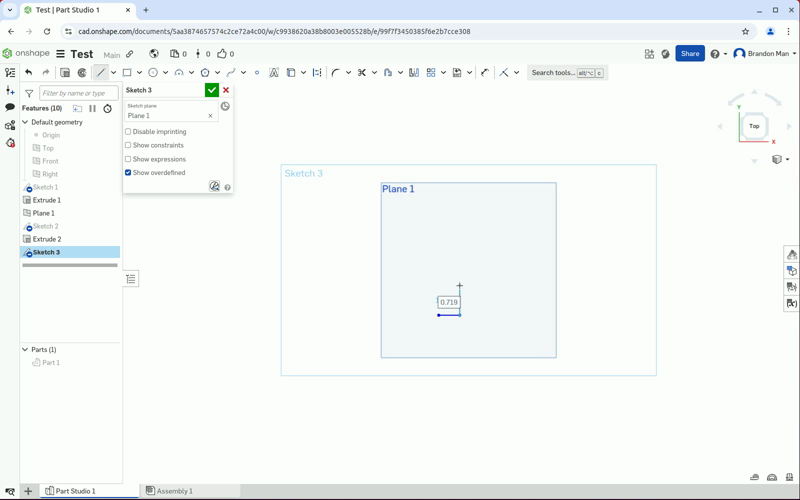
scroll(6)
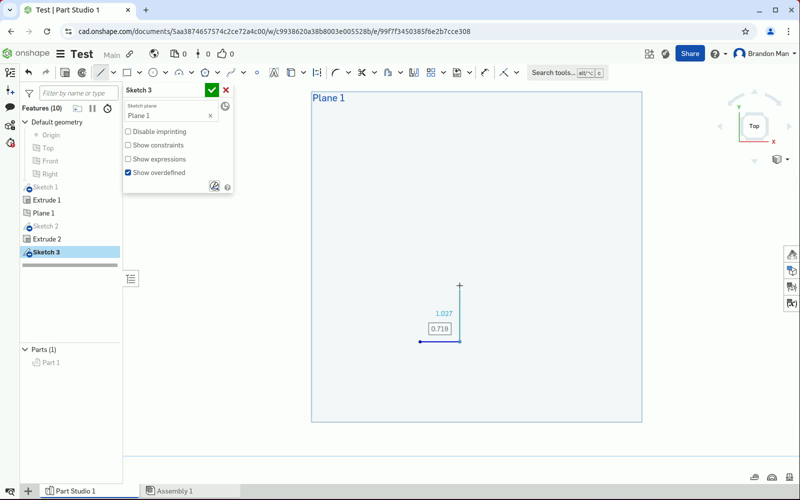
click(459, 285)
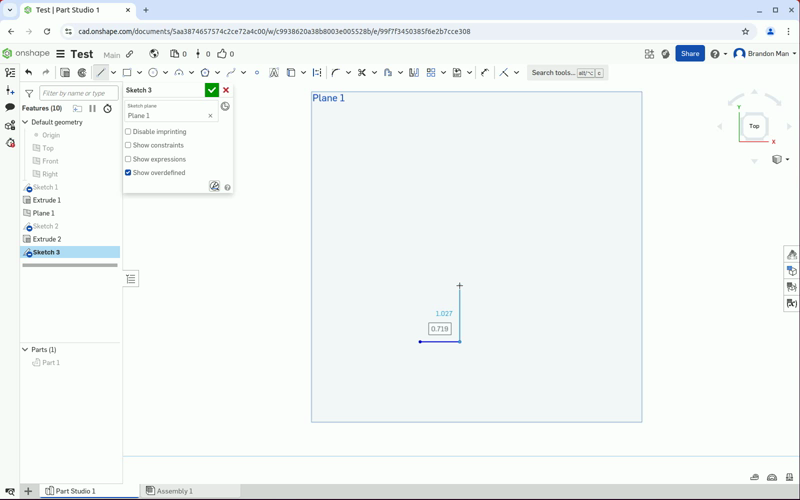
scroll(-6)
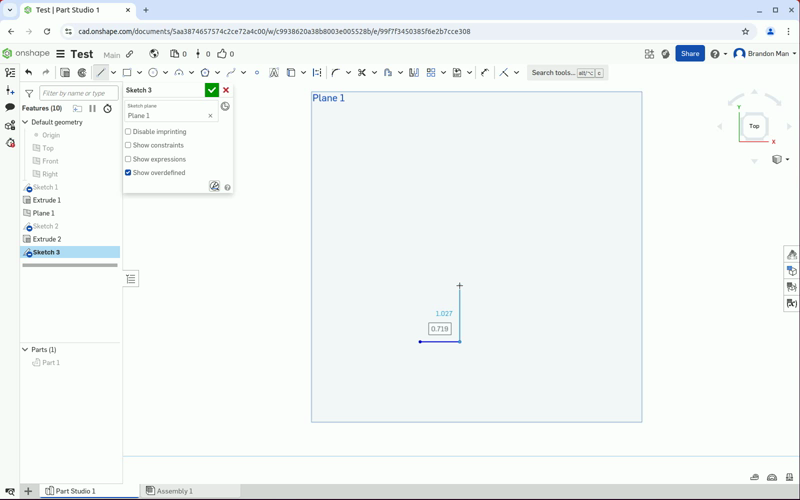
scroll(-6)
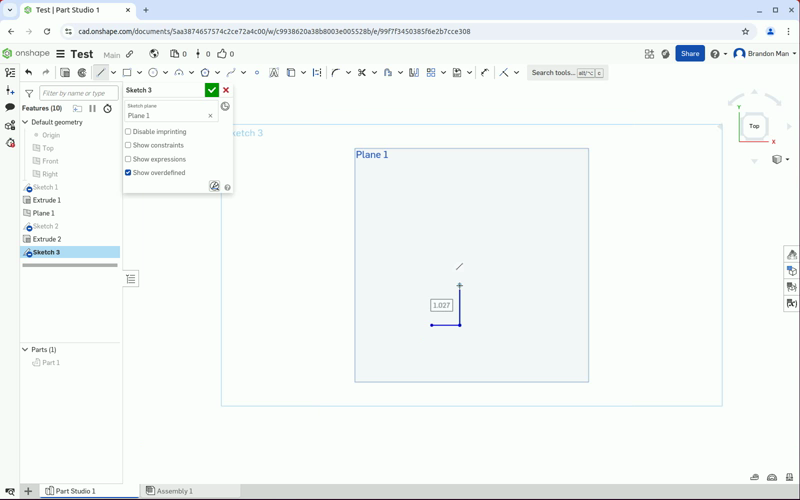
scroll(-6)
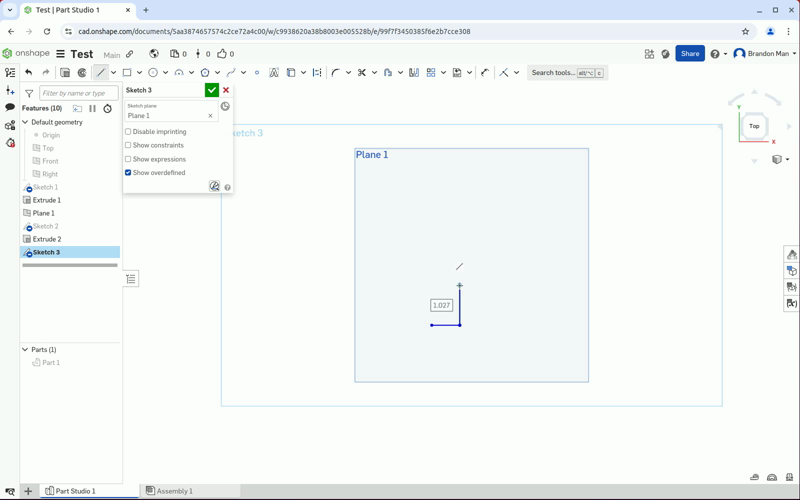
scroll(-6)
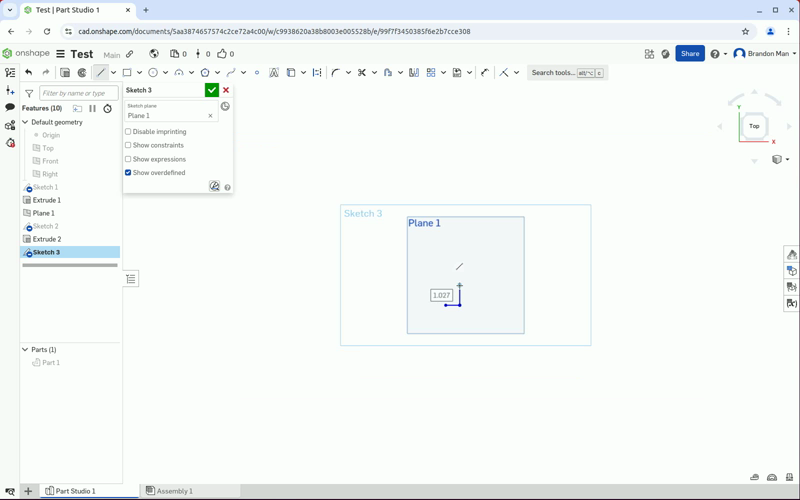
scroll(-6)
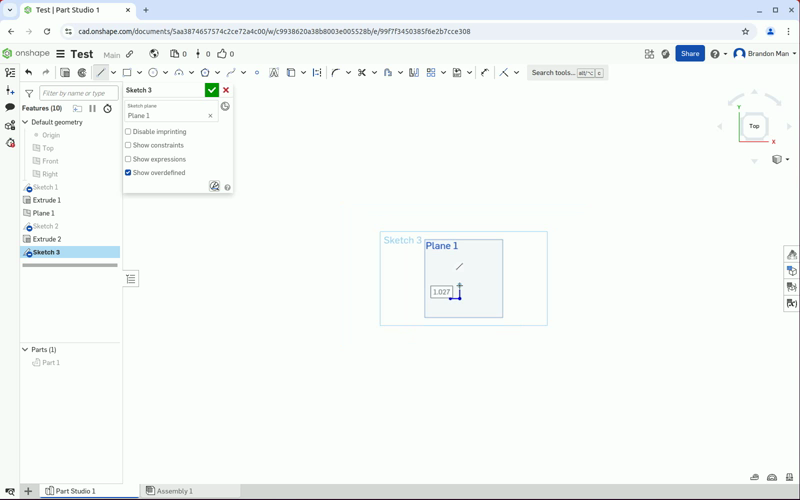
scroll(-6)
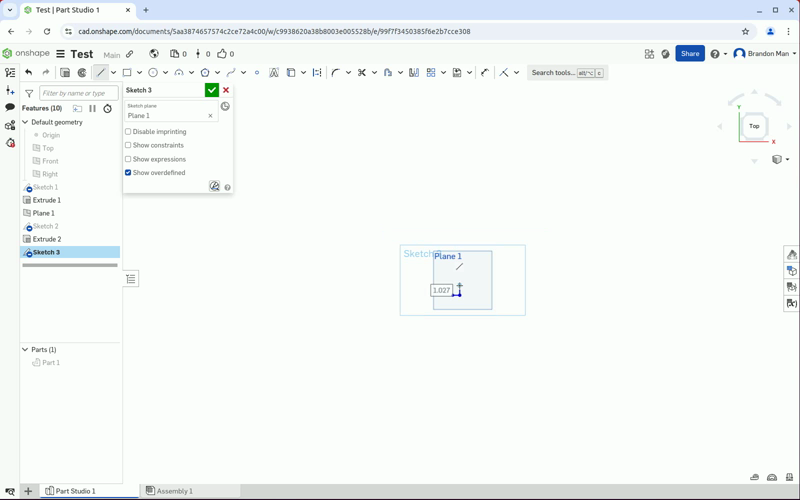
scroll(-6)
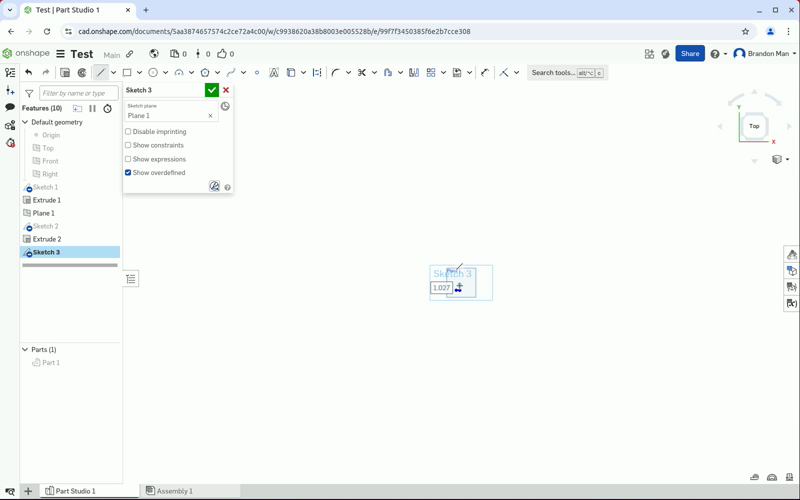
key_up(shift)
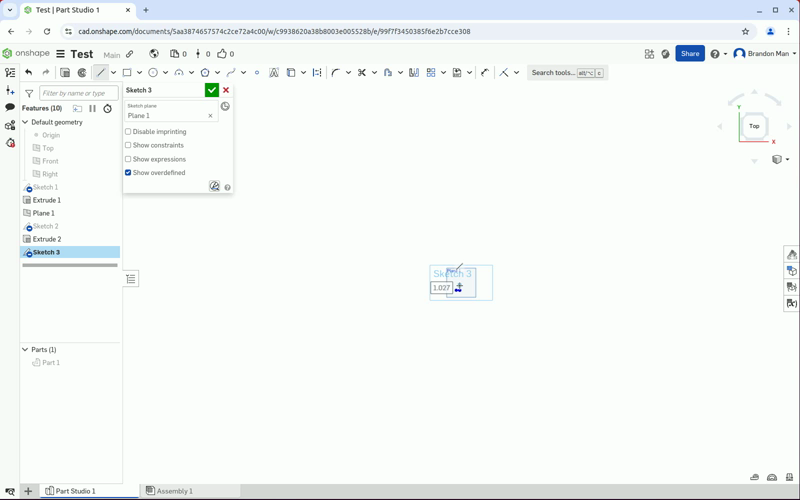
key_down(shift)
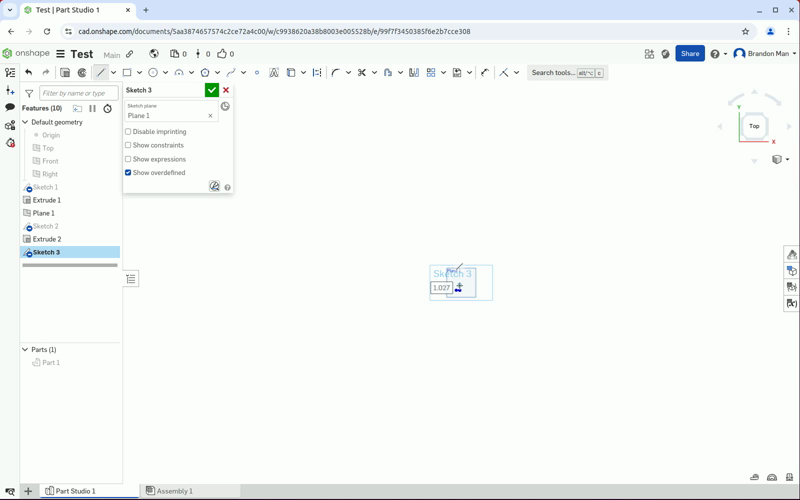
mouse_move(489, 285)
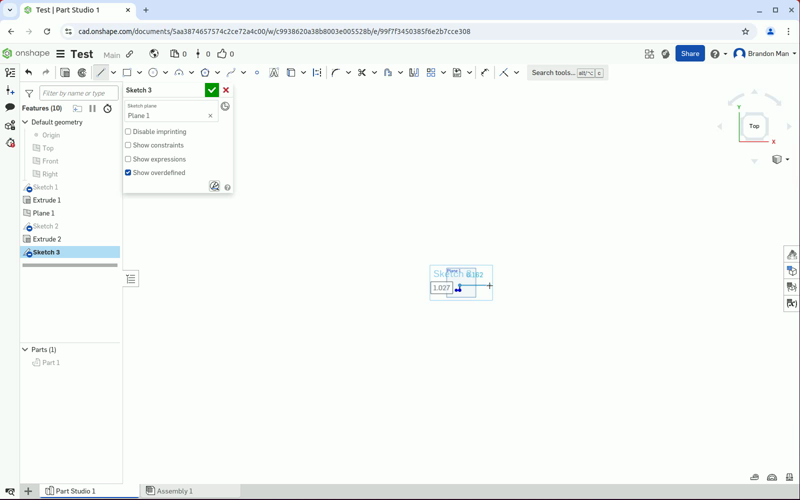
mouse_move(462, 290)
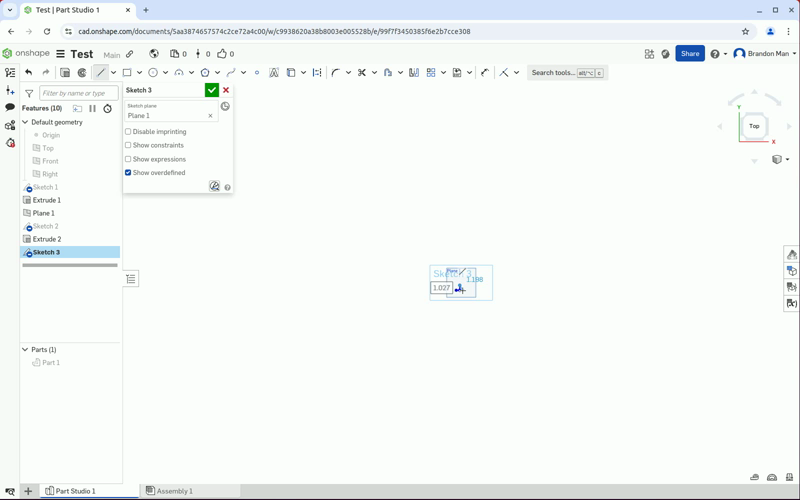
scroll(6)
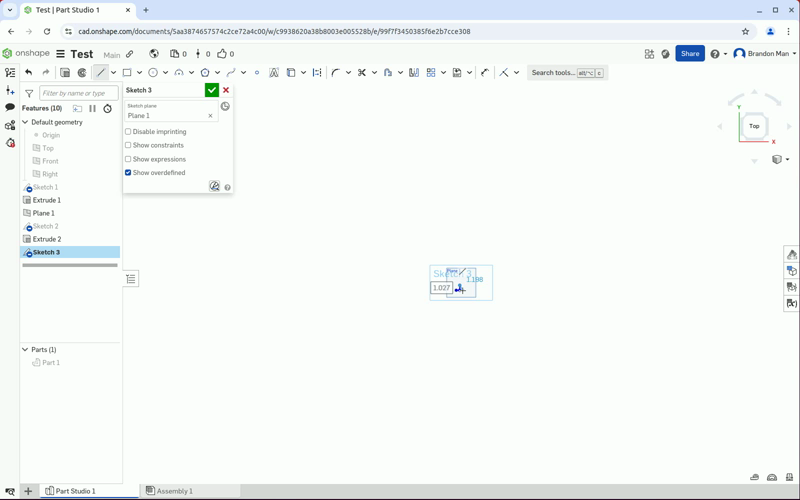
scroll(6)
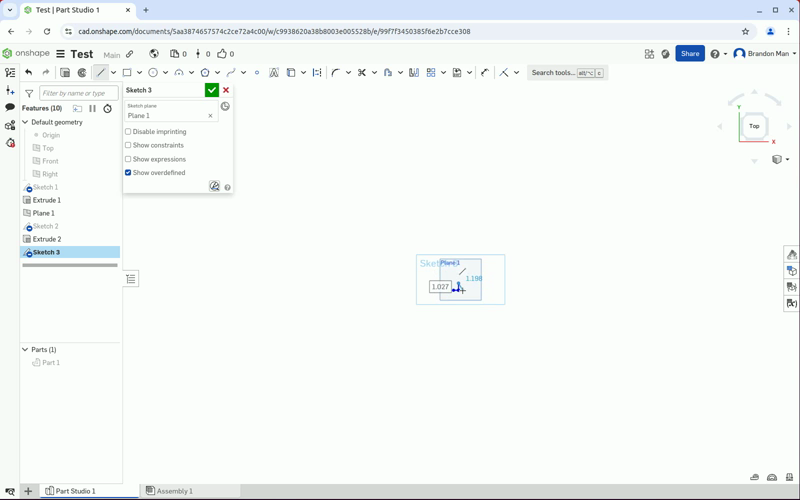
scroll(6)
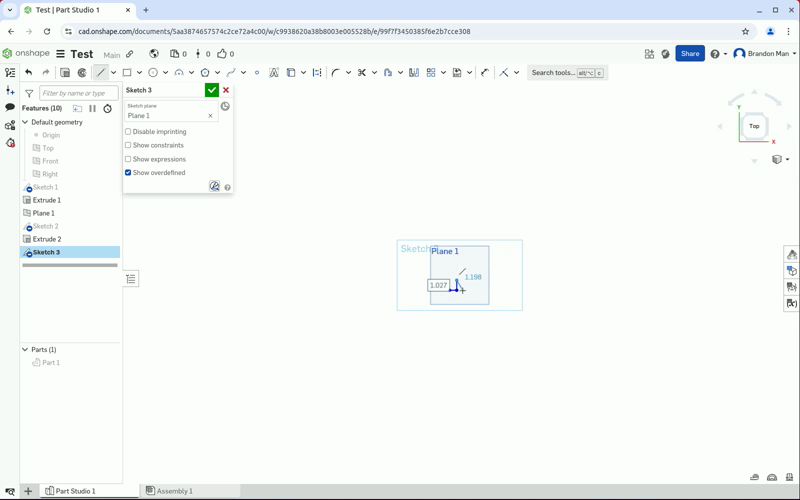
scroll(6)
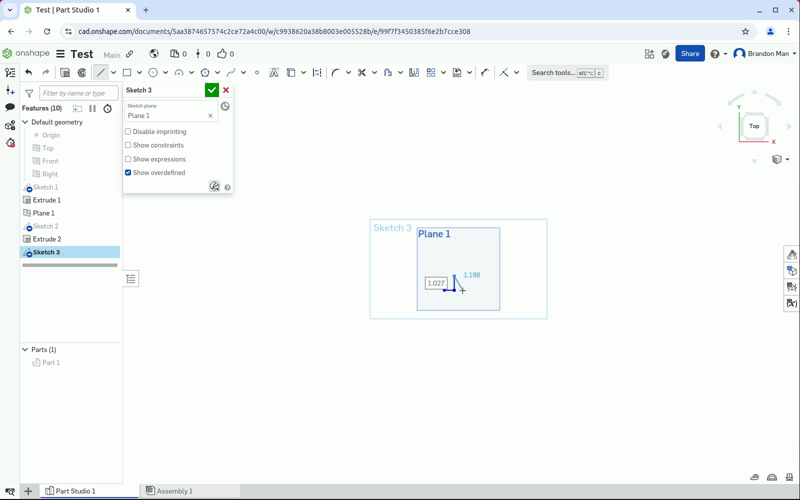
scroll(6)
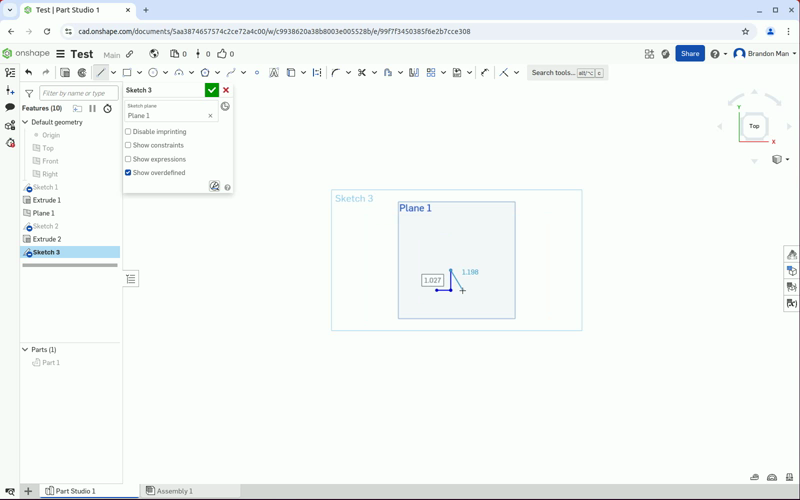
scroll(6)
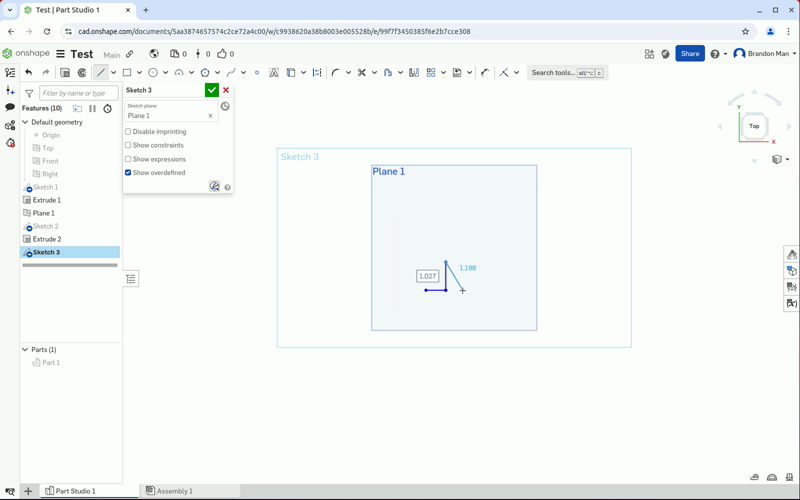
scroll(6)
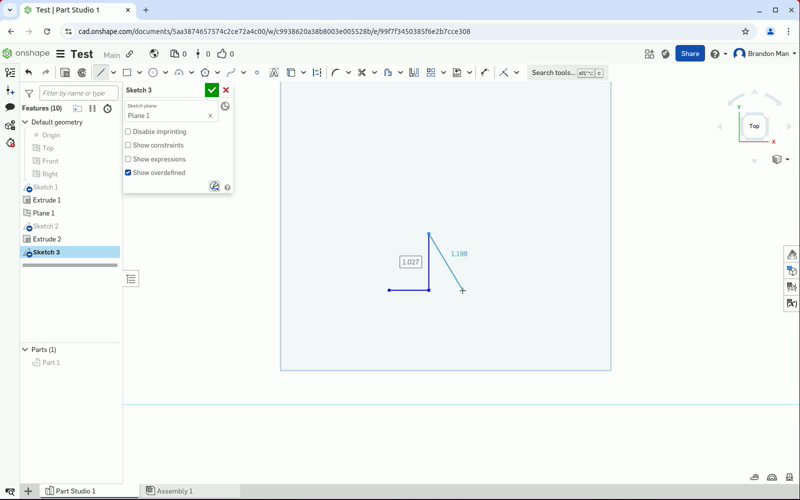
click(462, 290)
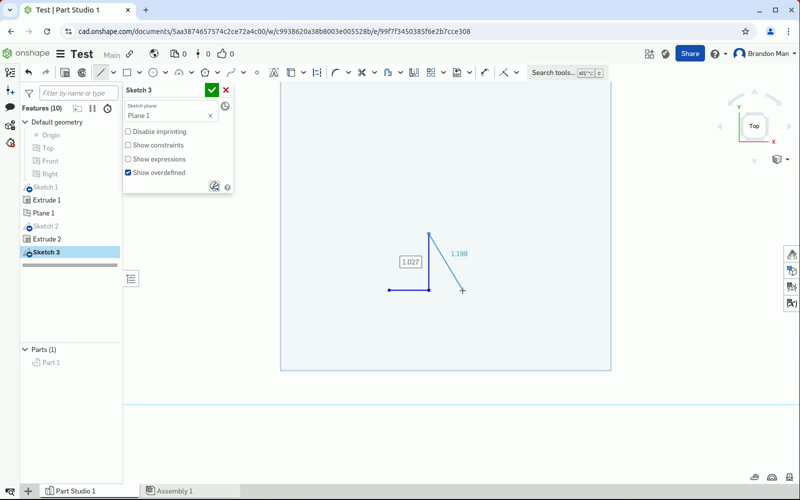
scroll(-6)
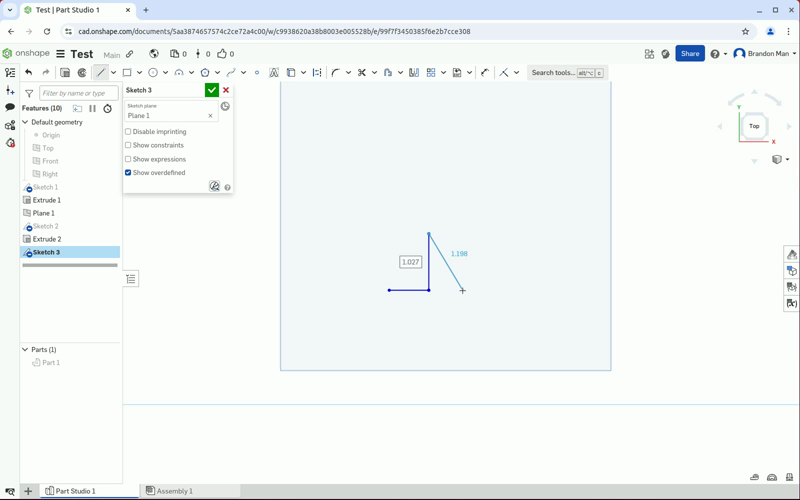
scroll(-6)
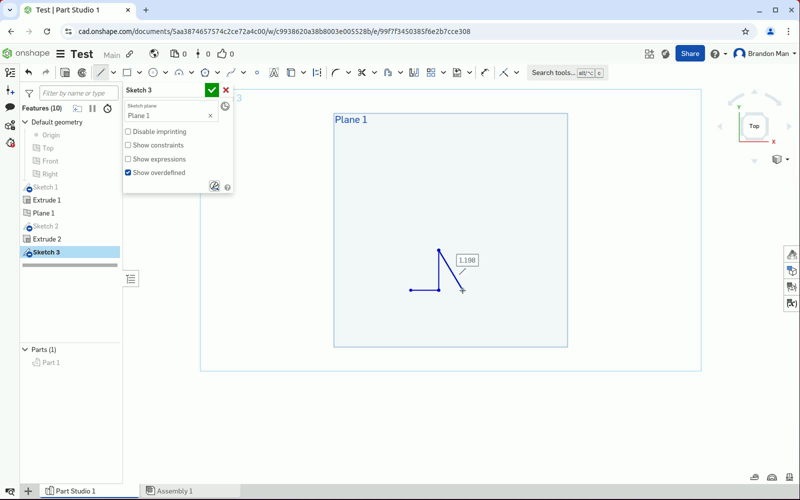
scroll(-6)
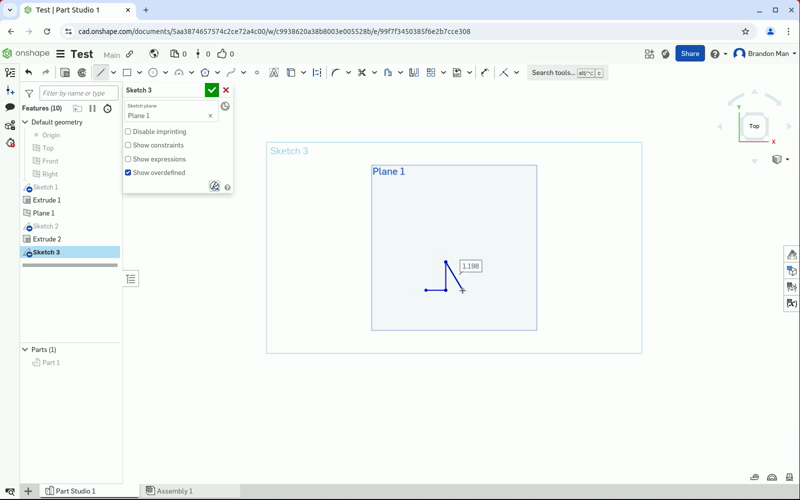
scroll(-6)
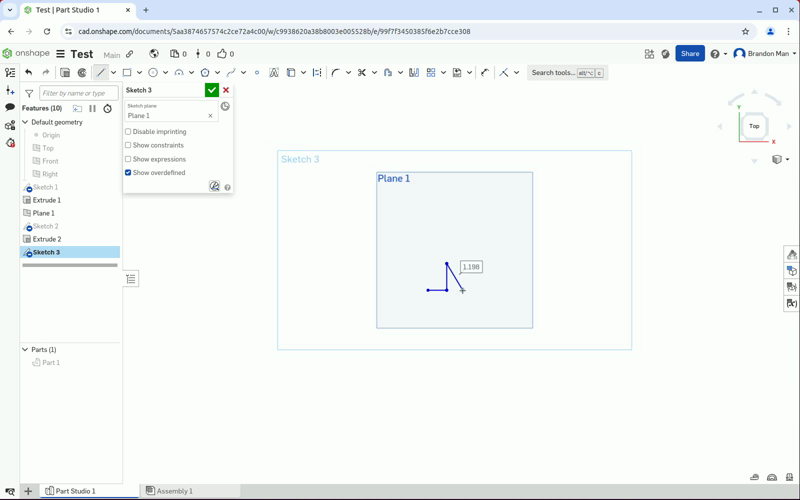
scroll(-6)
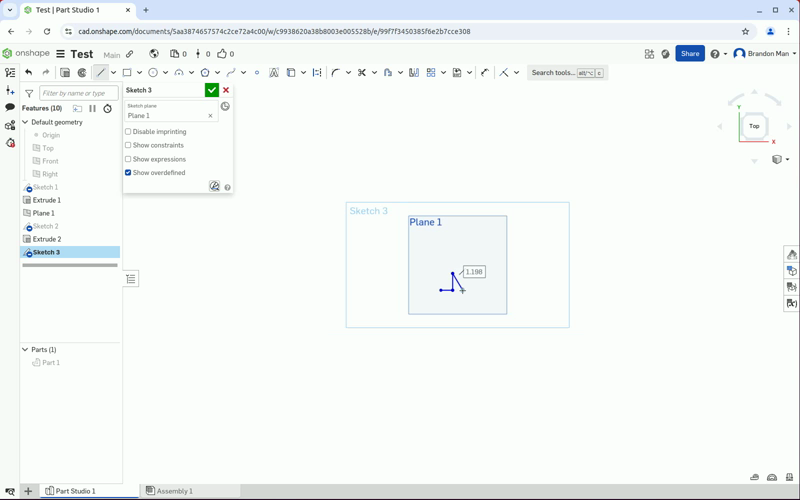
scroll(-6)
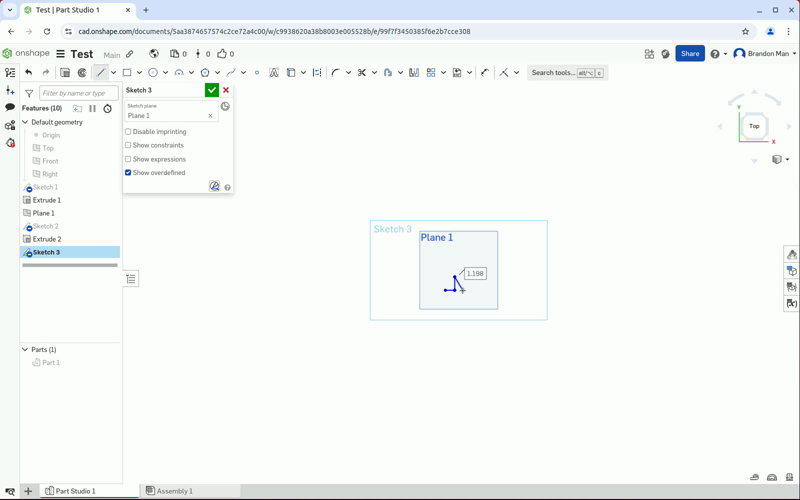
scroll(-6)
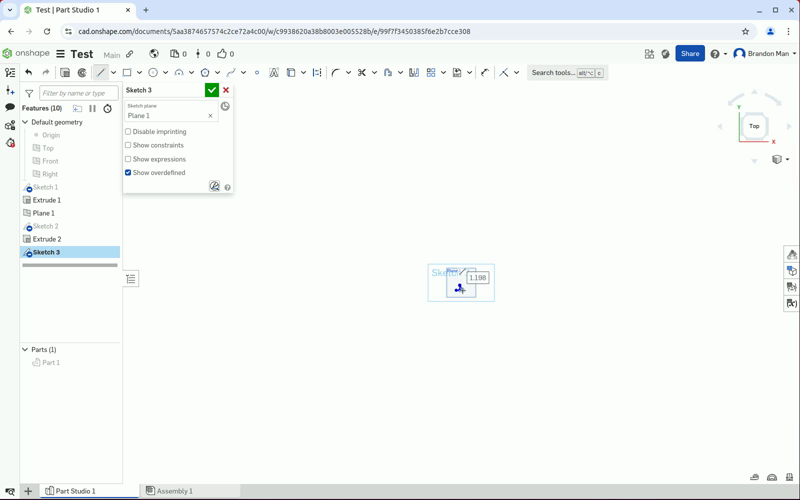
key_up(shift)
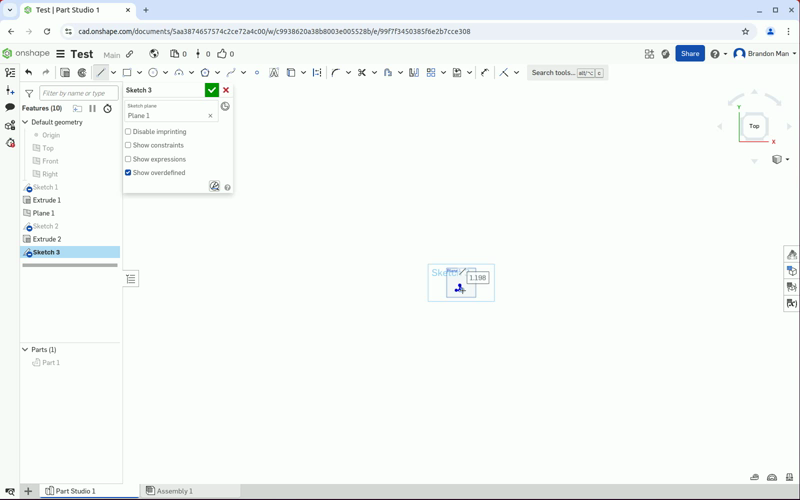
key_down(shift)
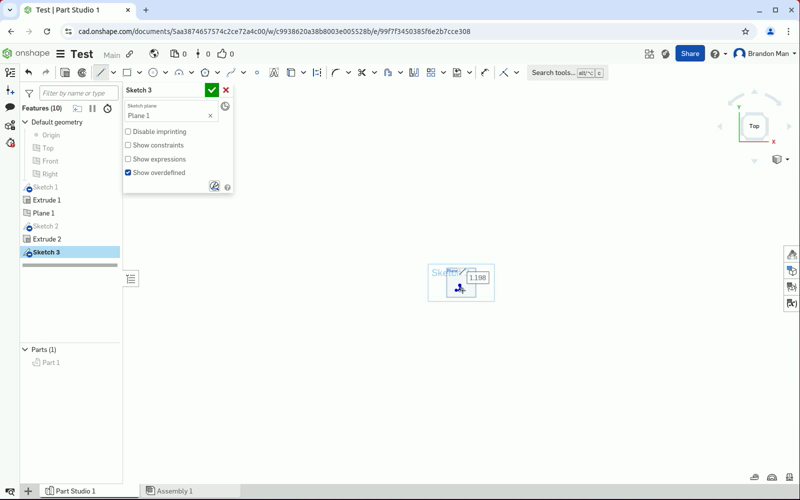
mouse_move(492, 290)
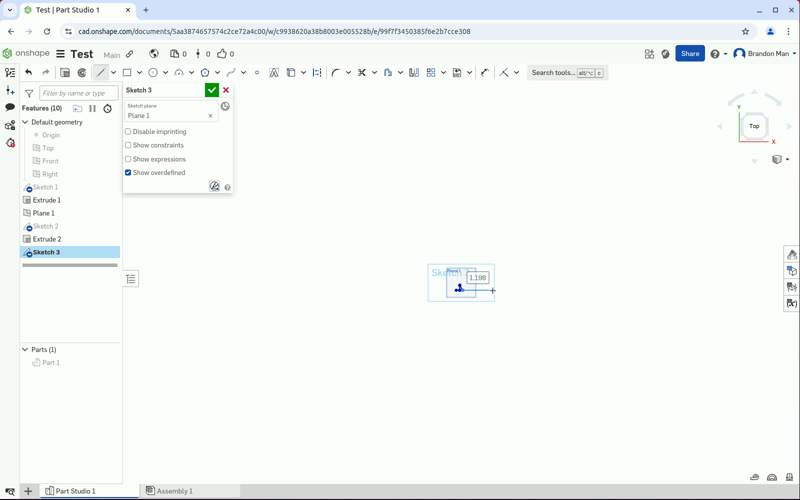
mouse_move(466, 290)
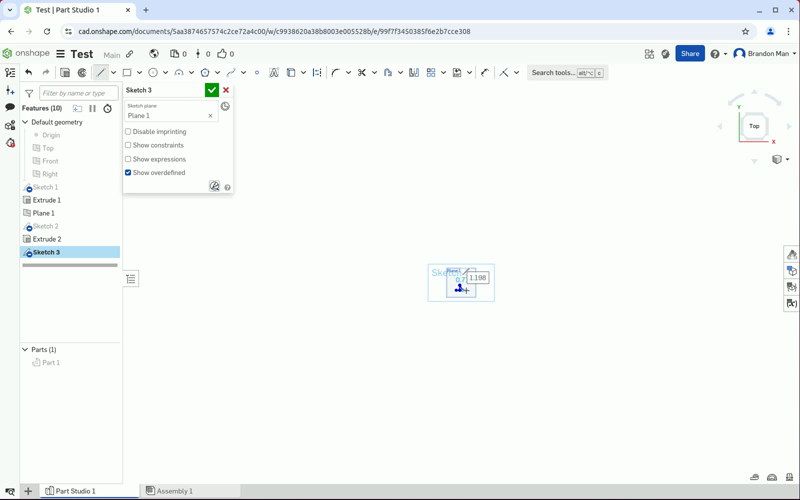
scroll(6)
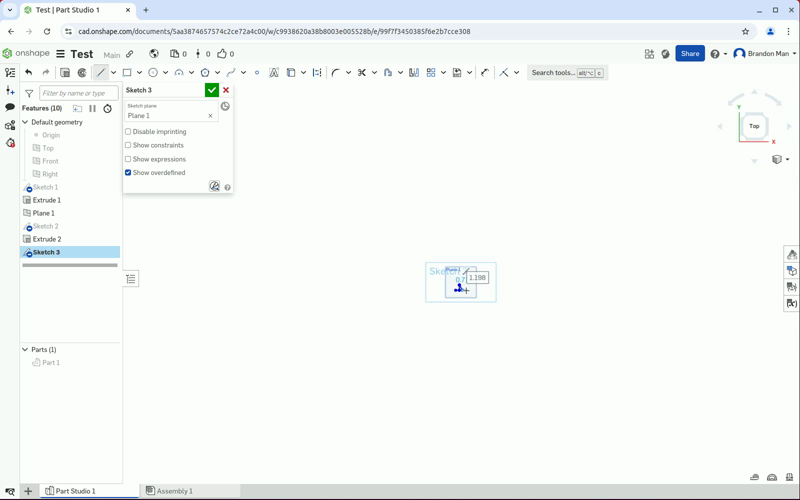
scroll(6)
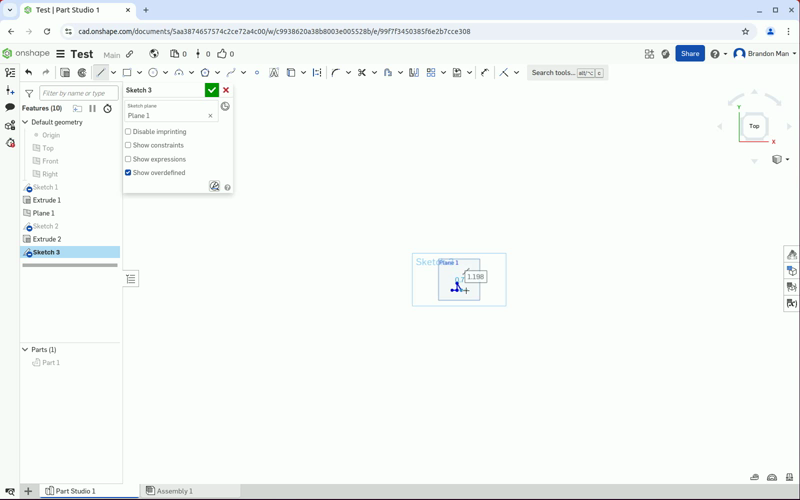
scroll(6)
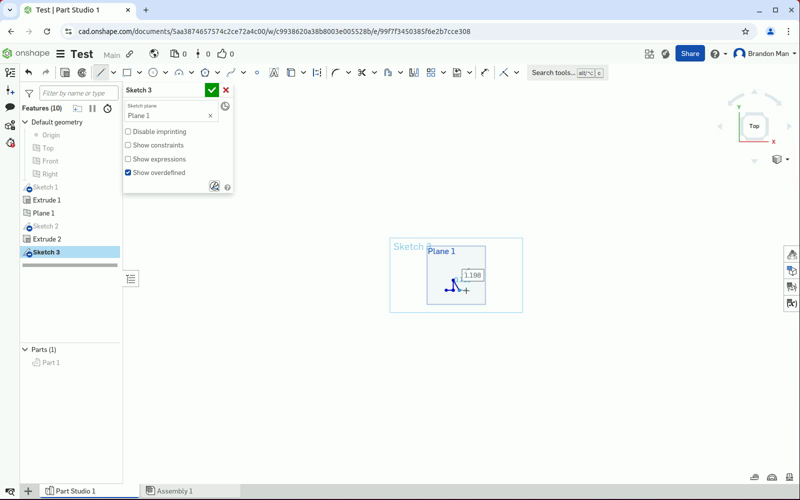
scroll(6)
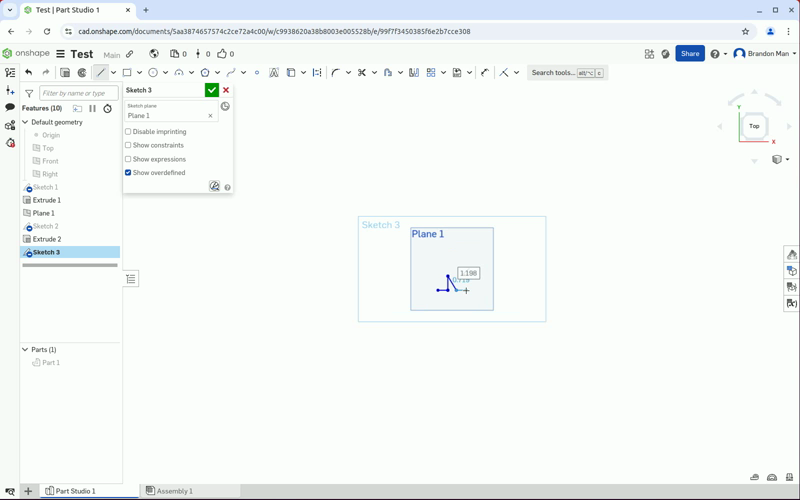
scroll(6)
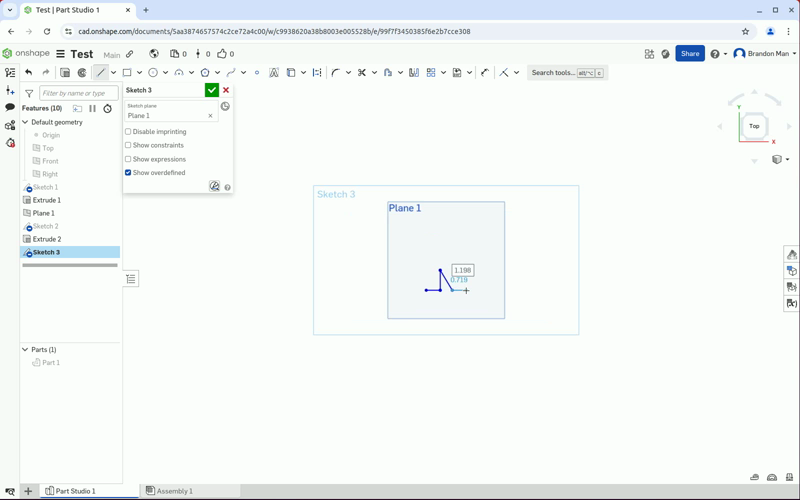
scroll(6)
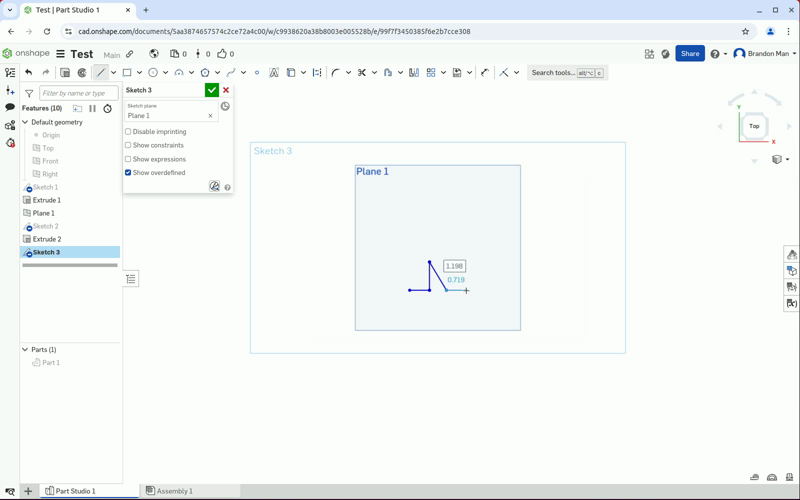
scroll(6)
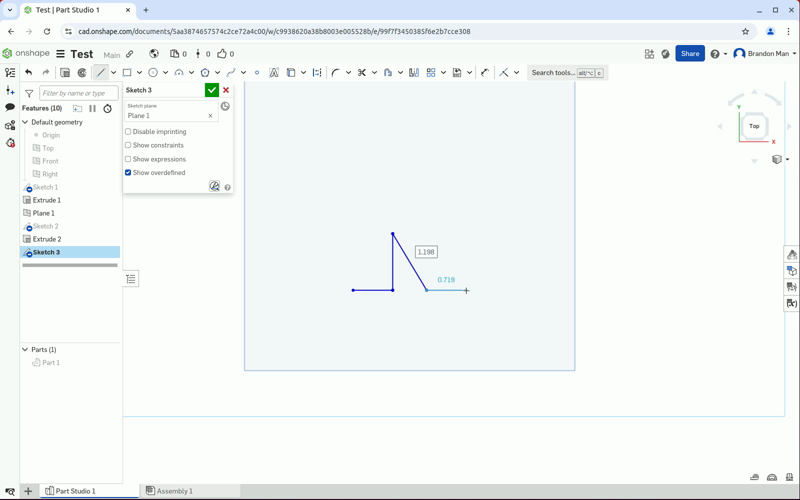
click(466, 290)
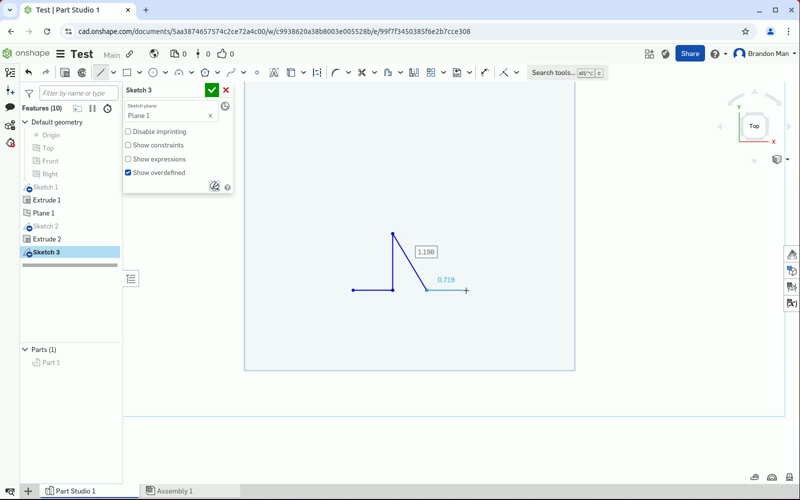
scroll(-6)
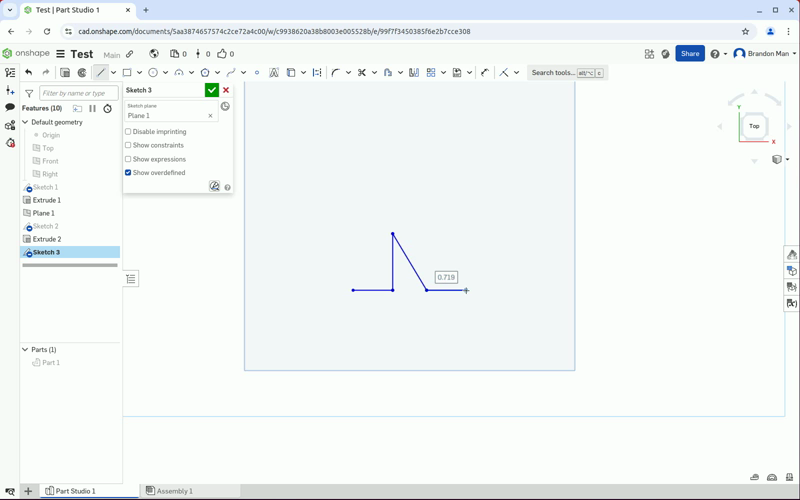
scroll(-6)
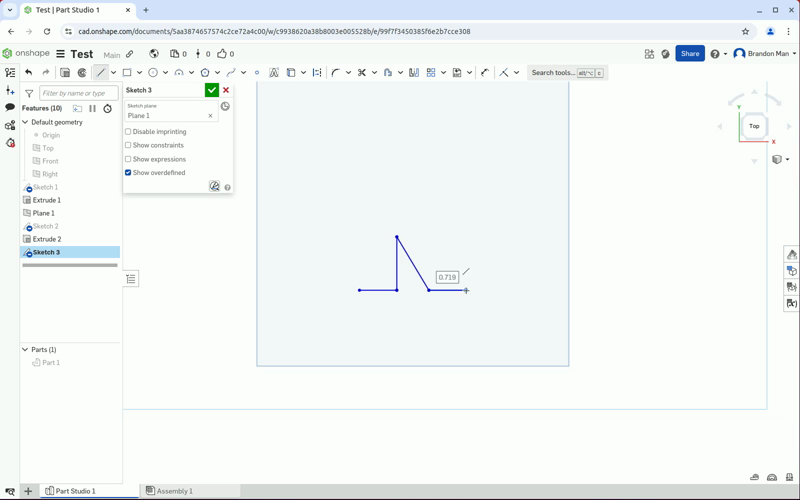
scroll(-6)
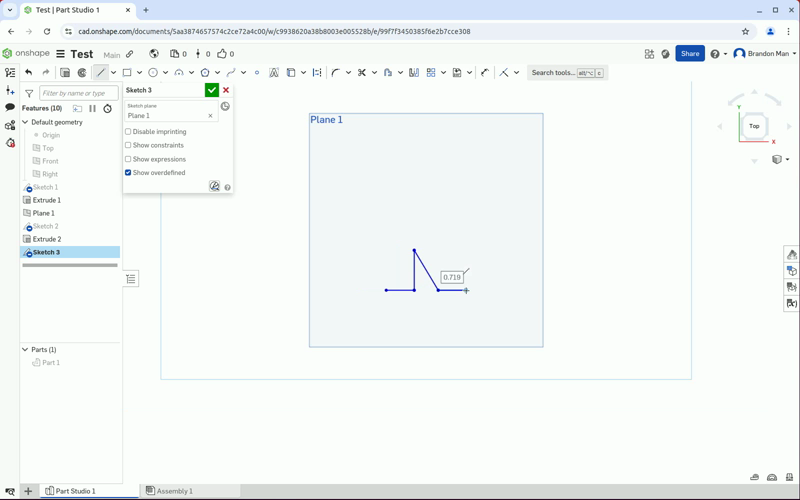
scroll(-6)
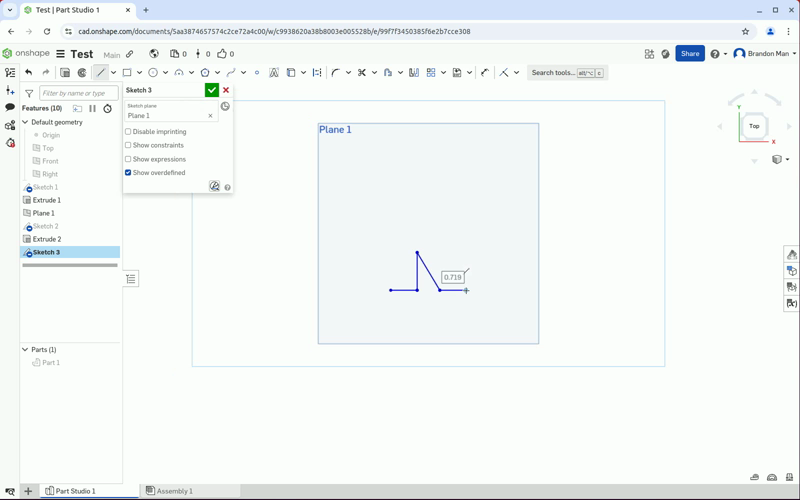
scroll(-6)
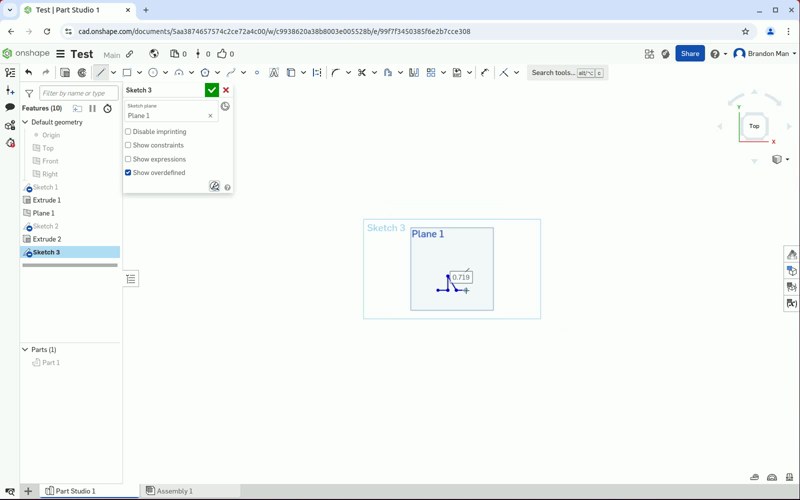
scroll(-6)
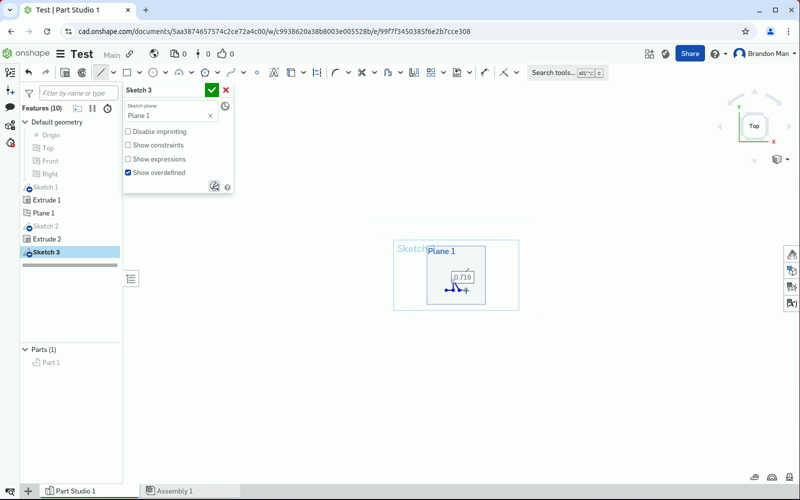
scroll(-6)
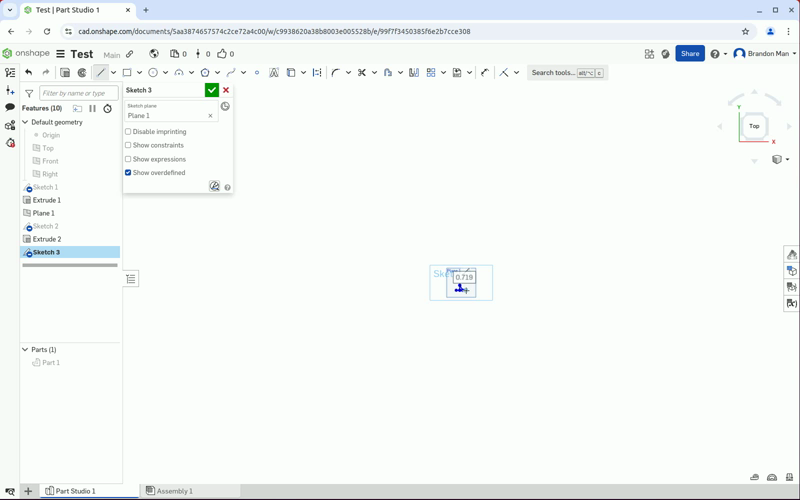
key_up(shift)
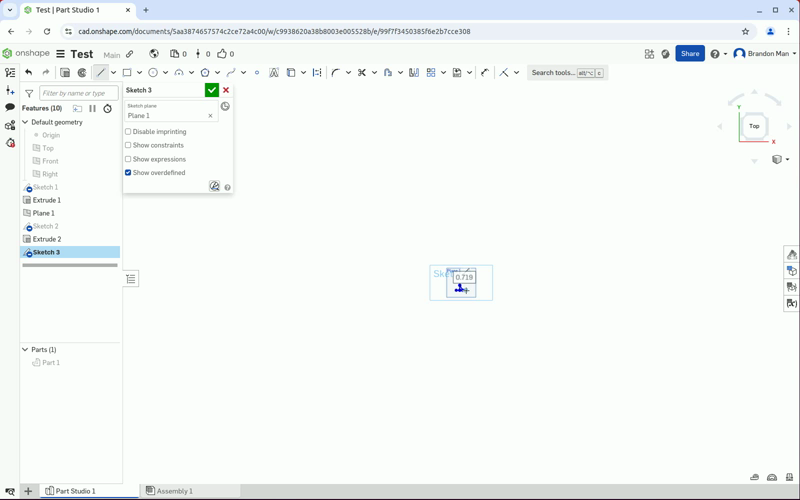
key_down(shift)
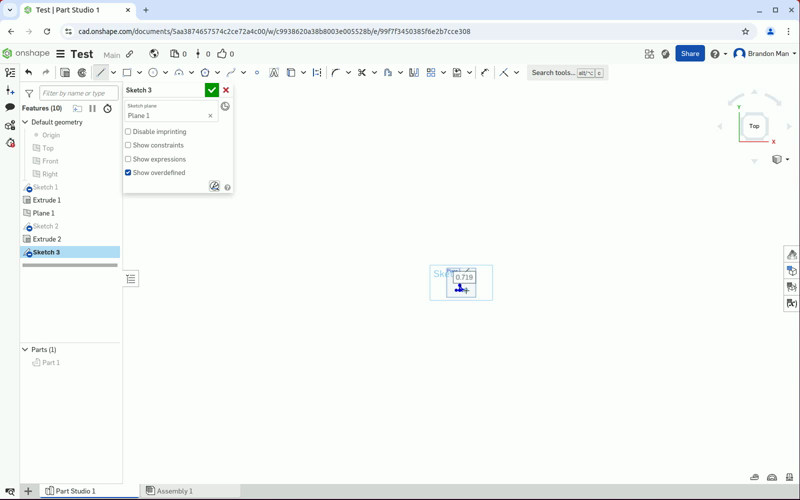
mouse_move(496, 290)
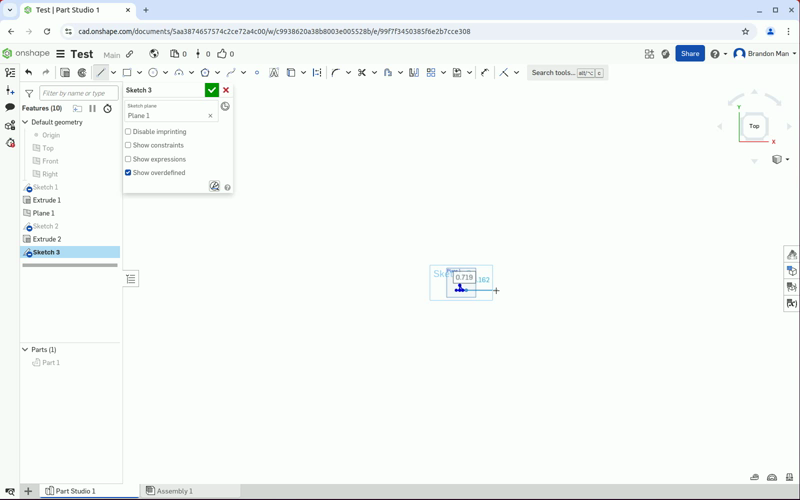
mouse_move(462, 284)
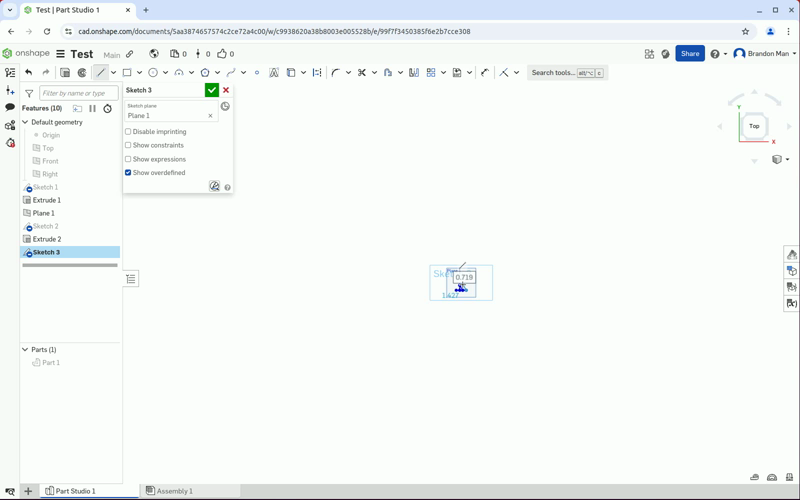
scroll(6)
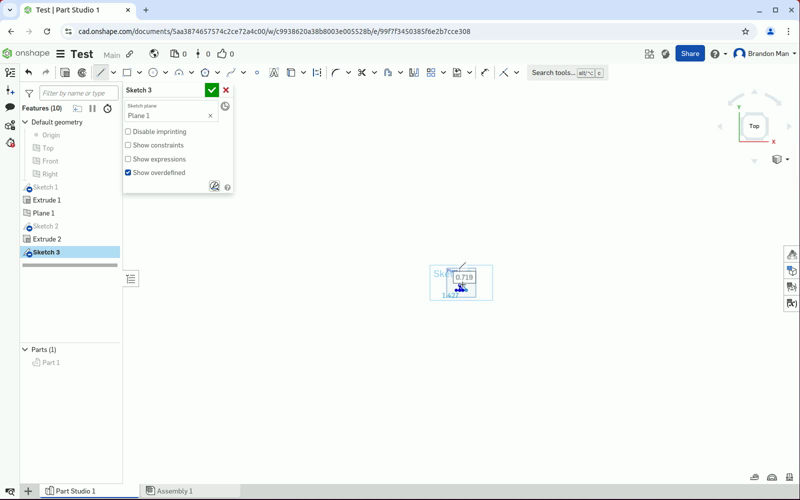
scroll(6)
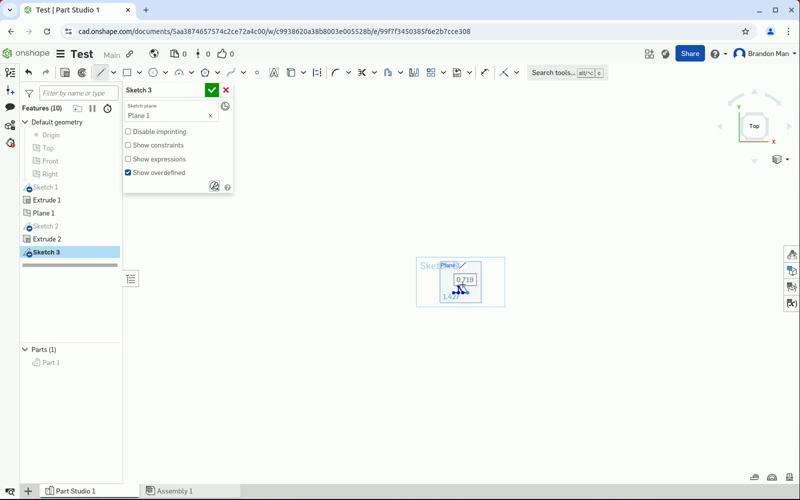
scroll(6)
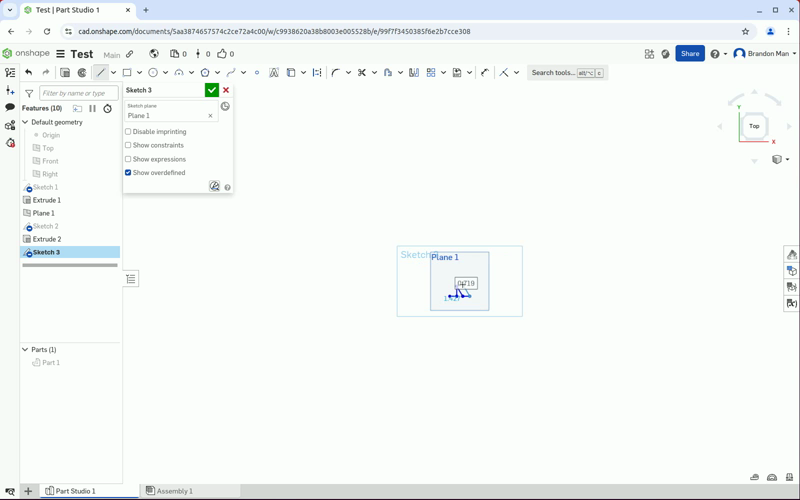
scroll(6)
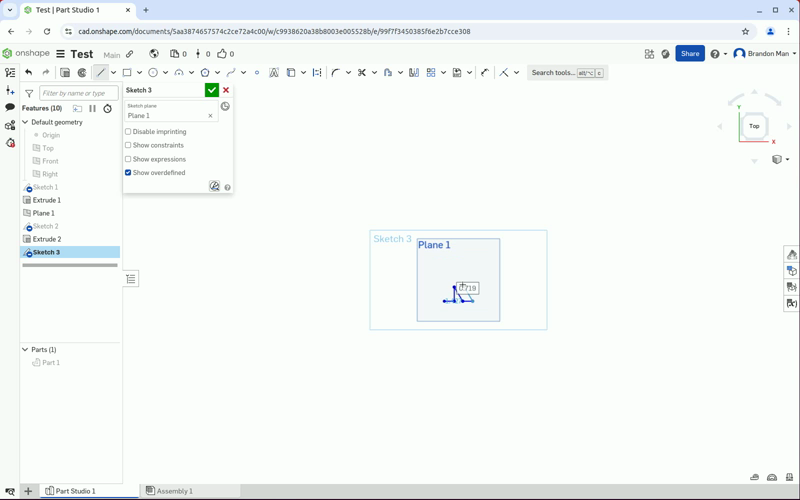
scroll(6)
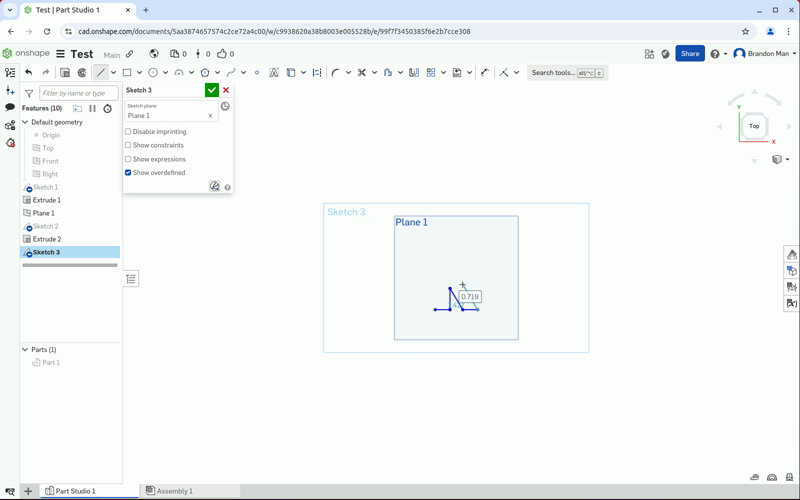
scroll(6)
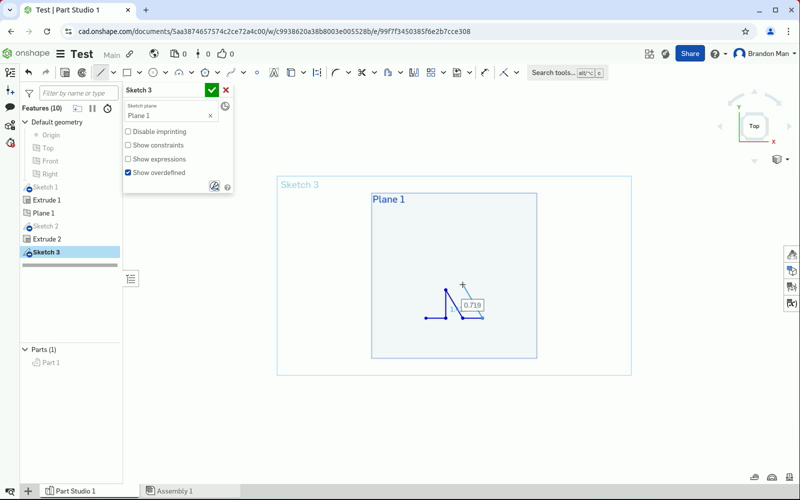
scroll(6)
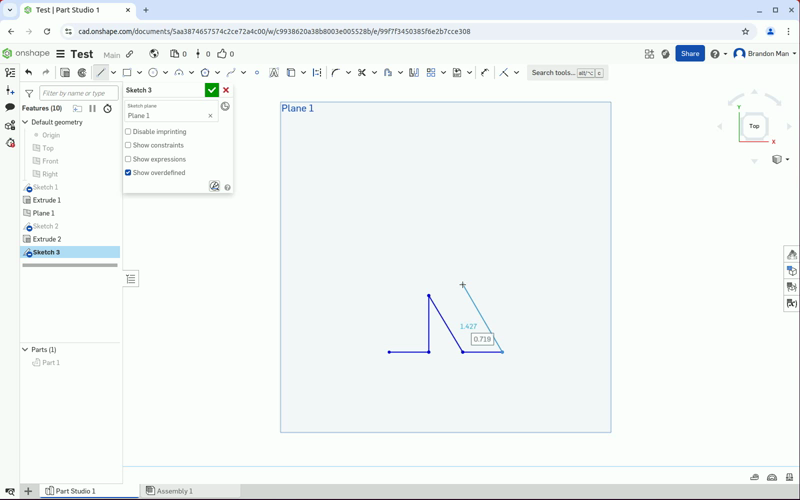
click(462, 284)
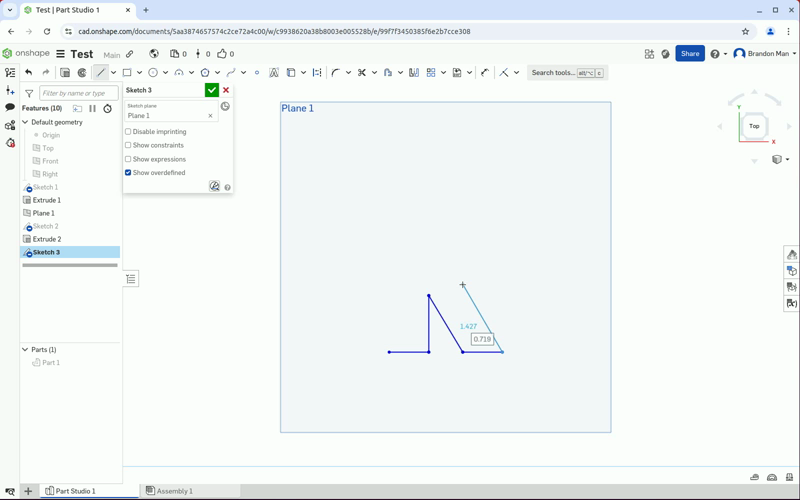
scroll(-6)
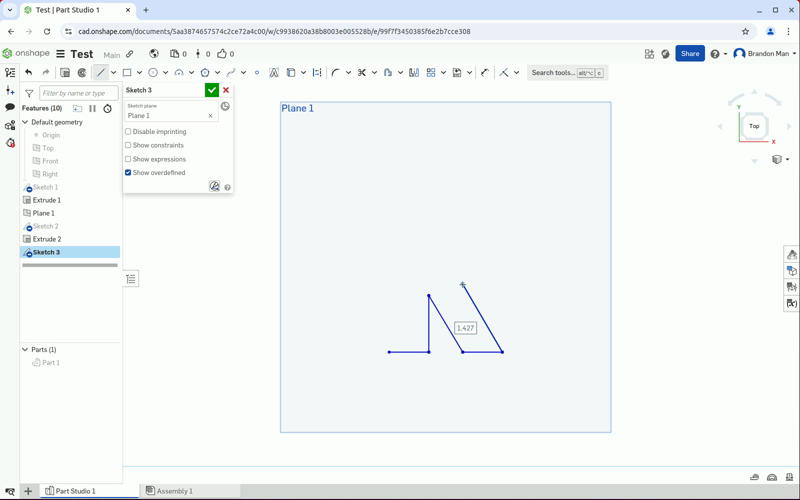
scroll(-6)
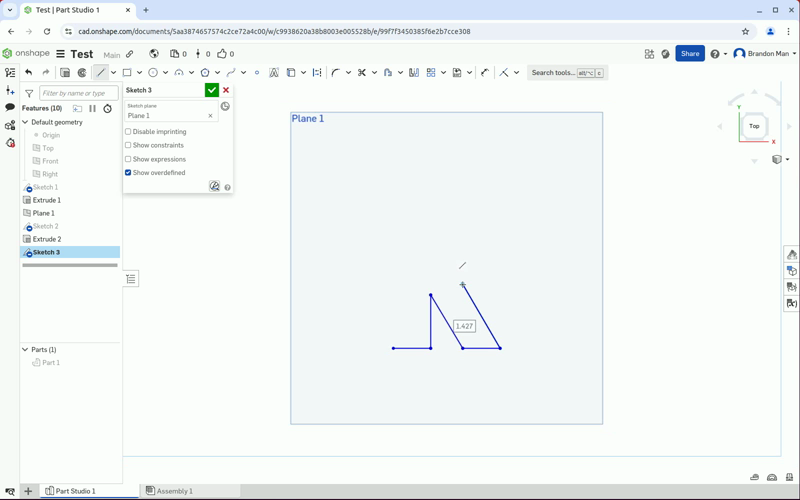
scroll(-6)
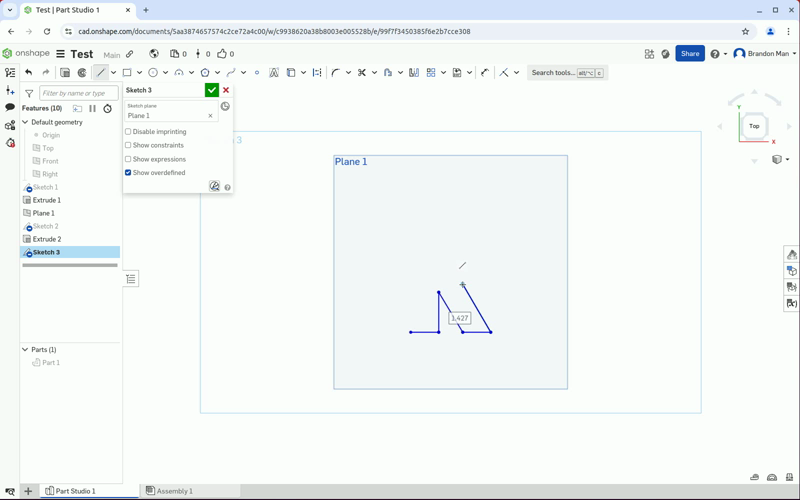
scroll(-6)
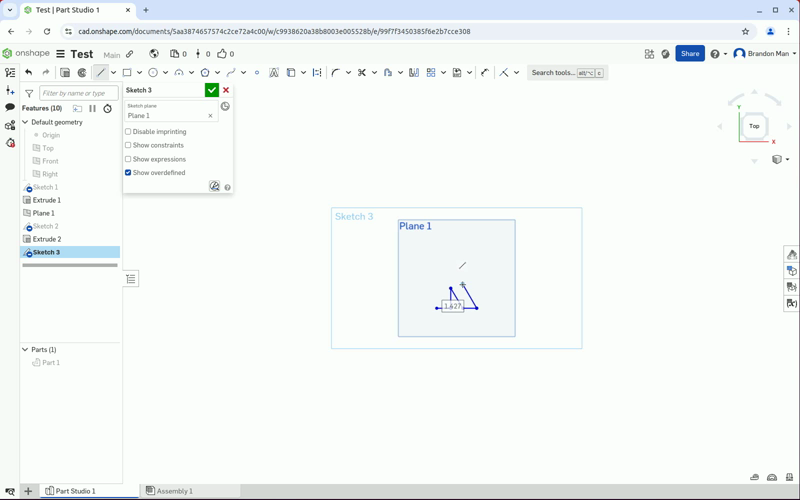
scroll(-6)
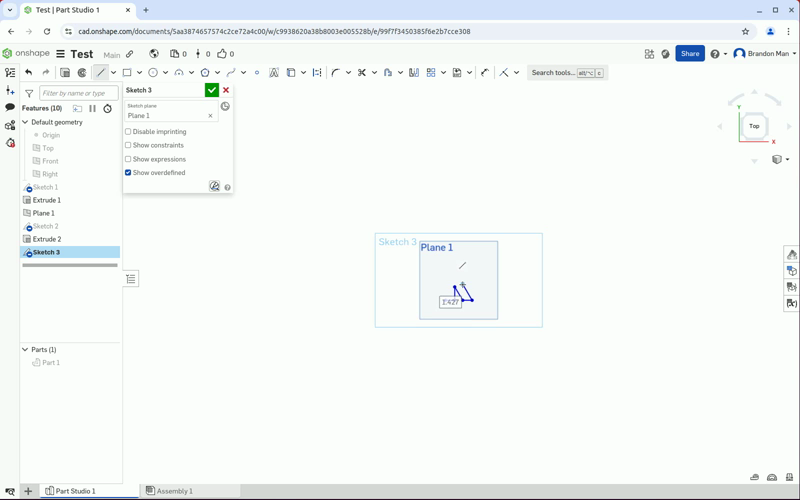
scroll(-6)
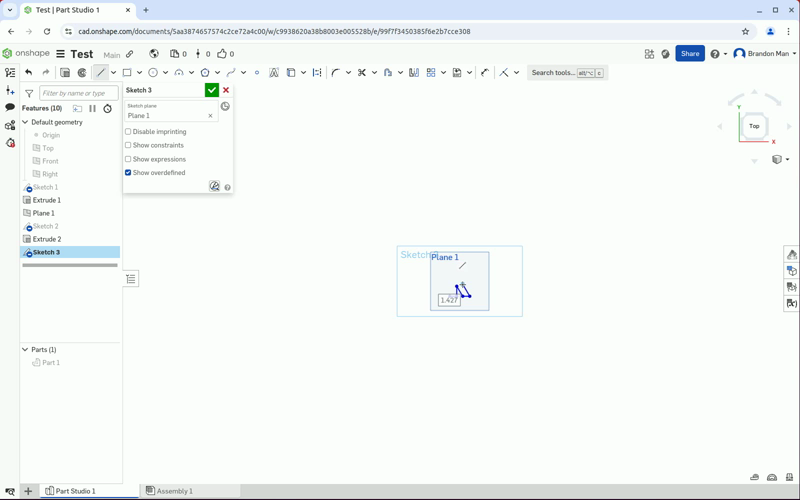
scroll(-6)
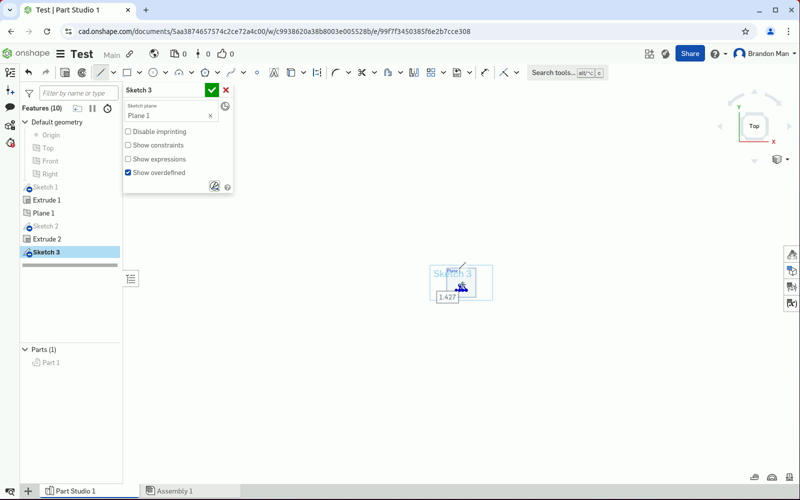
key_up(shift)
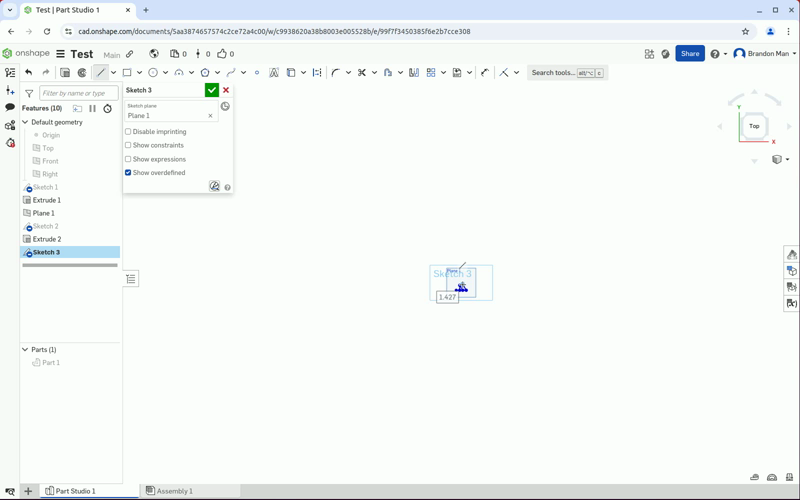
key(esc)
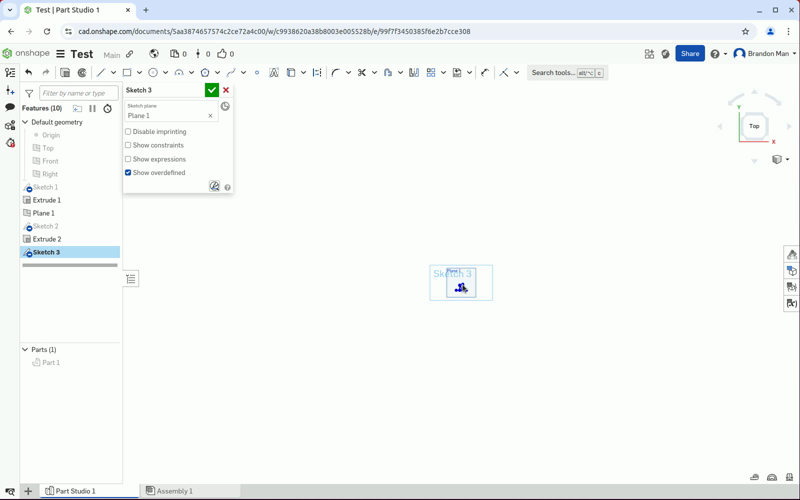
key(a)
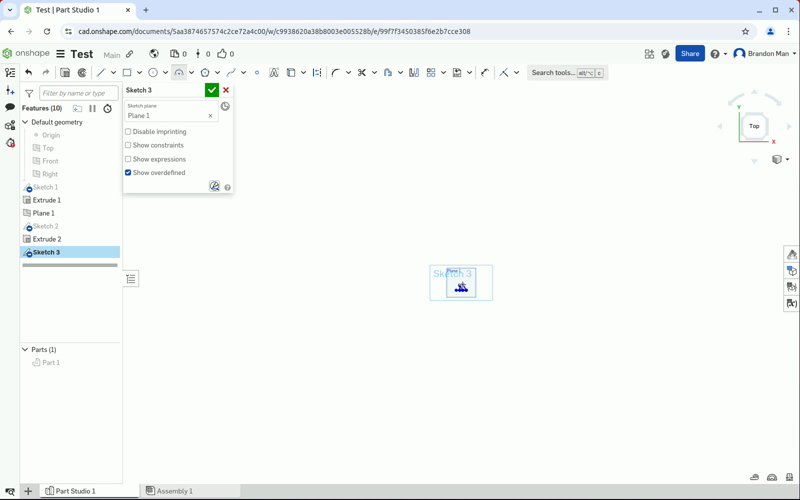
mouse_move(462, 284)
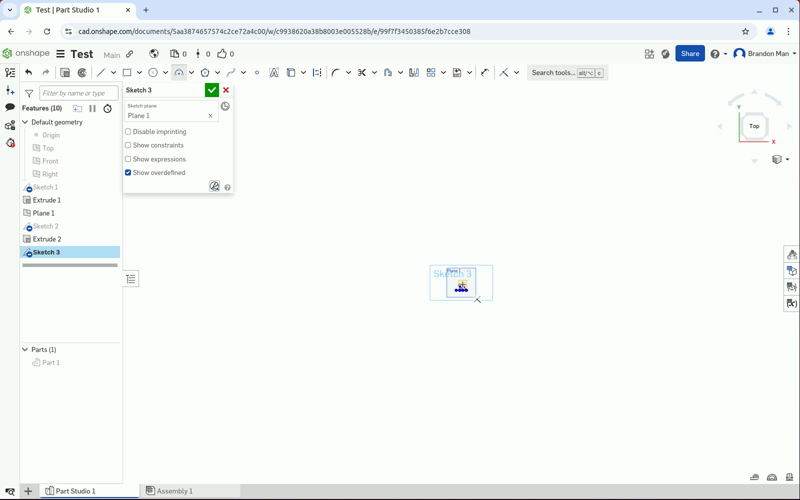
scroll(6)
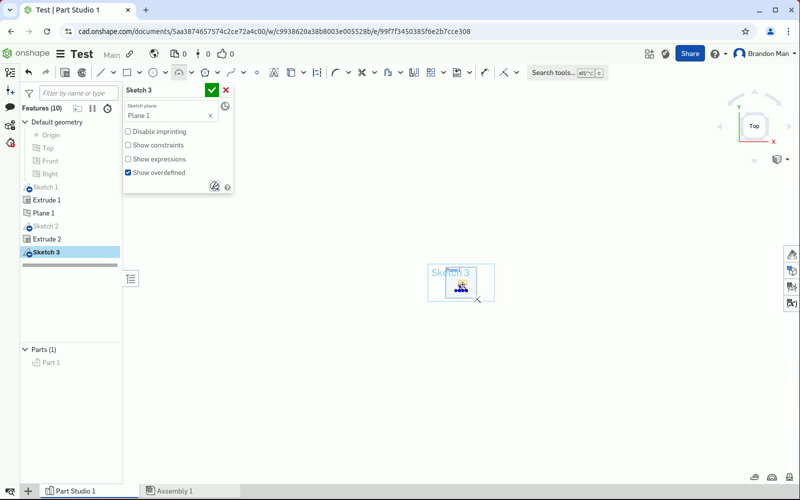
scroll(6)
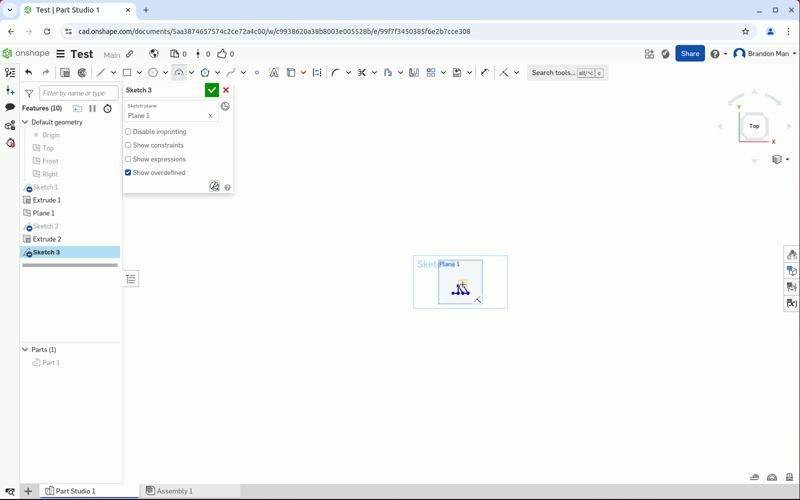
scroll(6)
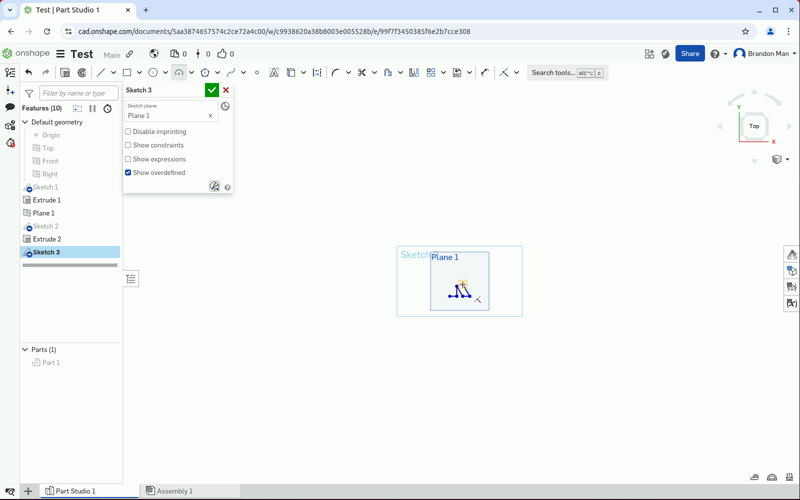
scroll(6)
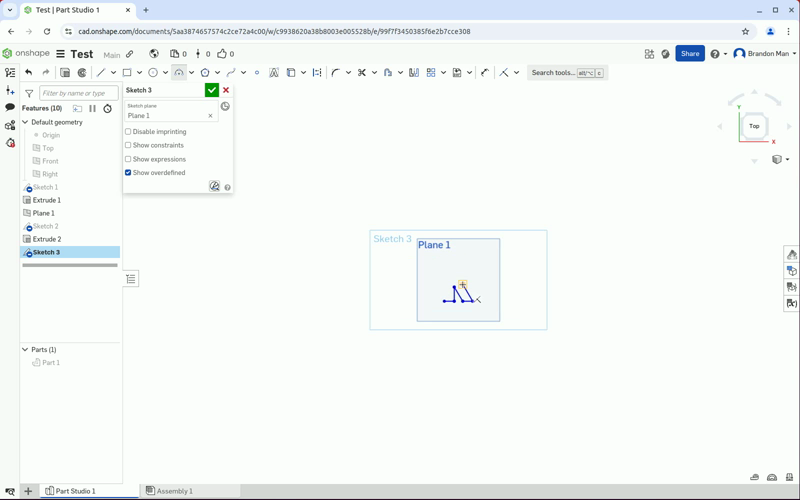
scroll(6)
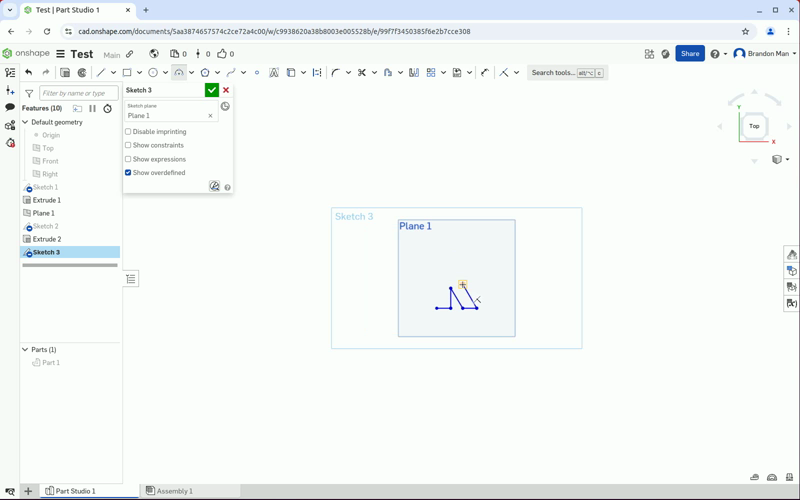
scroll(6)
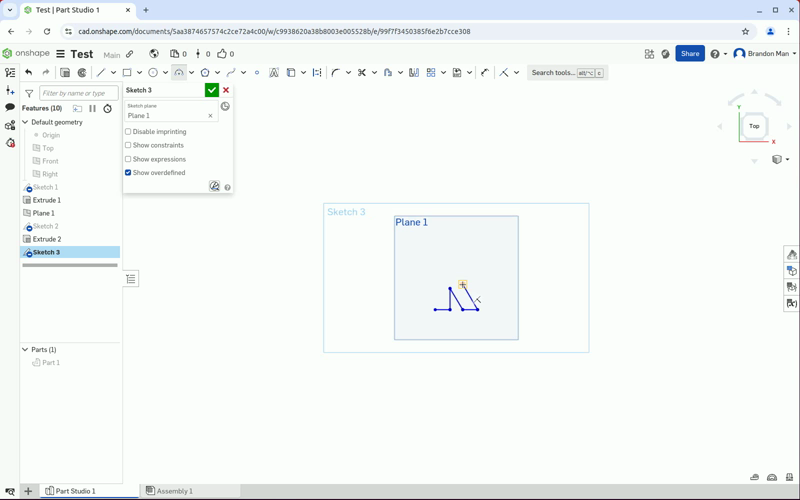
scroll(6)
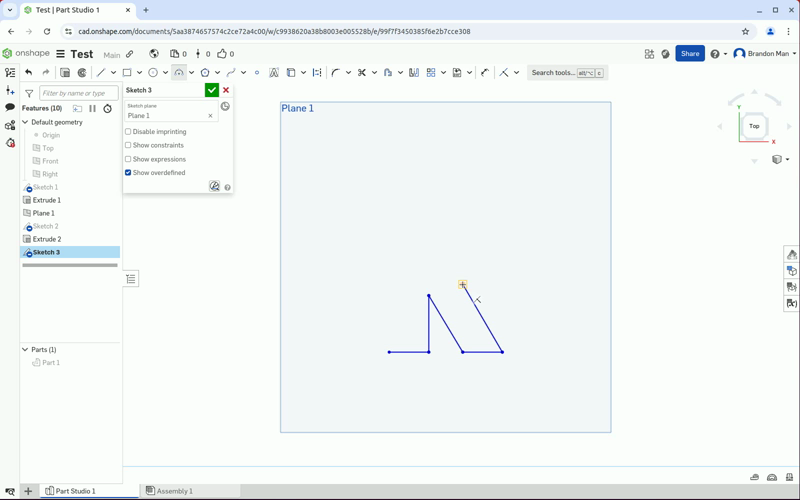
click(462, 284)
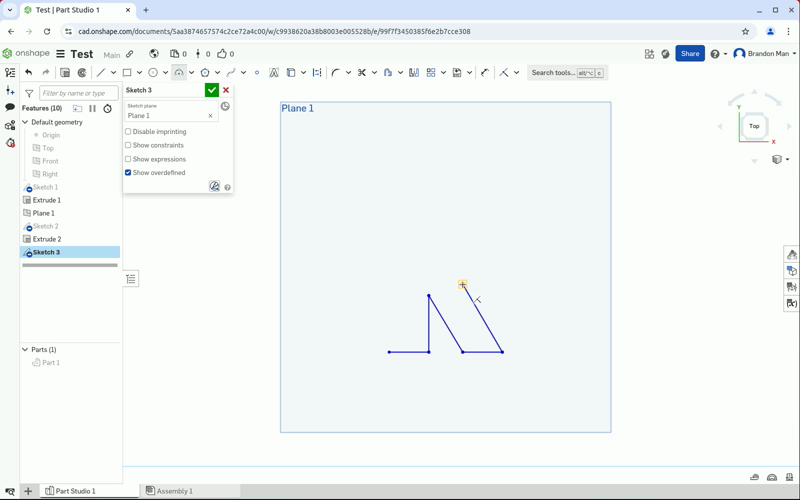
scroll(-6)
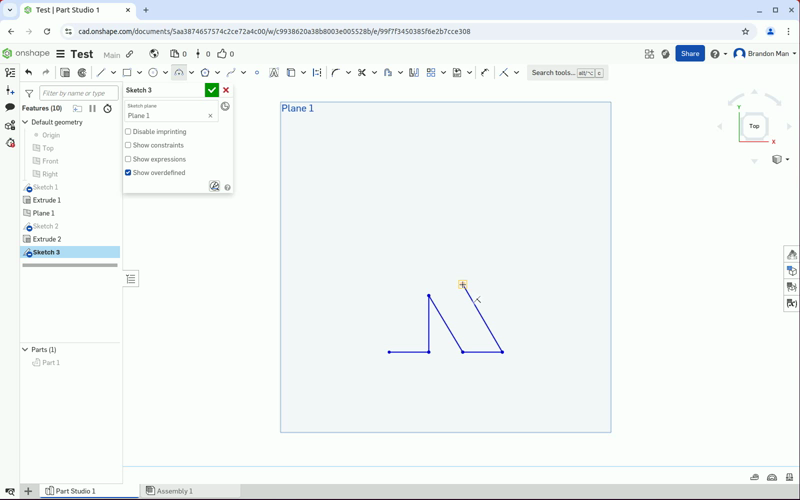
scroll(-6)
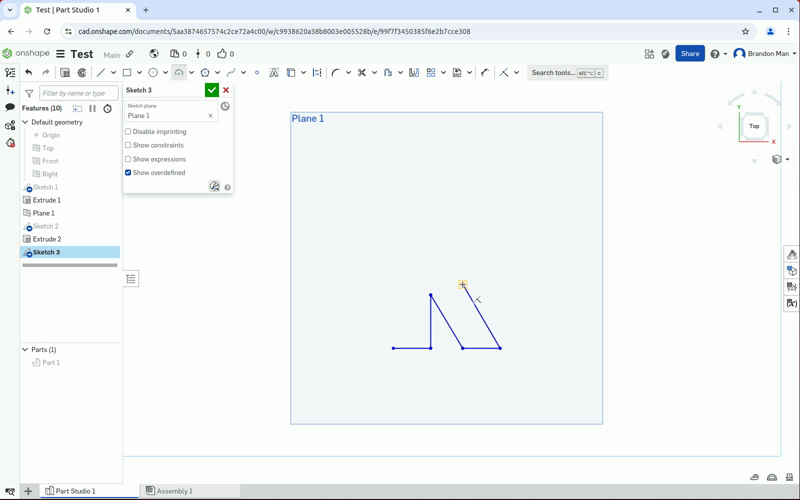
scroll(-6)
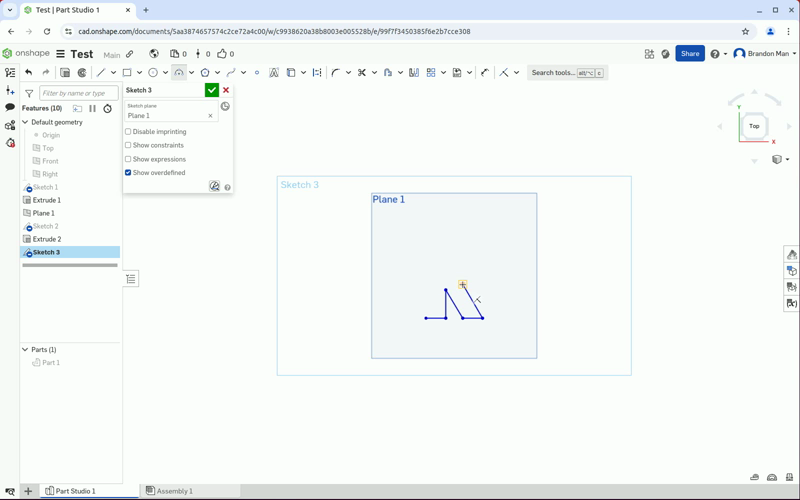
scroll(-6)
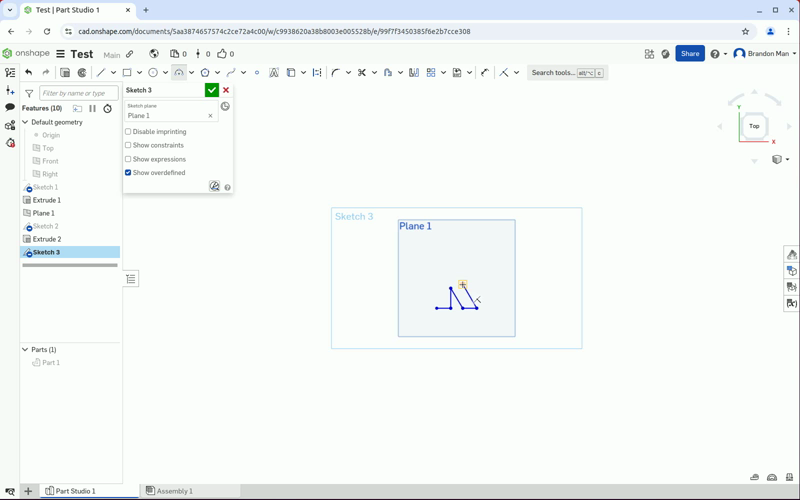
scroll(-6)
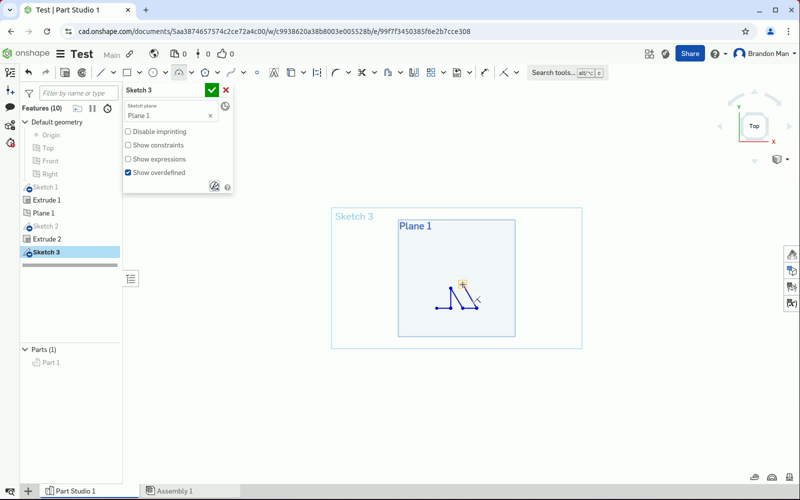
scroll(-6)
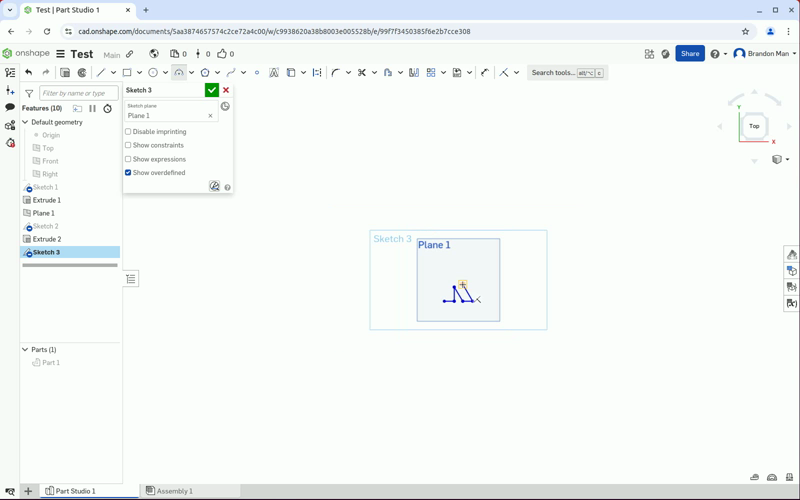
scroll(-6)
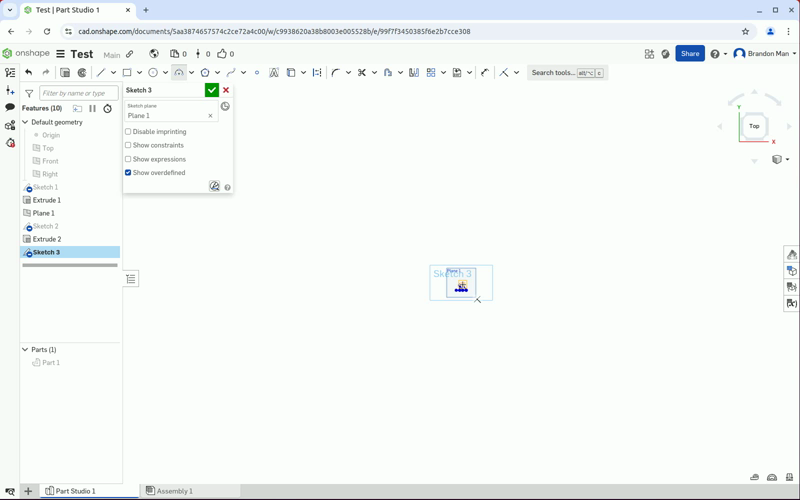
key_down(shift)
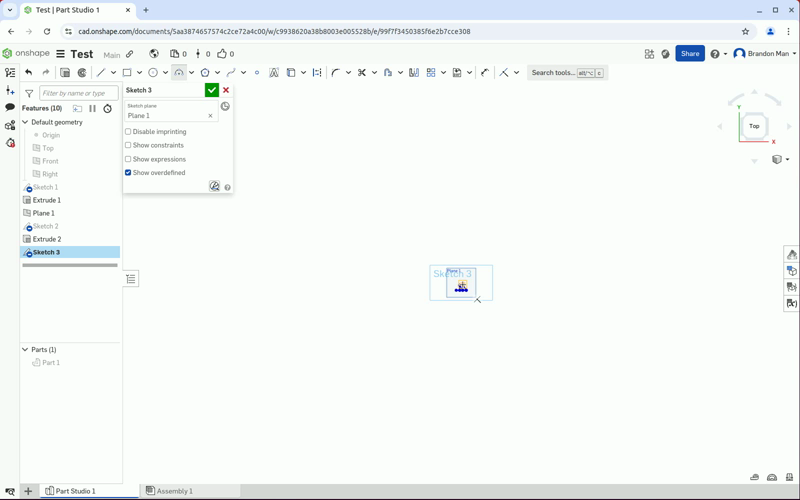
mouse_move(461, 276)
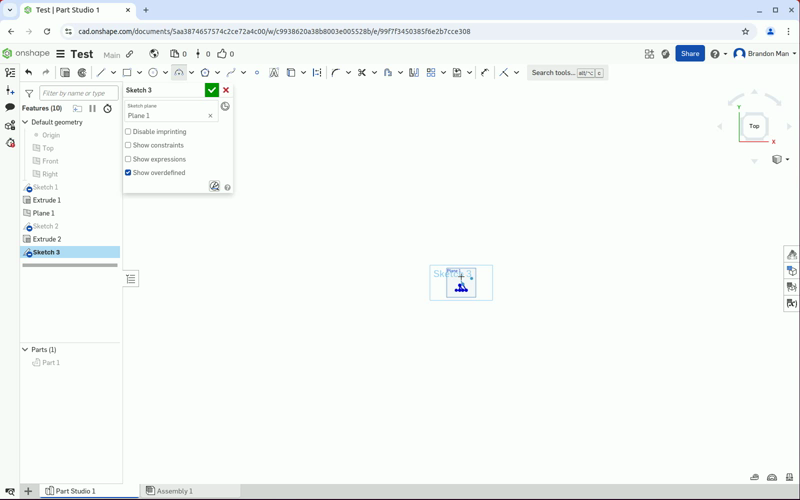
click(461, 276)
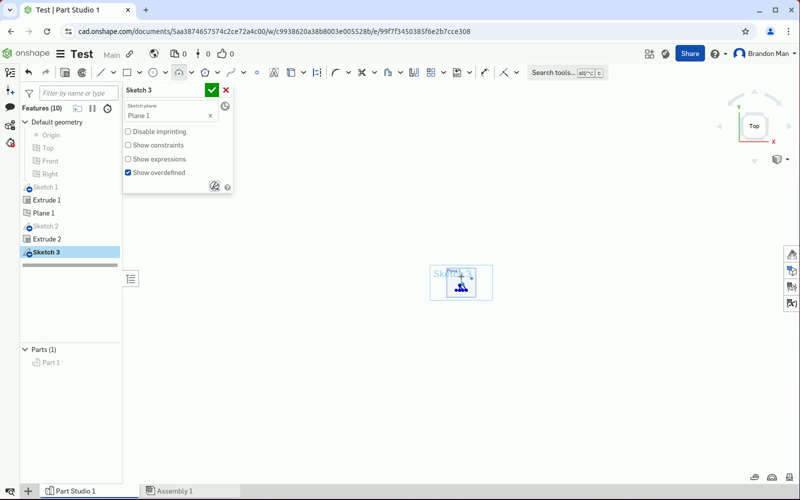
mouse_move(465, 279)
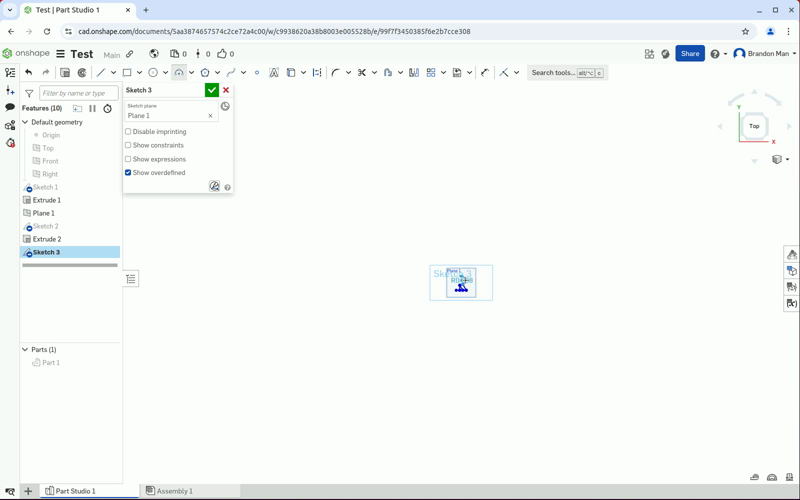
click(465, 279)
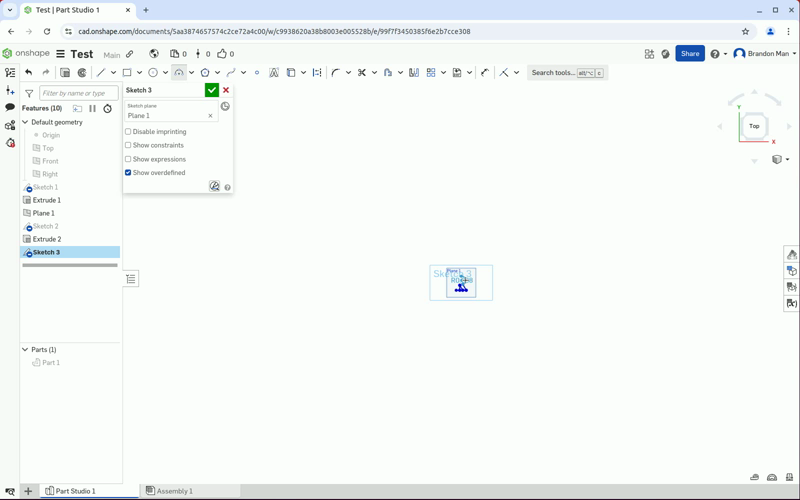
key_up(shift)
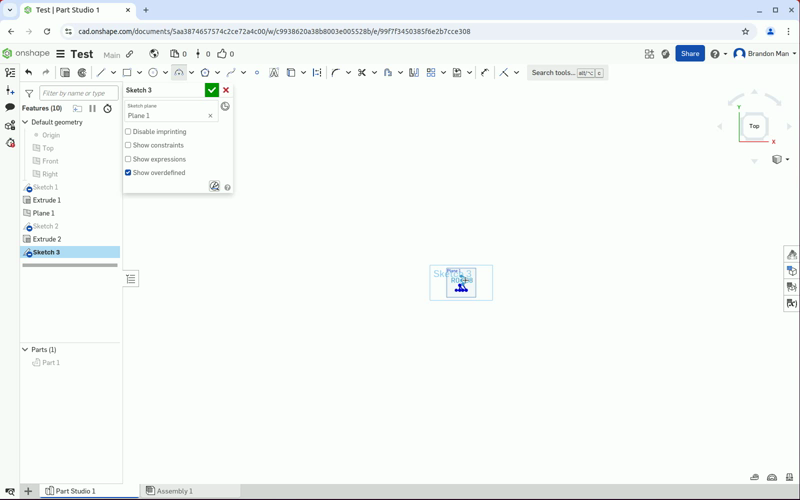
key(esc)
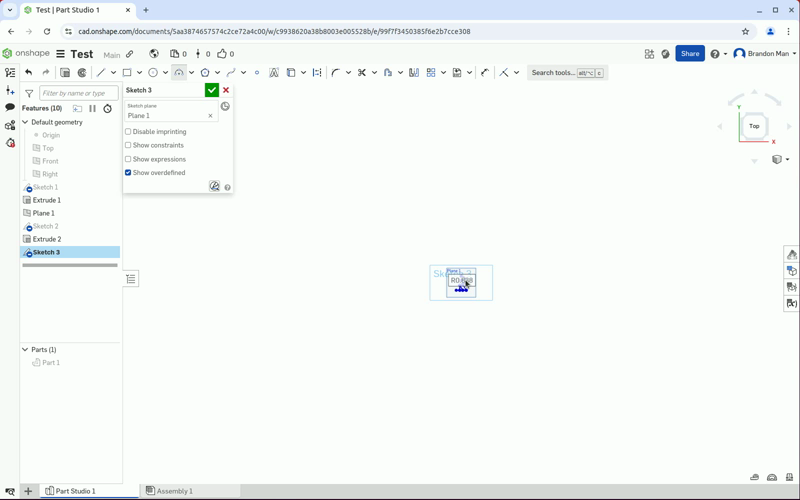
key(l)
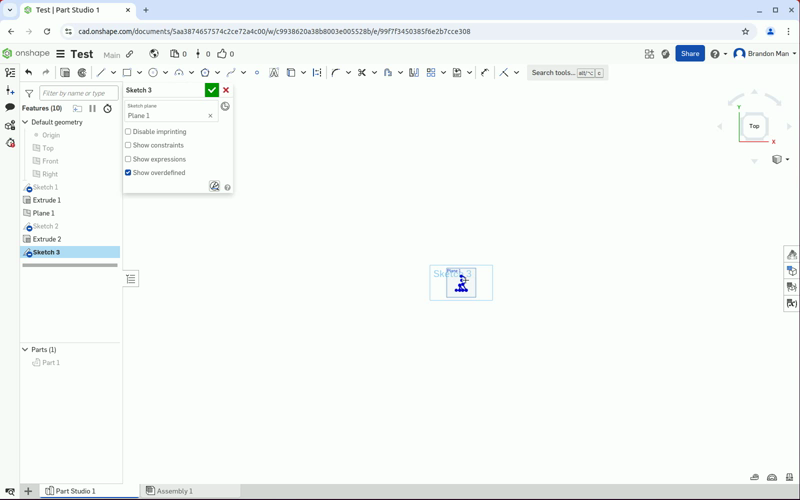
mouse_move(461, 276)
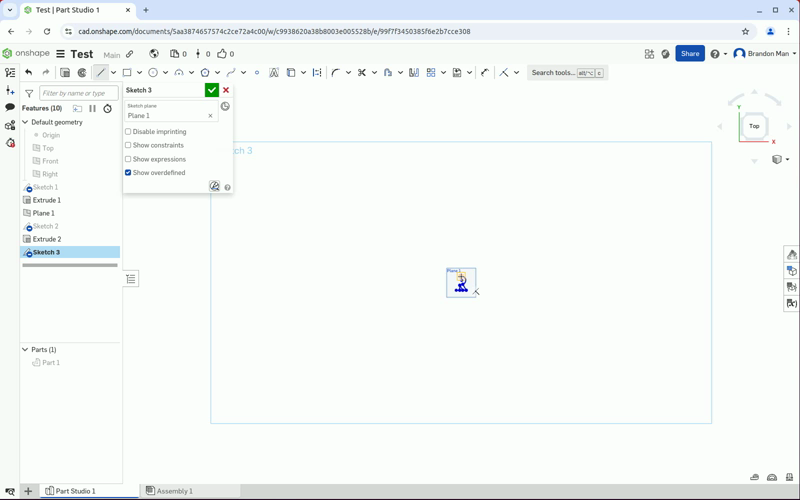
click(461, 276)
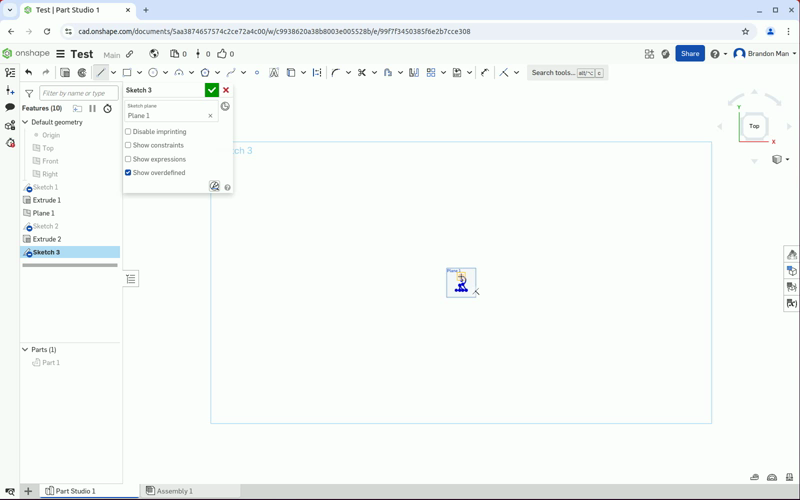
key_down(shift)
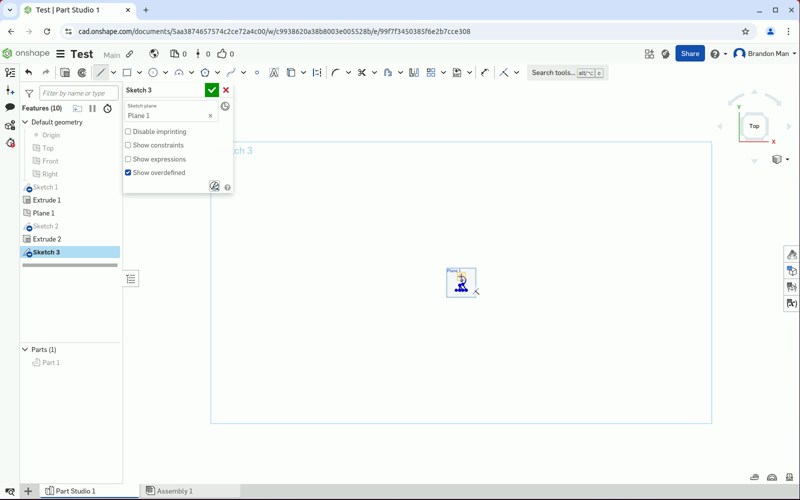
mouse_move(491, 276)
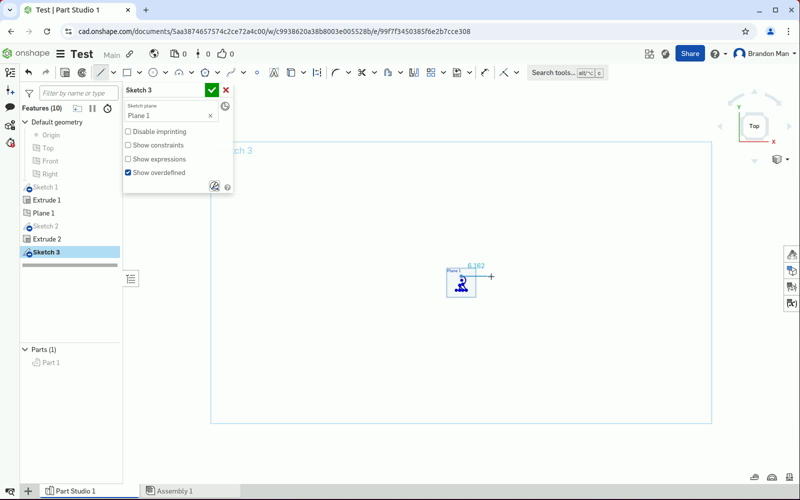
mouse_move(456, 276)
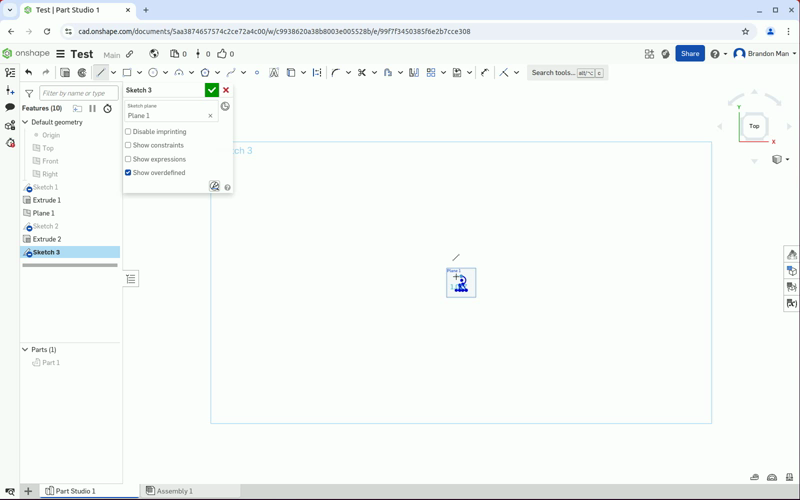
scroll(6)
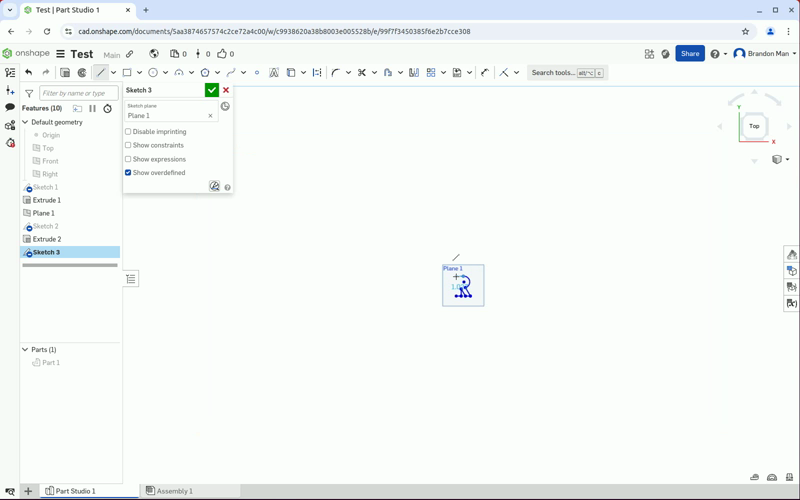
scroll(6)
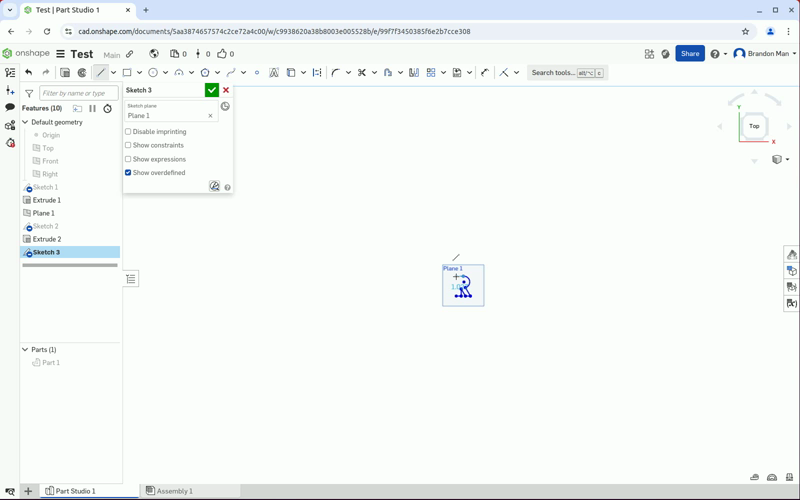
scroll(6)
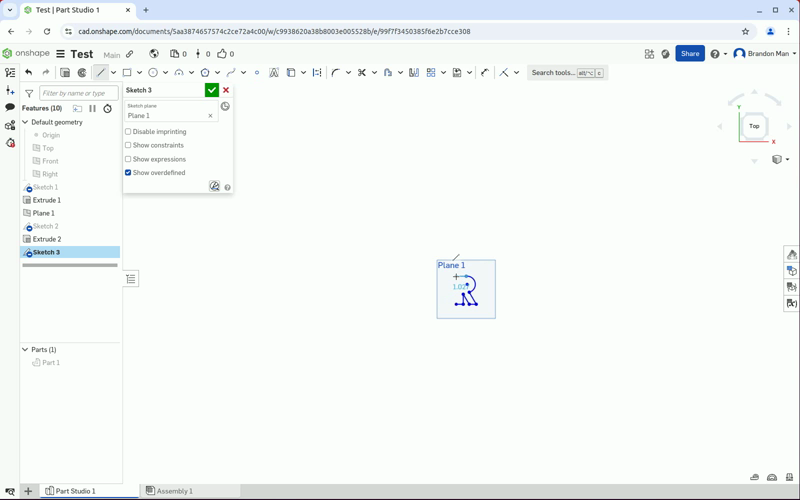
scroll(6)
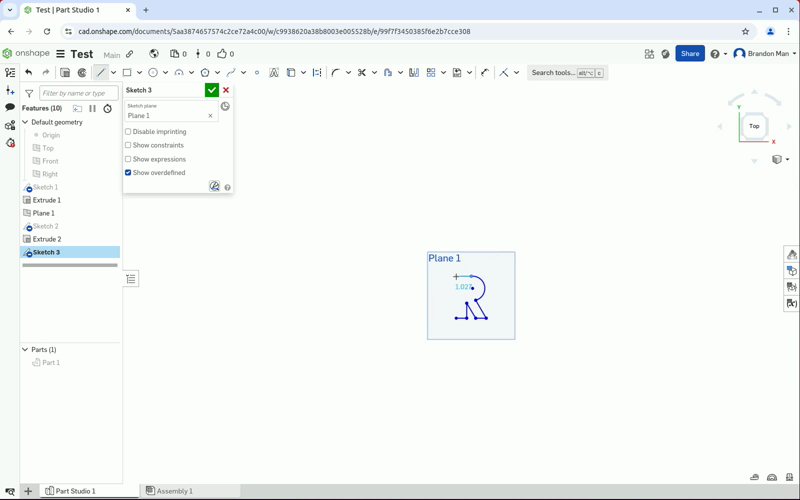
scroll(6)
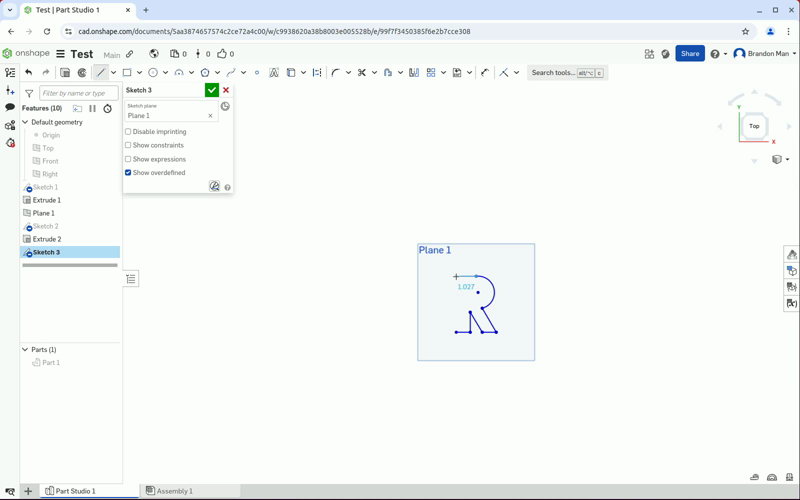
scroll(6)
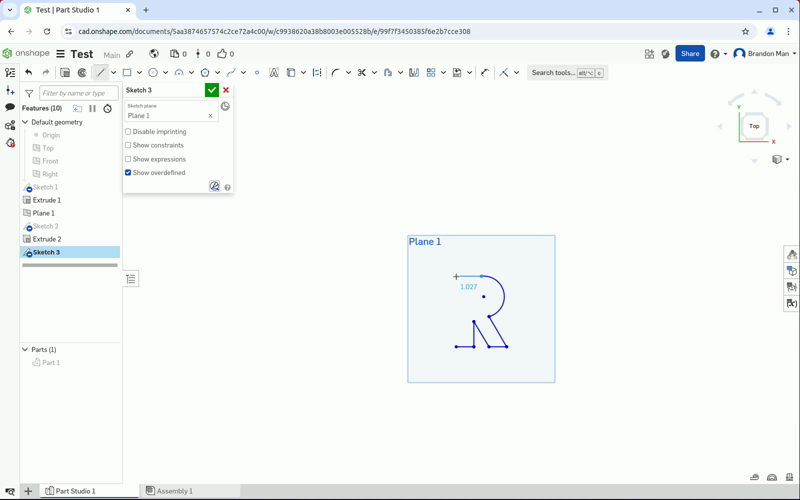
scroll(6)
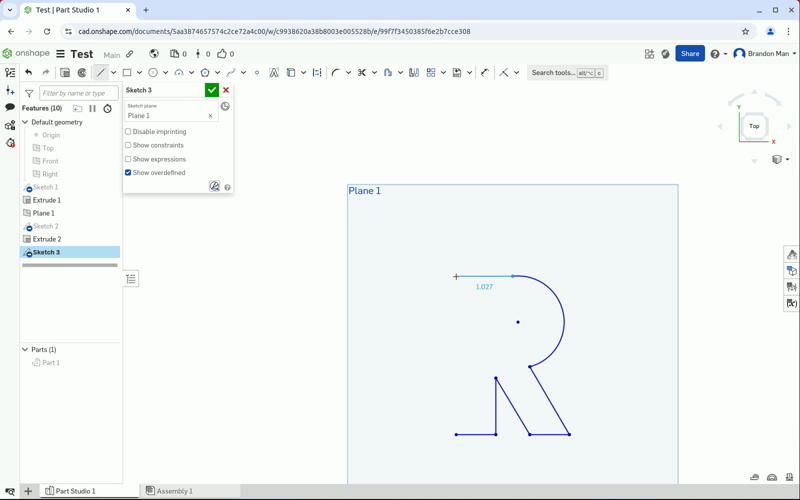
click(456, 276)
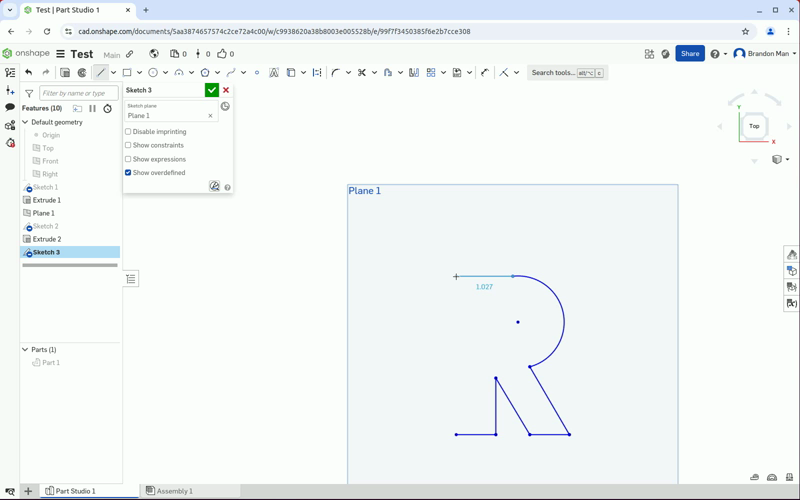
scroll(-6)
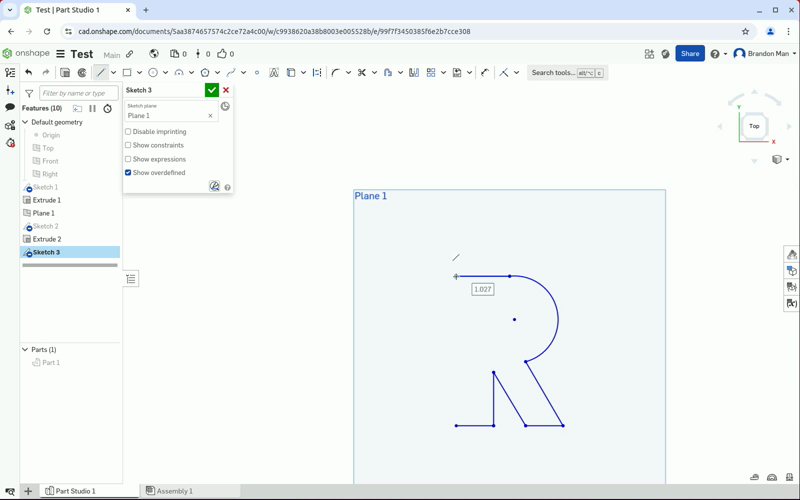
scroll(-6)
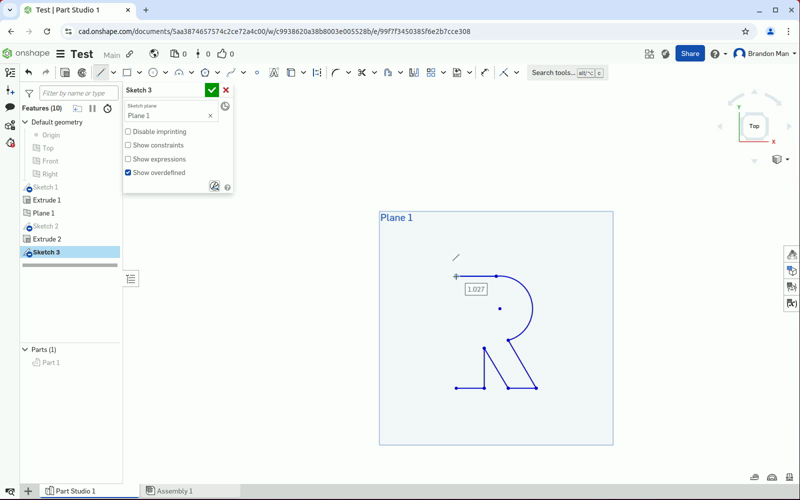
scroll(-6)
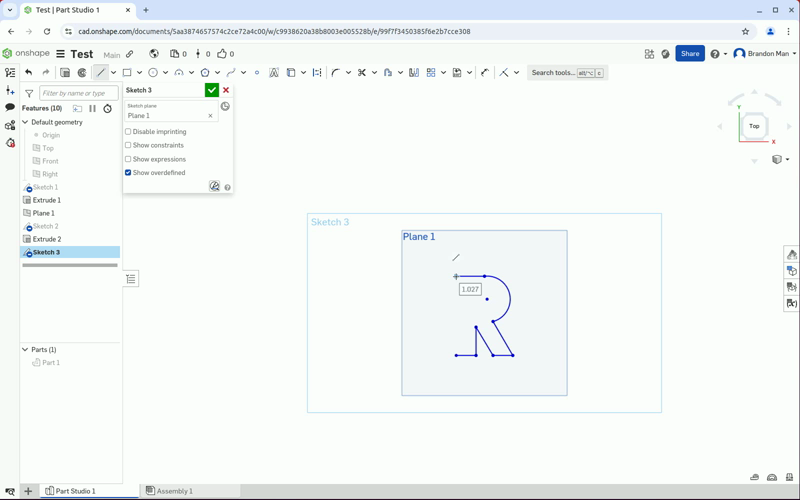
scroll(-6)
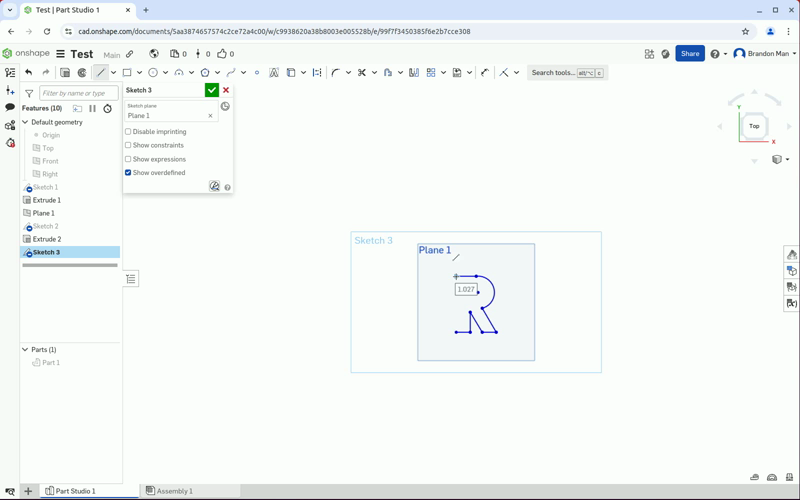
scroll(-6)
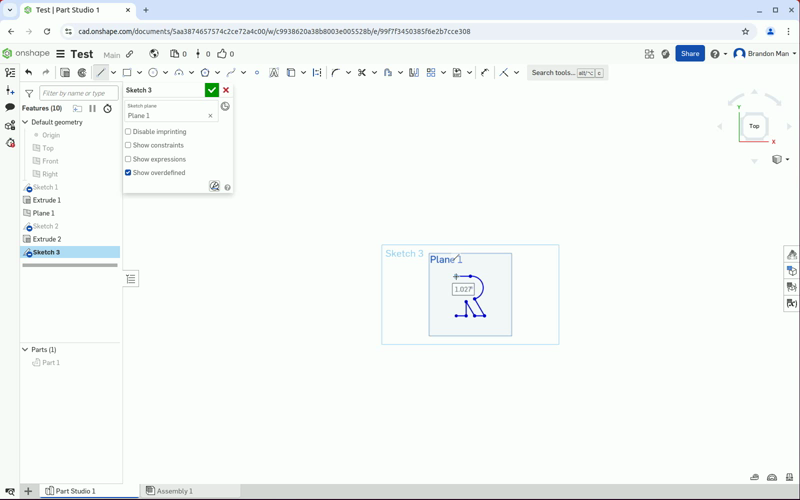
scroll(-6)
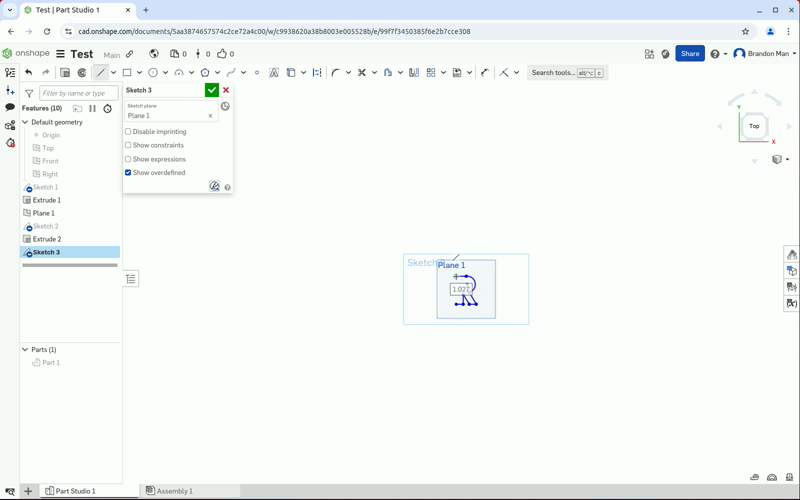
scroll(-6)
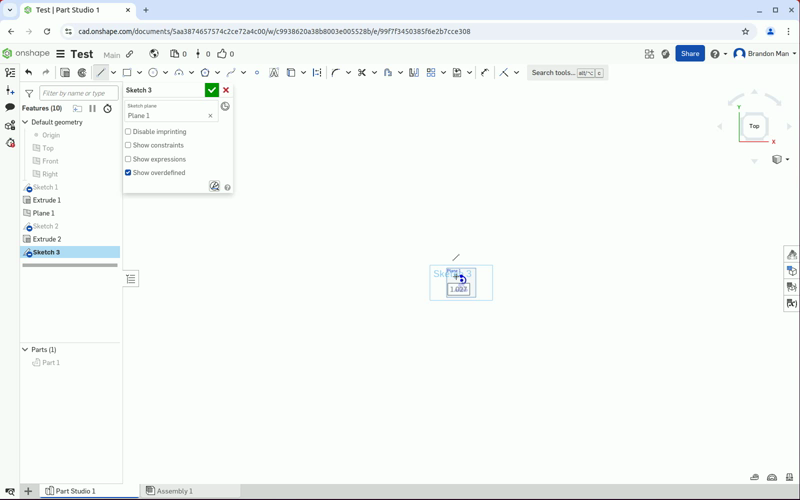
key_up(shift)
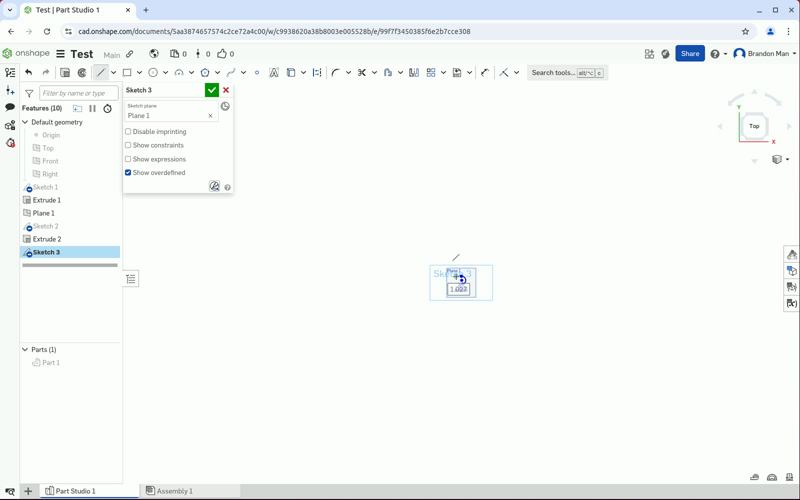
mouse_move(486, 276)
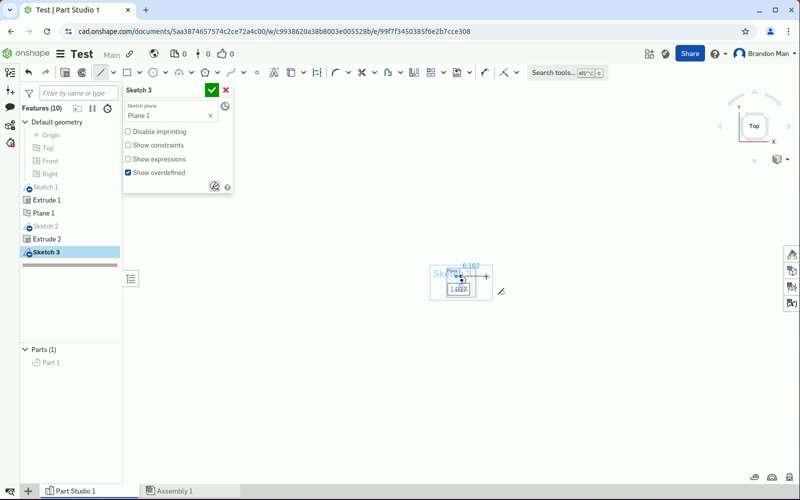
key_down(shift)
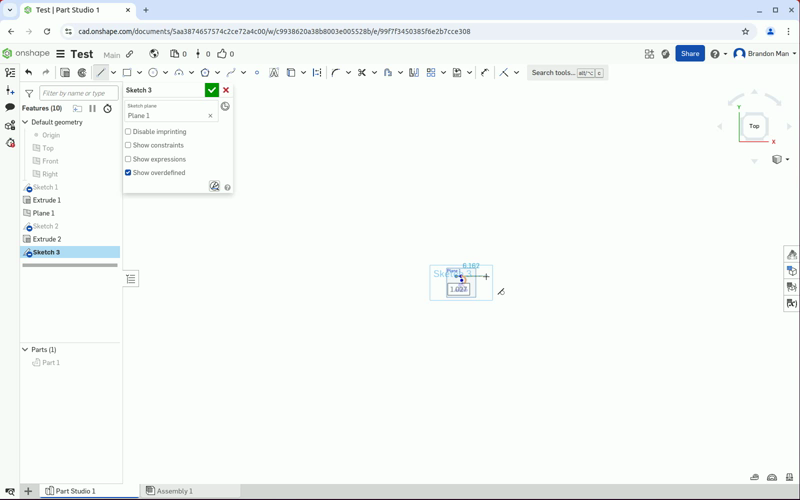
mouse_move(456, 290)
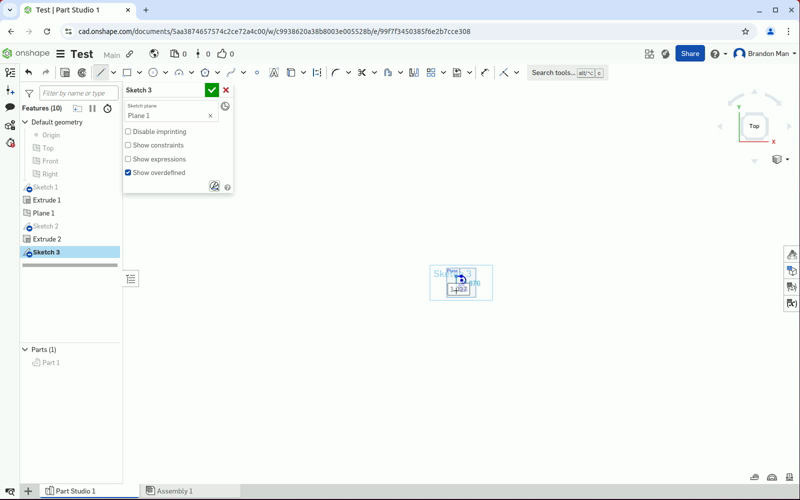
scroll(6)
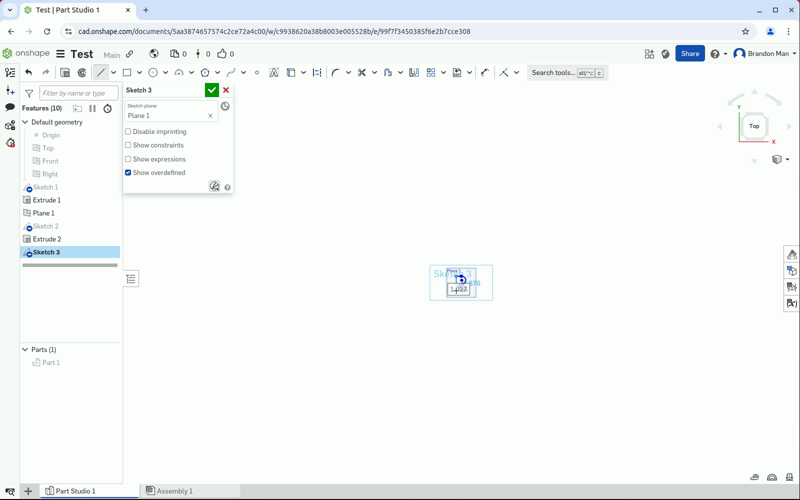
scroll(6)
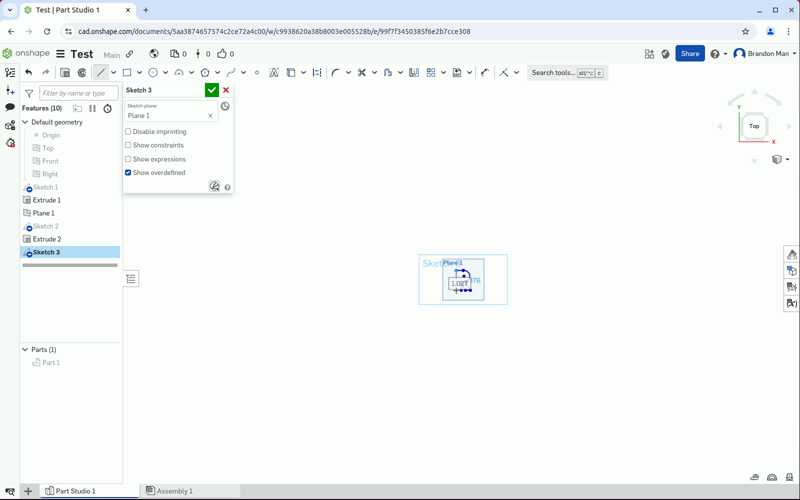
scroll(6)
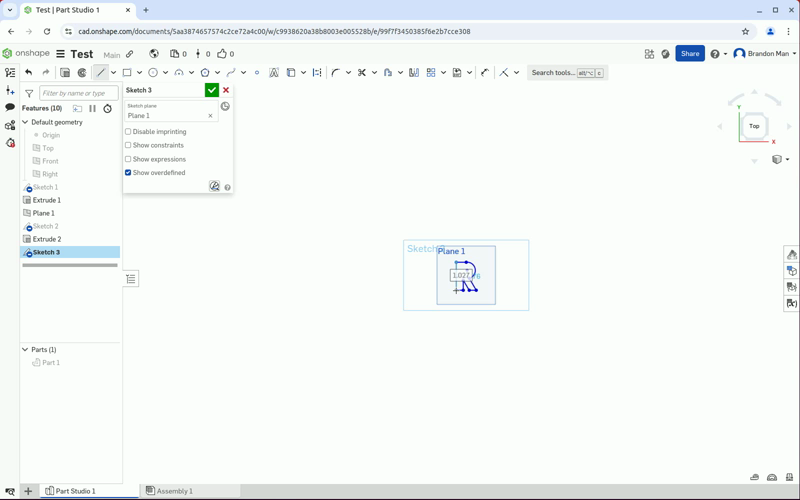
scroll(6)
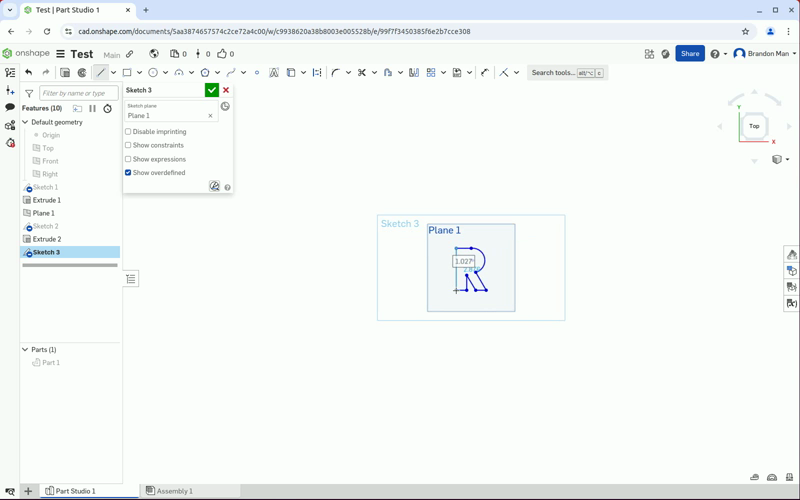
scroll(6)
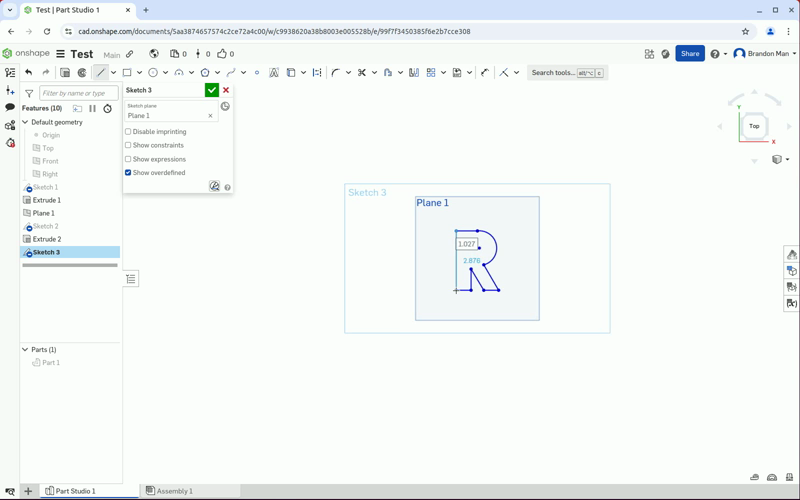
scroll(6)
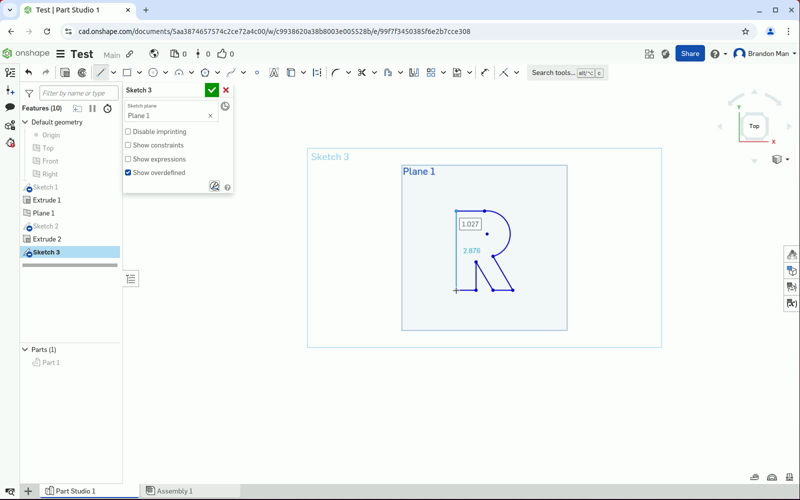
scroll(6)
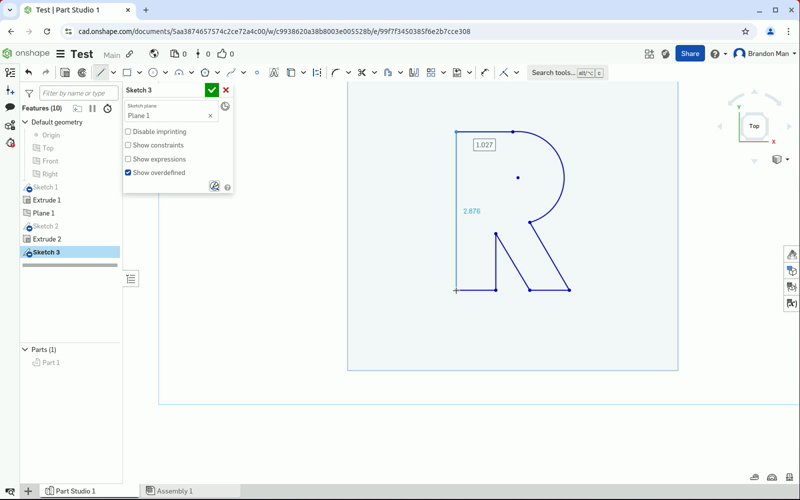
key_up(shift)
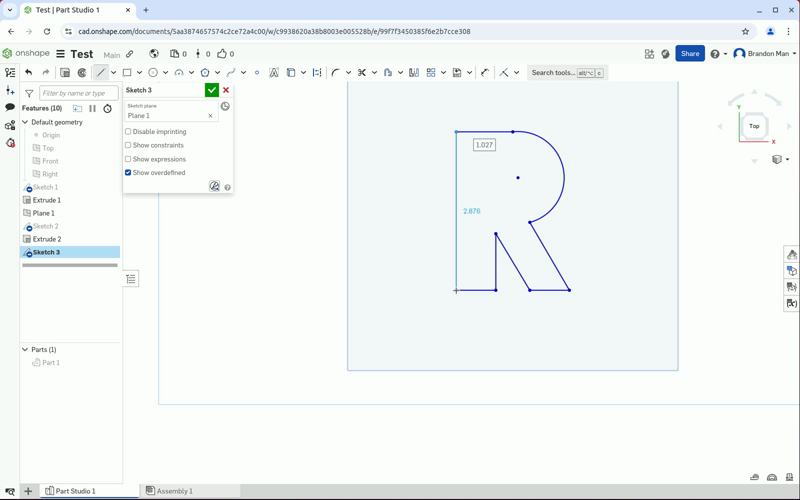
click(456, 290)
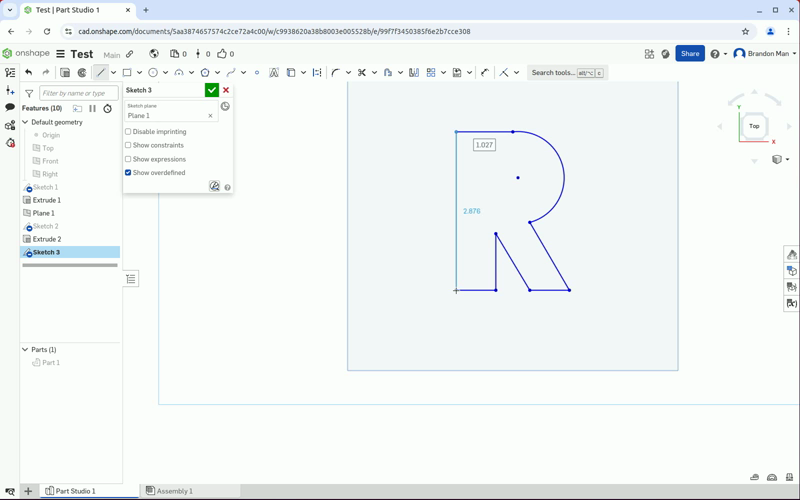
scroll(-6)
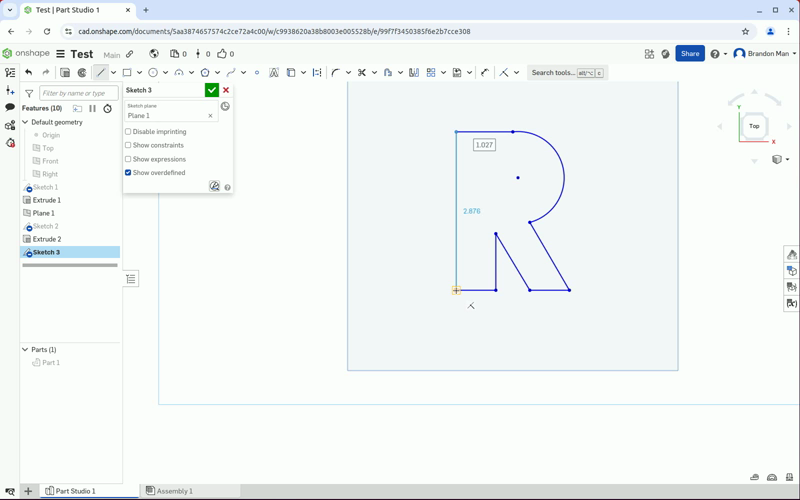
scroll(-6)
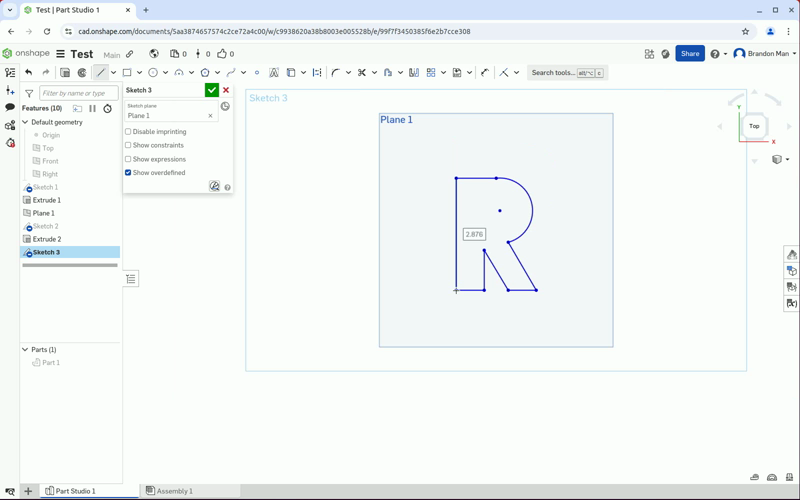
scroll(-6)
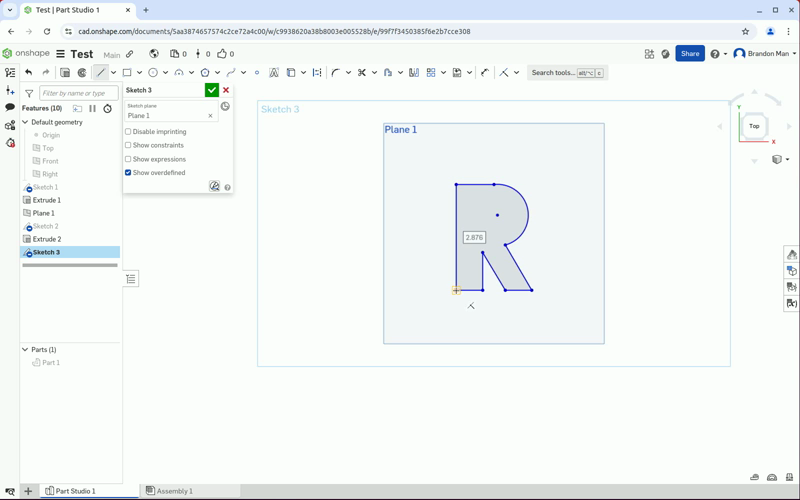
scroll(-6)
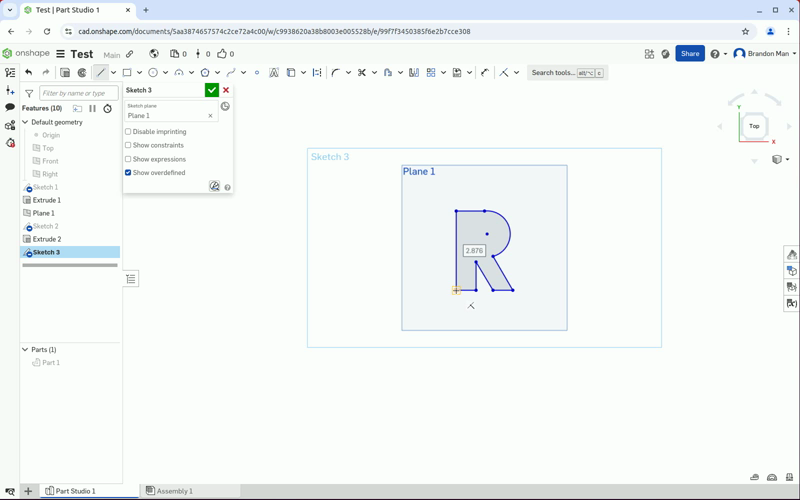
scroll(-6)
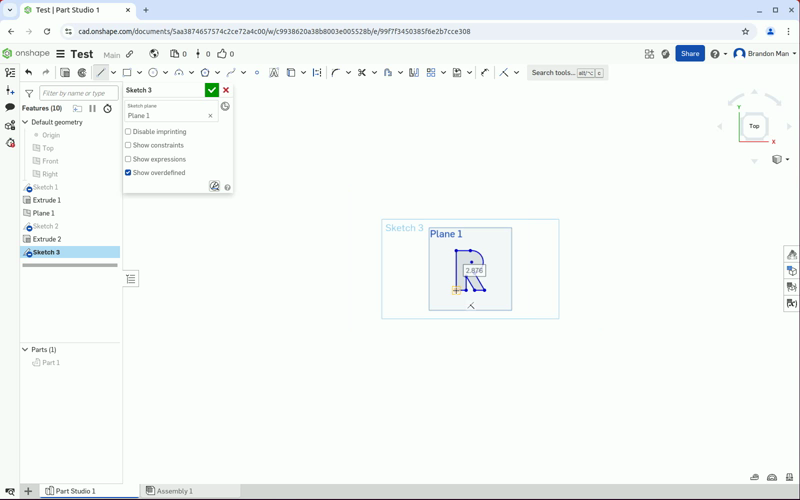
scroll(-6)
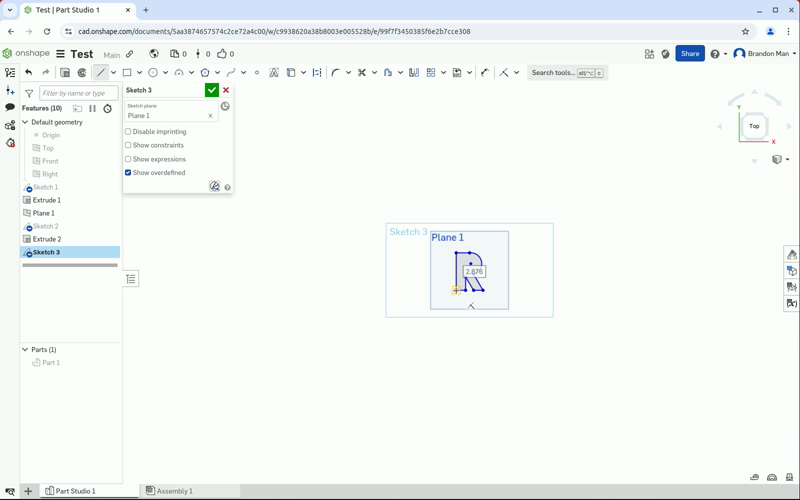
scroll(-6)
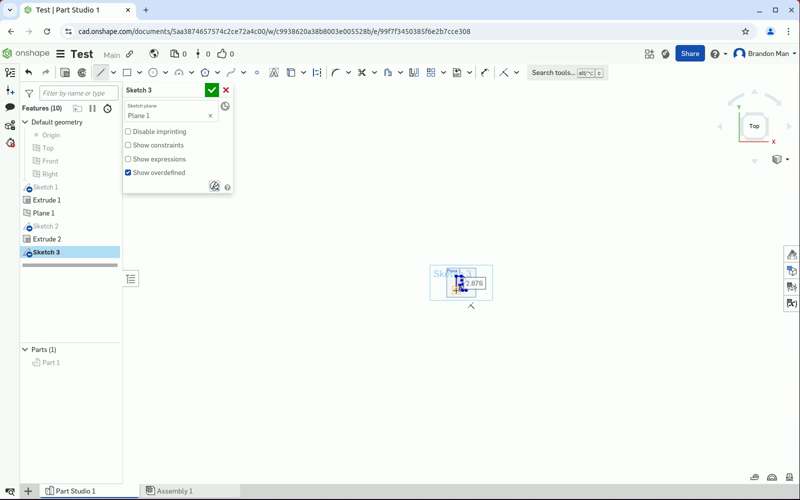
key(esc)
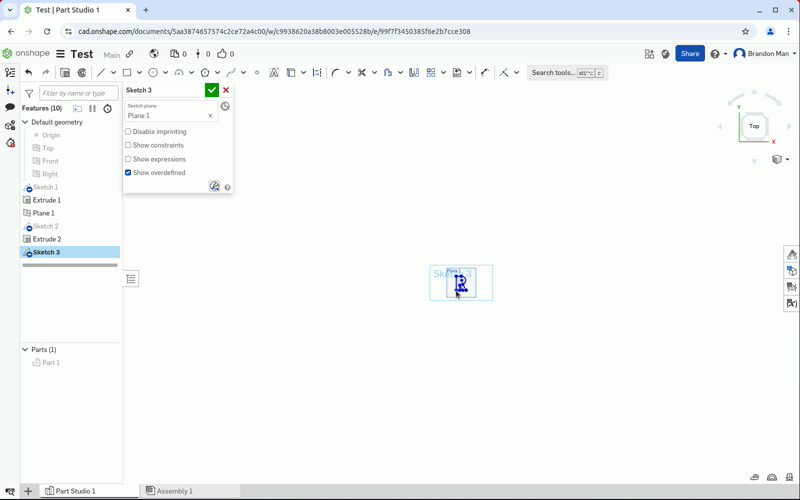
mouse_move(459, 286)
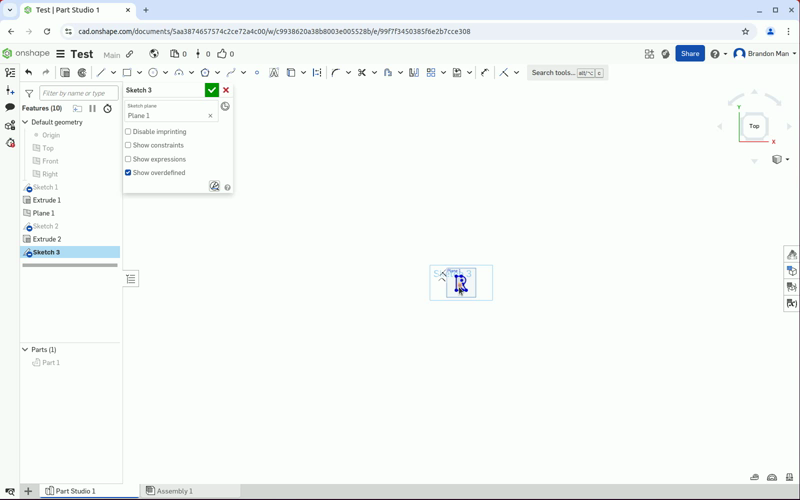
scroll(6)
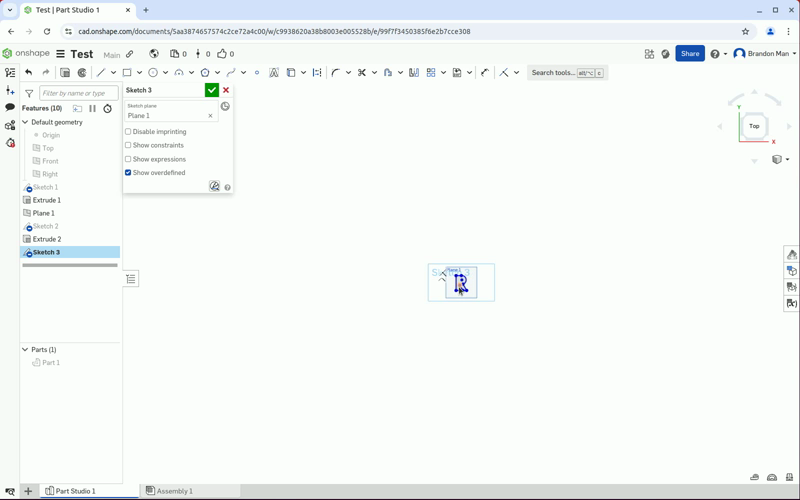
scroll(6)
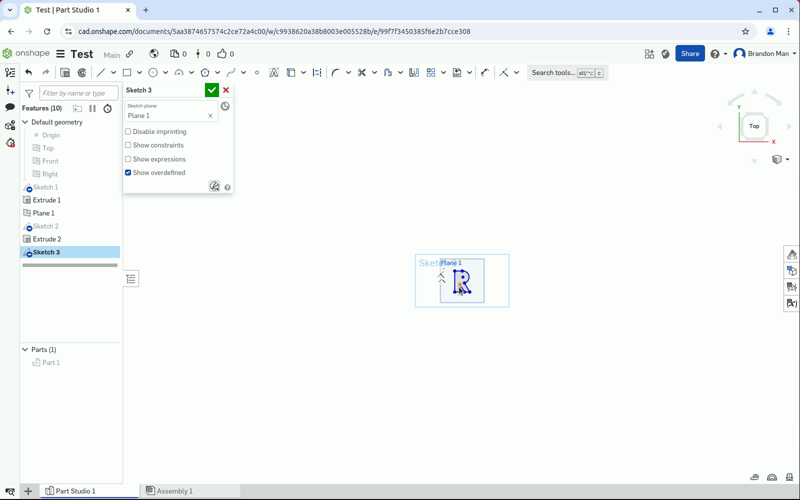
scroll(6)
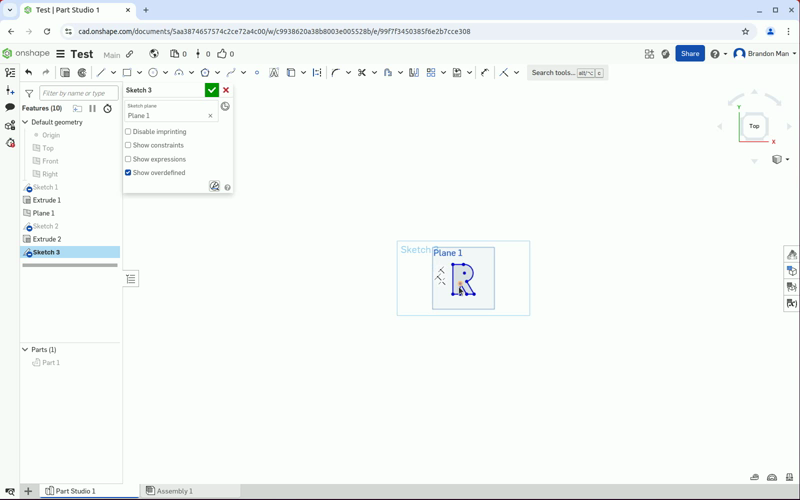
scroll(6)
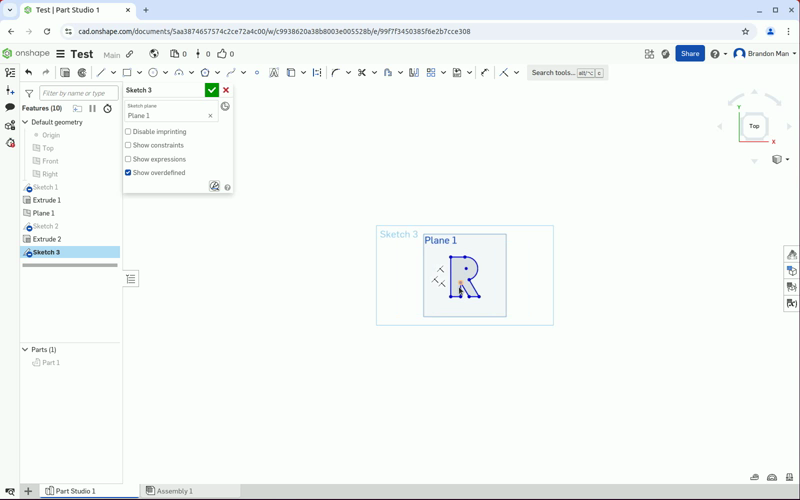
scroll(6)
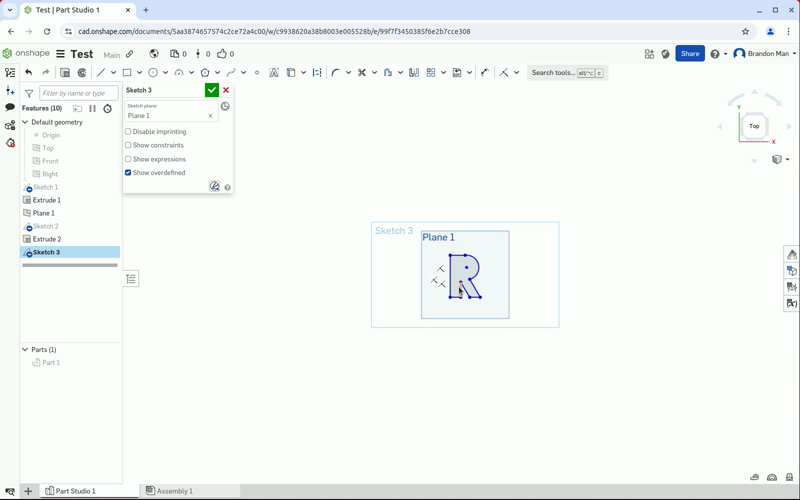
scroll(6)
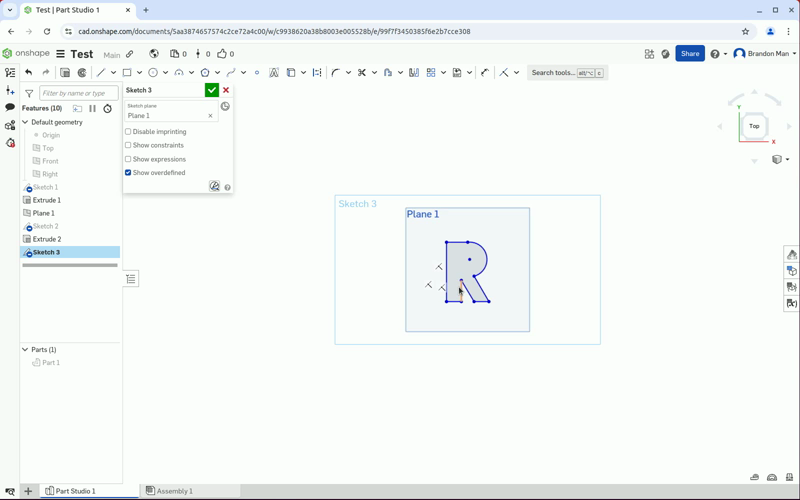
scroll(6)
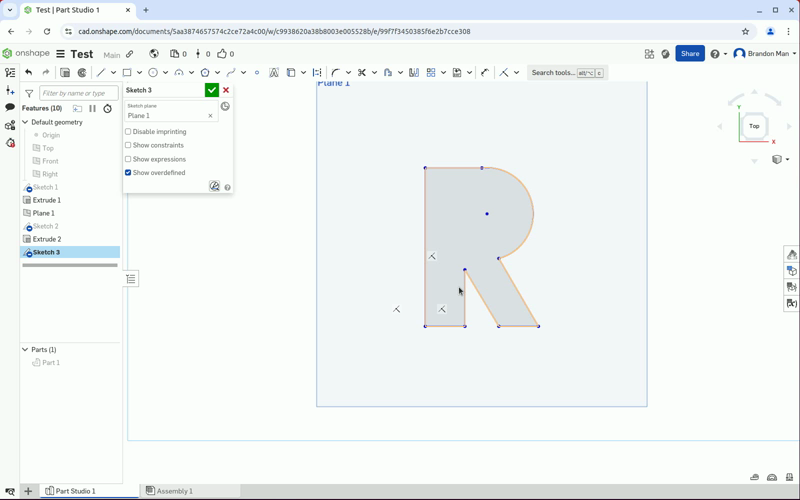
click(459, 286)
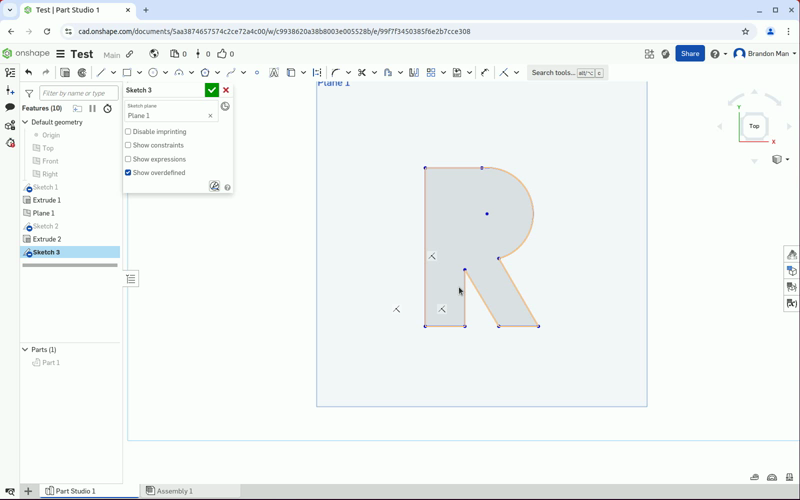
scroll(-6)
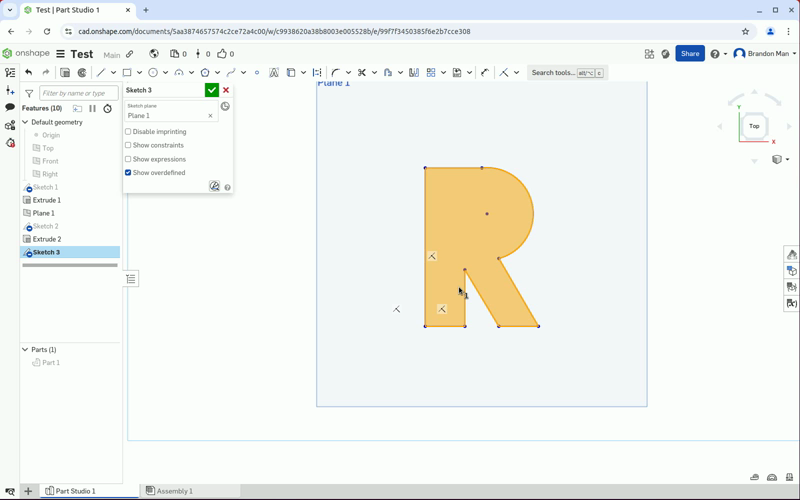
scroll(-6)
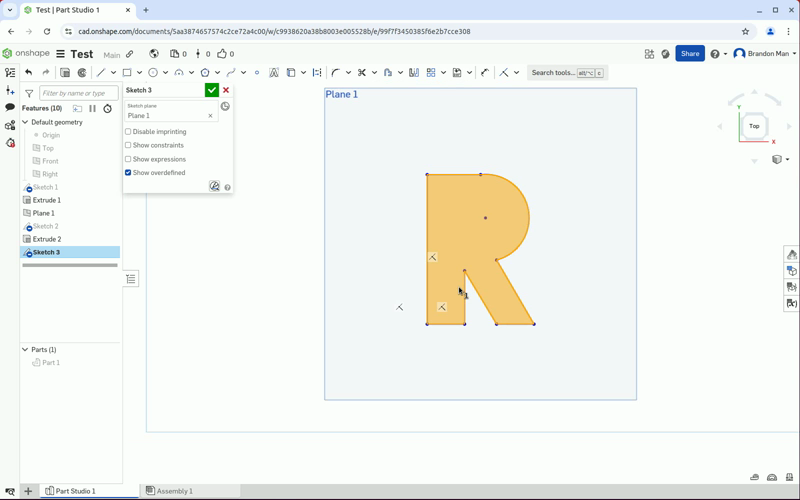
scroll(-6)
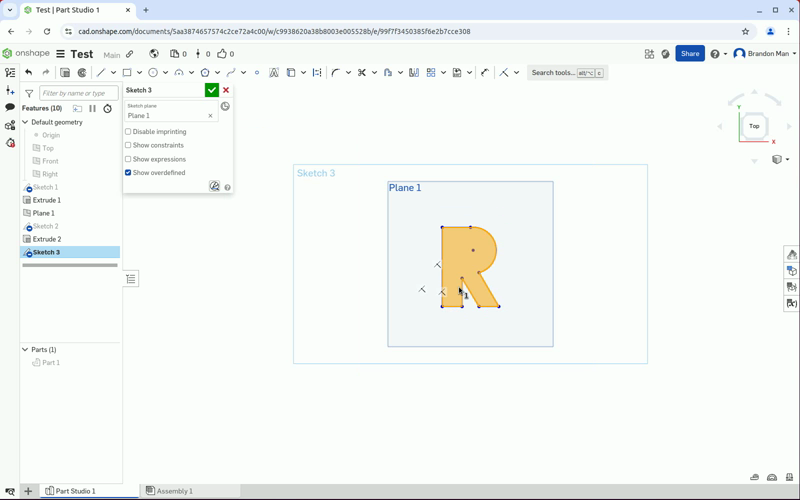
scroll(-6)
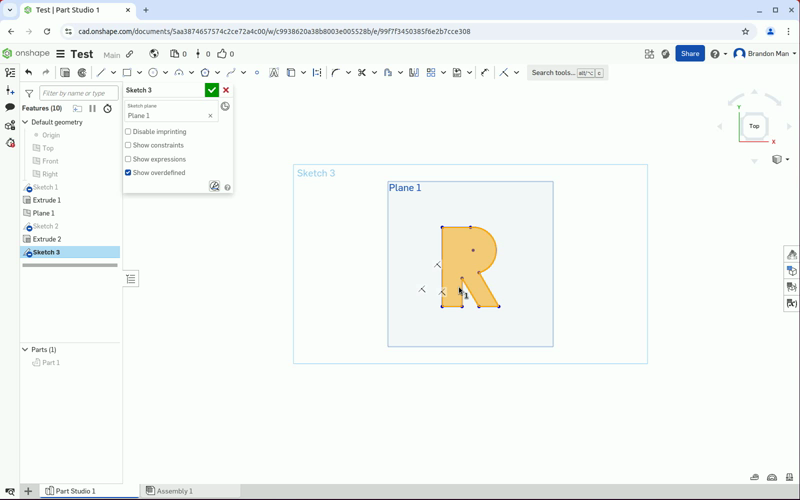
scroll(-6)
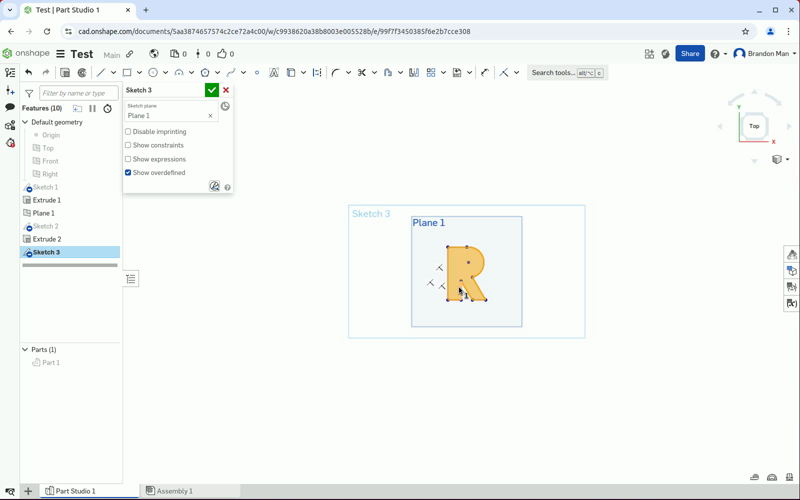
scroll(-6)
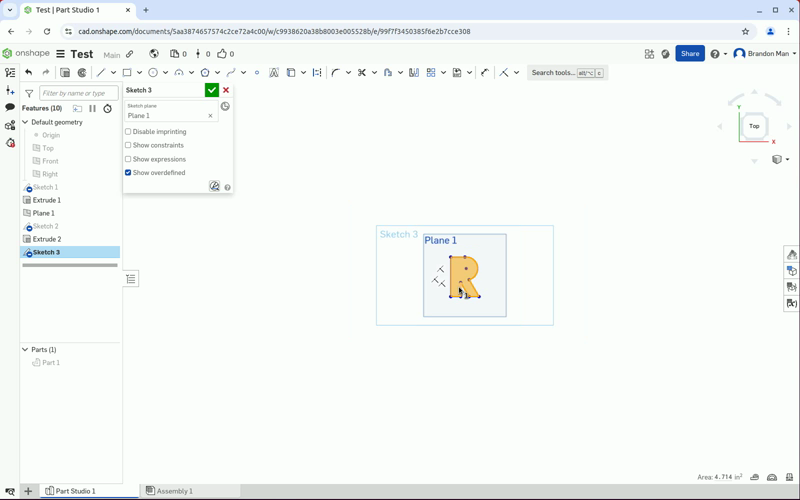
scroll(-6)
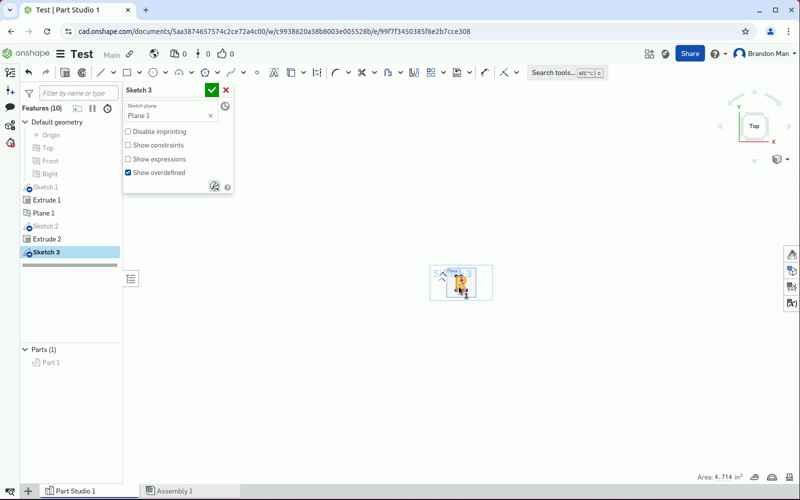
mouse_move(73, 352)
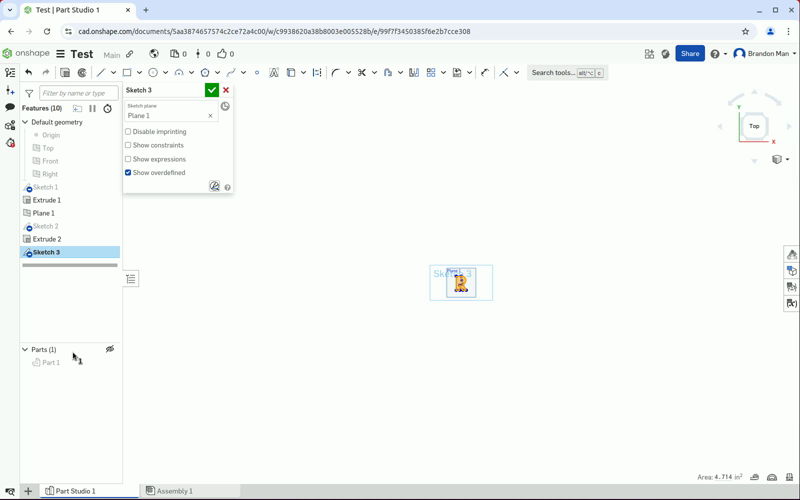
key(shift+y)
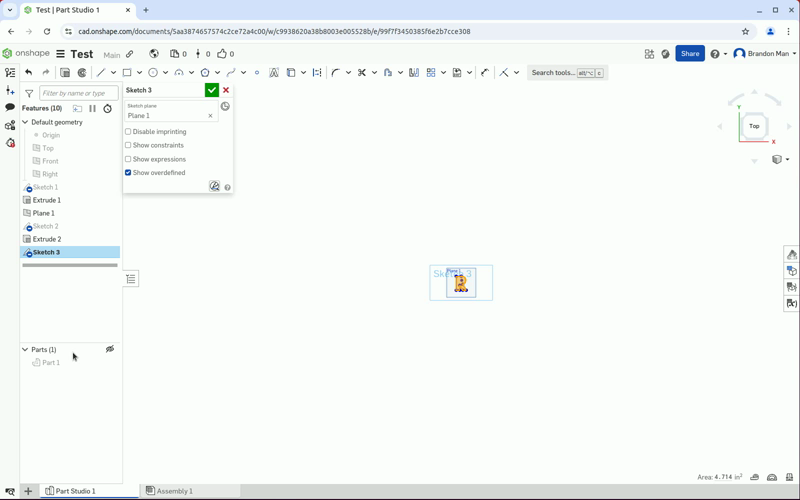
key(shift+e)
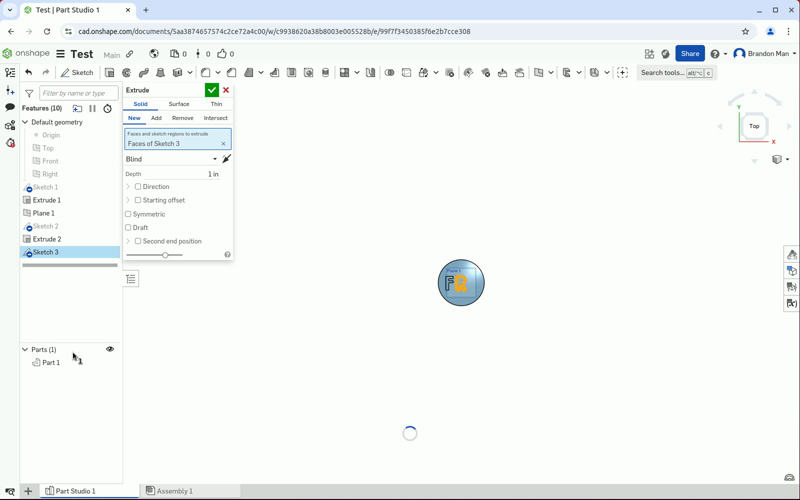
mouse_move(143, 106)
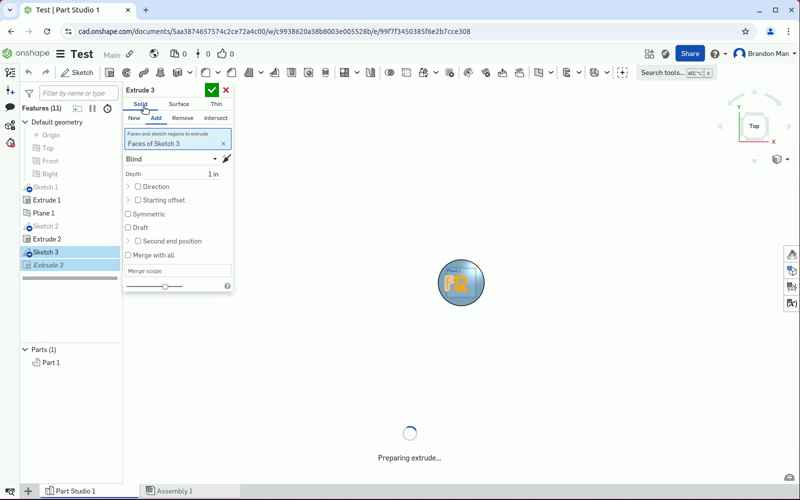
click(143, 106)
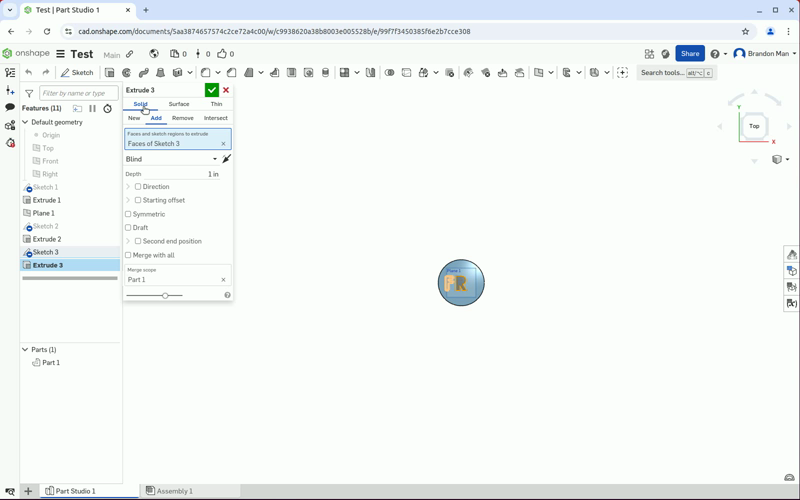
mouse_move(186, 120)
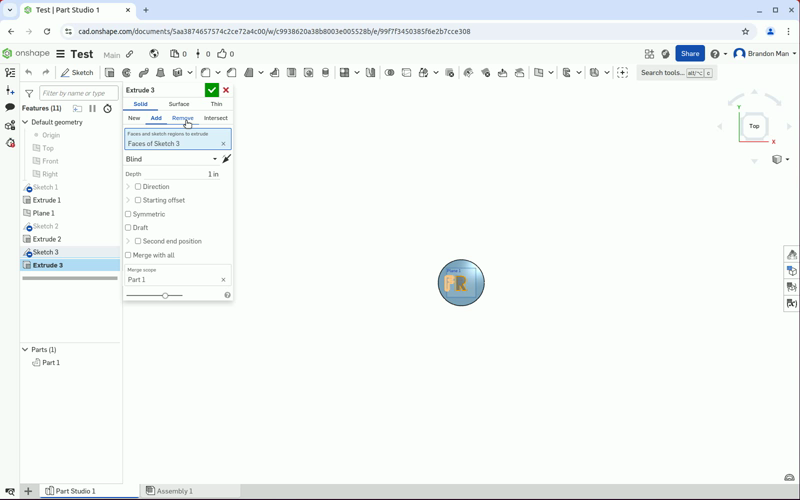
click(186, 120)
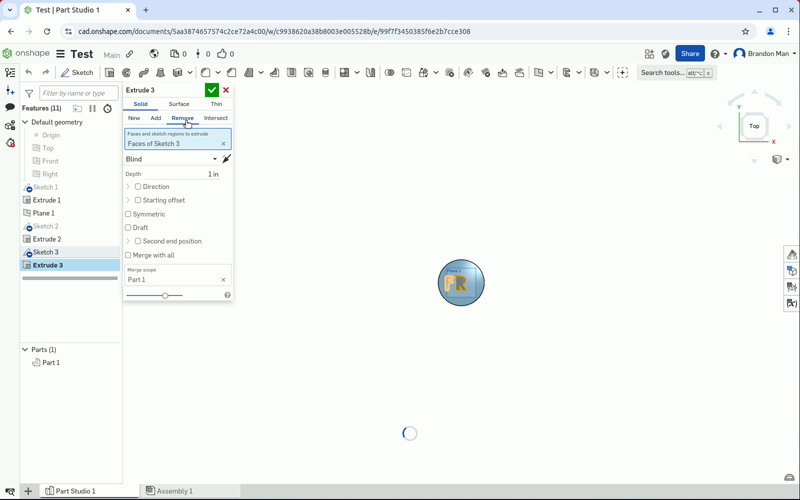
key(tab, 4)
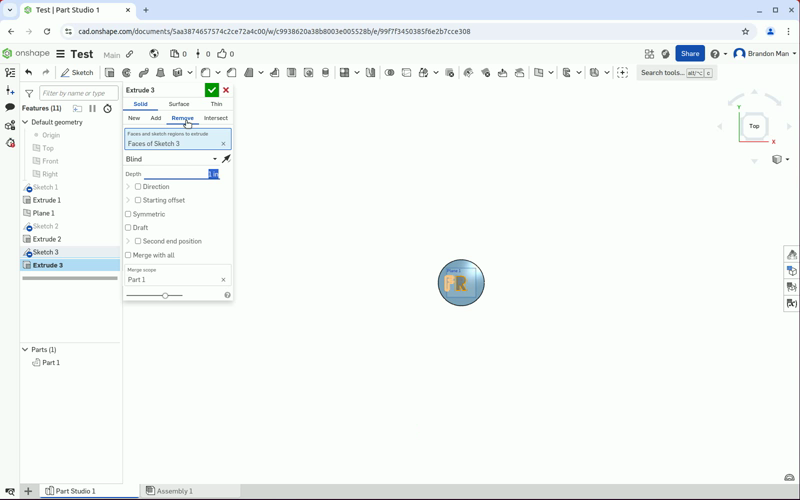
text(4.574)
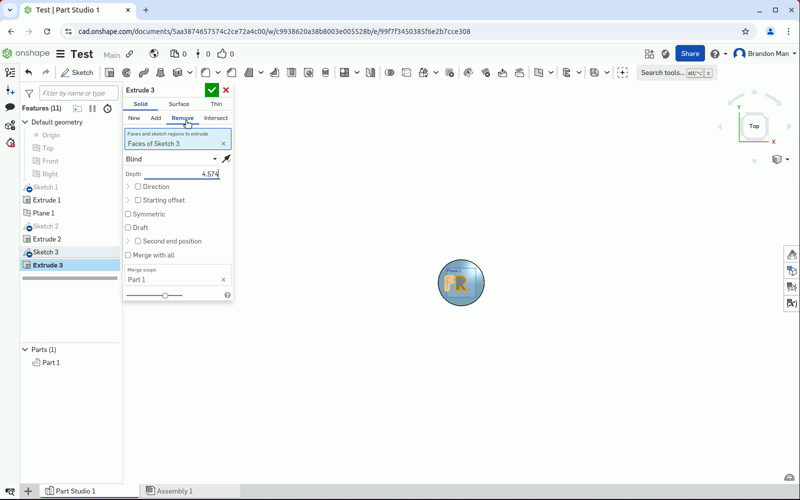
key(tab, 6)
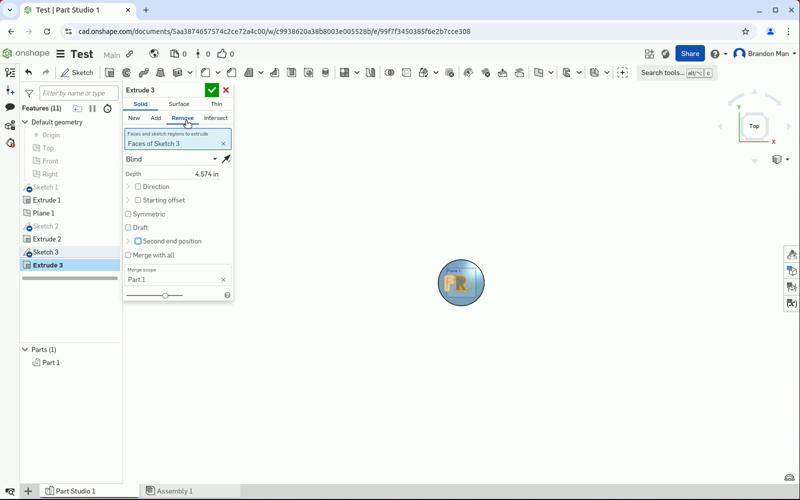
key(space)
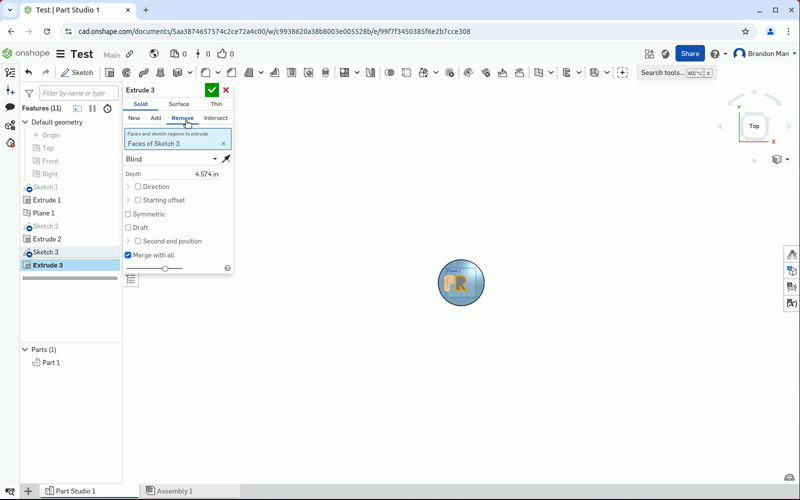
key(enter)
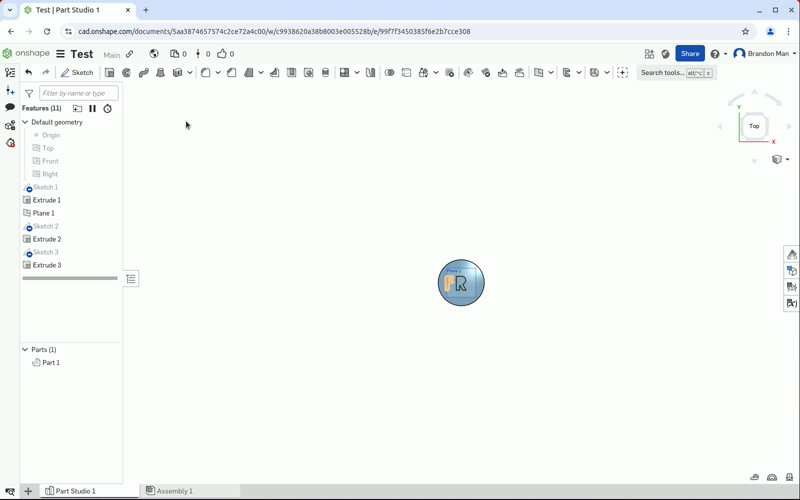
key(shift+h)
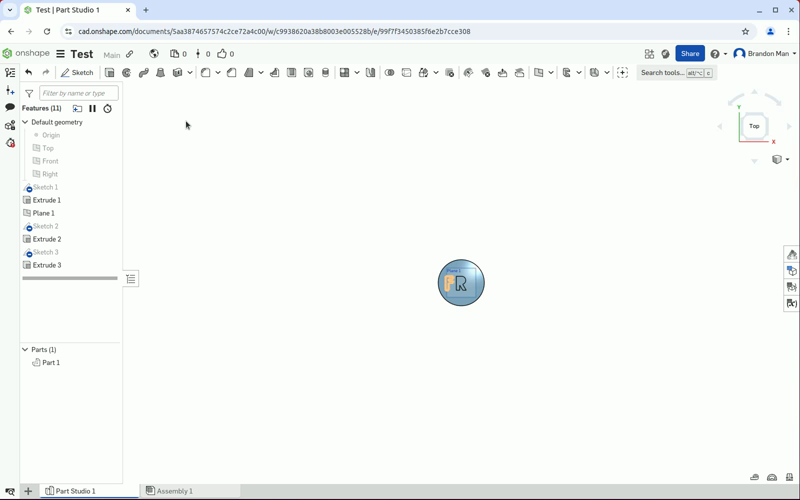
key(shift+h)
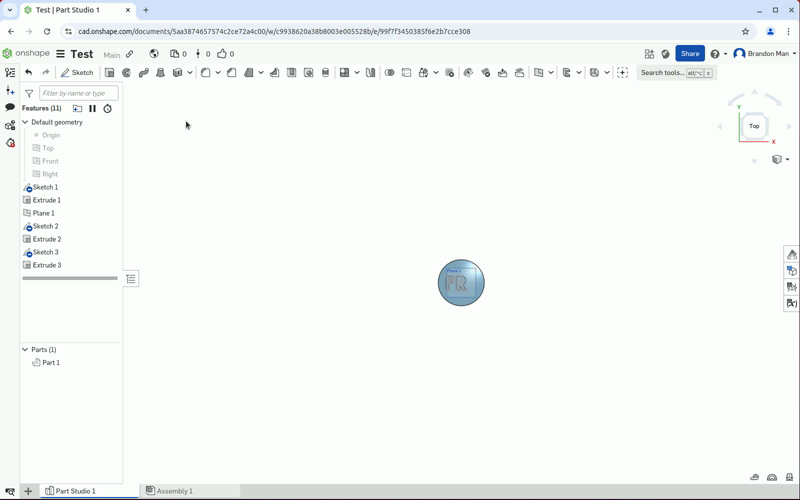
key(shift+7)
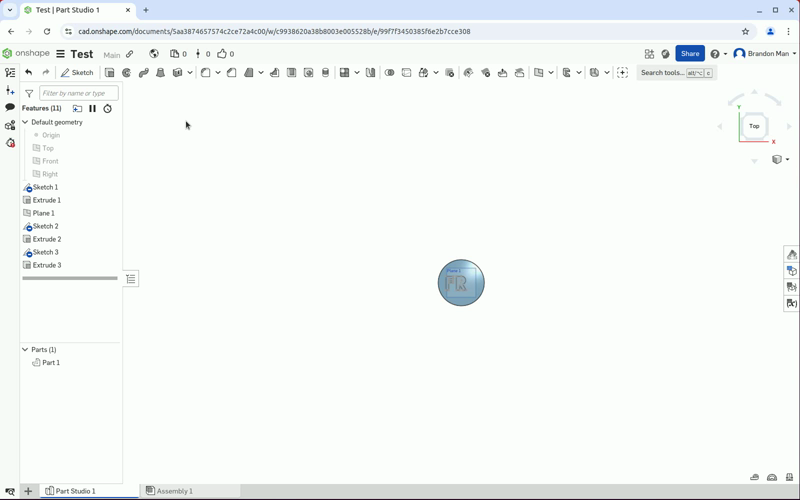
key(up, 3)
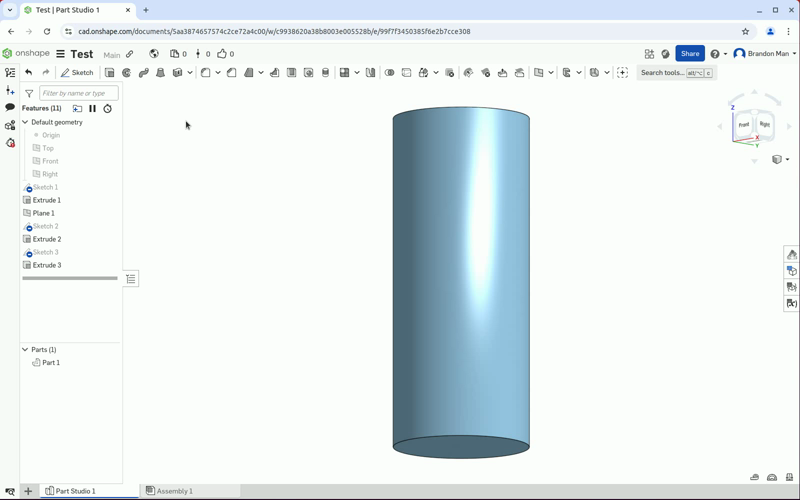
key(left, 3)
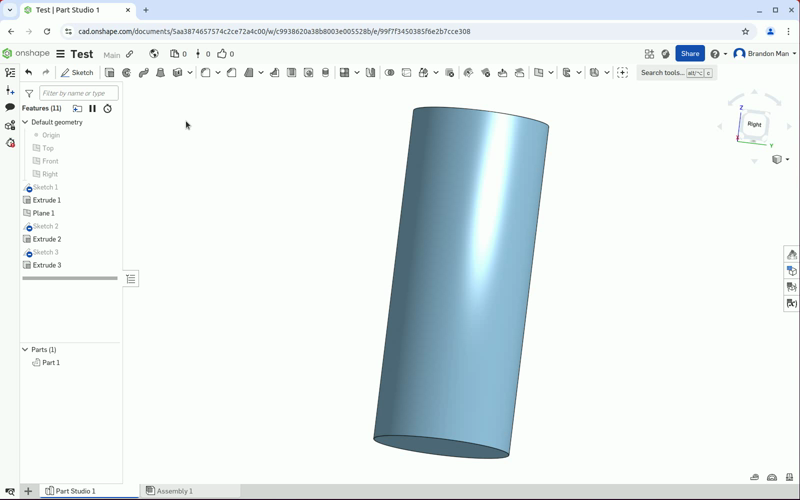
key(right, 3)
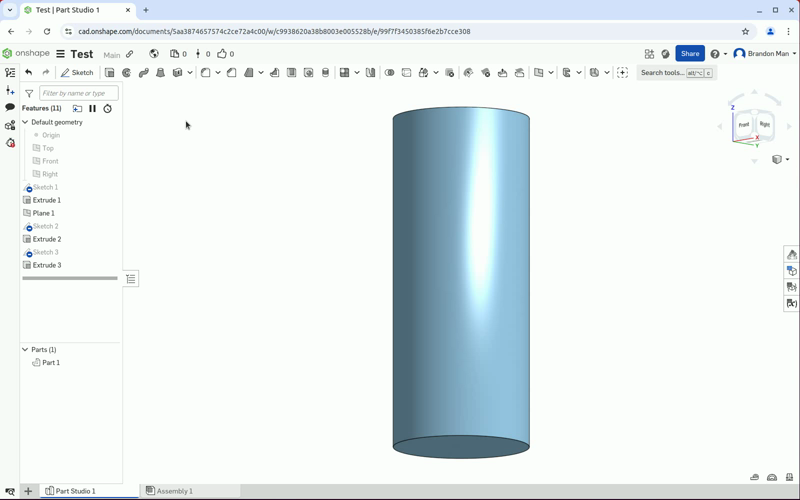
key(down, 3)
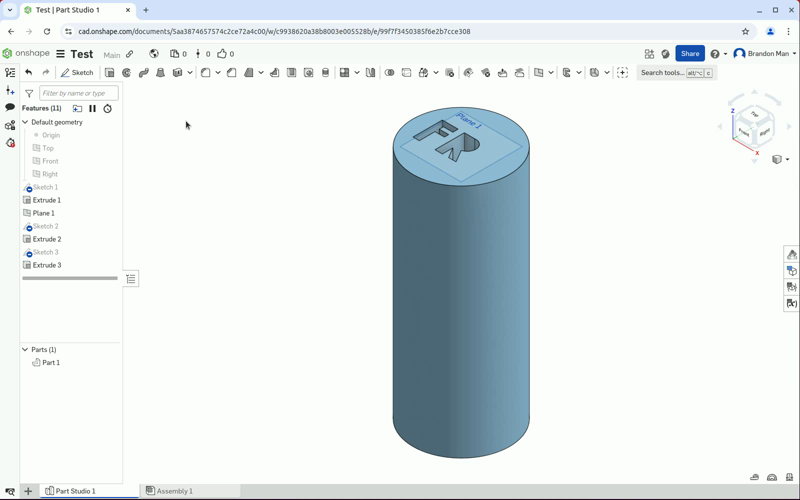
mouse_move(73, 189)
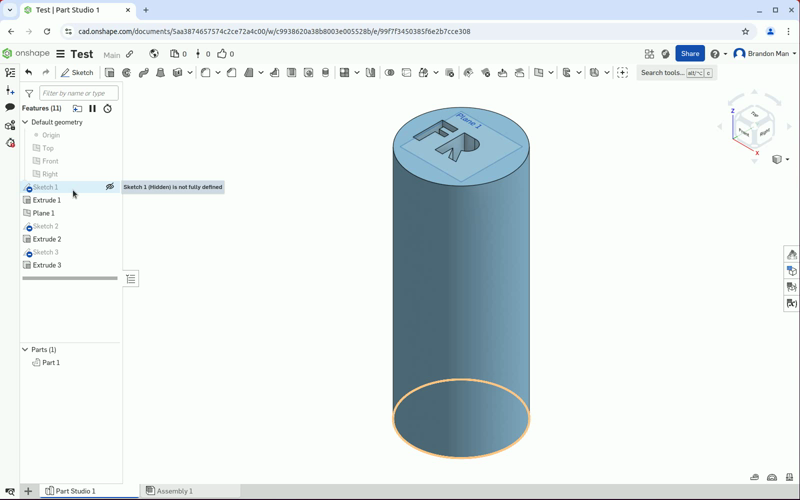
click(73, 189)